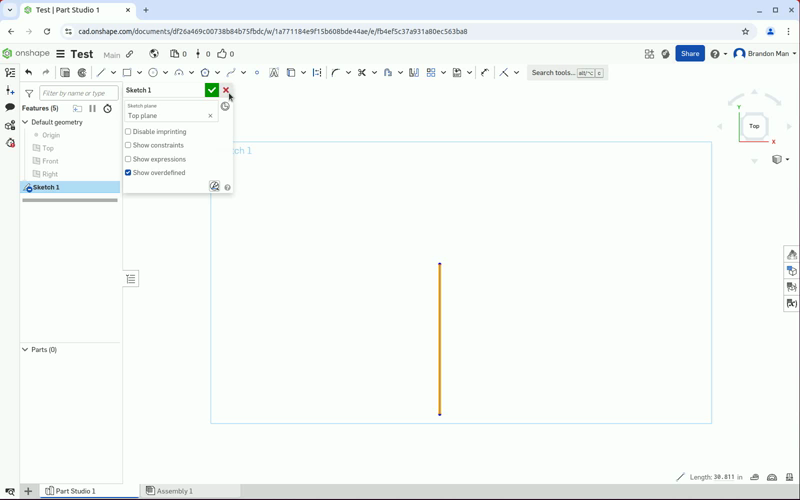
key(shift+h)
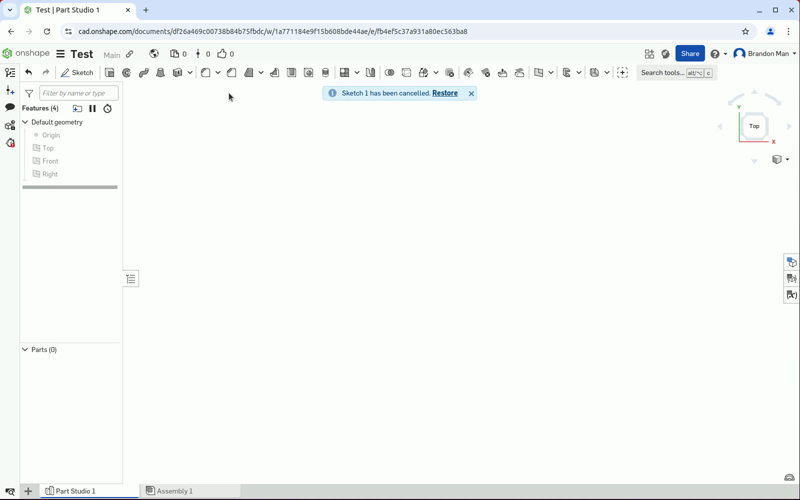
mouse_move(73, 352)
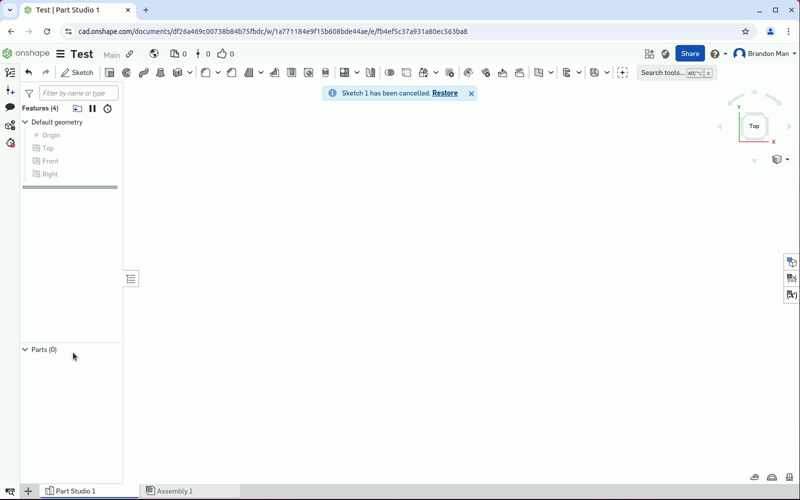
key(y)
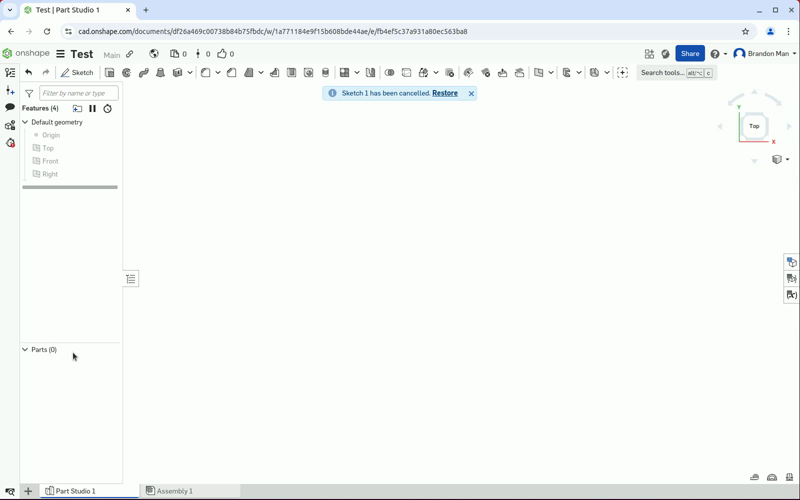
key(shift+p)
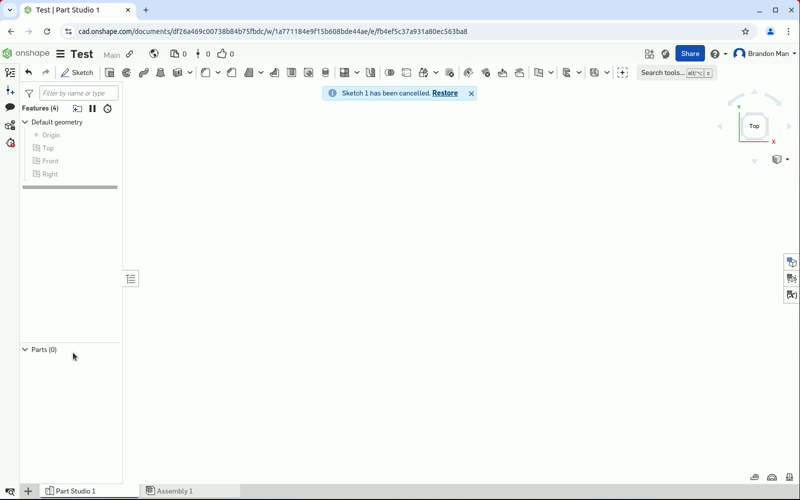
key(space)
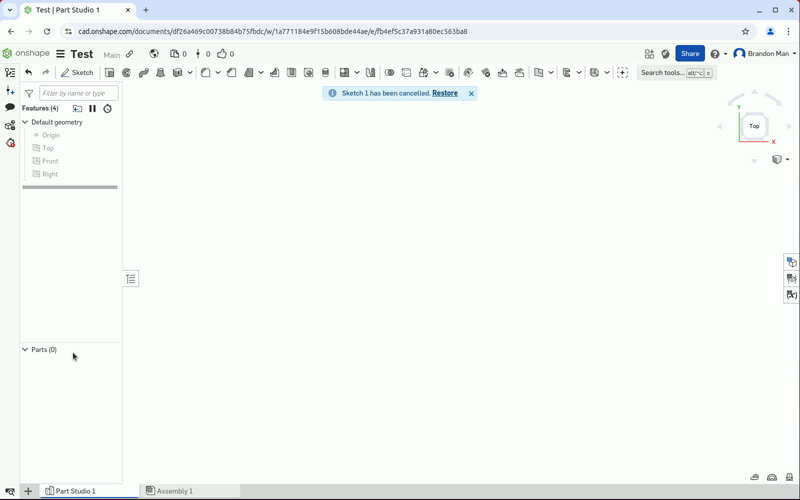
key_down(shift)
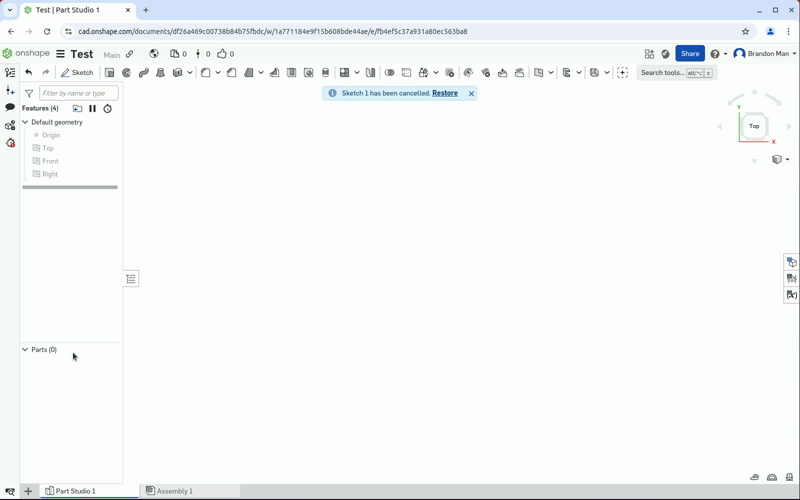
key(up)
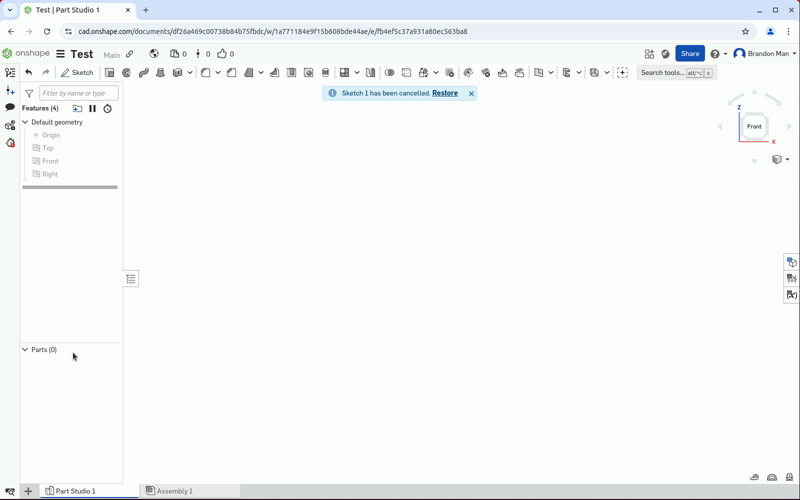
key_up(shift)
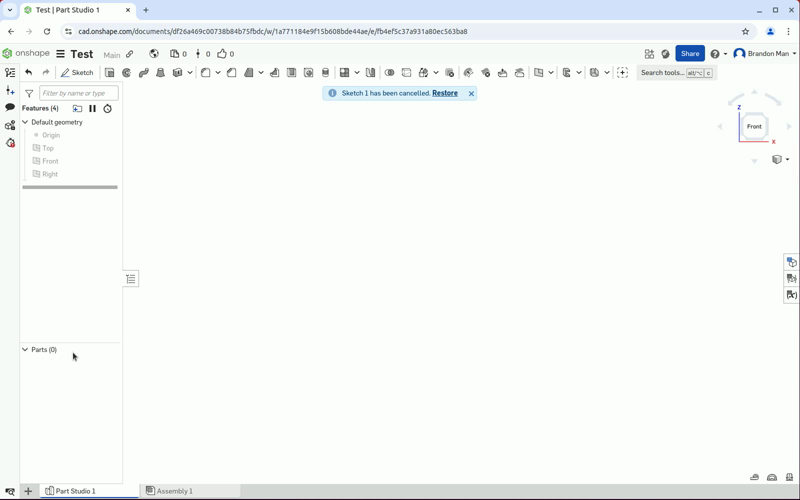
mouse_move(73, 352)
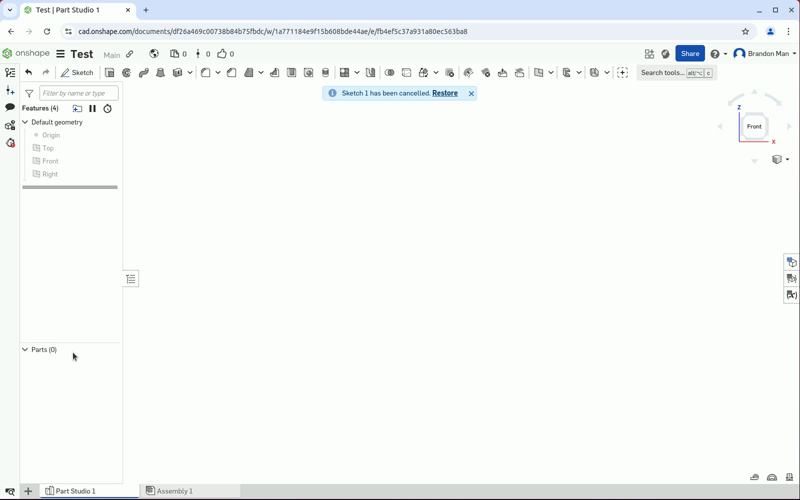
key(shift+y)
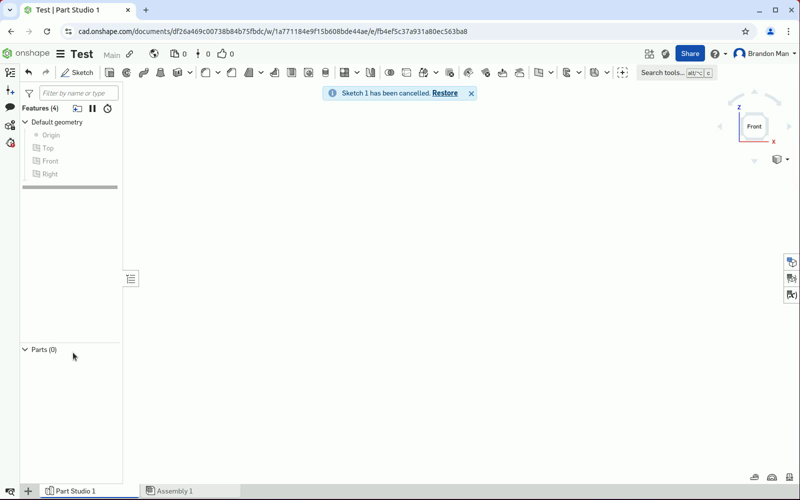
key(shift+s)
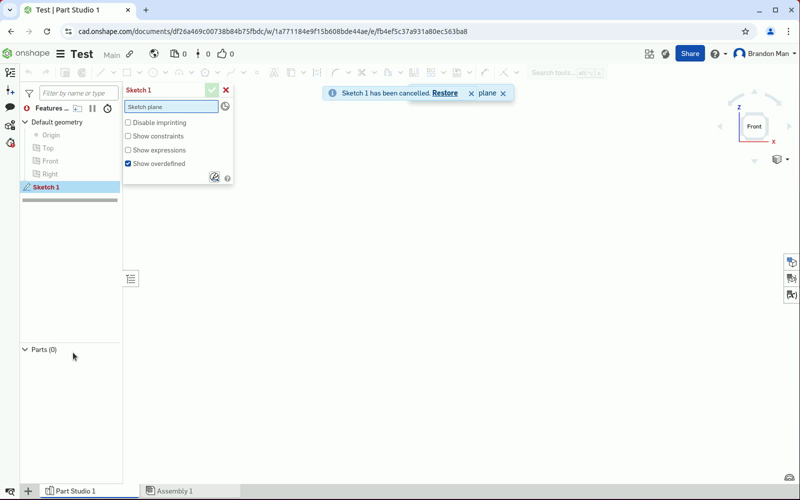
mouse_move(73, 163)
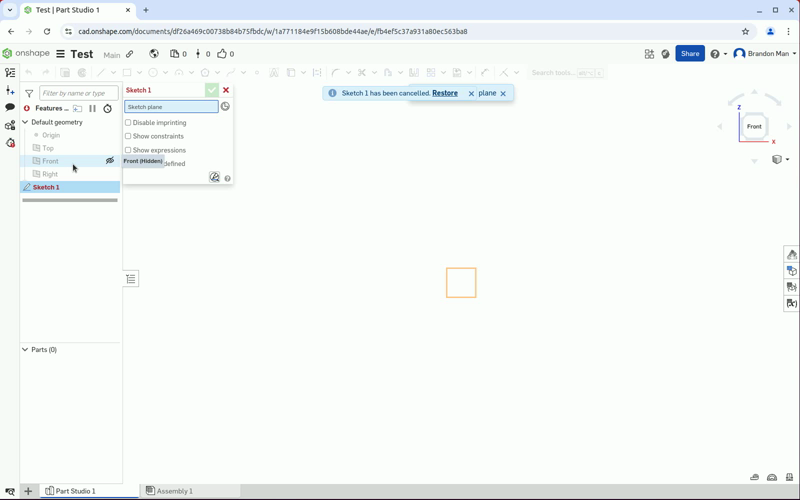
click(73, 163)
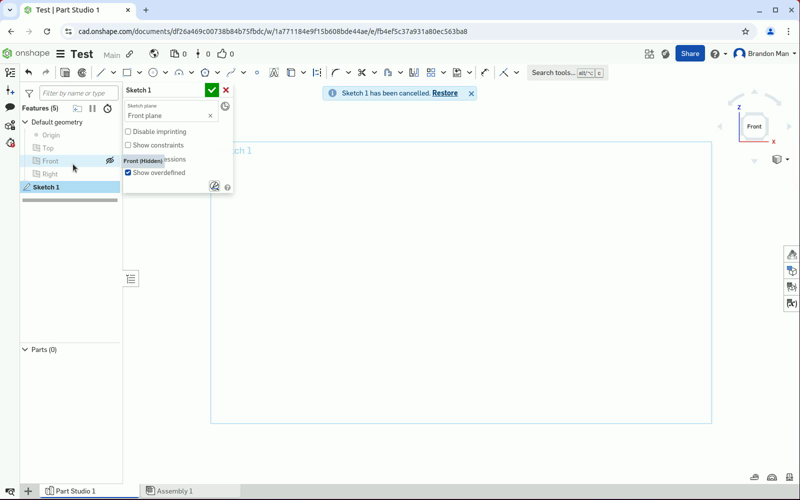
mouse_move(73, 352)
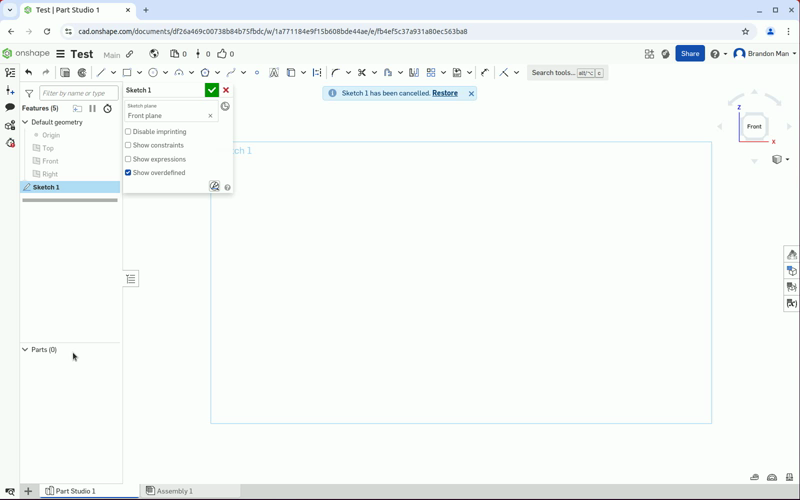
key(y)
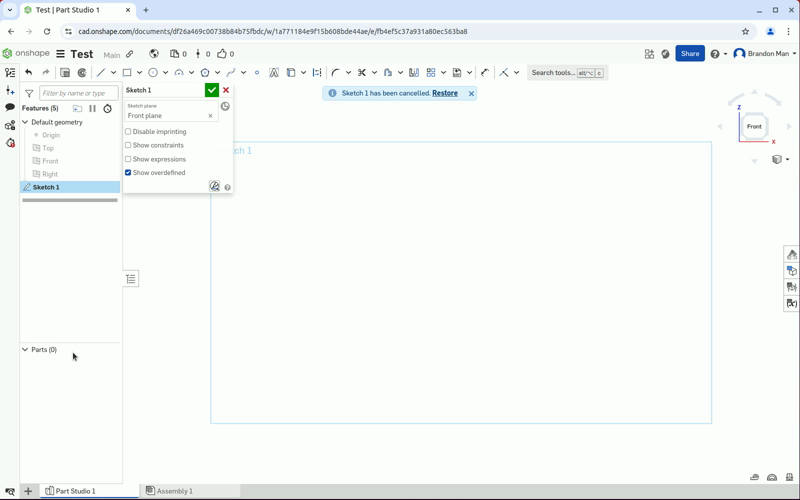
key(c)
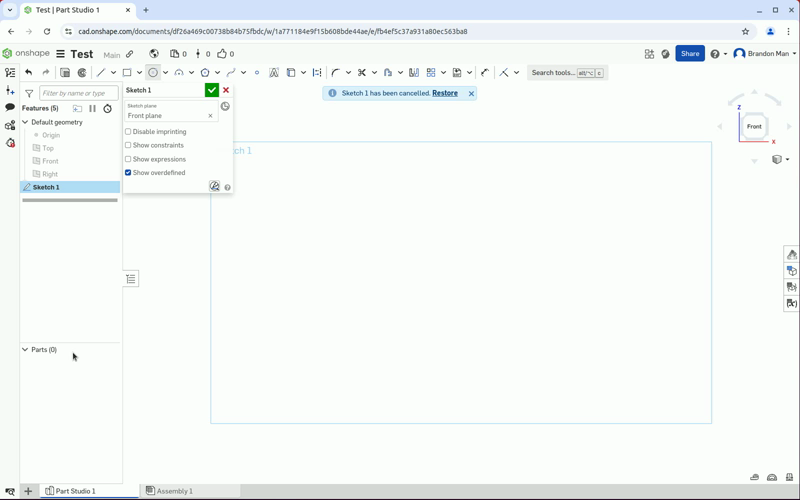
key_down(shift)
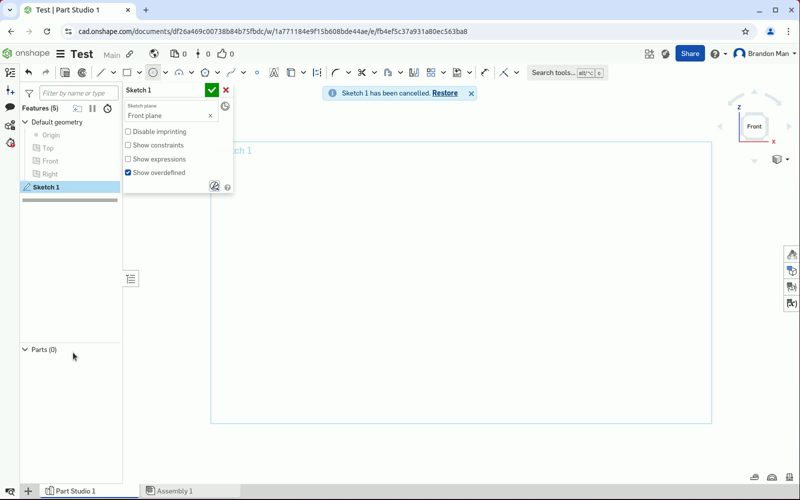
mouse_move(354, 226)
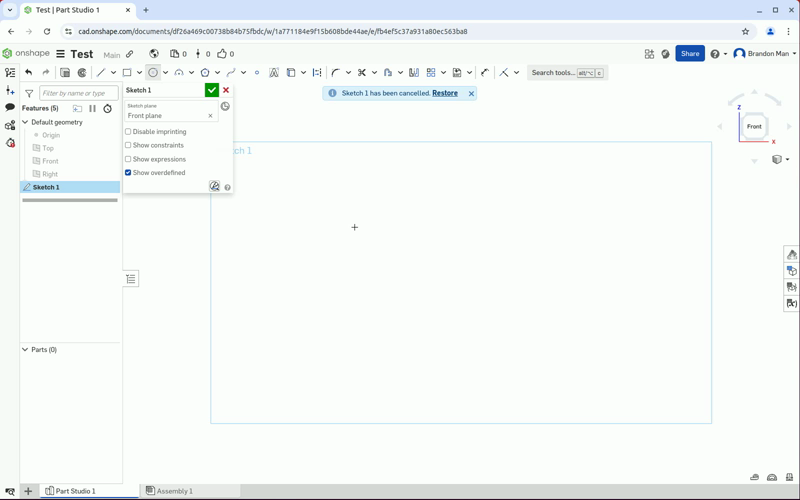
click(354, 226)
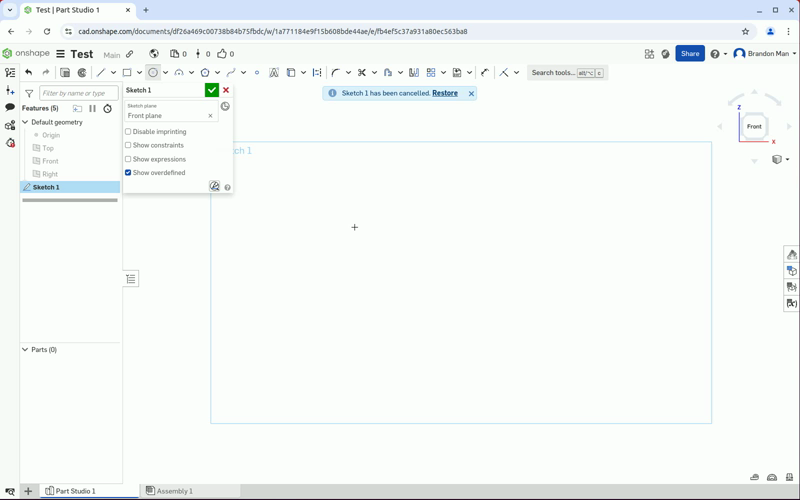
key_up(shift)
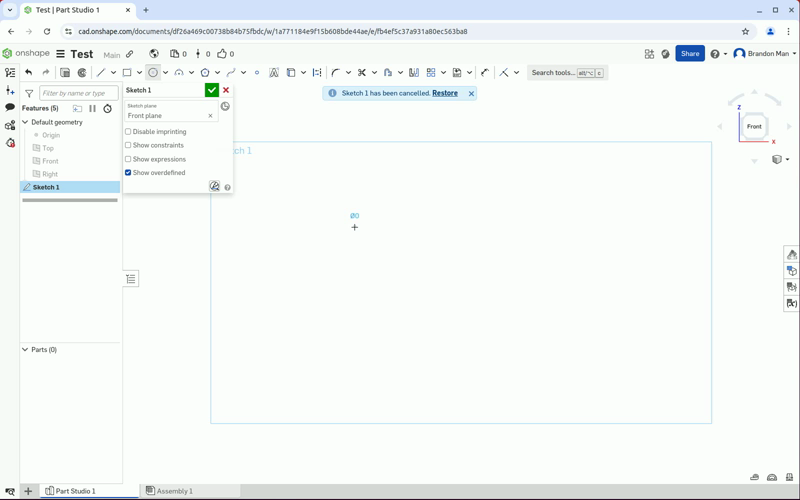
mouse_move(360, 226)
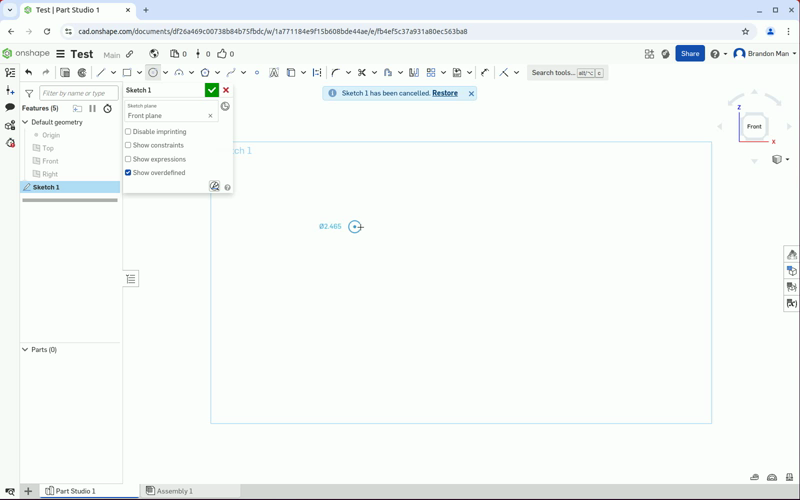
click(360, 226)
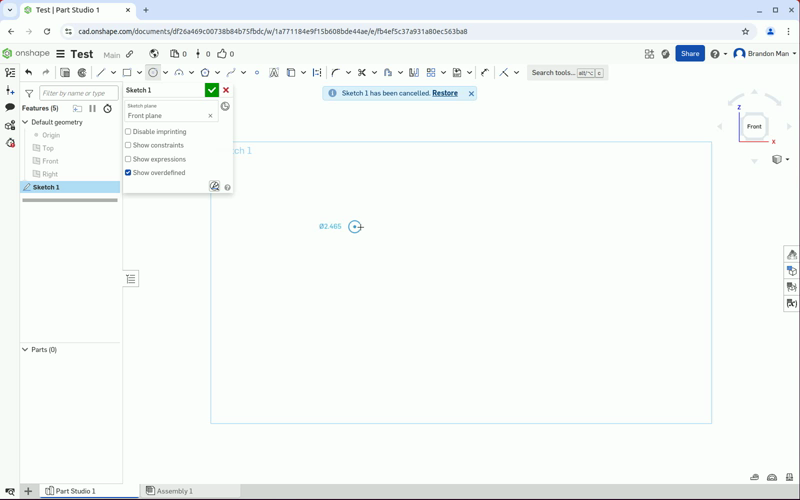
key(esc)
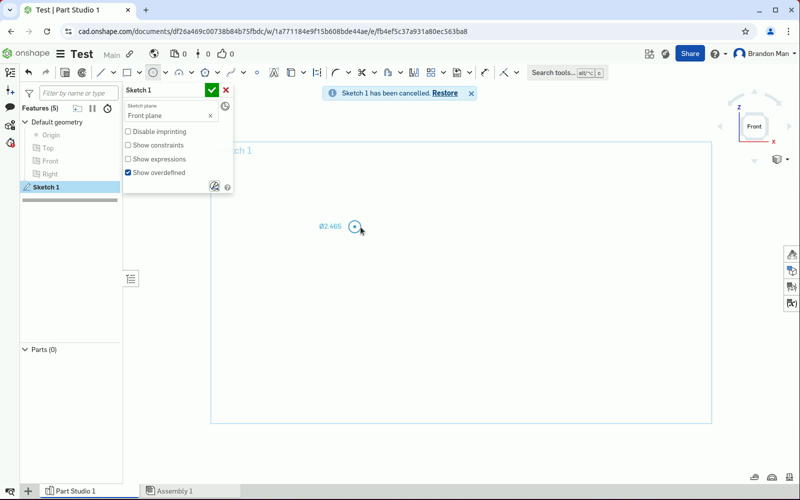
mouse_move(358, 230)
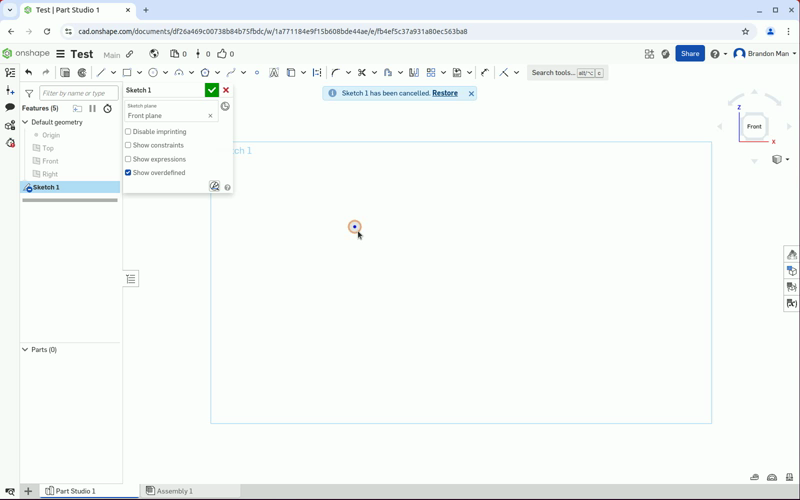
scroll(6)
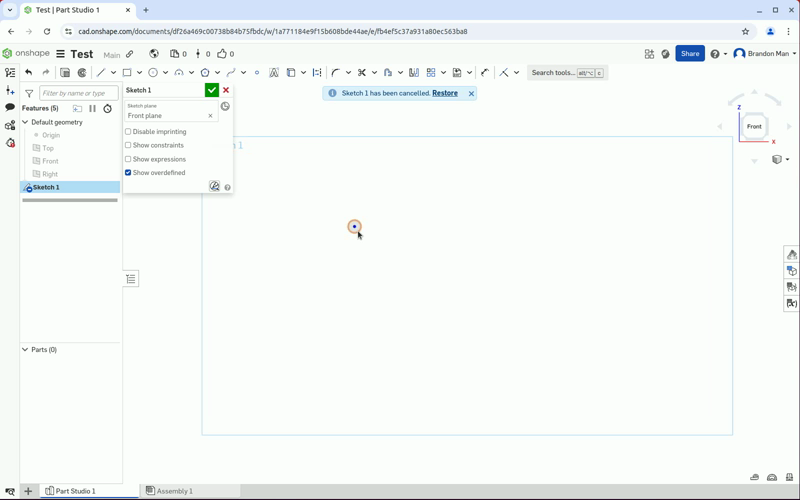
scroll(6)
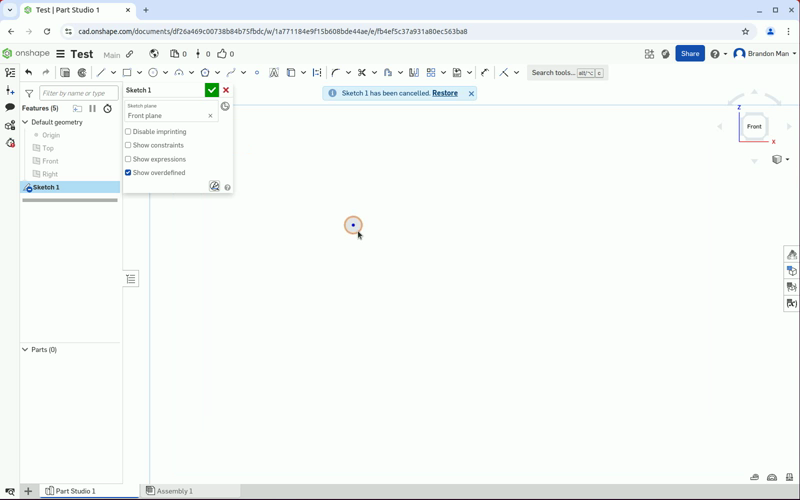
scroll(6)
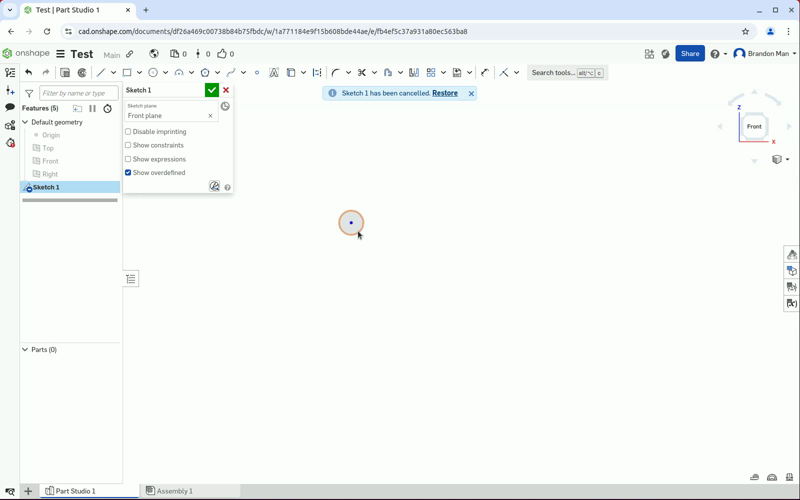
scroll(6)
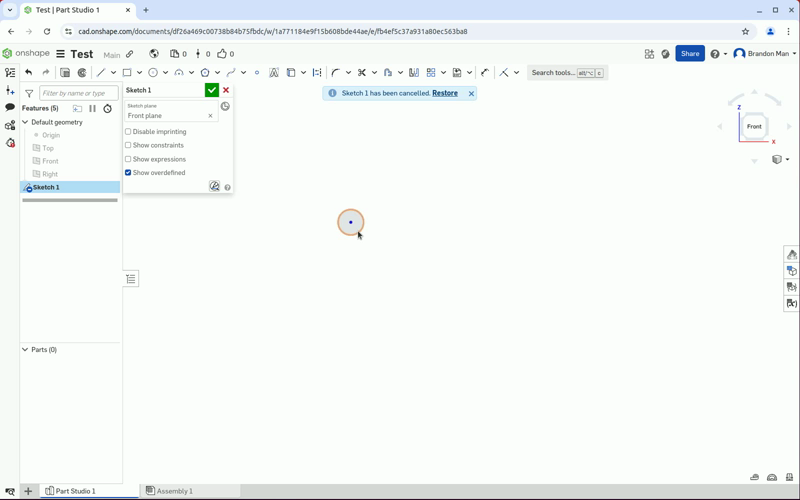
scroll(6)
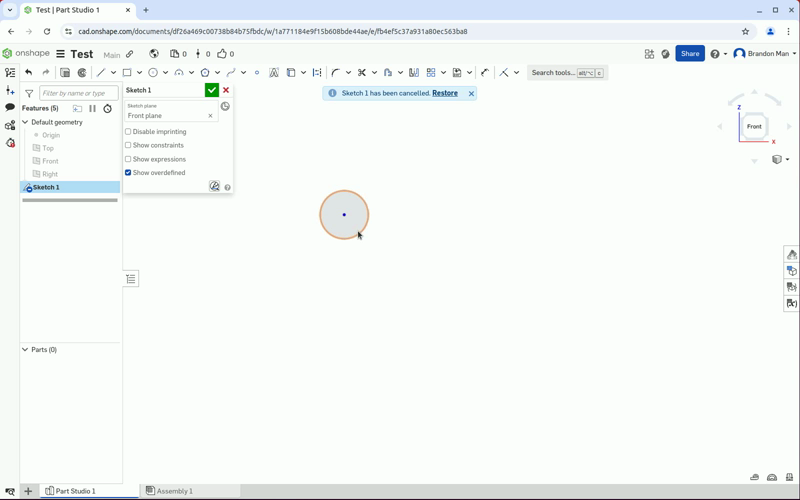
scroll(6)
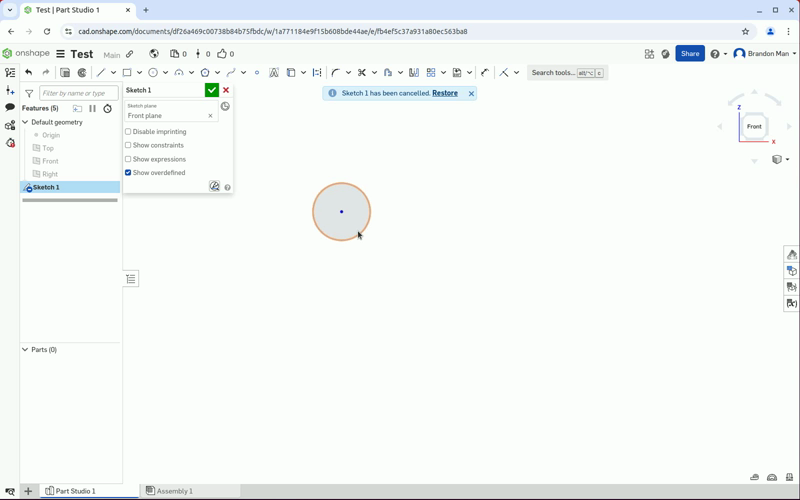
scroll(6)
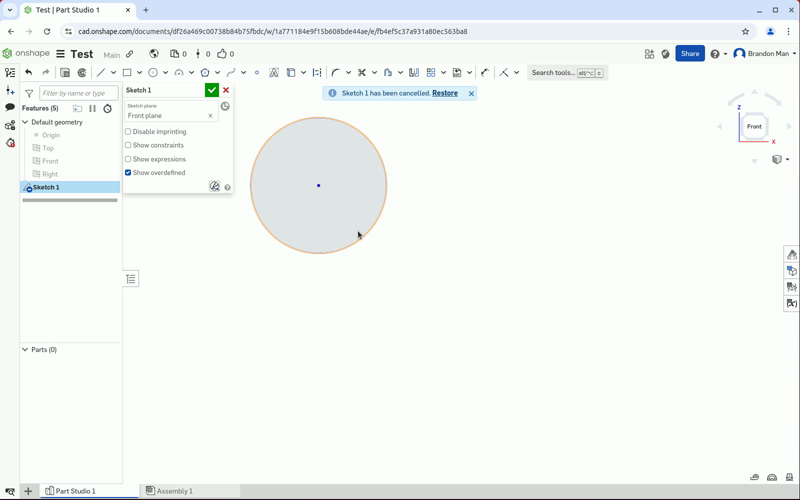
click(358, 230)
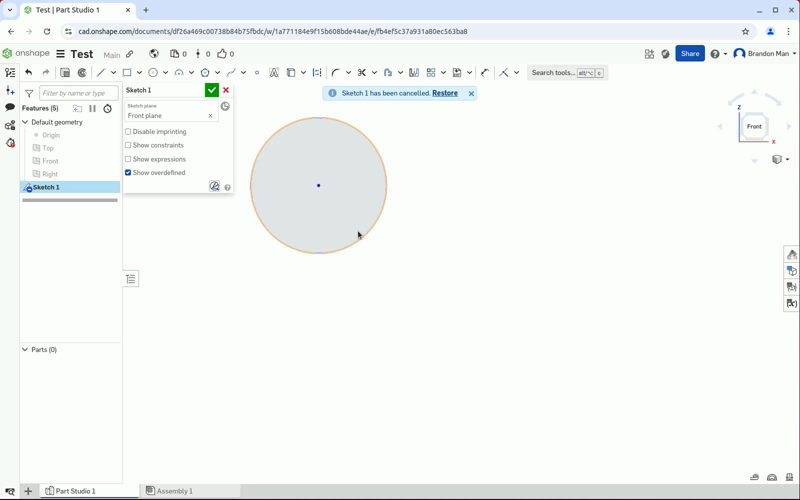
scroll(-6)
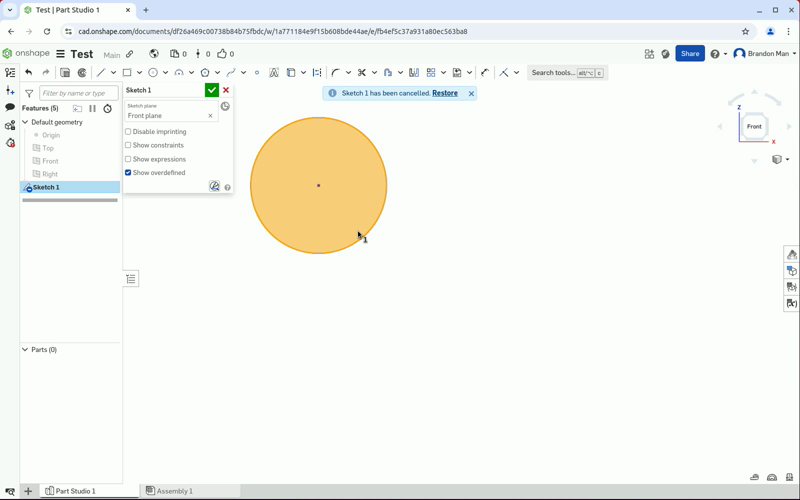
scroll(-6)
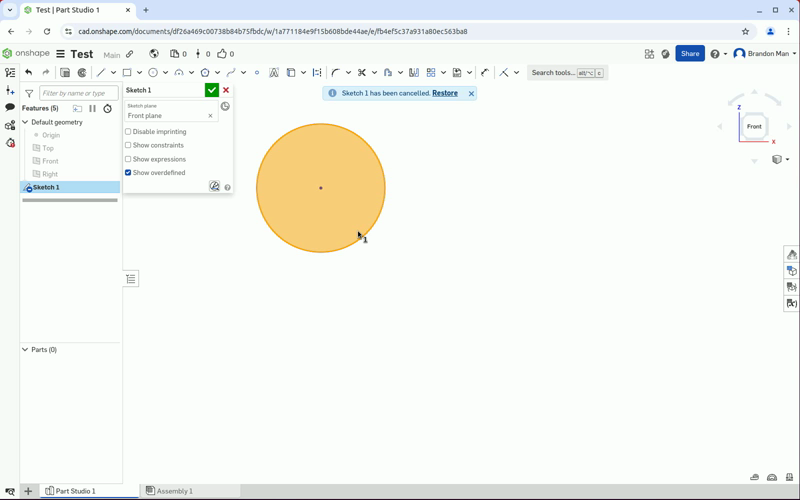
scroll(-6)
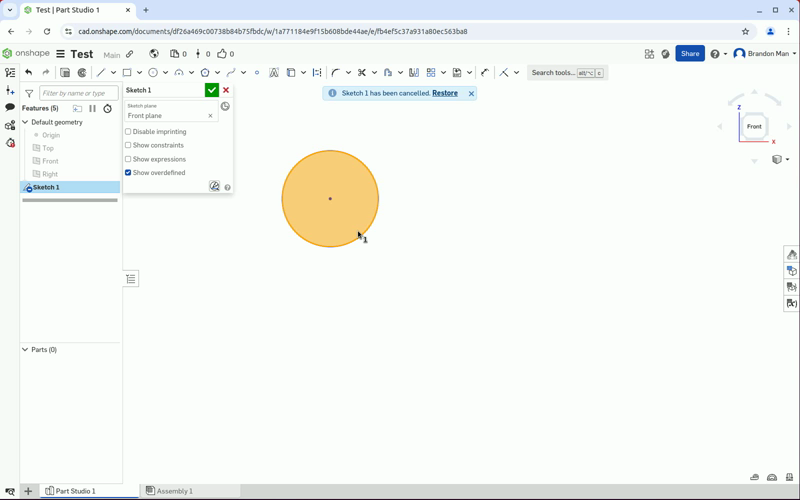
scroll(-6)
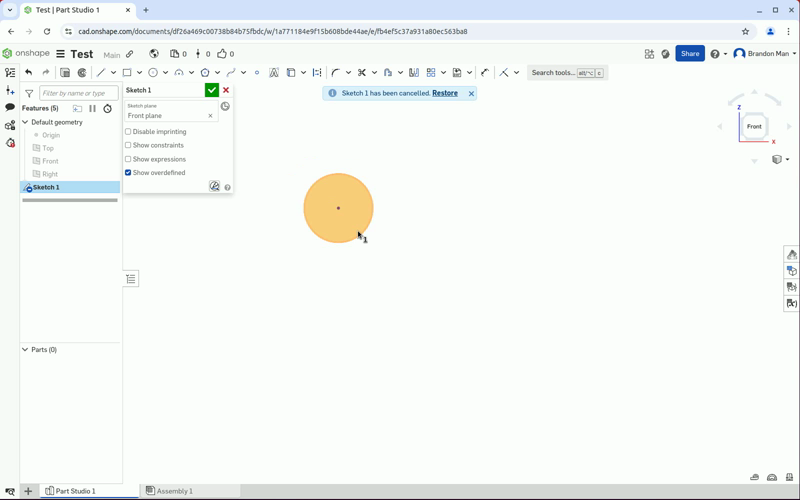
scroll(-6)
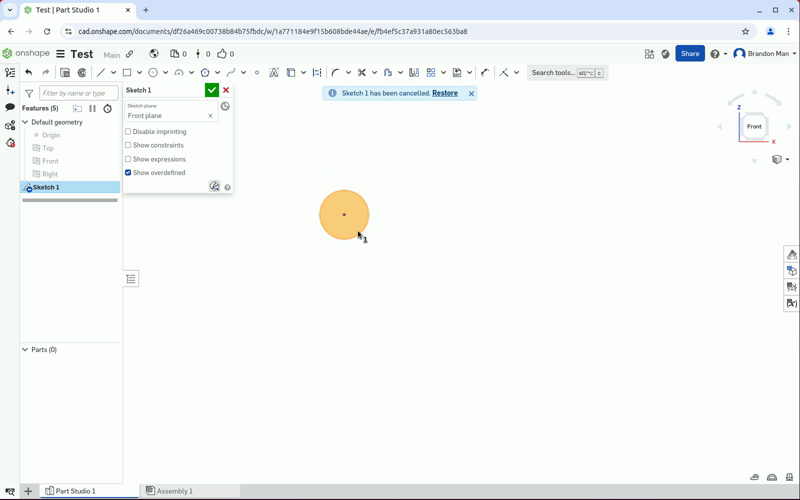
scroll(-6)
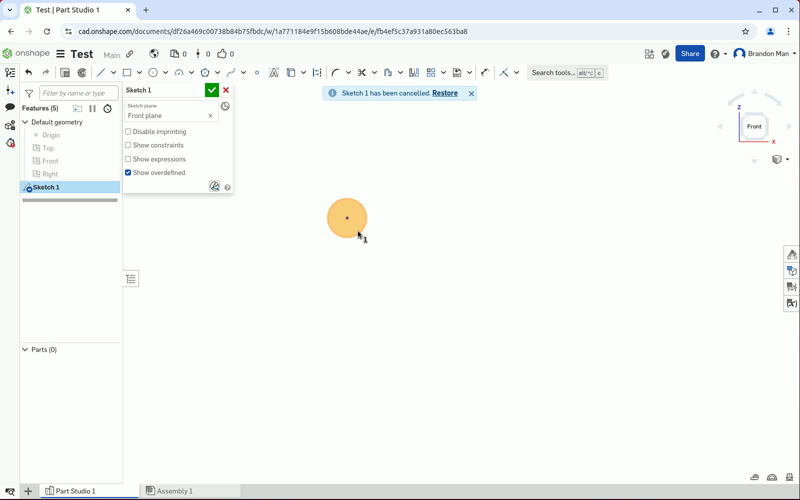
scroll(-6)
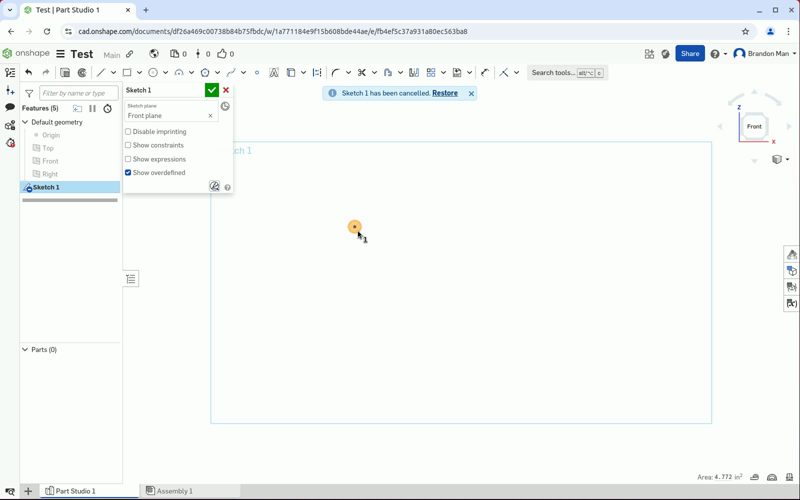
mouse_move(73, 352)
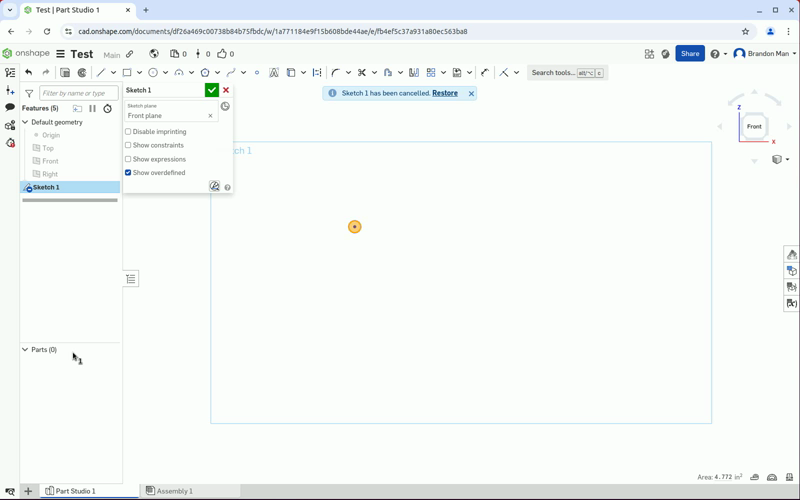
key(shift+y)
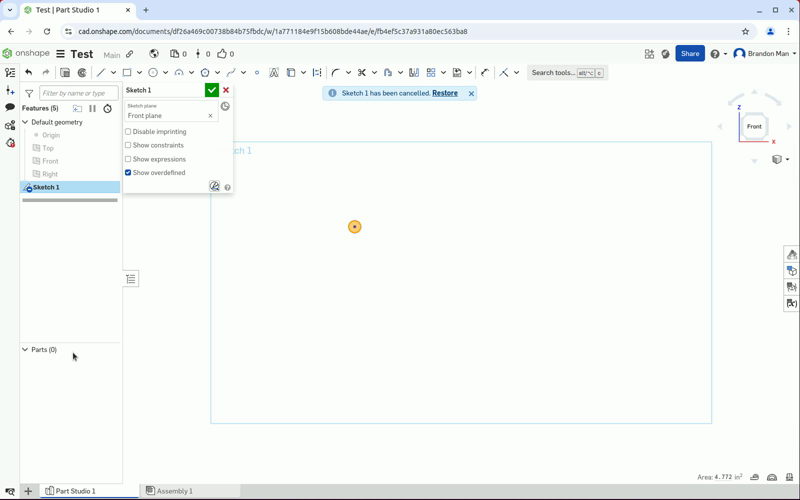
key(shift+e)
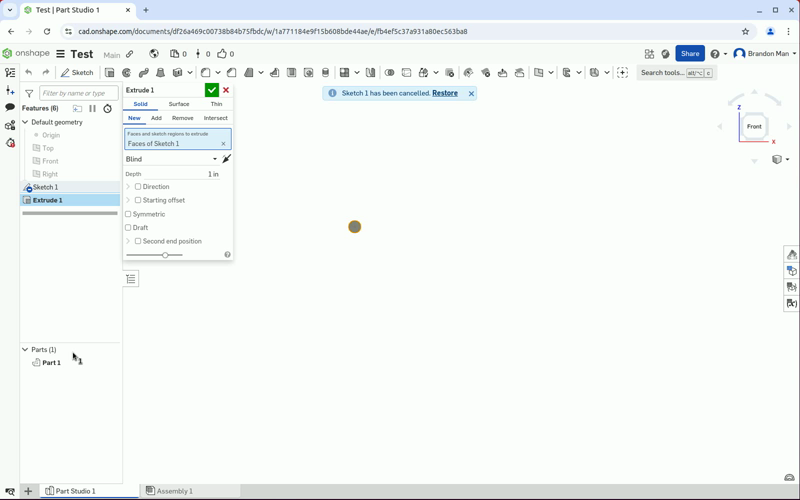
mouse_move(143, 106)
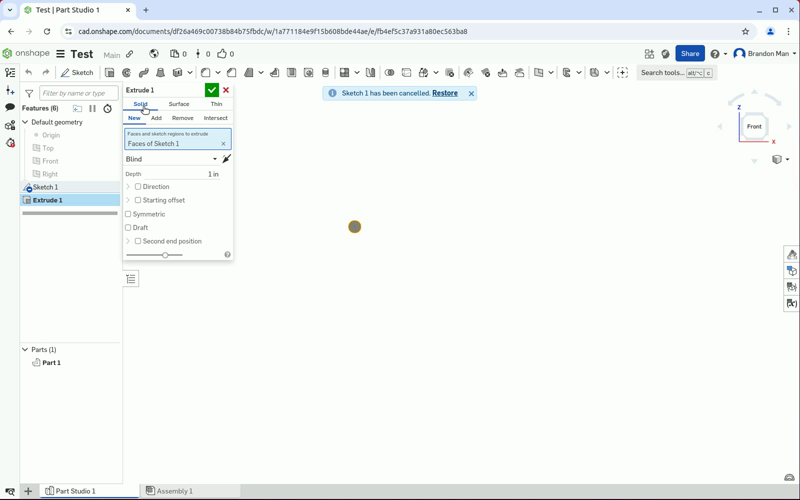
click(143, 106)
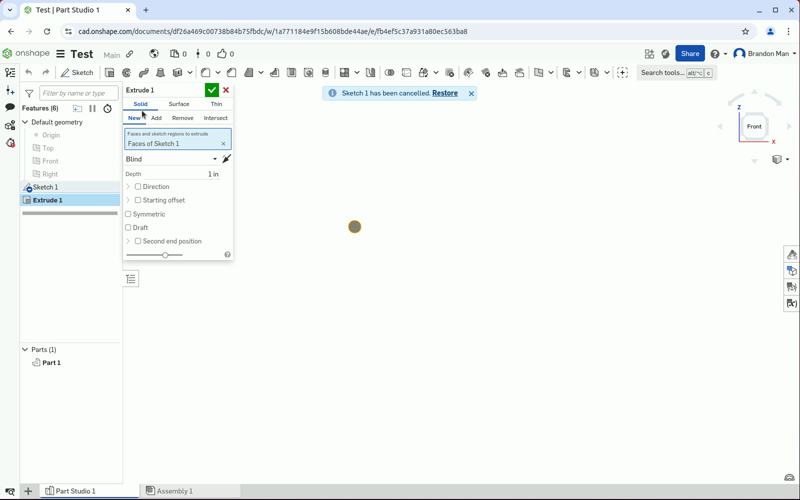
mouse_move(137, 120)
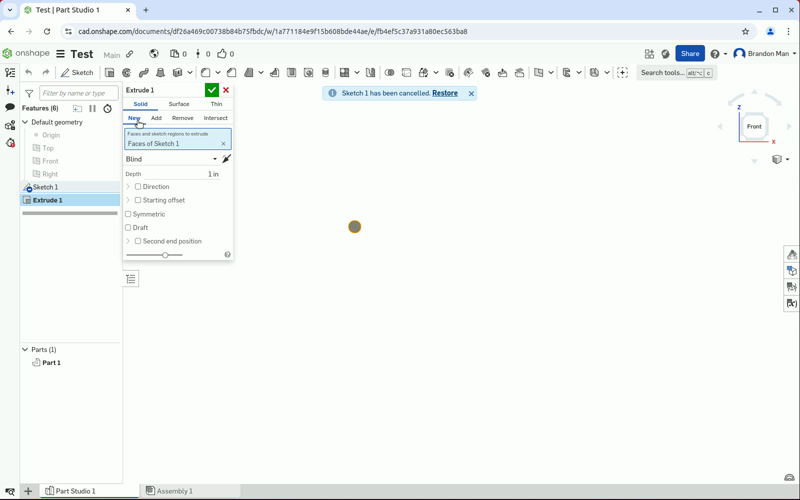
click(137, 120)
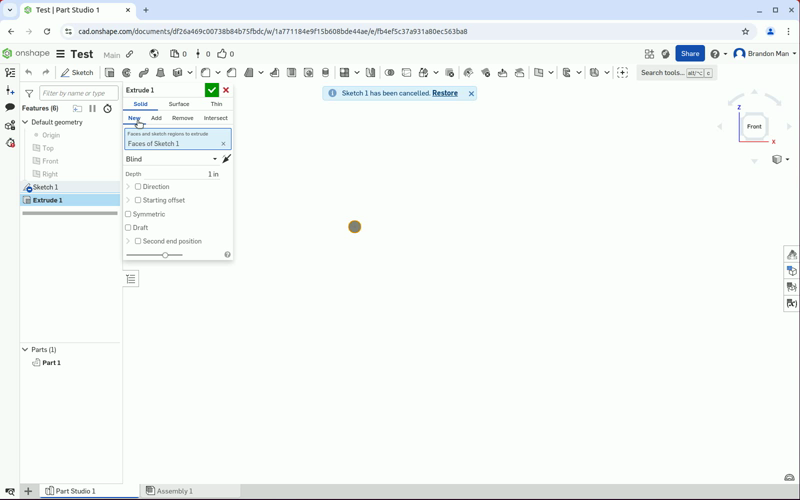
key(tab, 4)
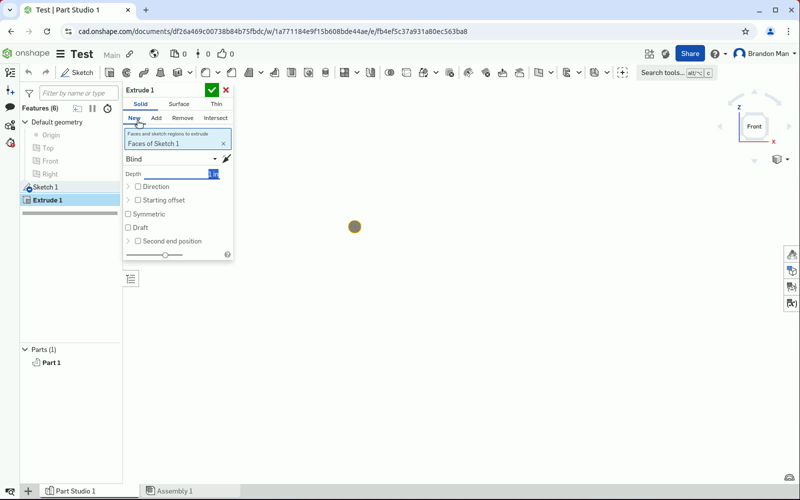
text(7.221)
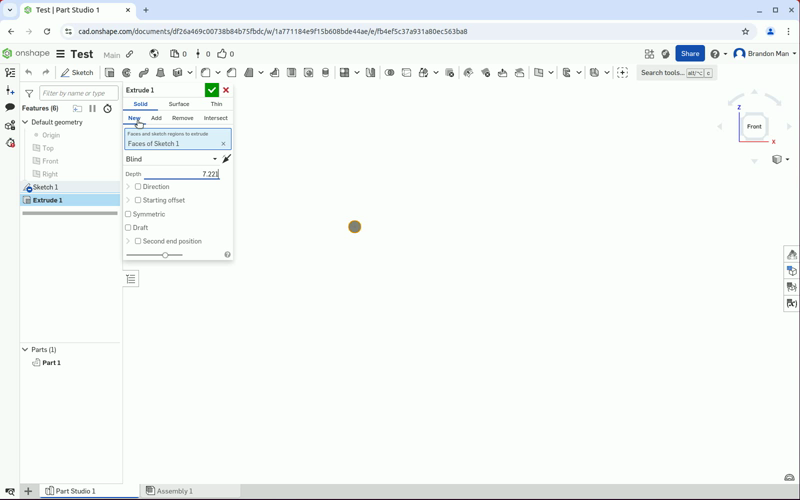
key(enter)
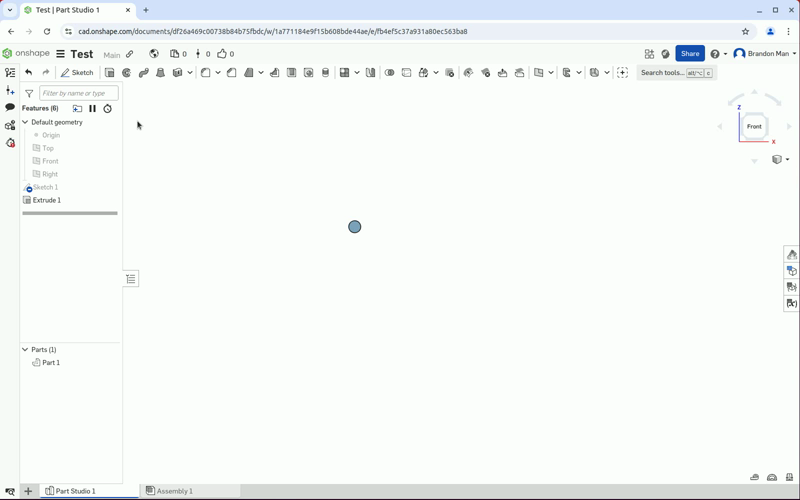
key(shift+h)
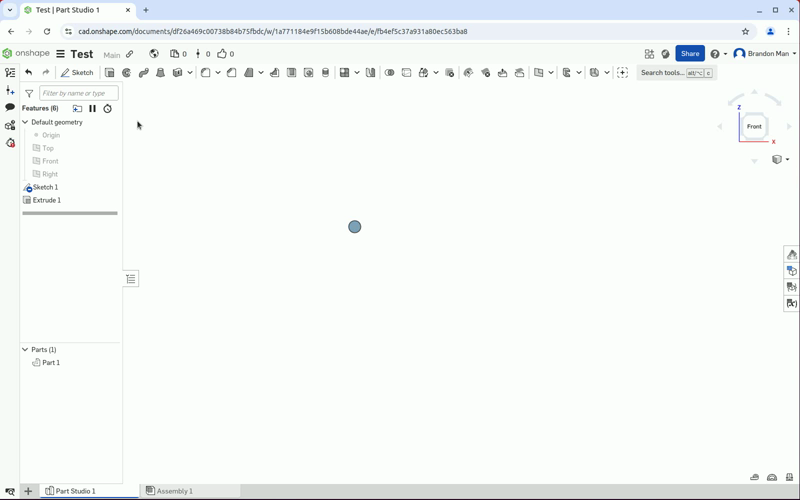
key(shift+h)
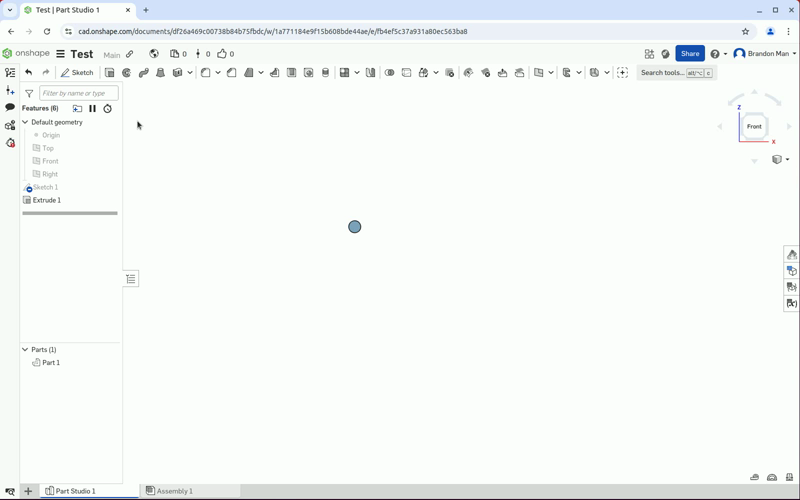
mouse_move(73, 189)
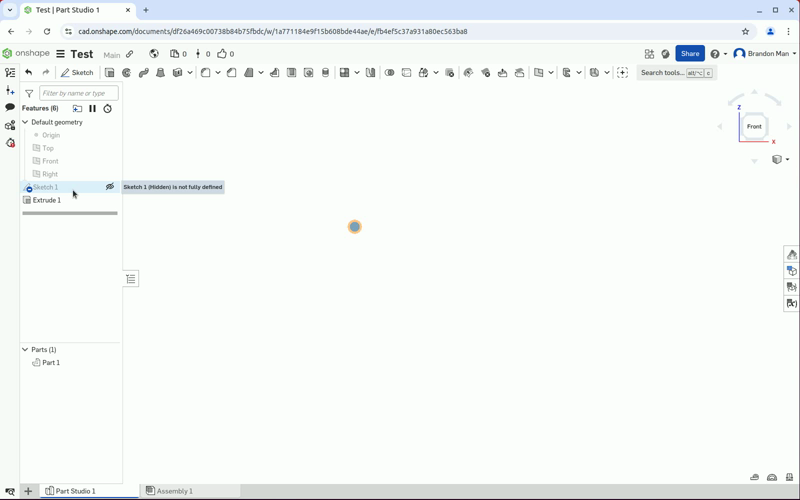
click(73, 189)
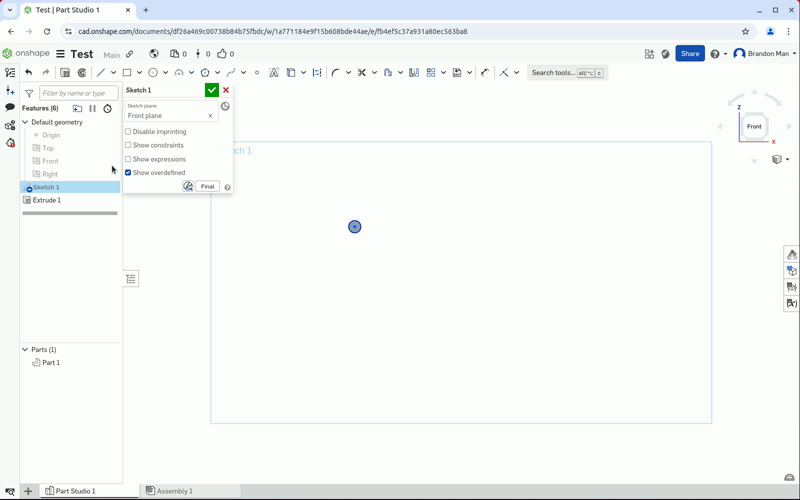
mouse_move(229, 92)
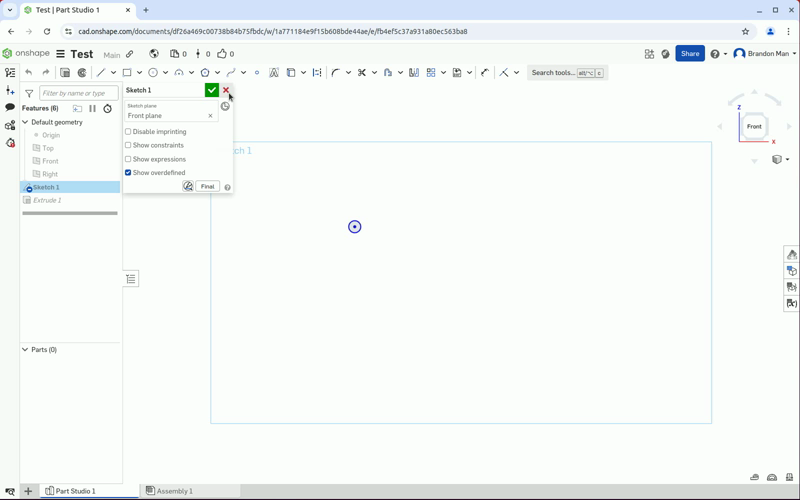
click(229, 92)
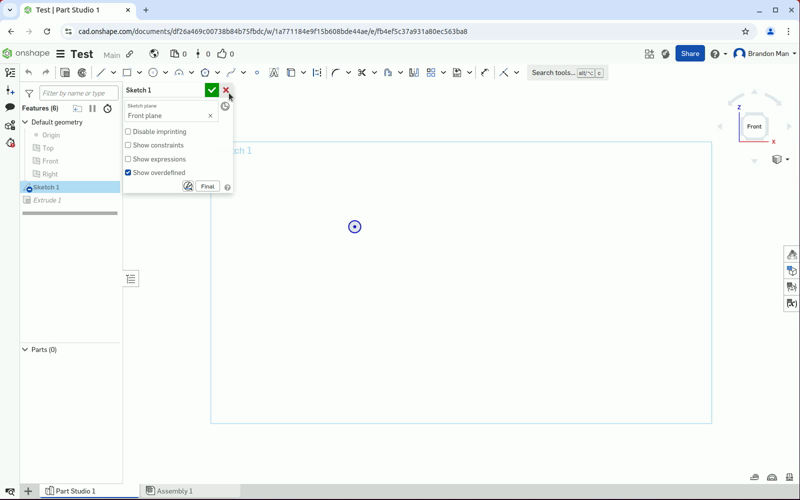
key(shift+s)
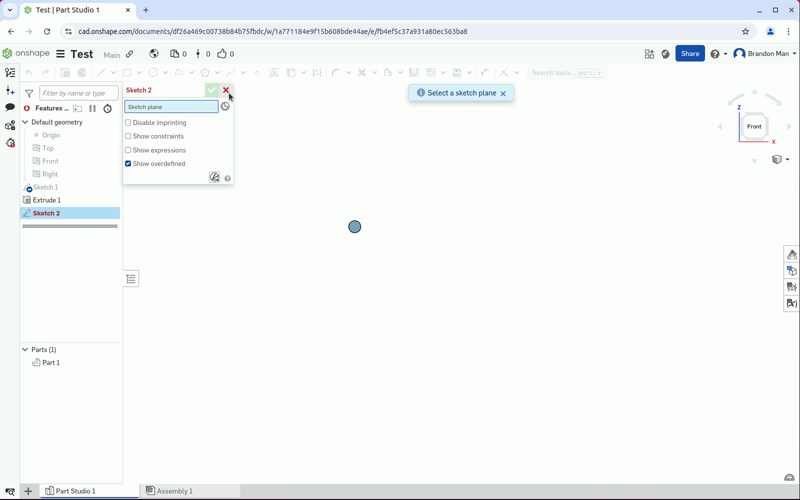
mouse_move(73, 163)
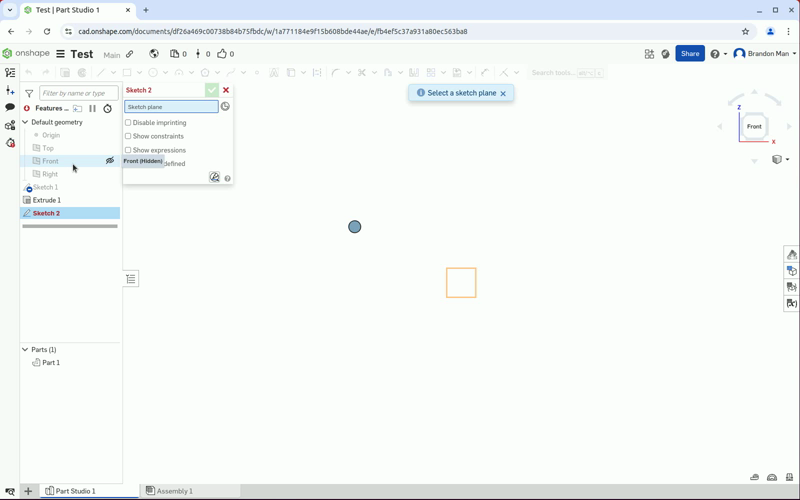
click(73, 163)
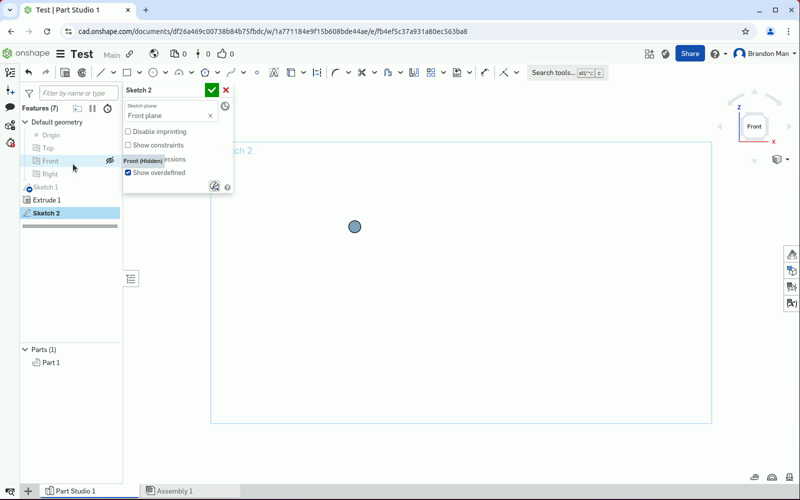
mouse_move(73, 352)
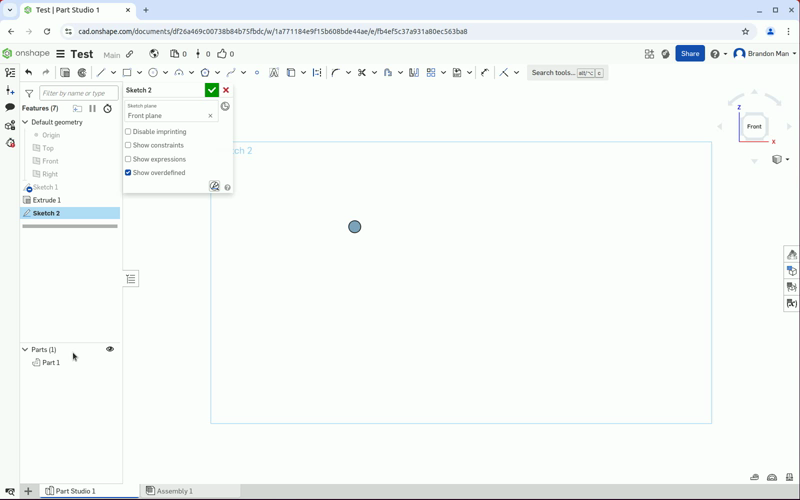
key(y)
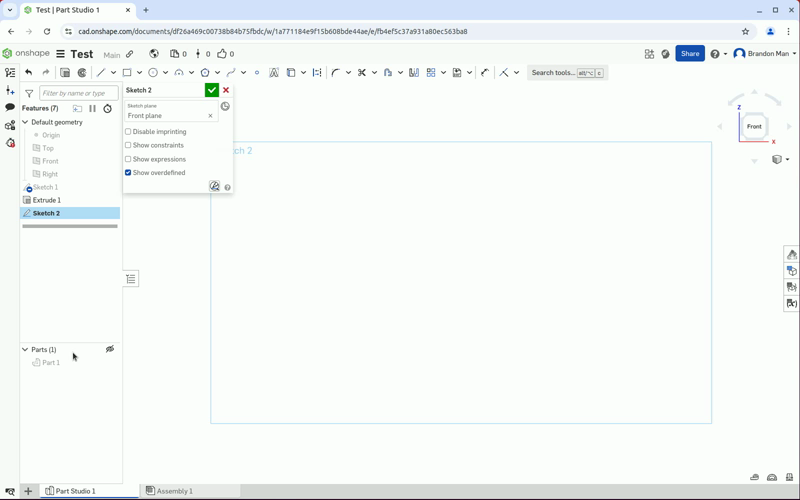
key(c)
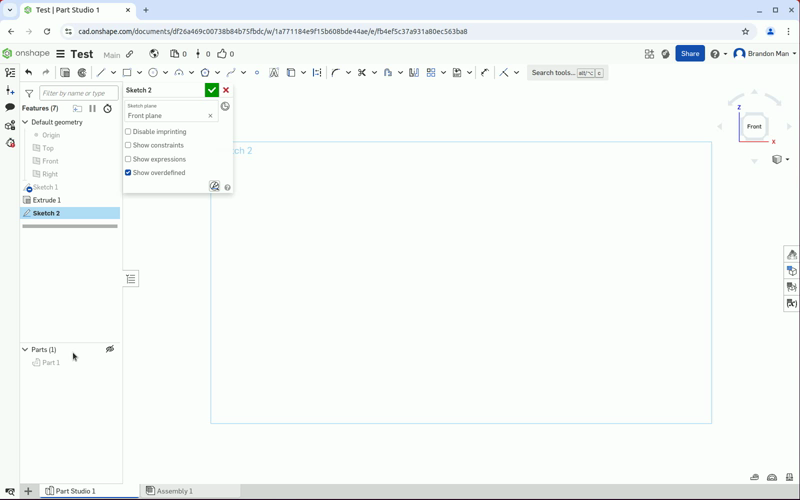
key_down(shift)
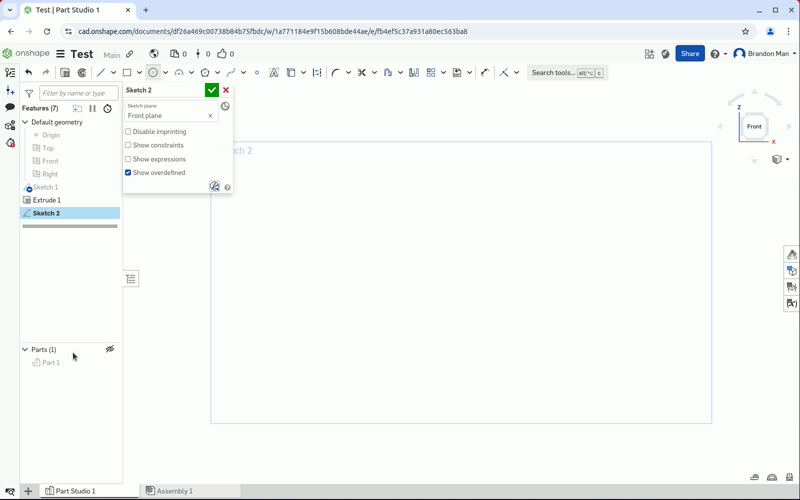
mouse_move(398, 226)
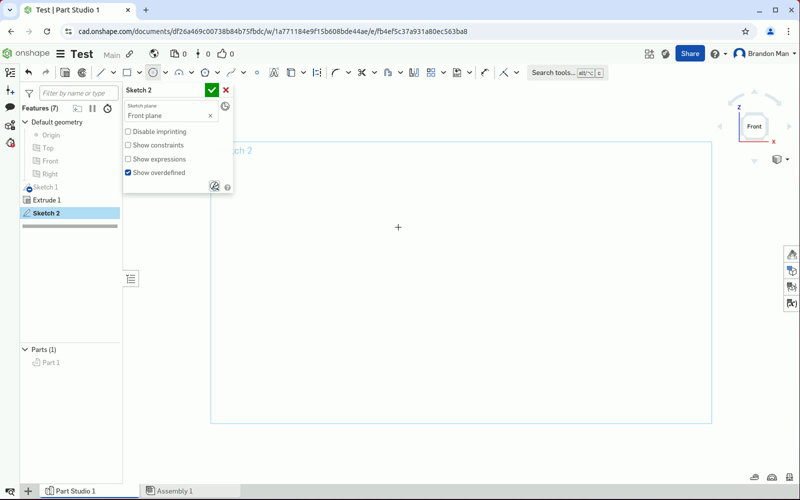
click(398, 226)
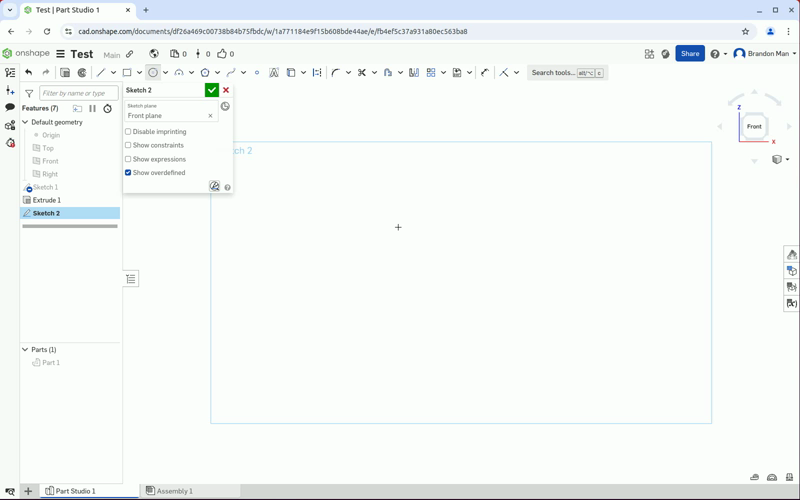
key_up(shift)
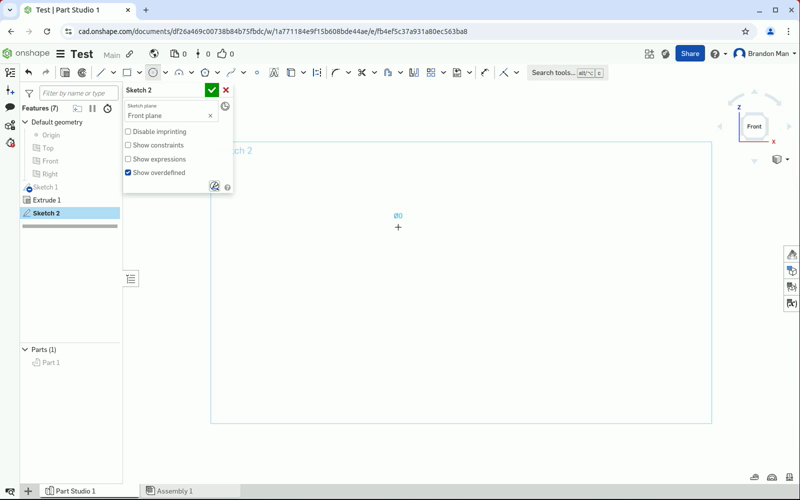
mouse_move(404, 226)
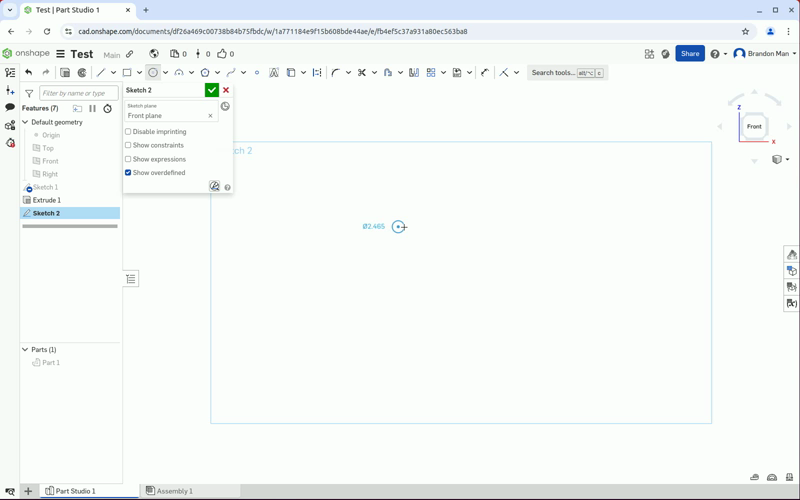
click(404, 226)
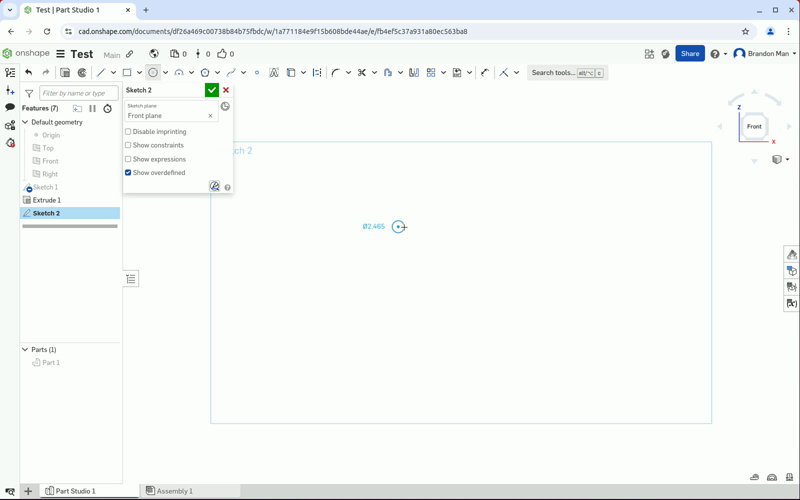
key(esc)
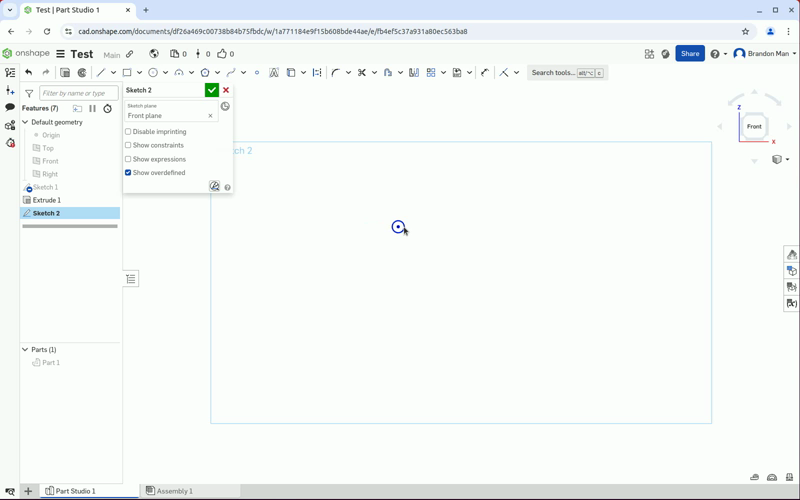
mouse_move(398, 225)
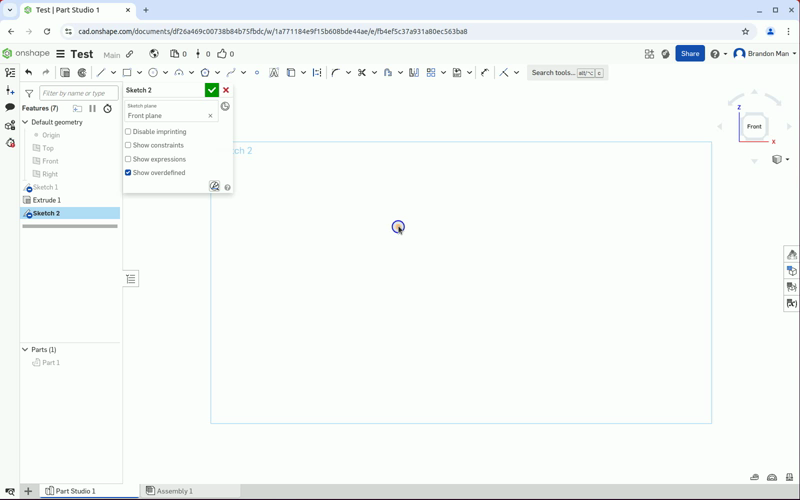
scroll(6)
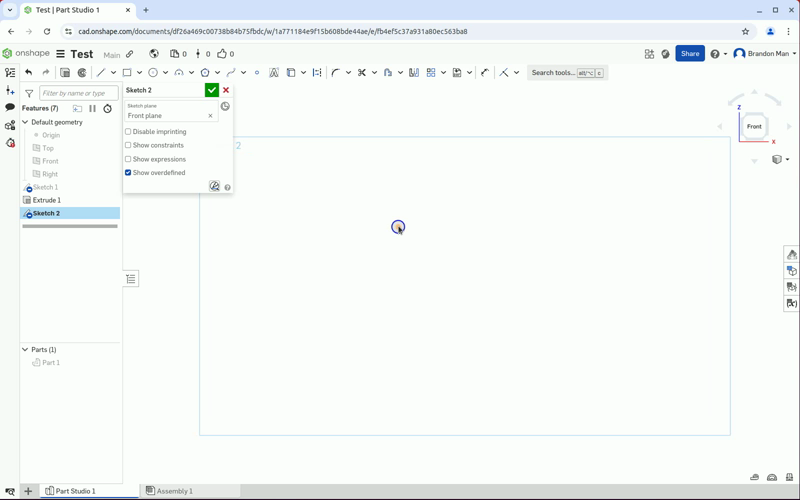
scroll(6)
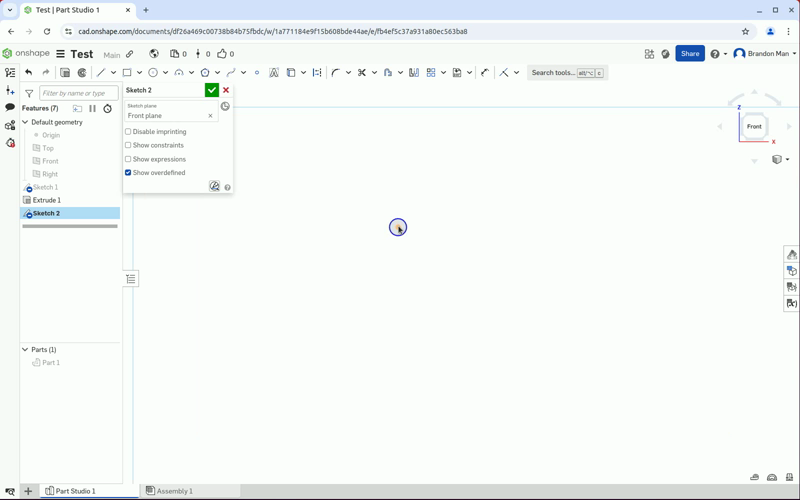
scroll(6)
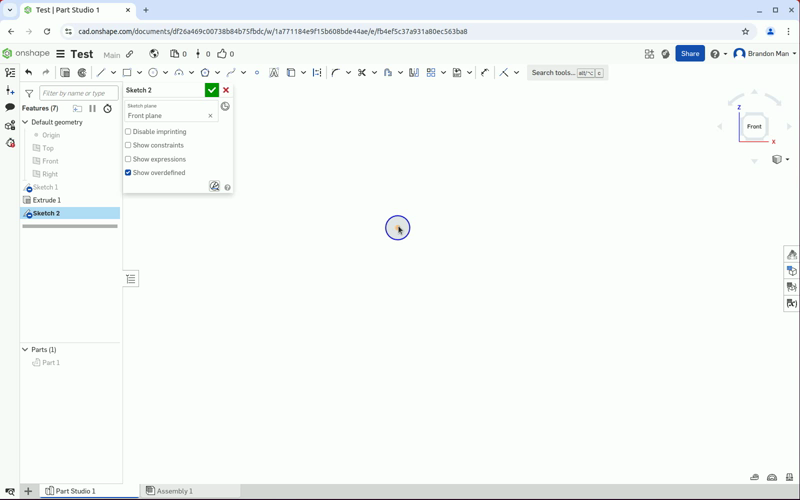
scroll(6)
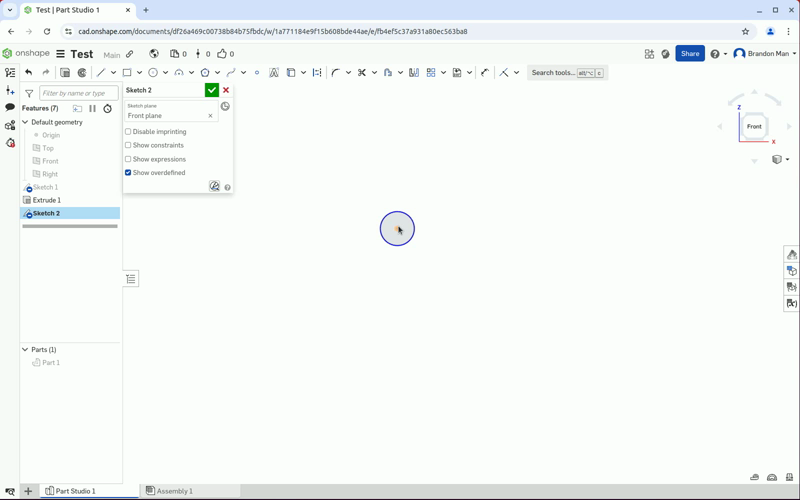
scroll(6)
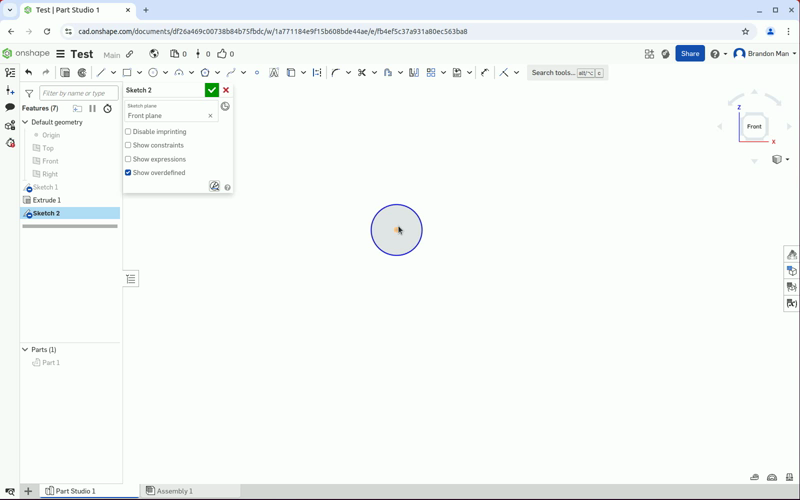
scroll(6)
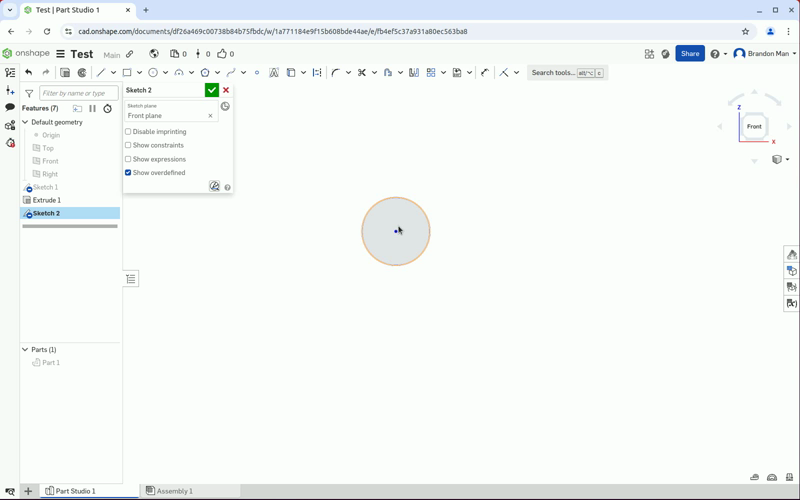
scroll(6)
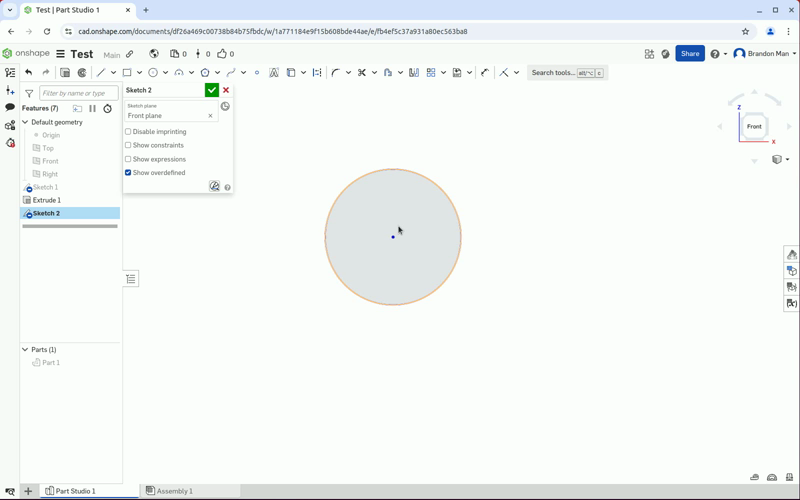
click(398, 225)
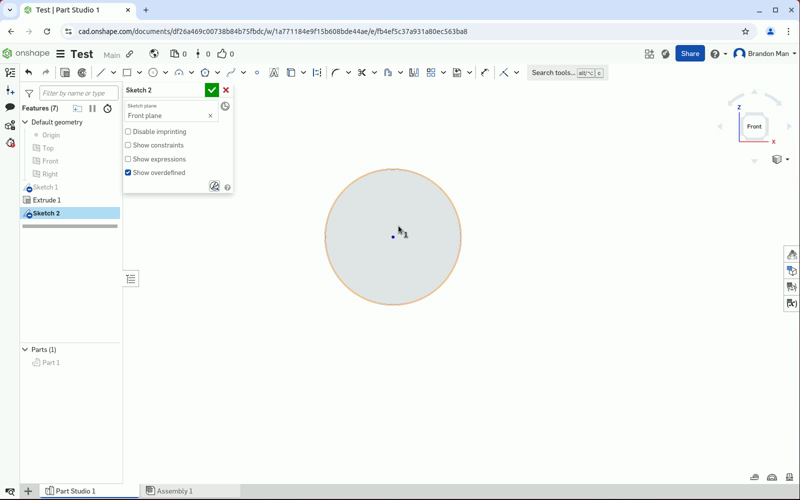
scroll(-6)
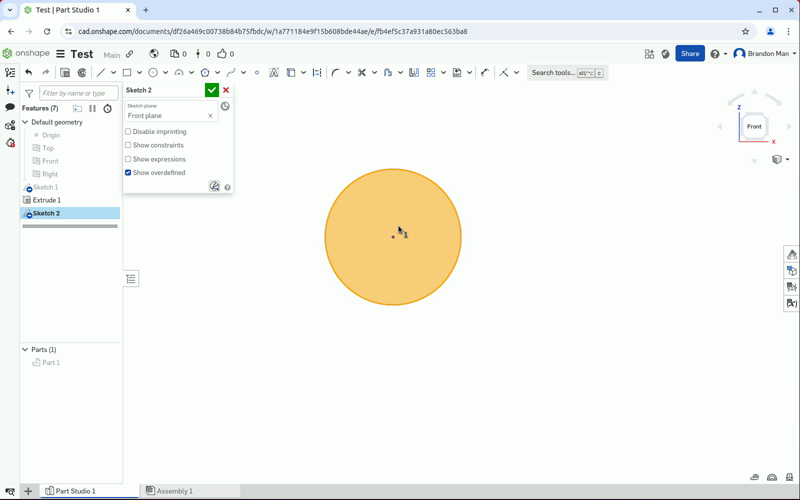
scroll(-6)
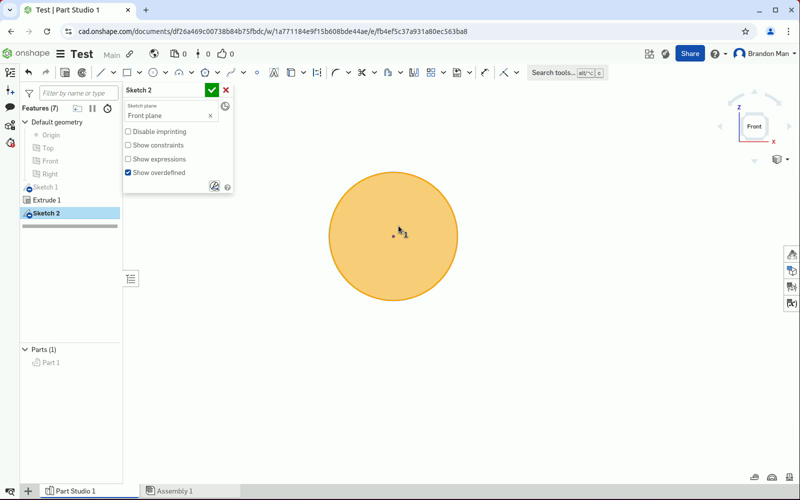
scroll(-6)
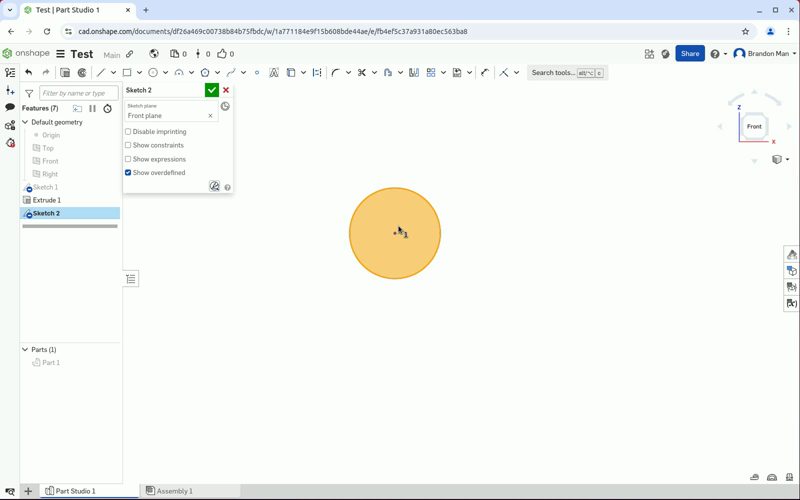
scroll(-6)
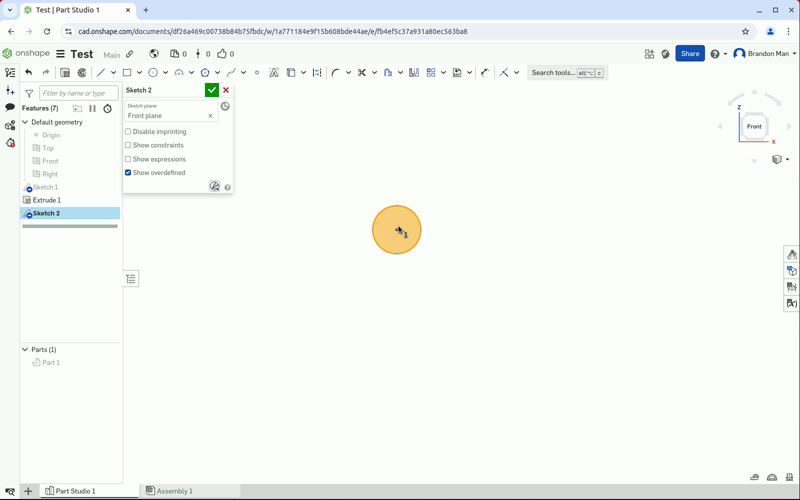
scroll(-6)
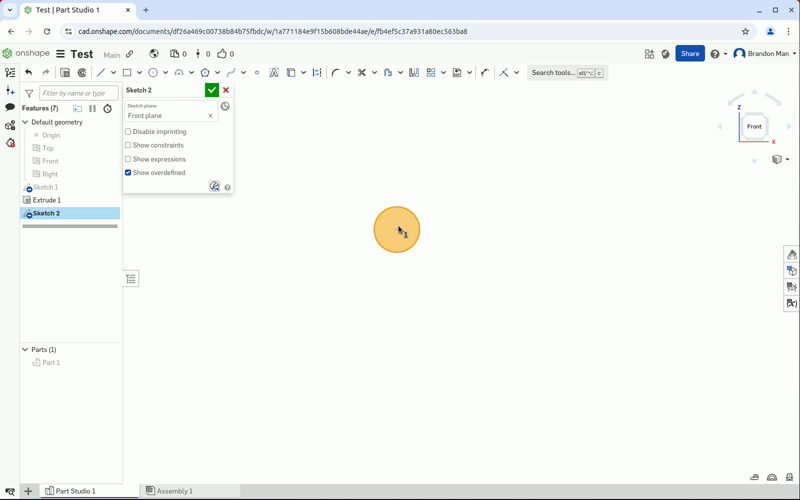
scroll(-6)
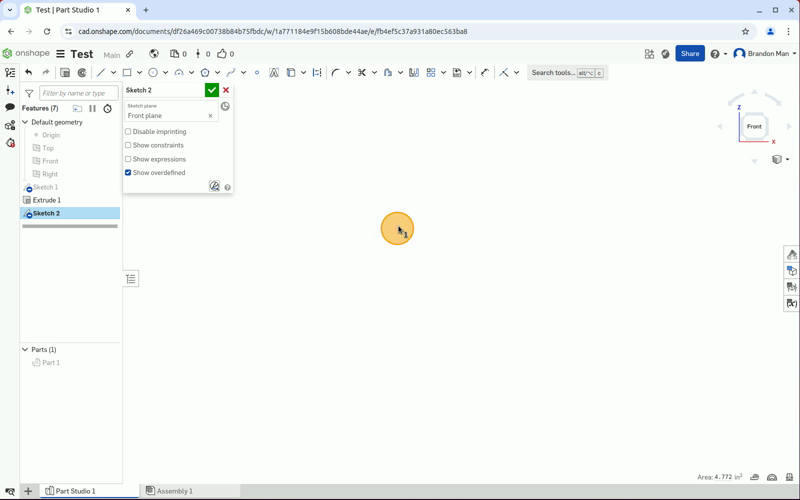
scroll(-6)
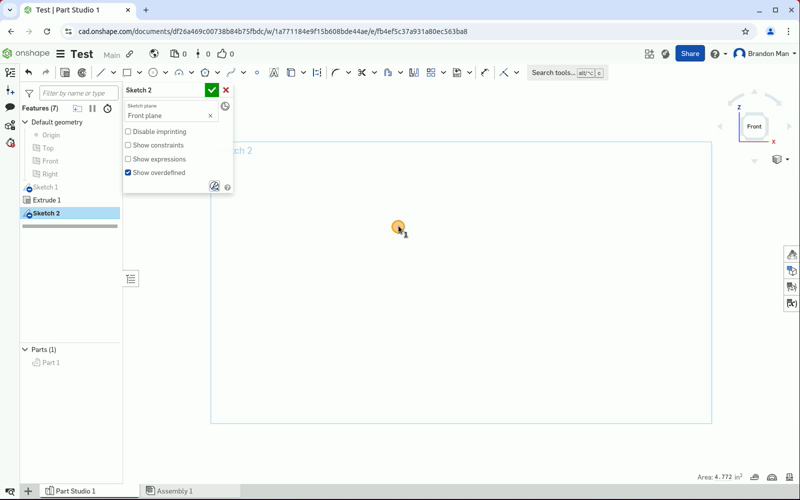
mouse_move(73, 352)
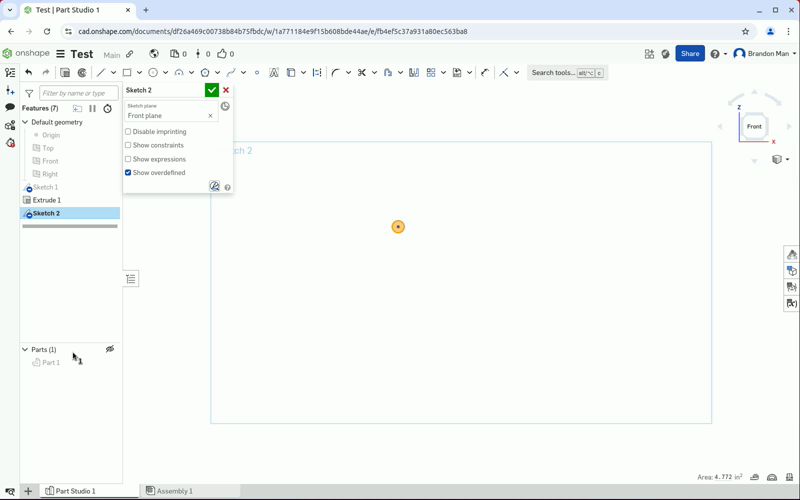
key(shift+y)
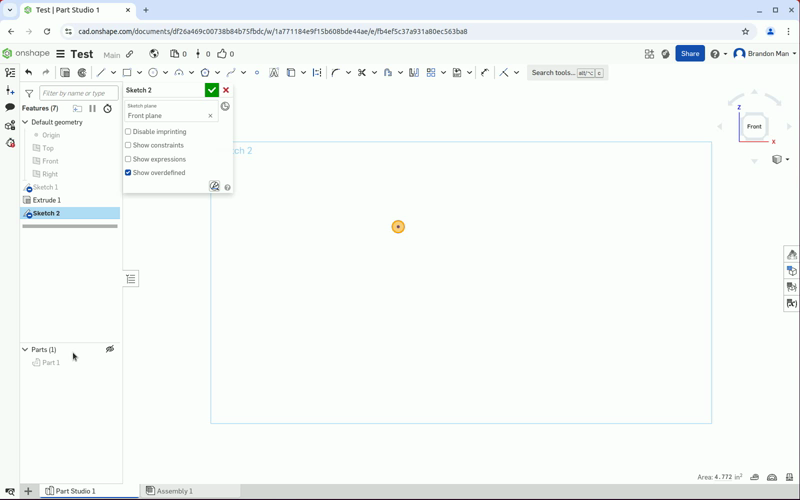
key(shift+e)
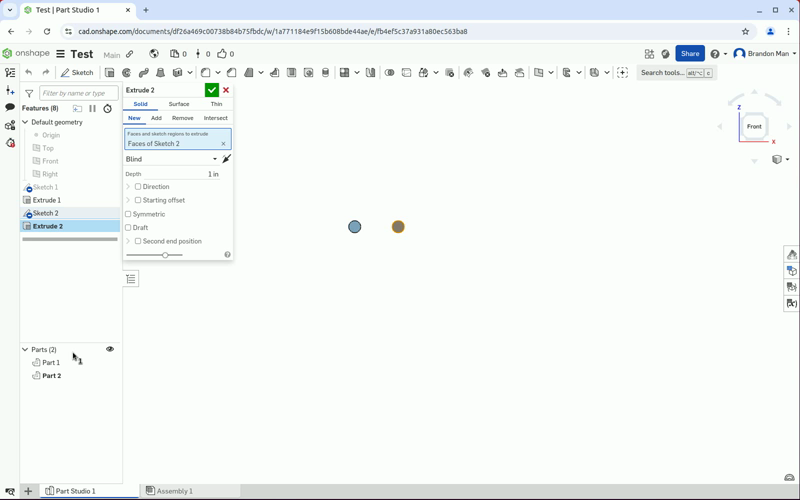
mouse_move(143, 106)
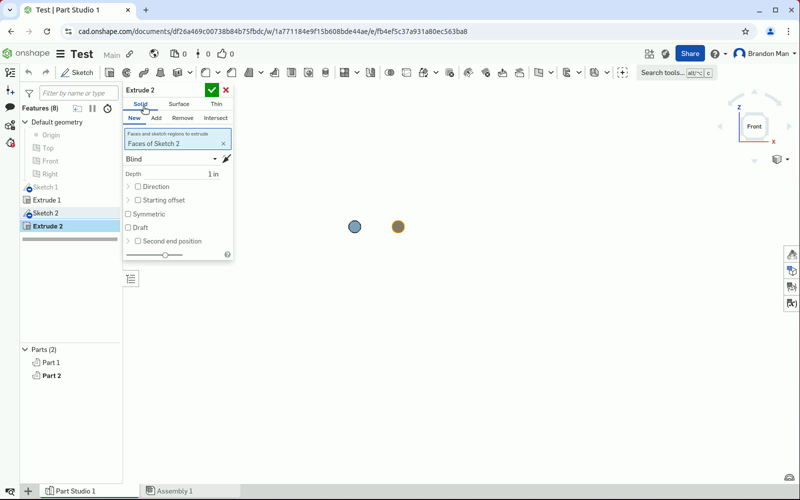
click(143, 106)
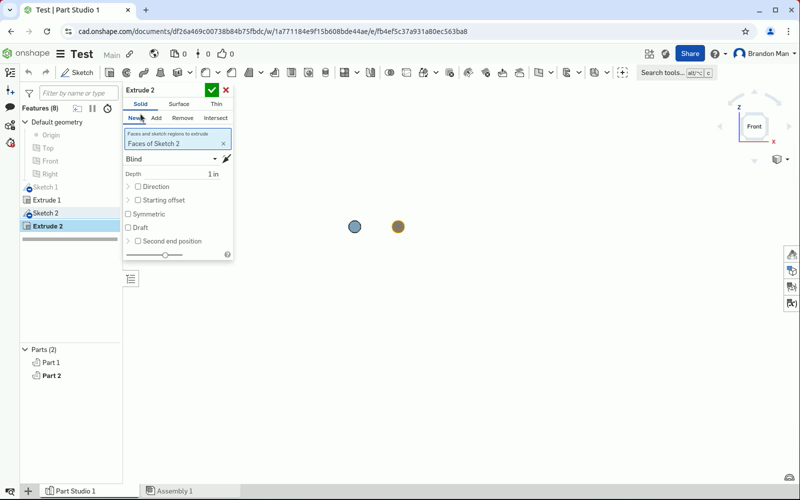
mouse_move(137, 120)
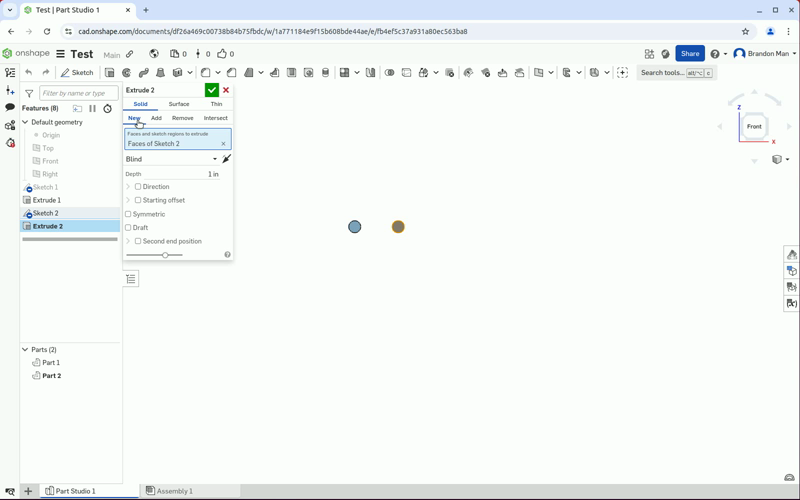
click(137, 120)
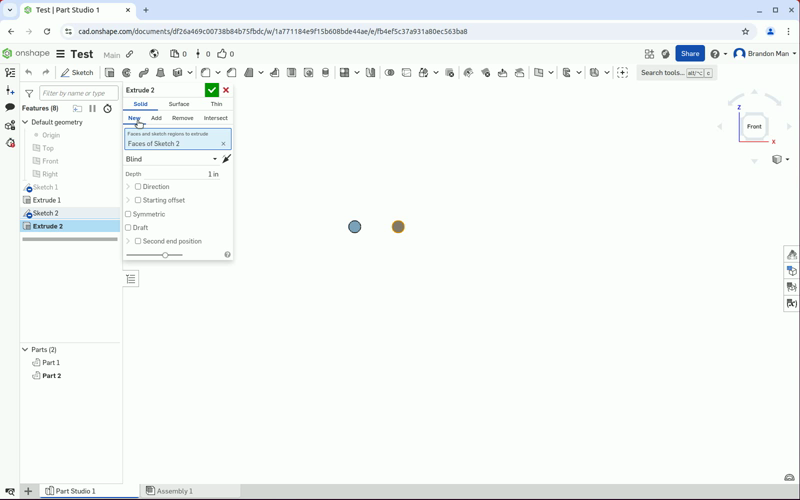
key(tab, 4)
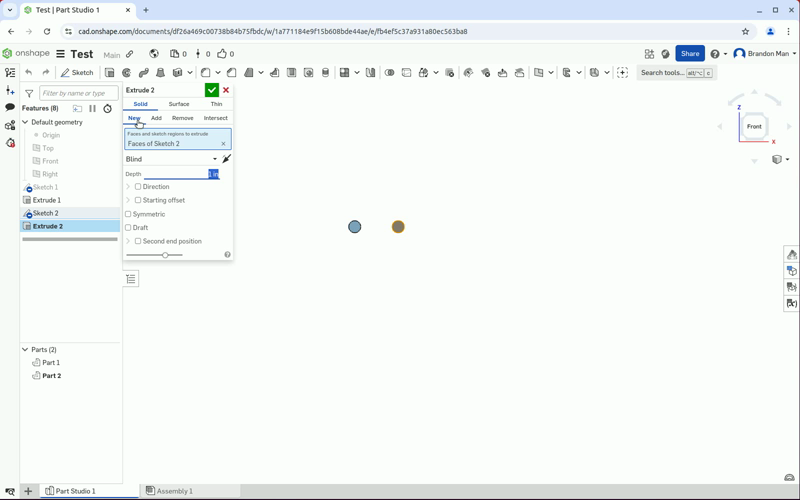
text(7.221)
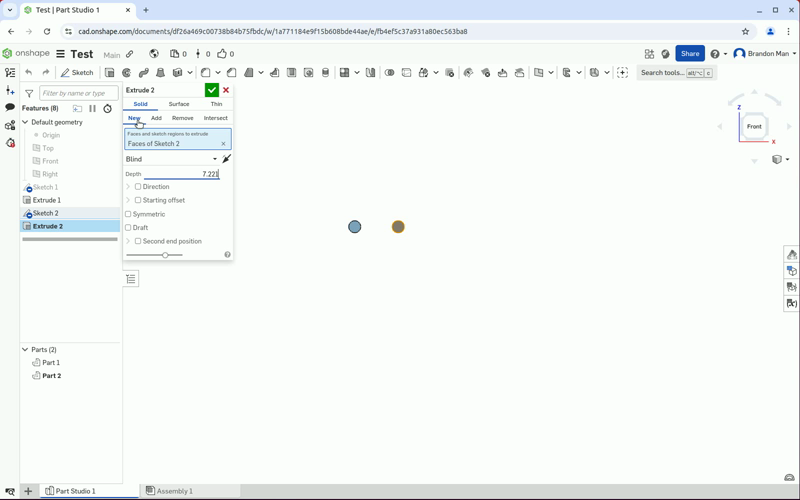
key(enter)
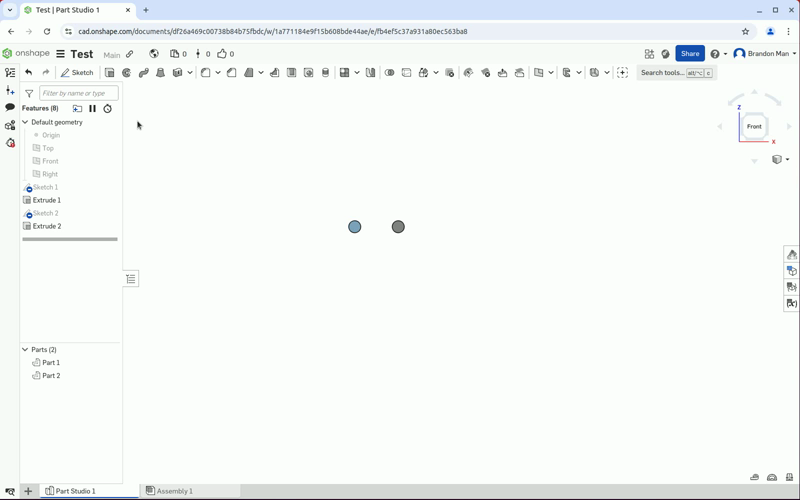
key(shift+h)
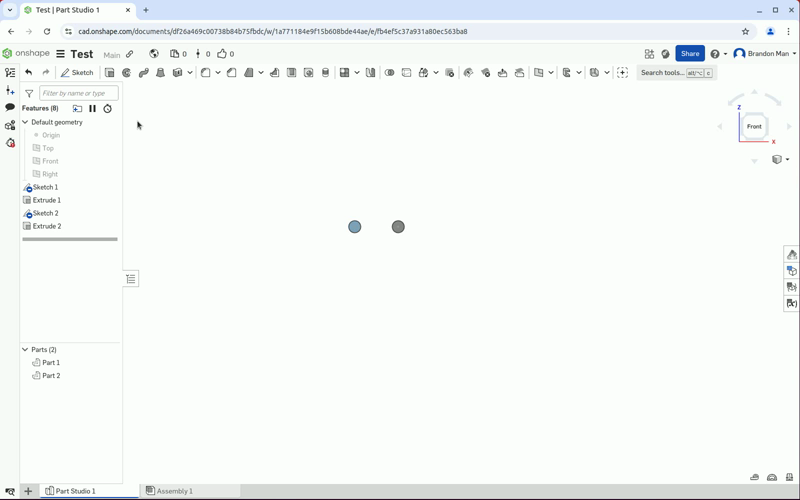
key(shift+h)
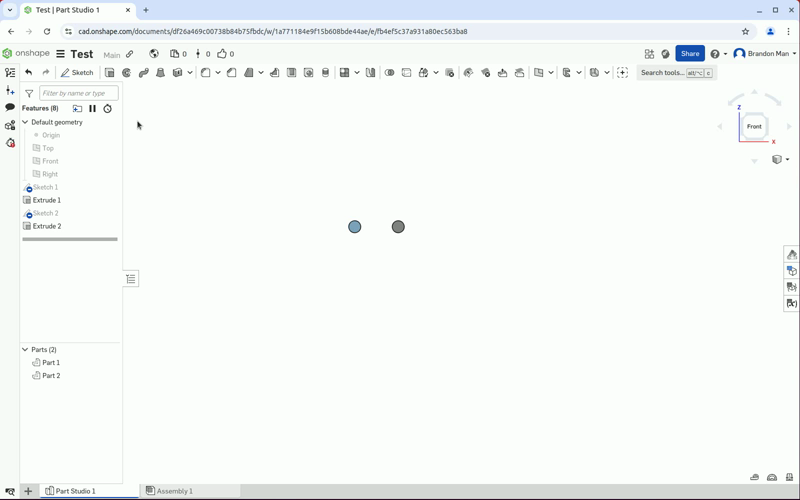
mouse_move(73, 189)
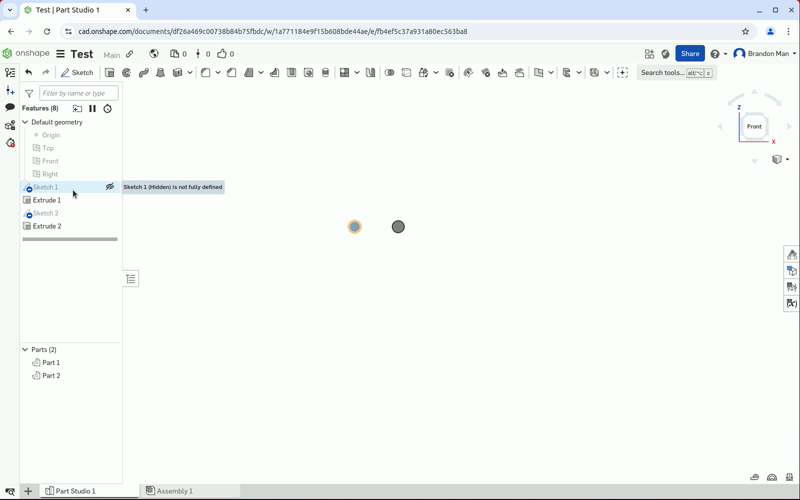
click(73, 189)
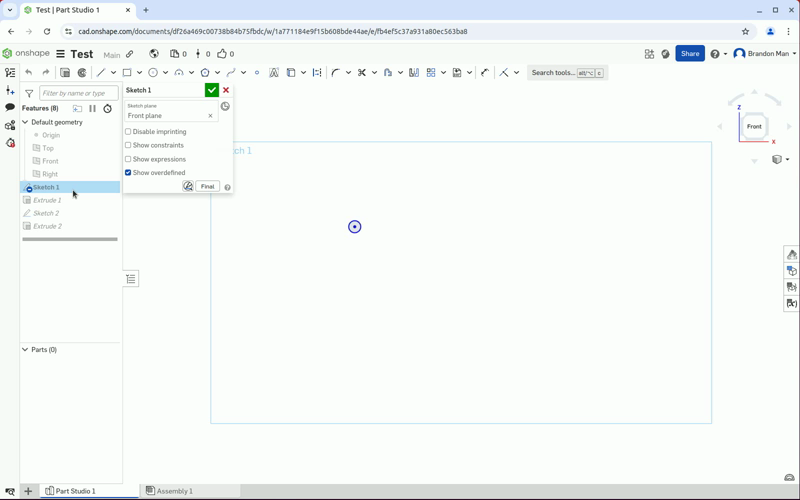
mouse_move(229, 92)
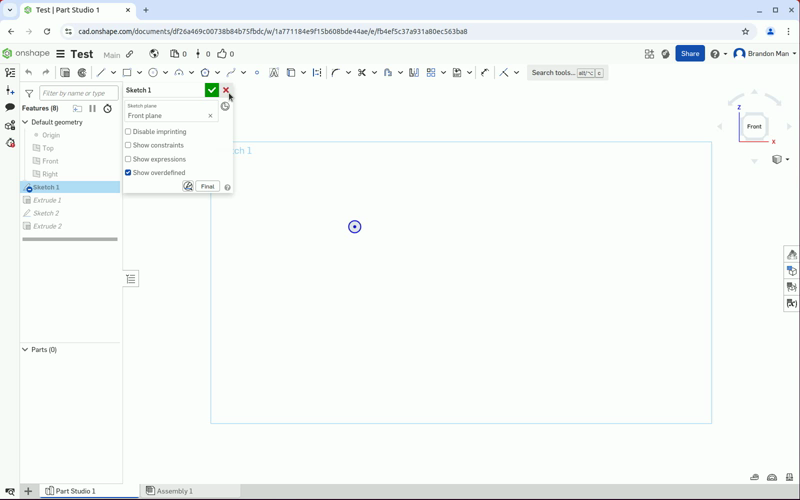
click(229, 92)
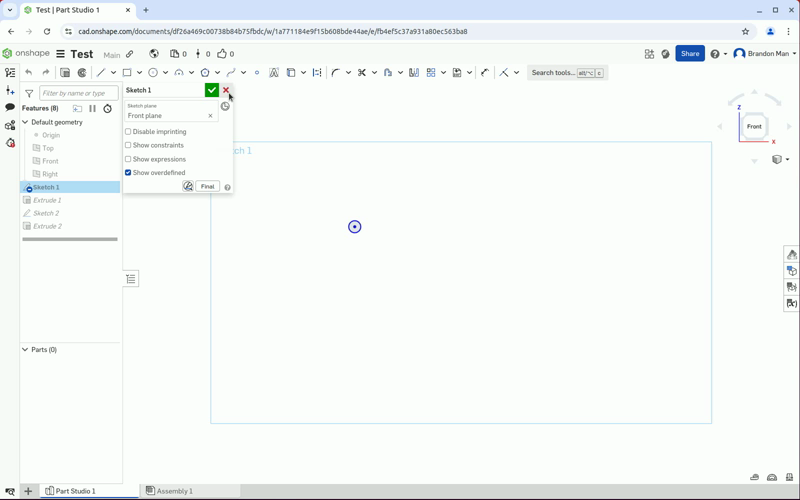
key(shift+s)
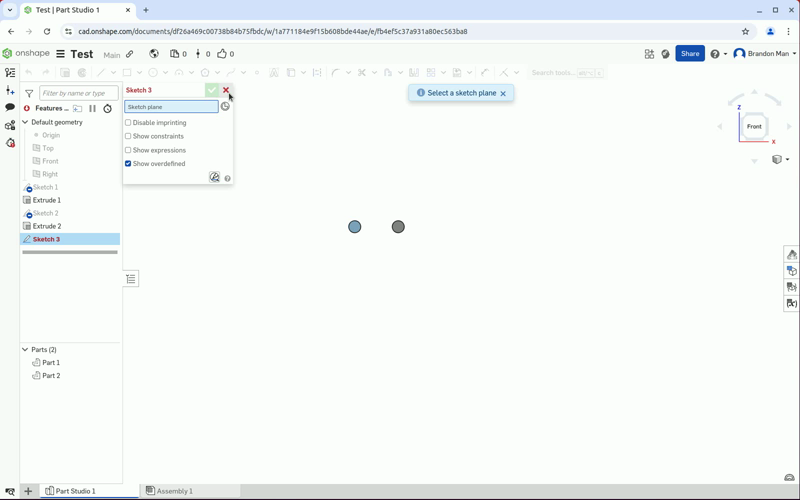
mouse_move(73, 163)
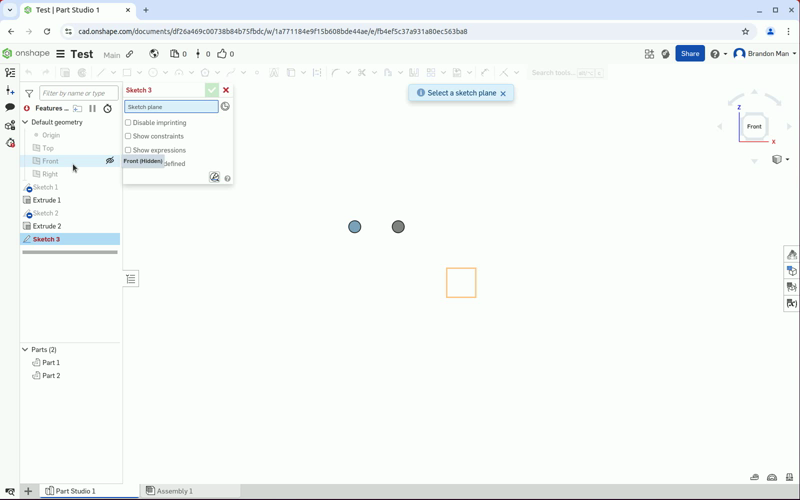
click(73, 163)
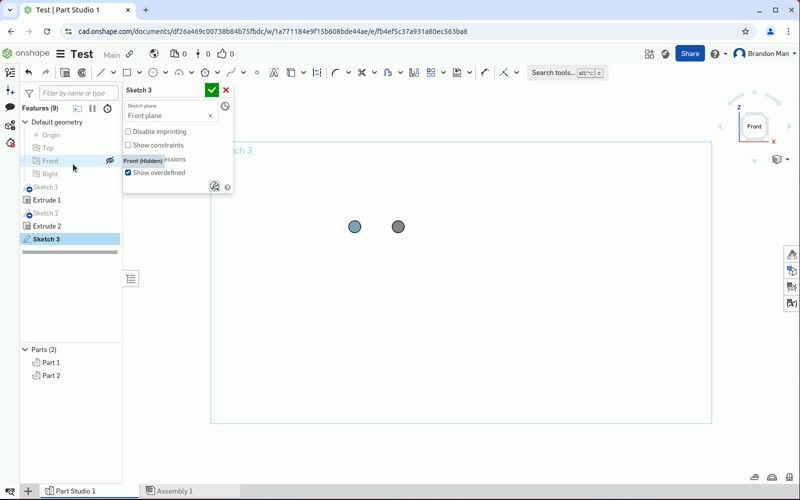
mouse_move(73, 352)
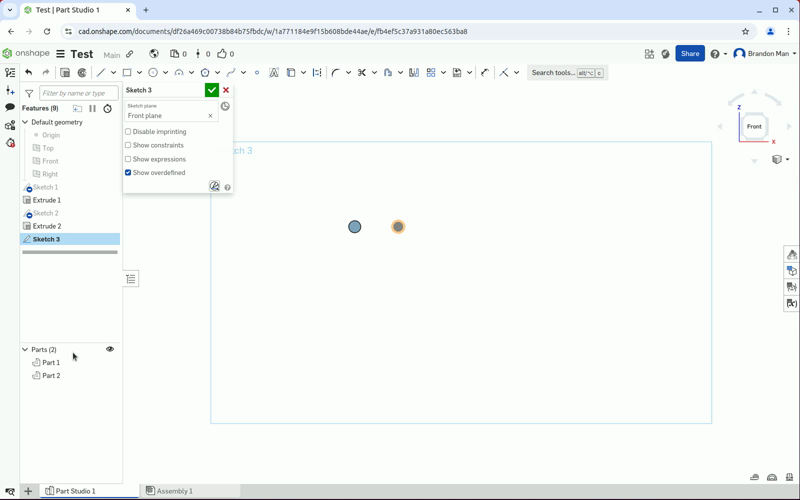
key(y)
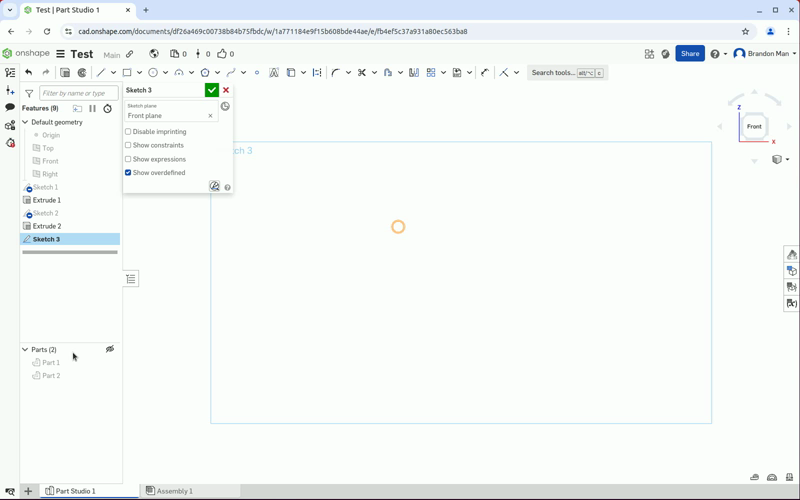
key(c)
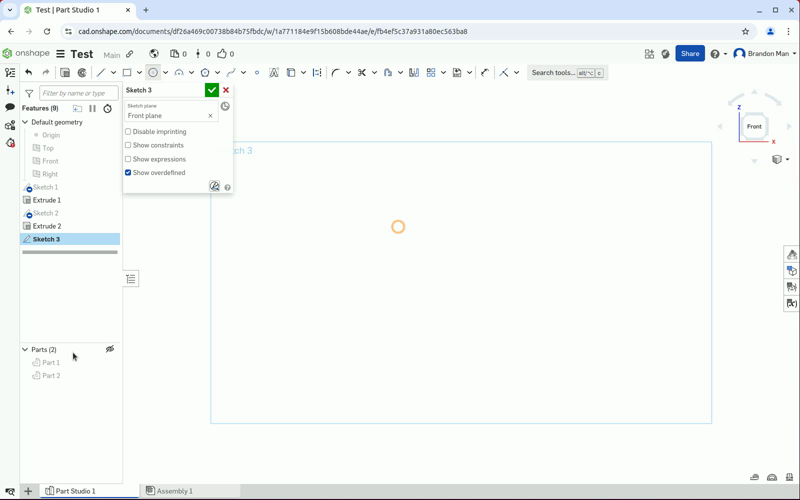
key_down(shift)
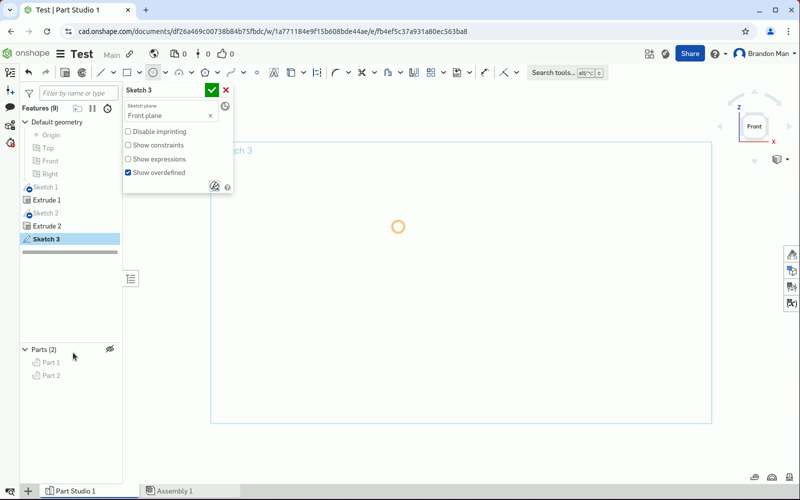
mouse_move(431, 226)
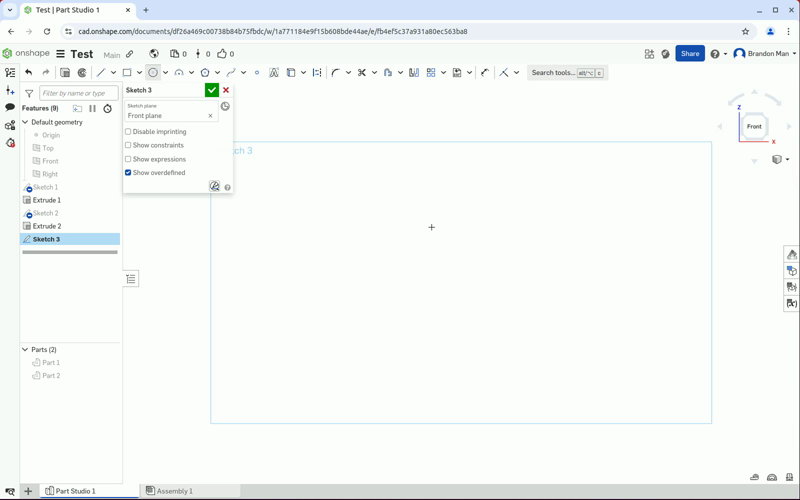
click(431, 226)
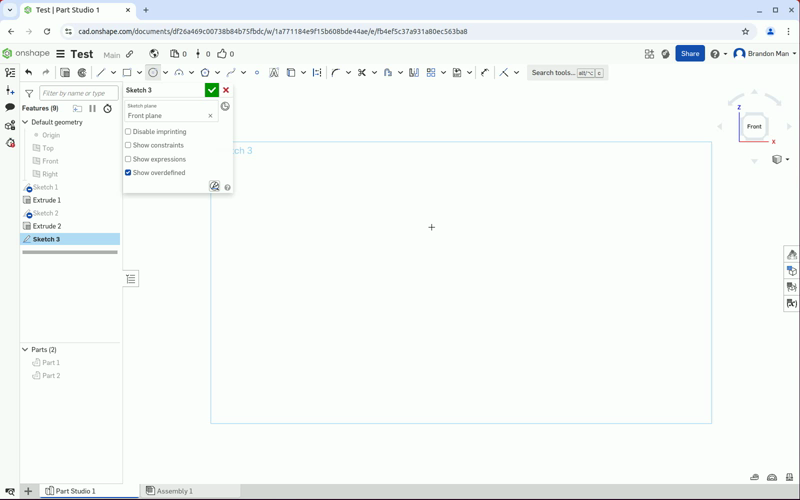
key_up(shift)
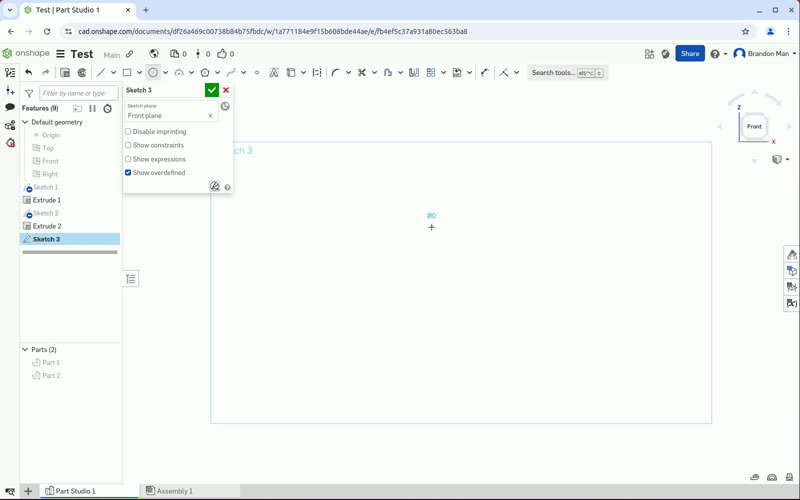
mouse_move(438, 226)
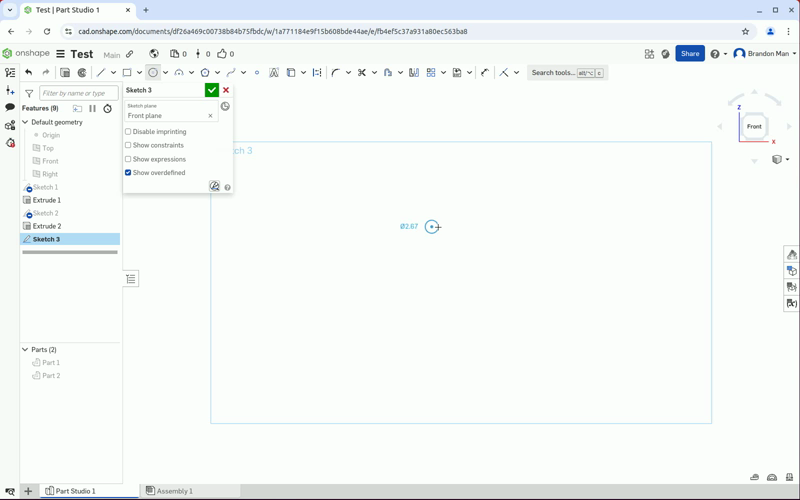
click(438, 226)
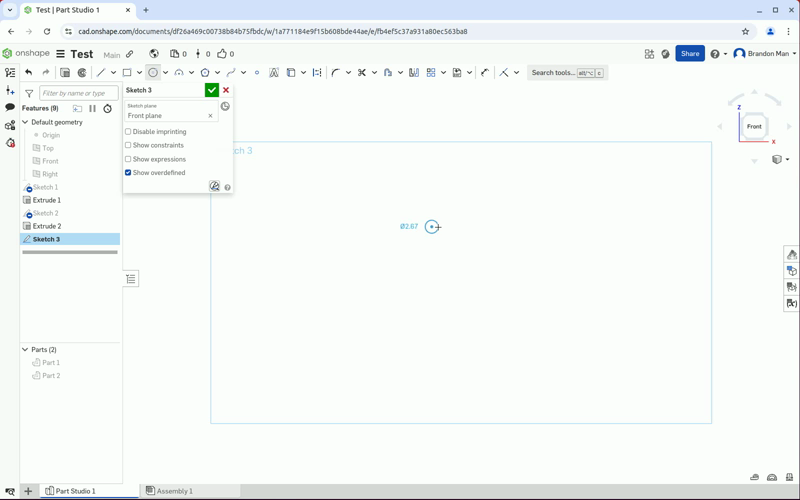
key(esc)
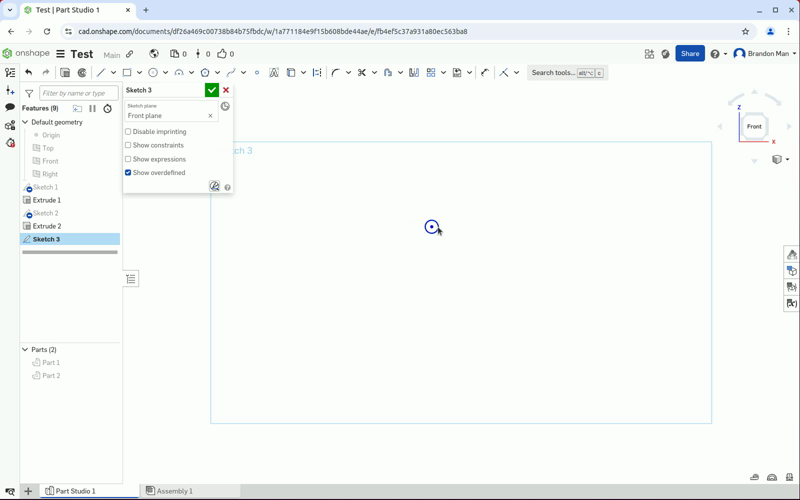
mouse_move(432, 224)
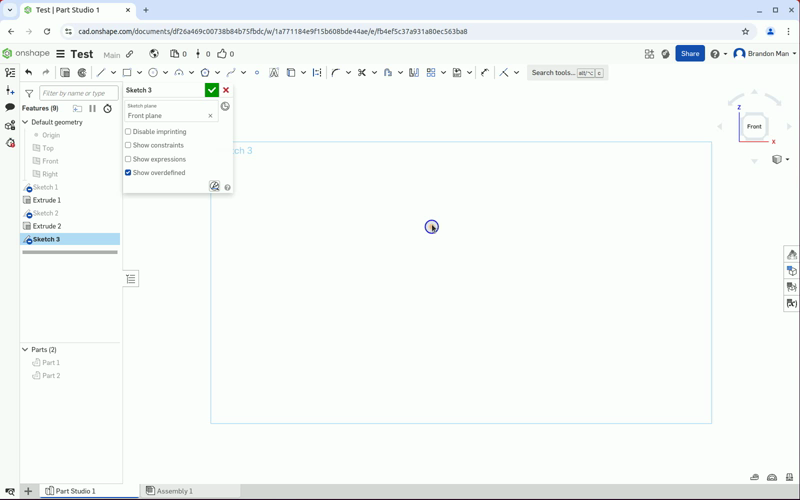
scroll(6)
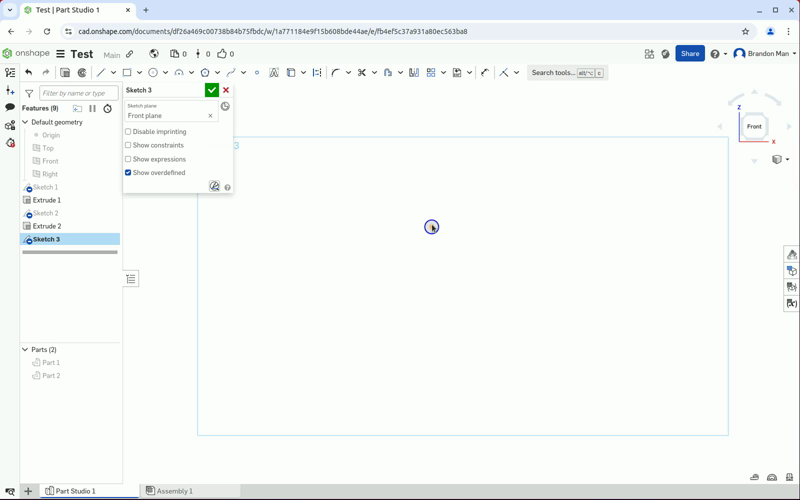
scroll(6)
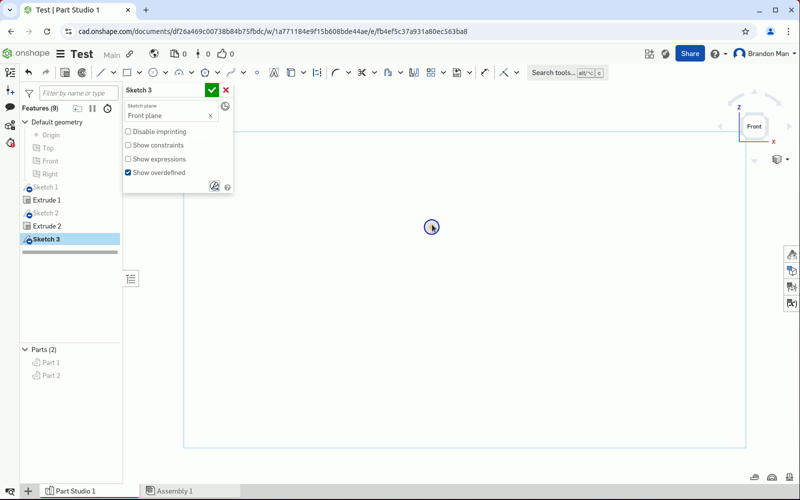
scroll(6)
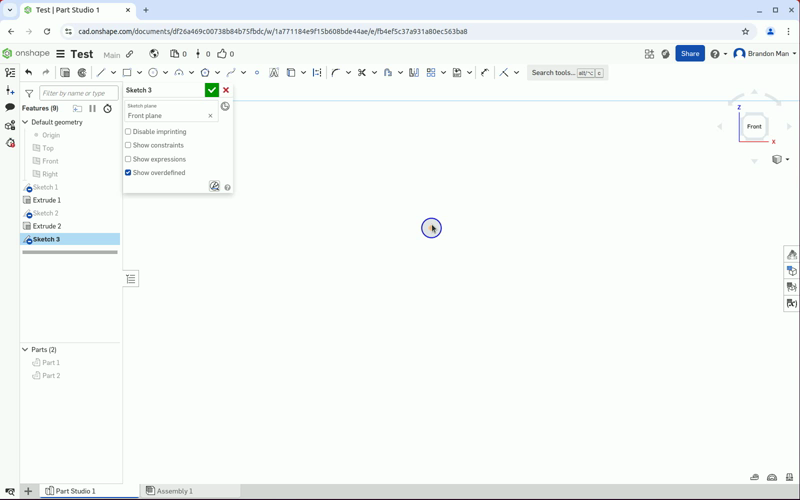
scroll(6)
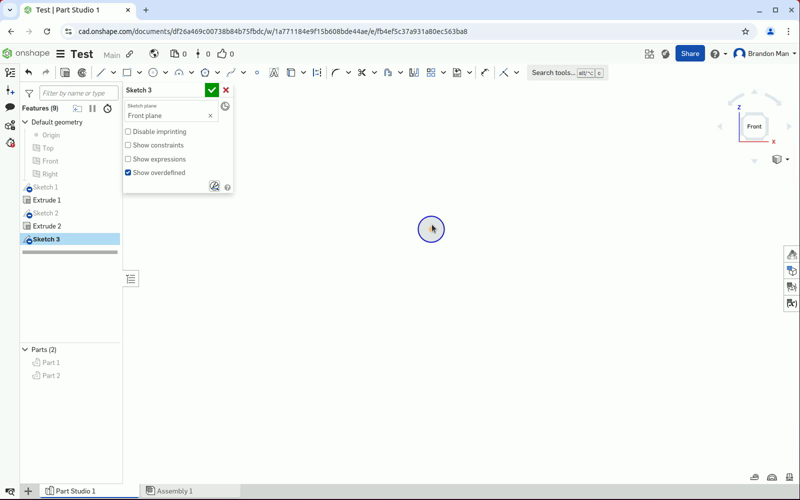
scroll(6)
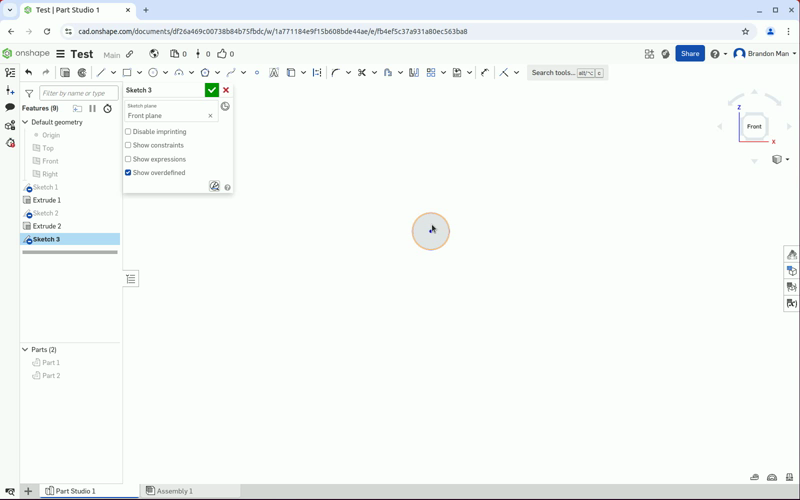
scroll(6)
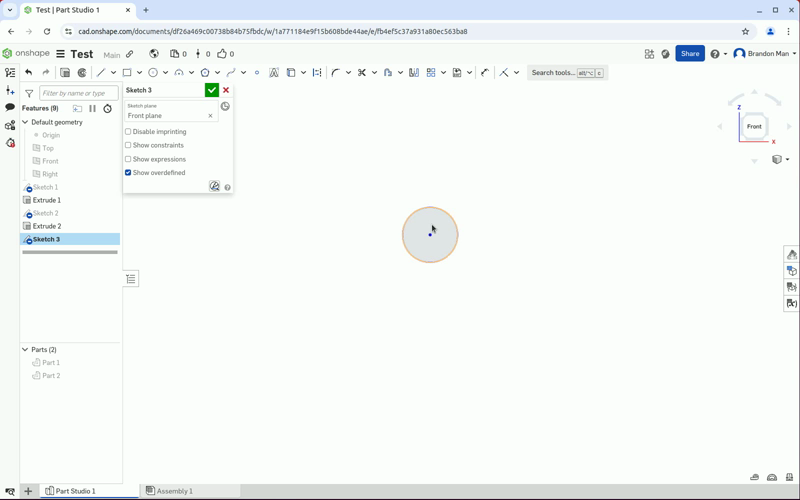
scroll(6)
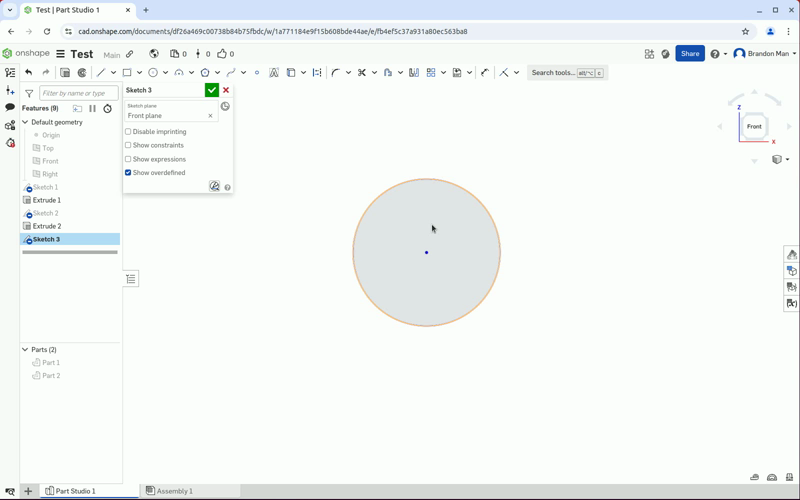
click(432, 224)
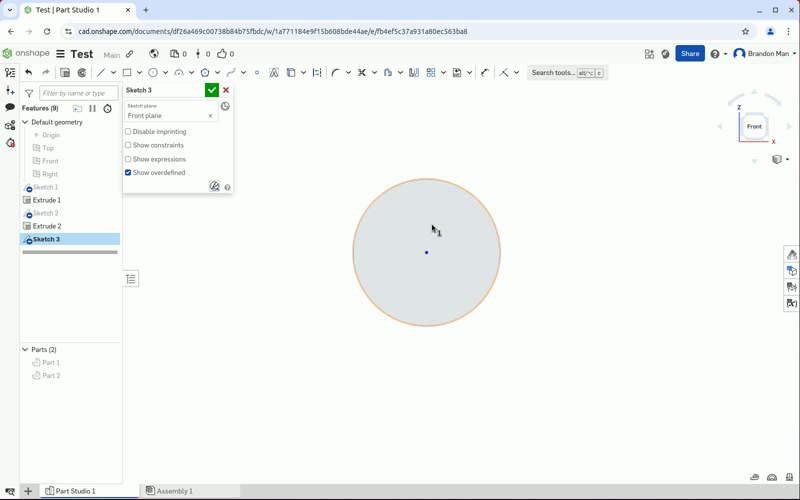
scroll(-6)
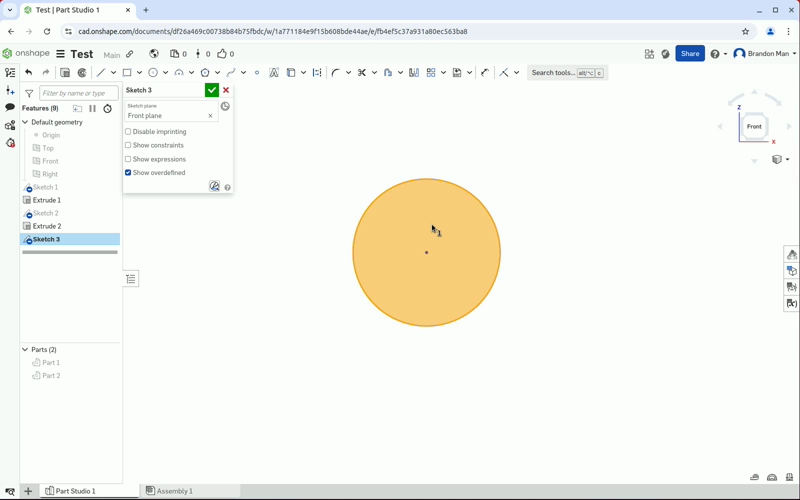
scroll(-6)
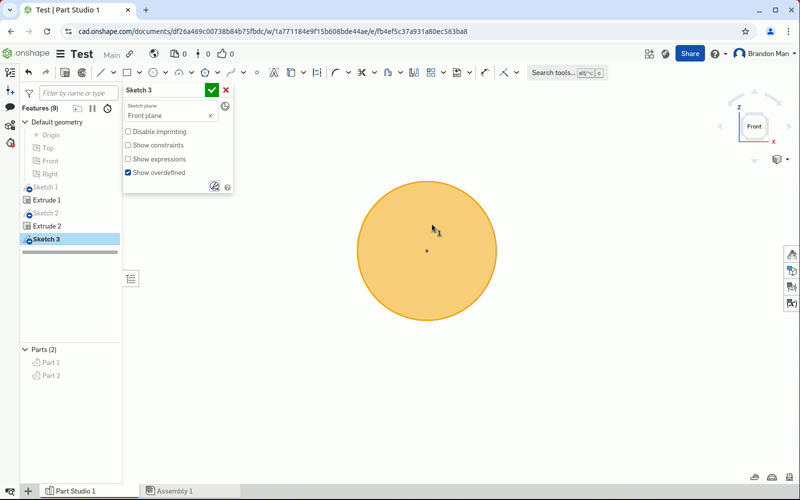
scroll(-6)
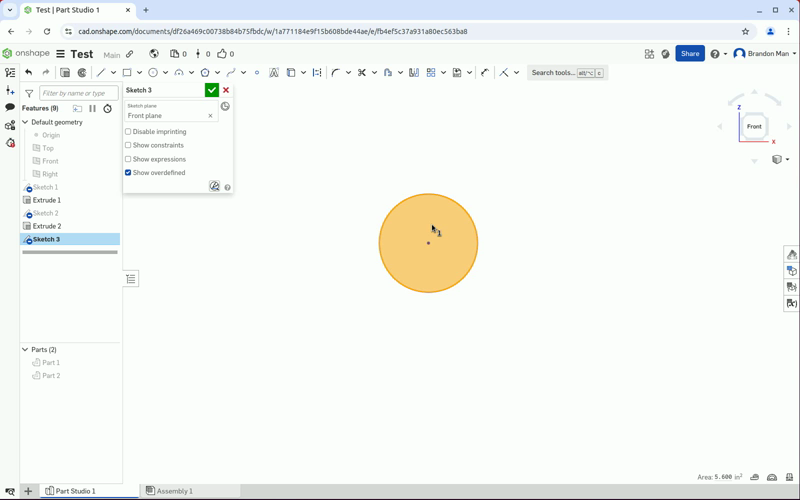
scroll(-6)
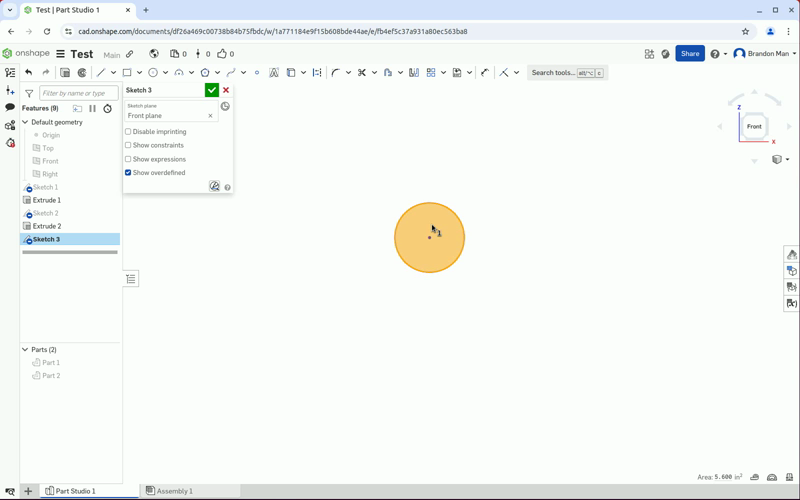
scroll(-6)
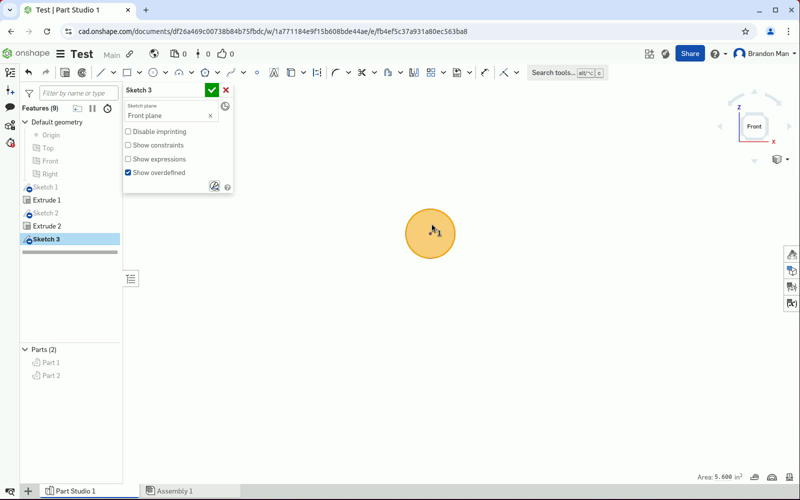
scroll(-6)
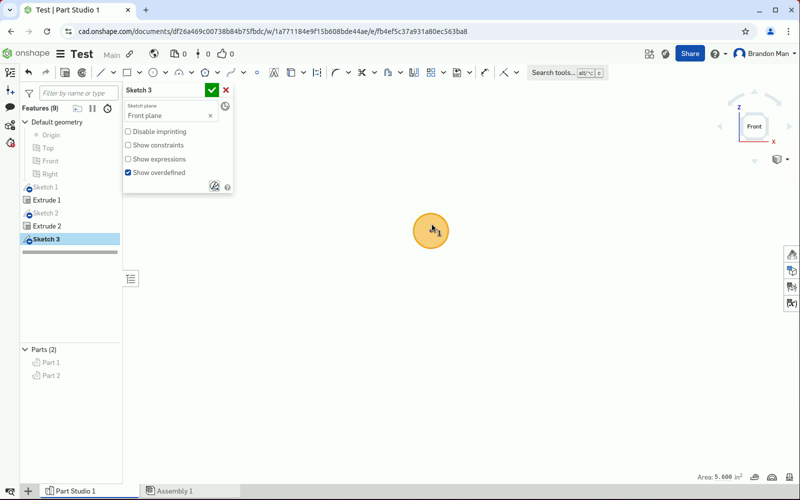
scroll(-6)
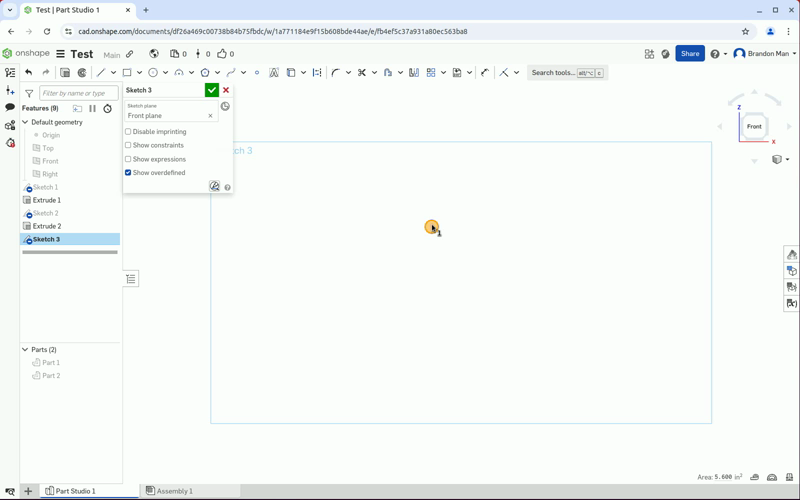
mouse_move(73, 352)
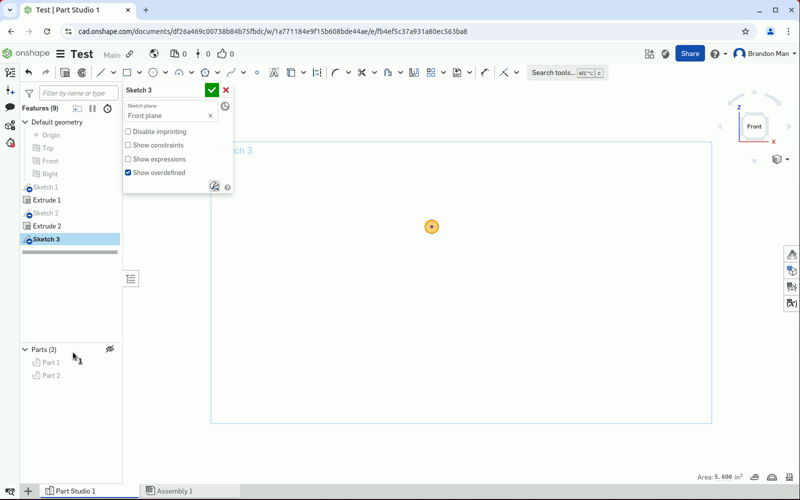
key(shift+y)
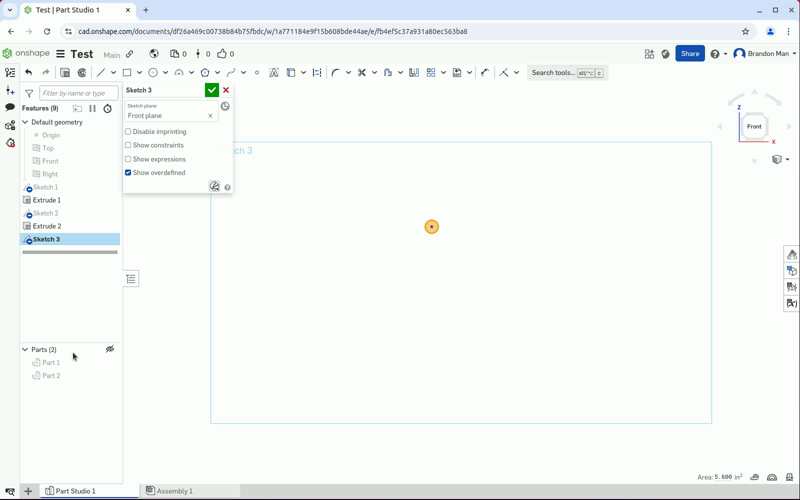
key(shift+e)
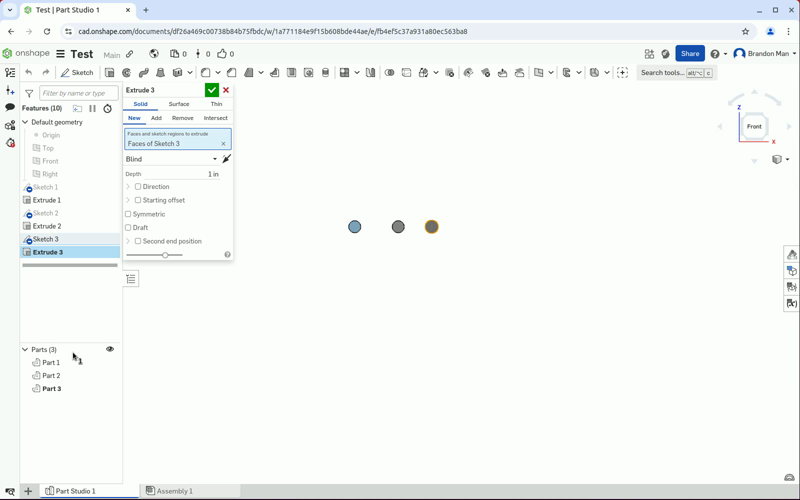
mouse_move(143, 106)
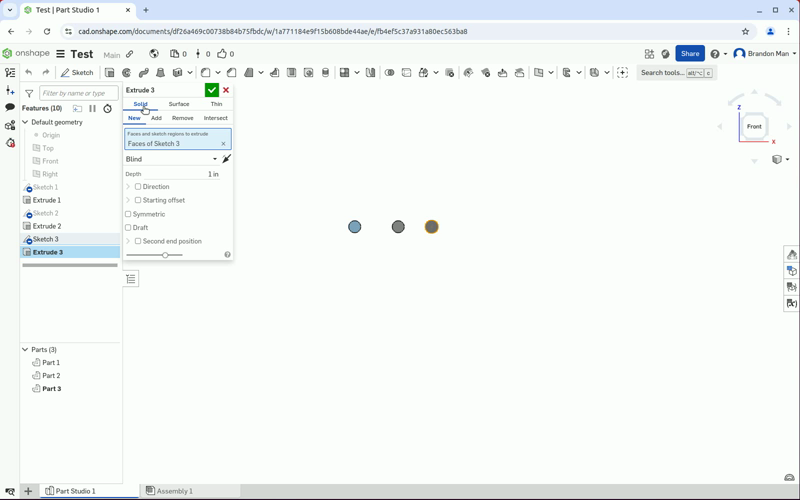
click(143, 106)
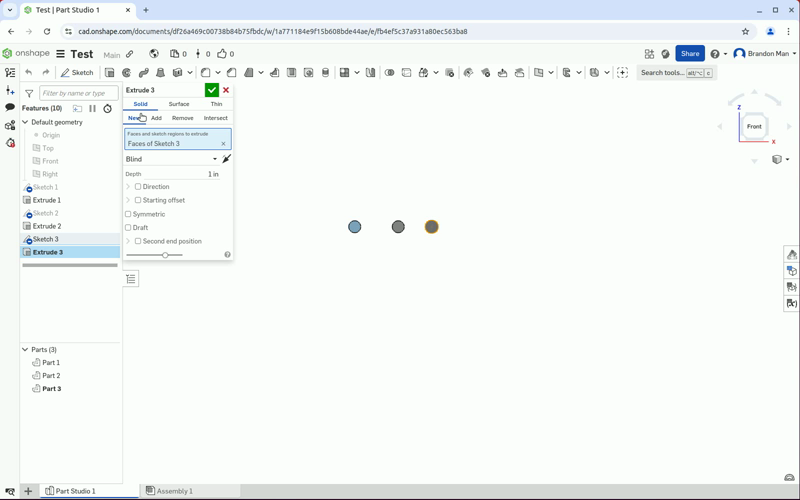
mouse_move(137, 120)
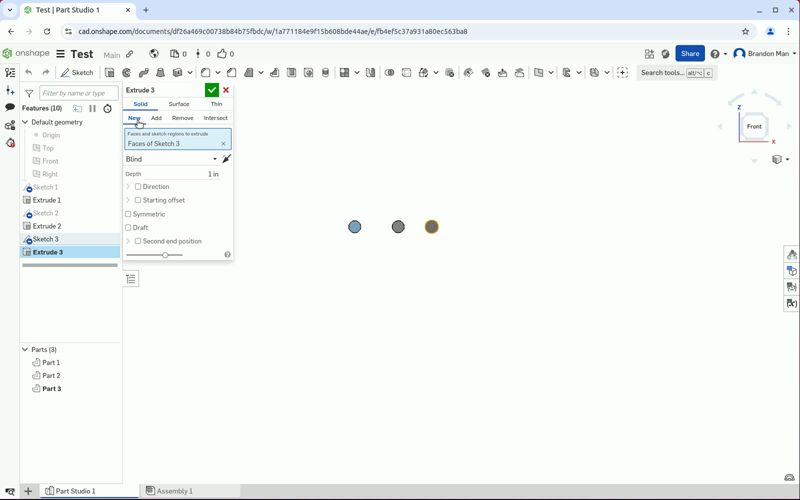
click(137, 120)
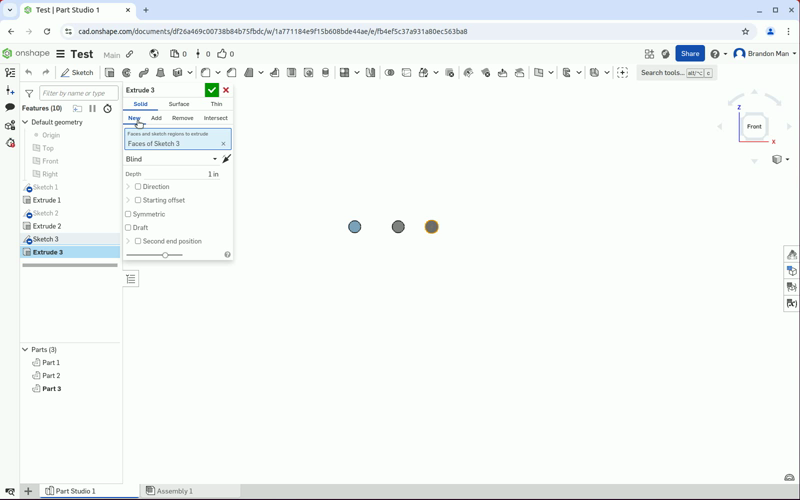
key(tab, 4)
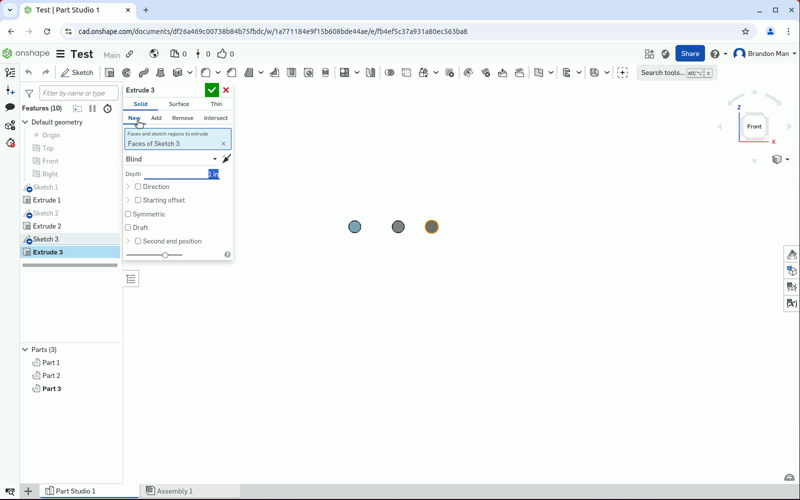
text(7.221)
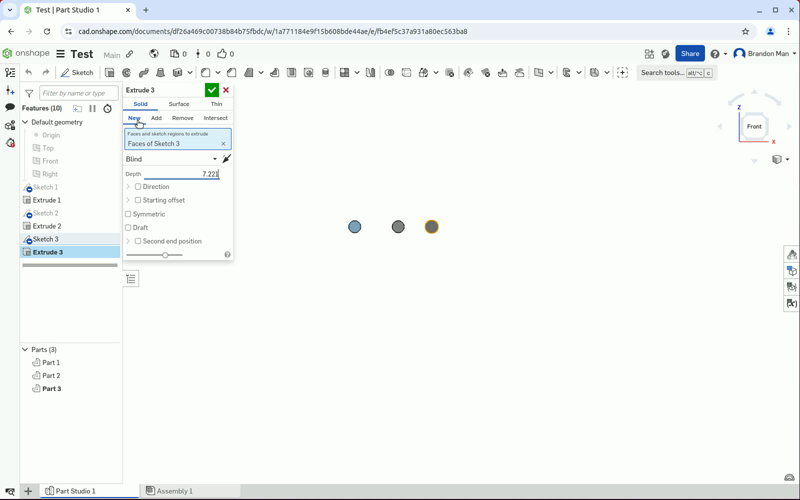
key(enter)
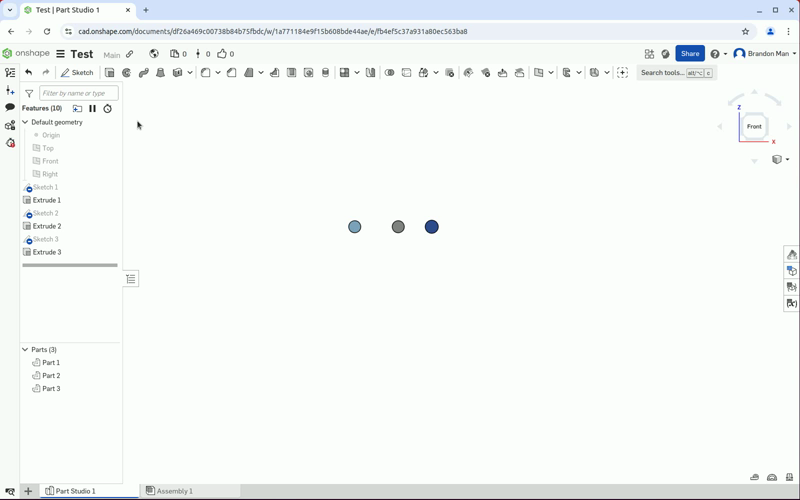
key(shift+h)
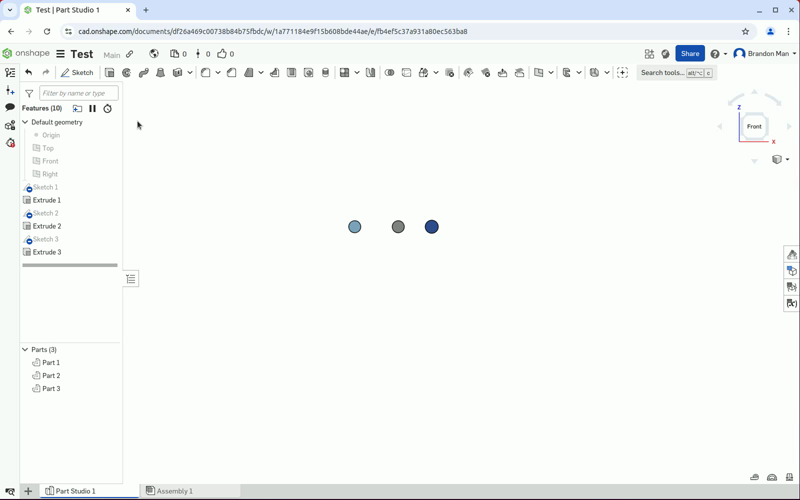
key(shift+h)
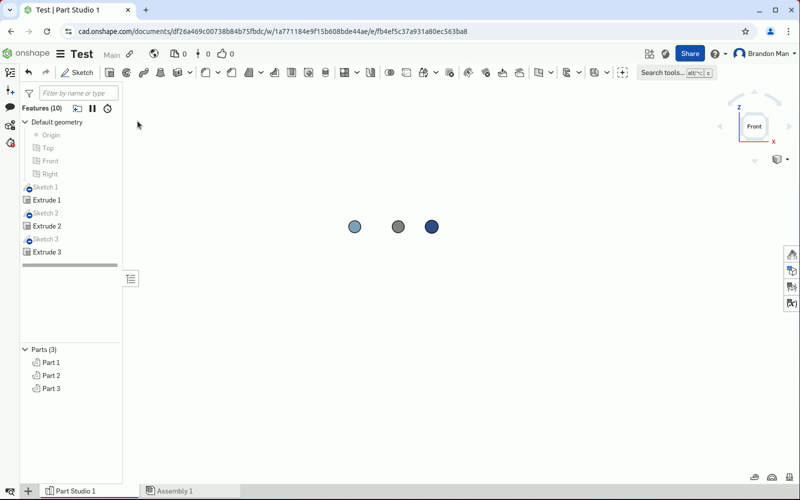
mouse_move(73, 189)
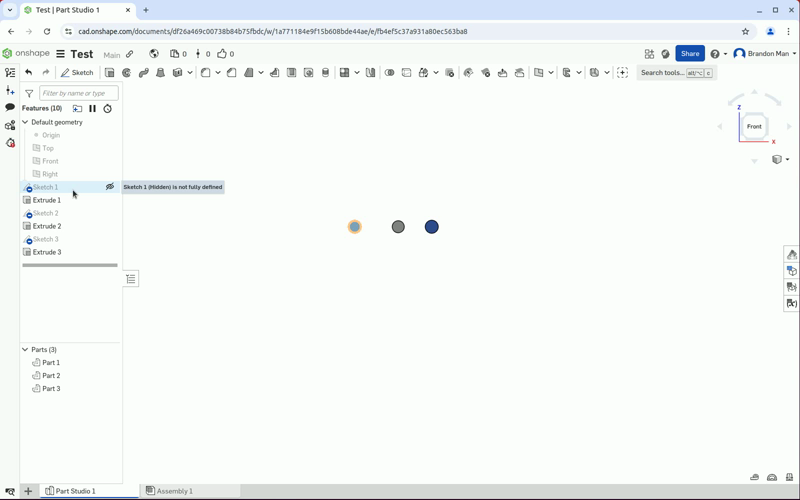
click(73, 189)
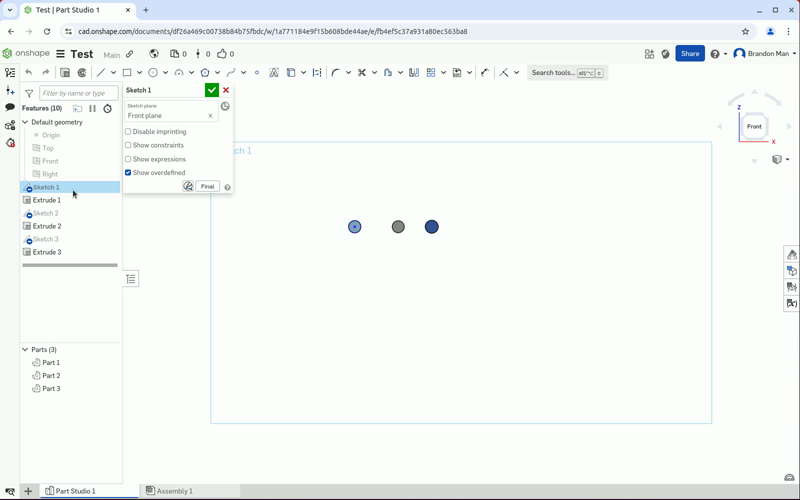
mouse_move(229, 92)
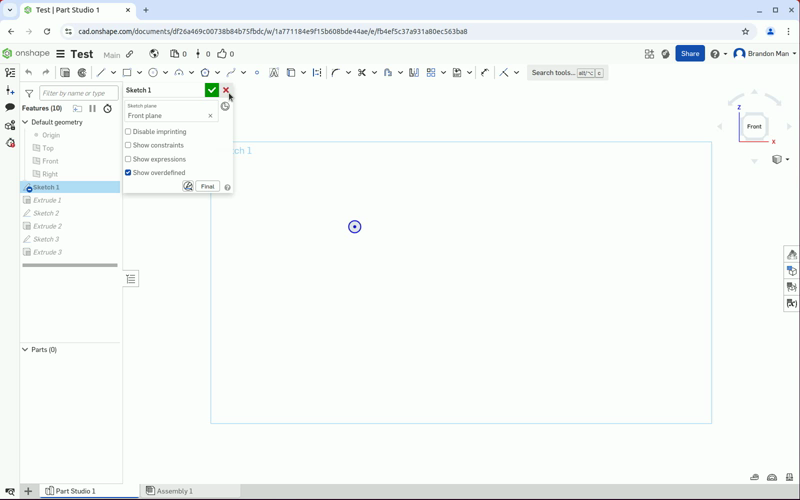
click(229, 92)
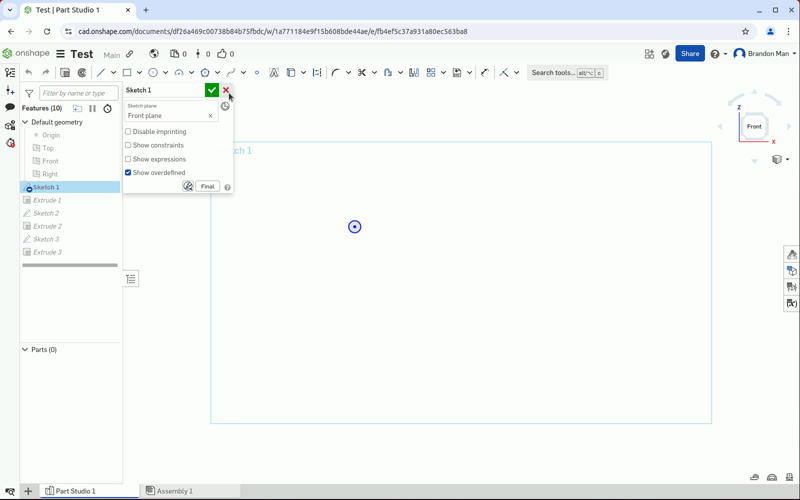
key(shift+s)
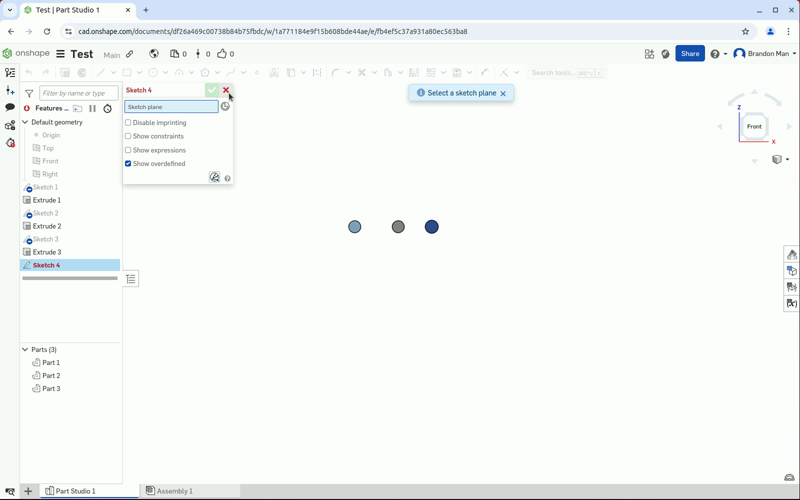
mouse_move(73, 163)
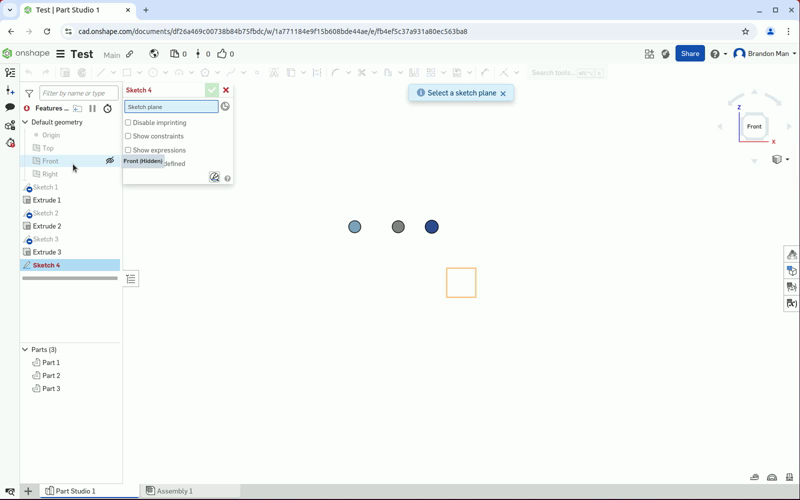
click(73, 163)
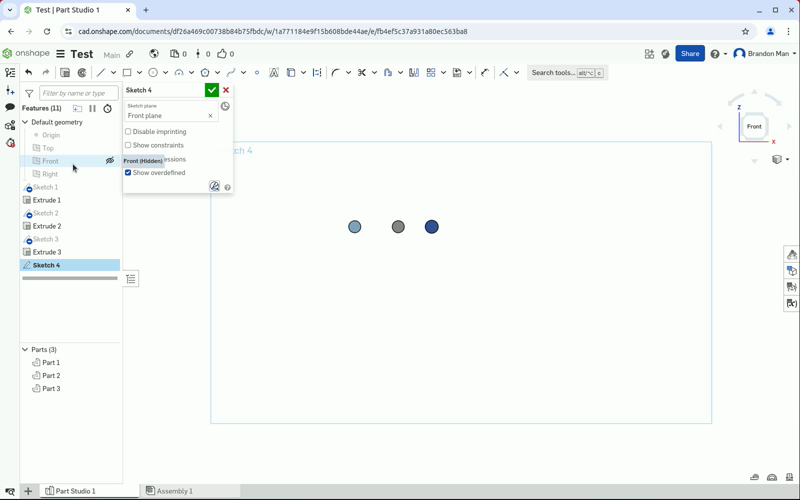
mouse_move(73, 352)
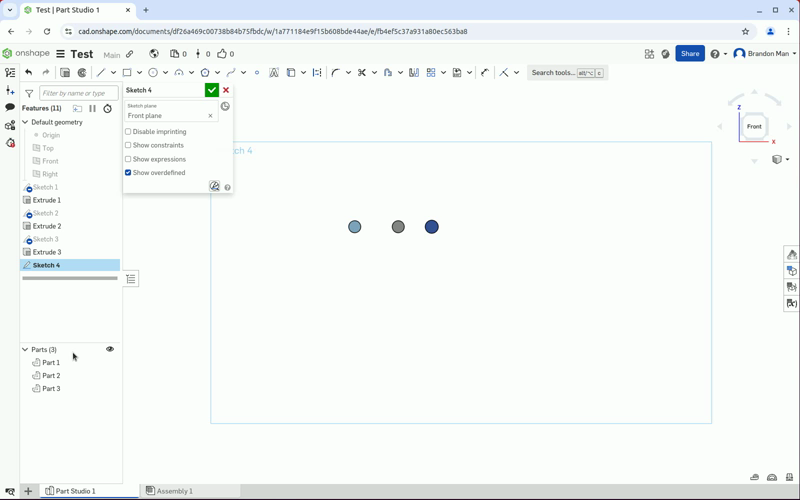
key(y)
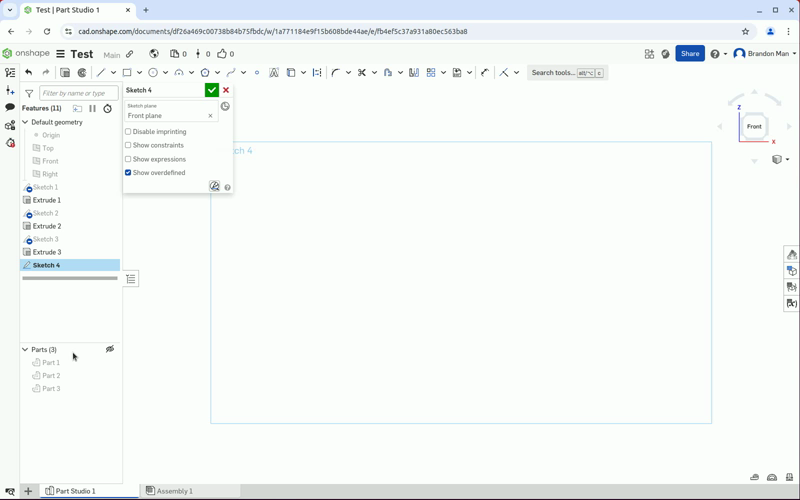
key(c)
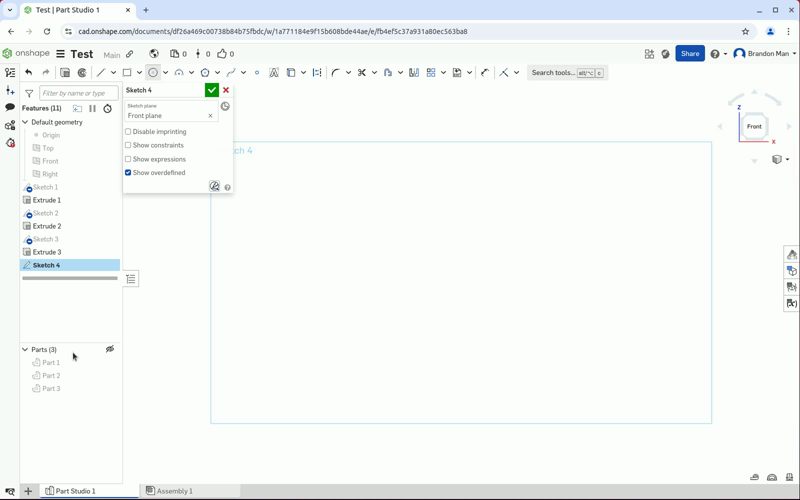
key_down(shift)
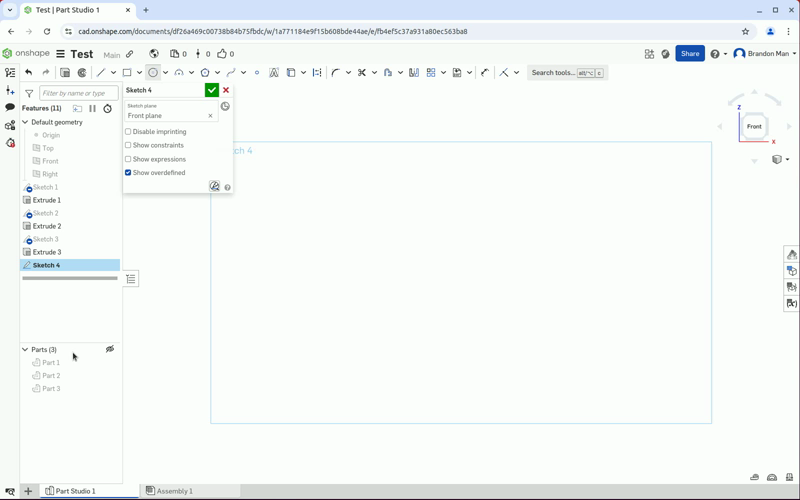
mouse_move(471, 226)
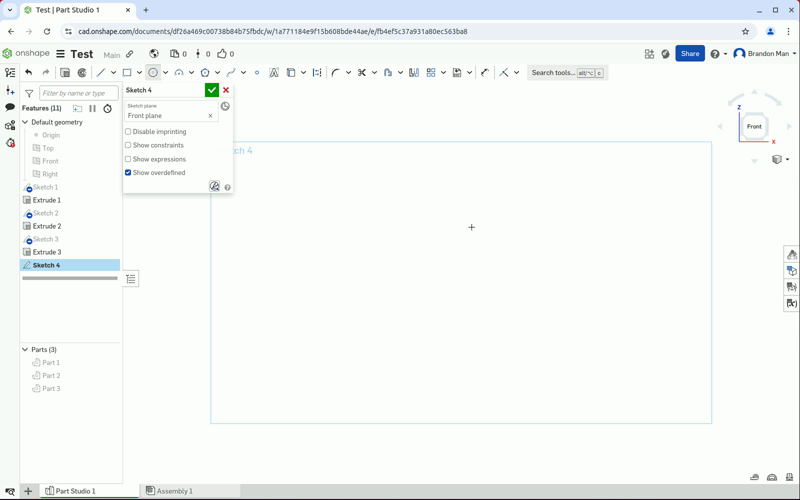
click(471, 226)
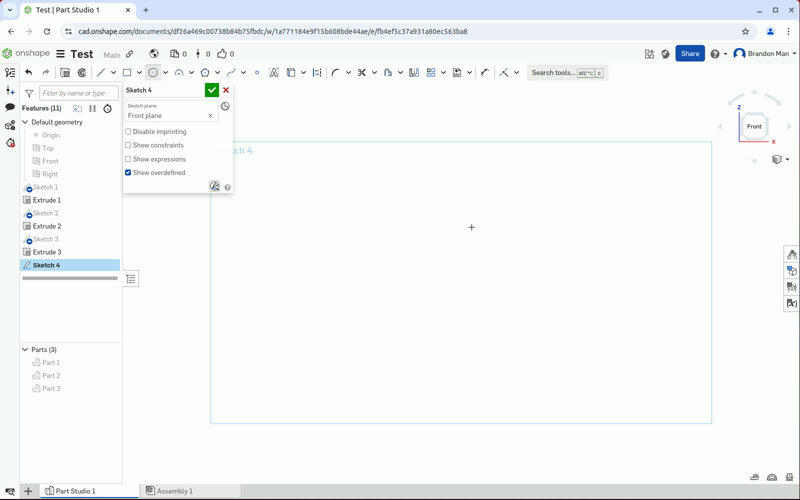
key_up(shift)
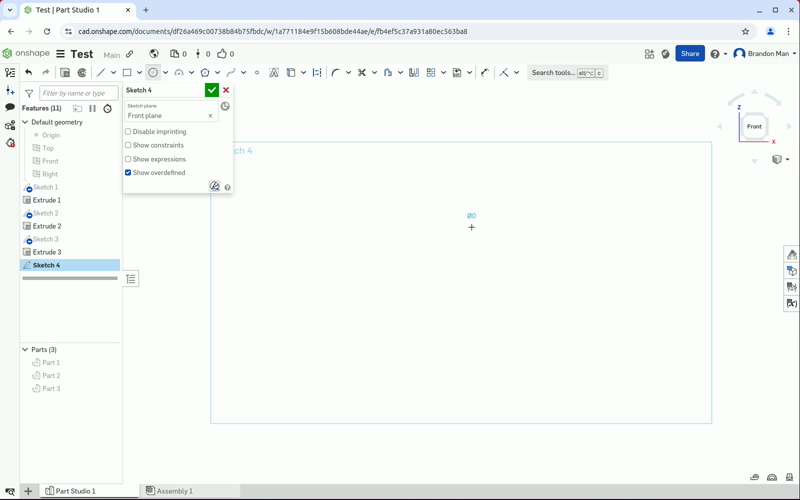
mouse_move(478, 226)
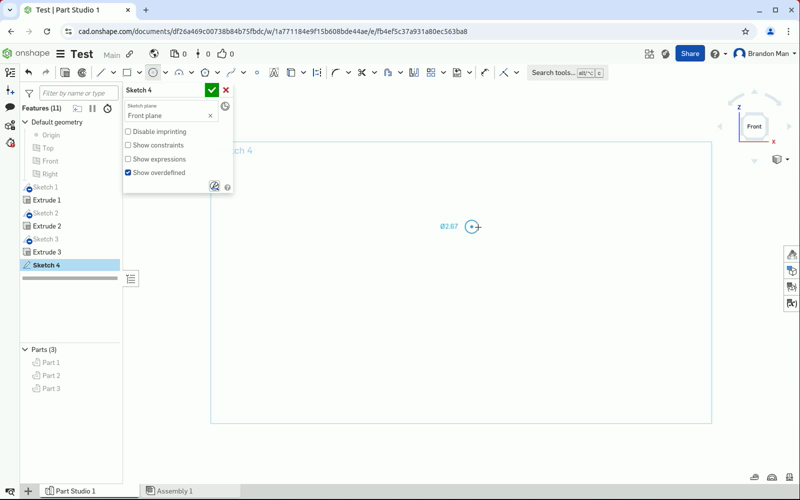
click(478, 226)
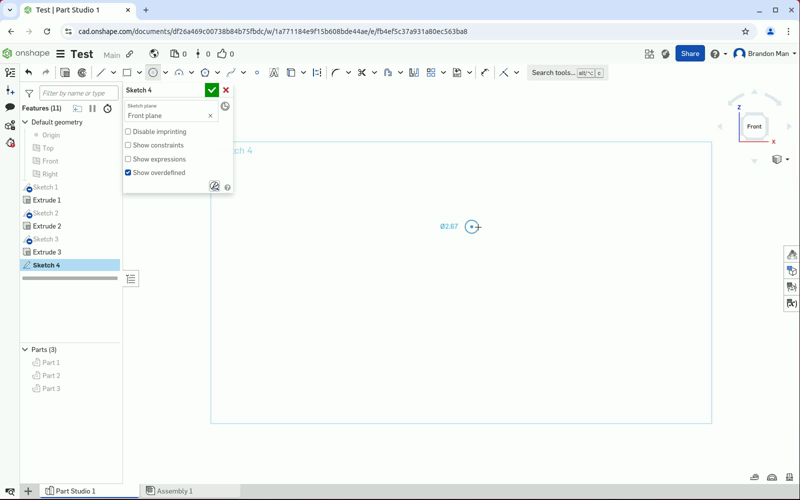
key(esc)
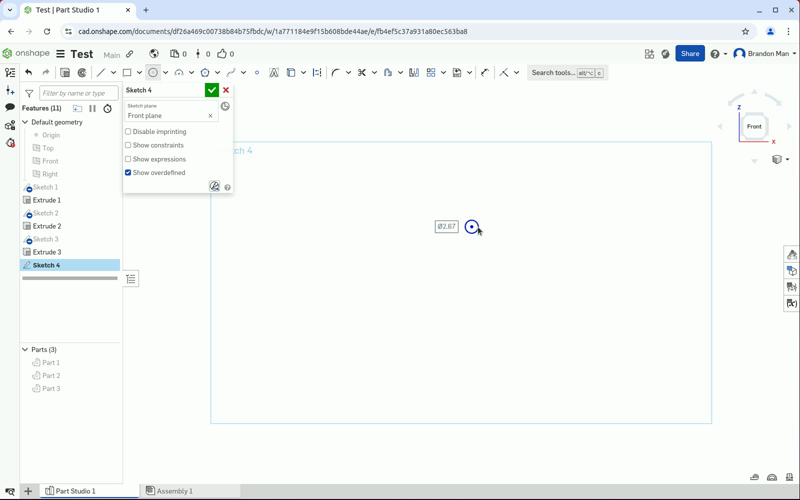
mouse_move(470, 220)
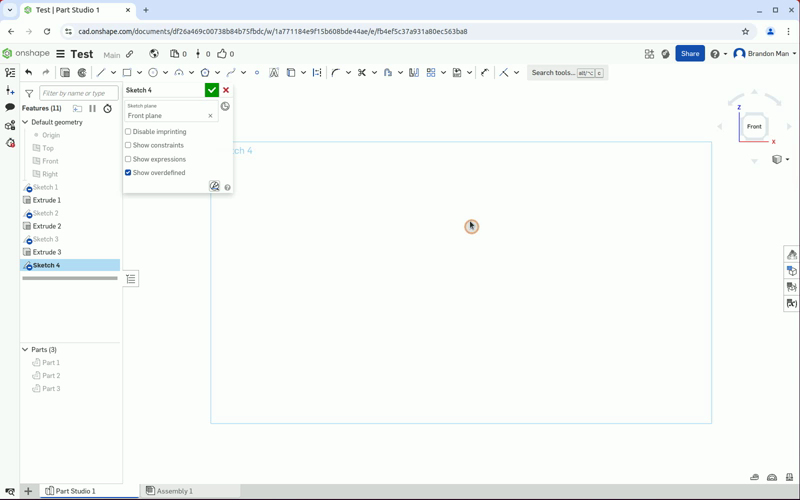
scroll(6)
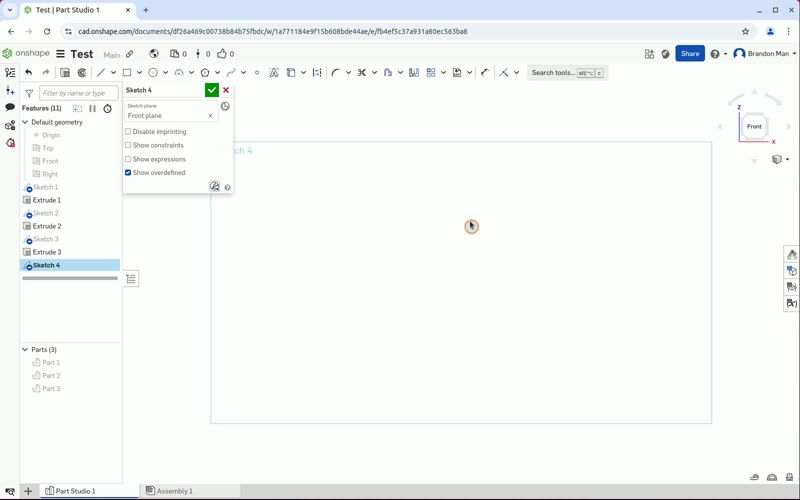
scroll(6)
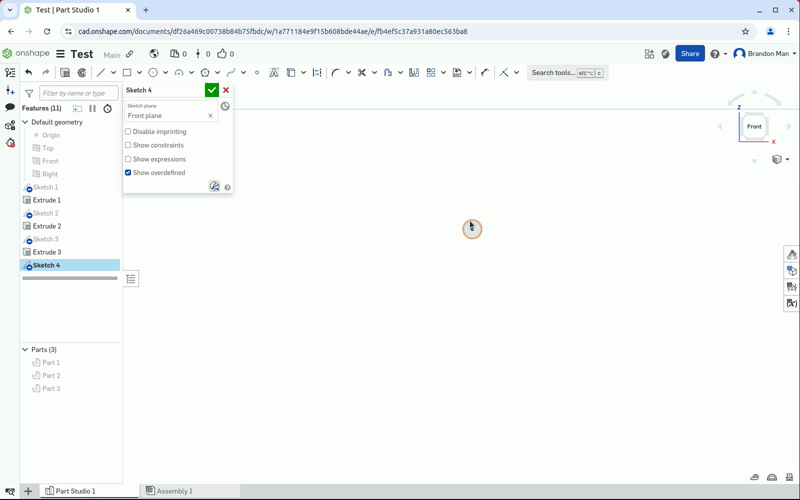
scroll(6)
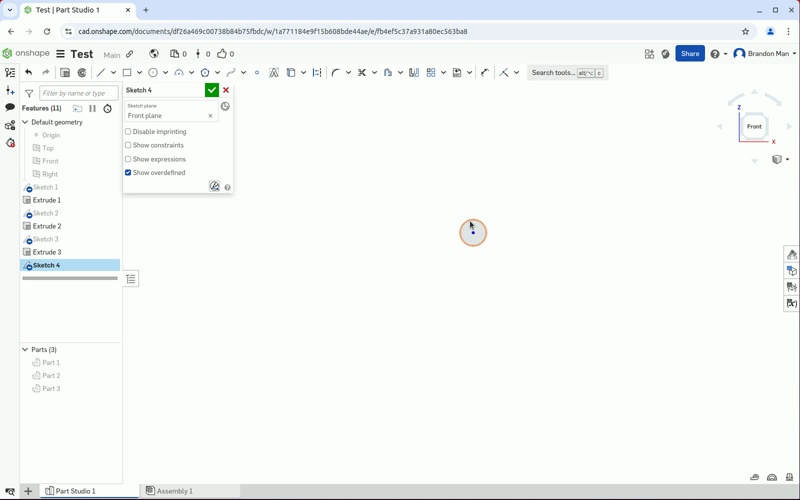
scroll(6)
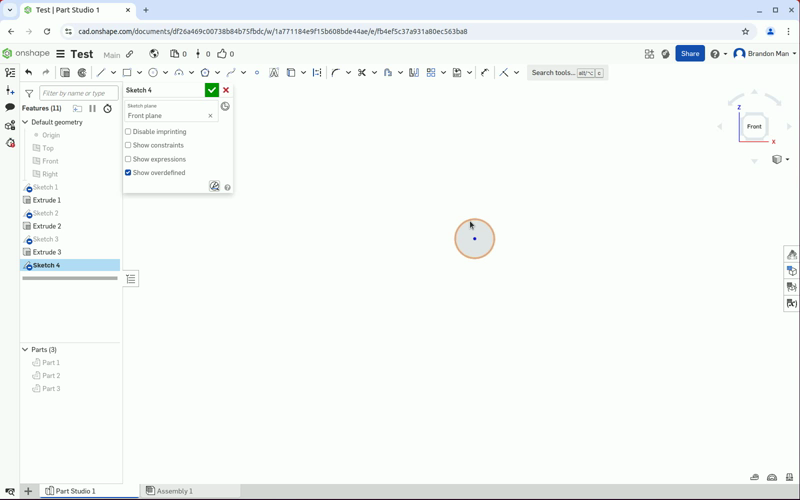
scroll(6)
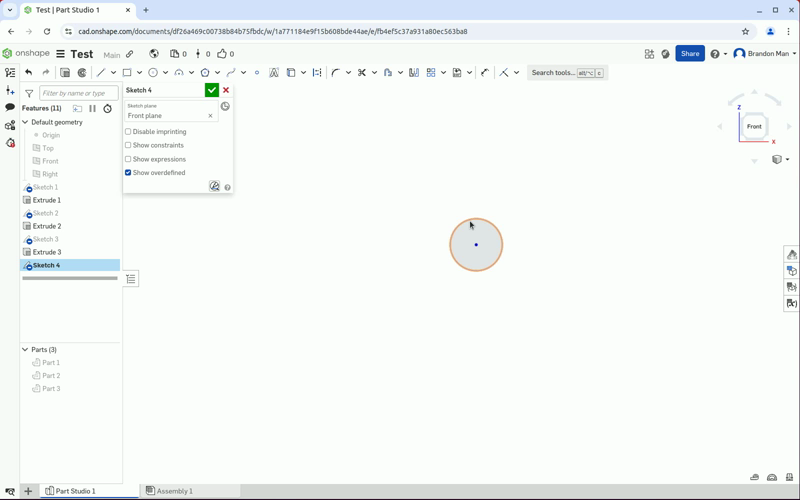
scroll(6)
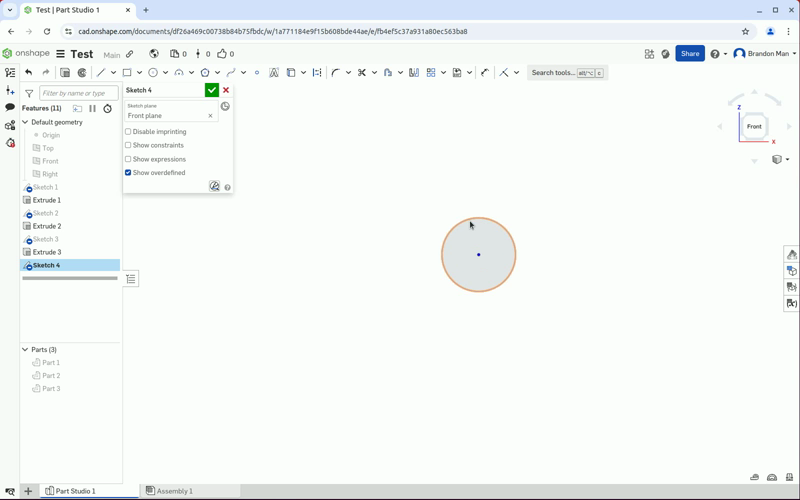
scroll(6)
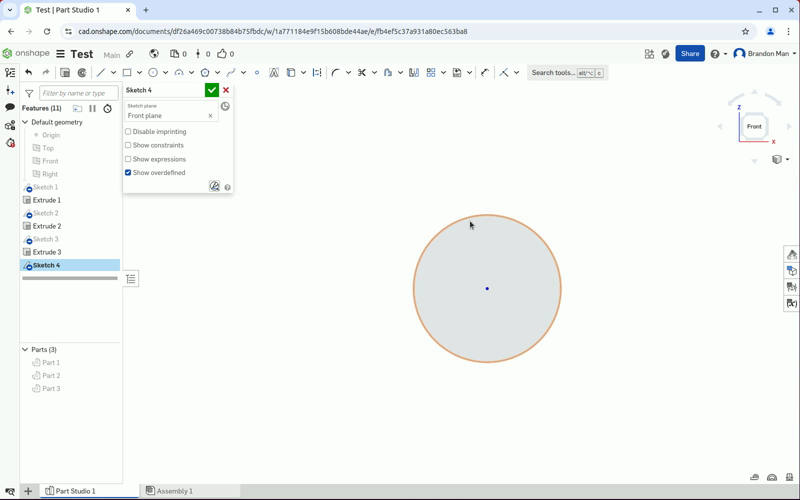
click(470, 220)
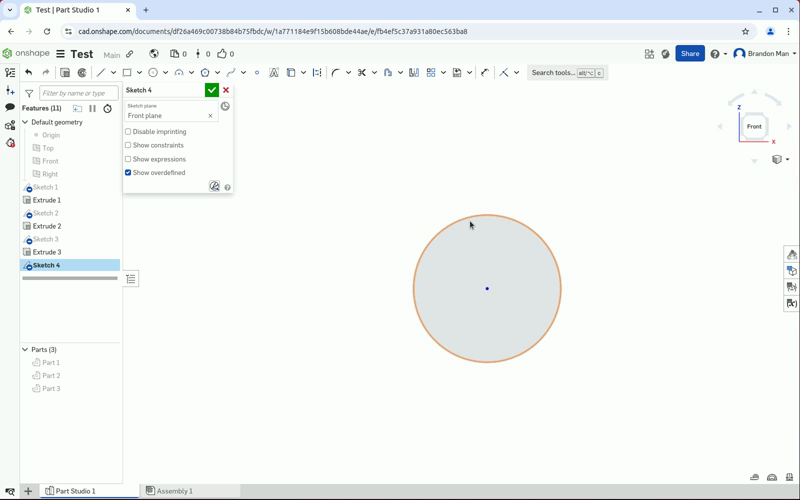
scroll(-6)
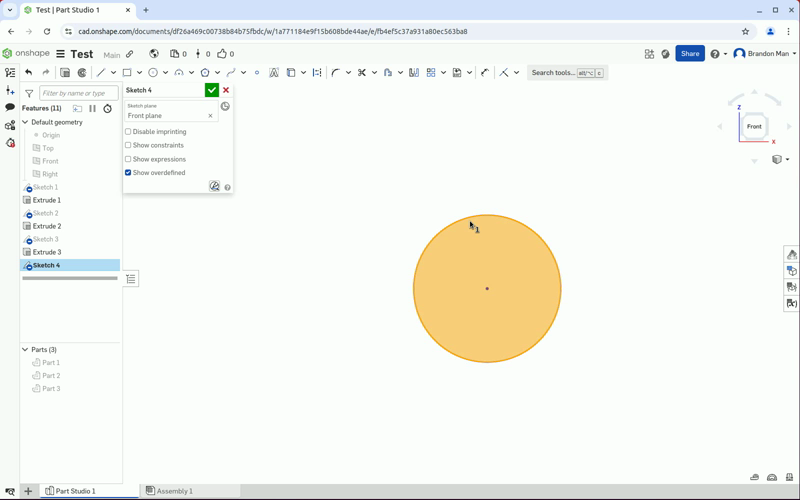
scroll(-6)
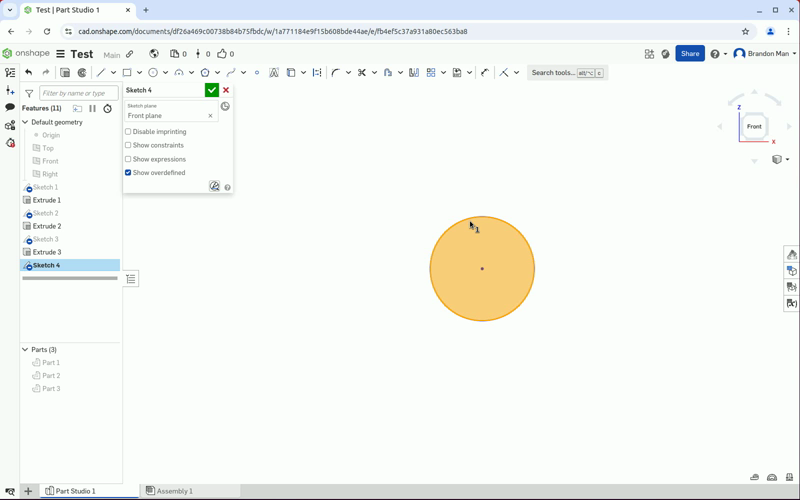
scroll(-6)
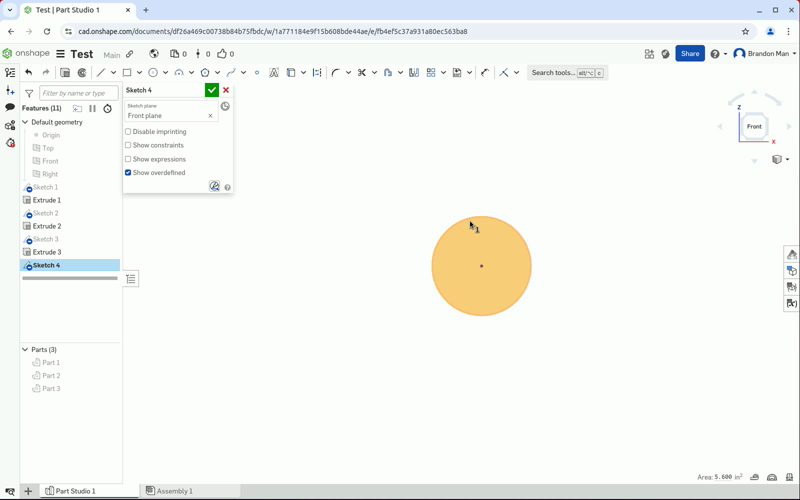
scroll(-6)
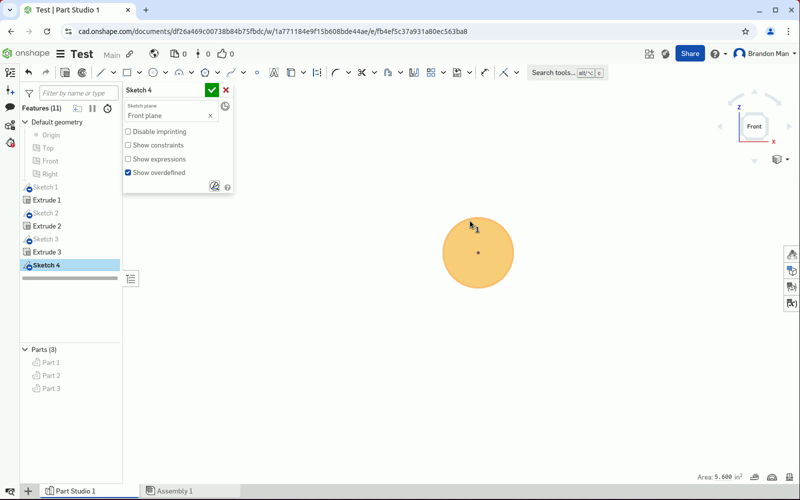
scroll(-6)
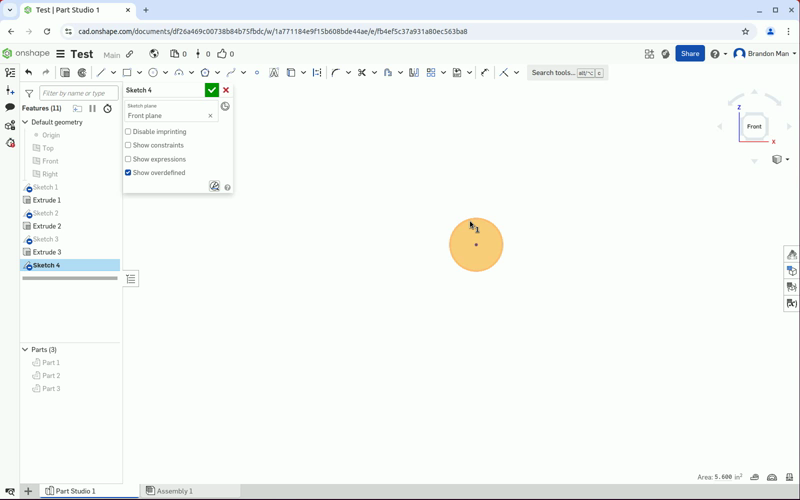
scroll(-6)
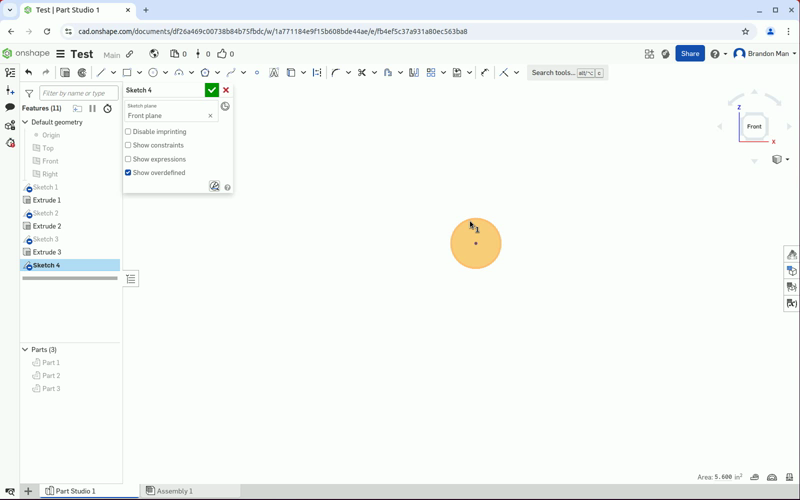
scroll(-6)
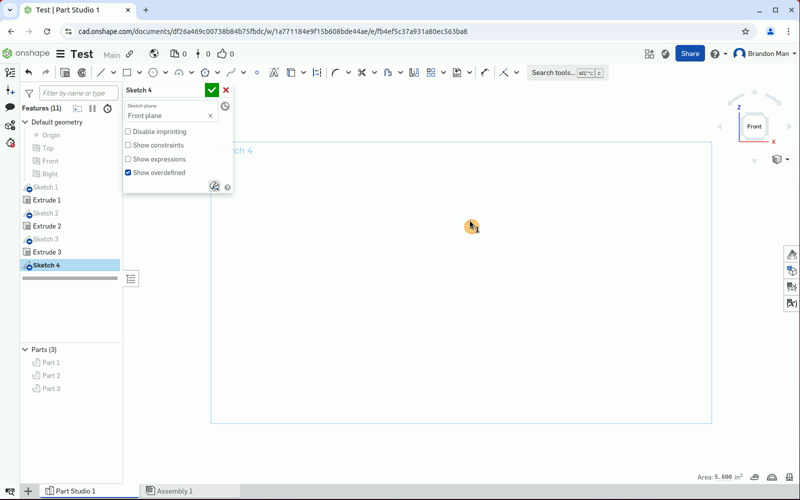
mouse_move(73, 352)
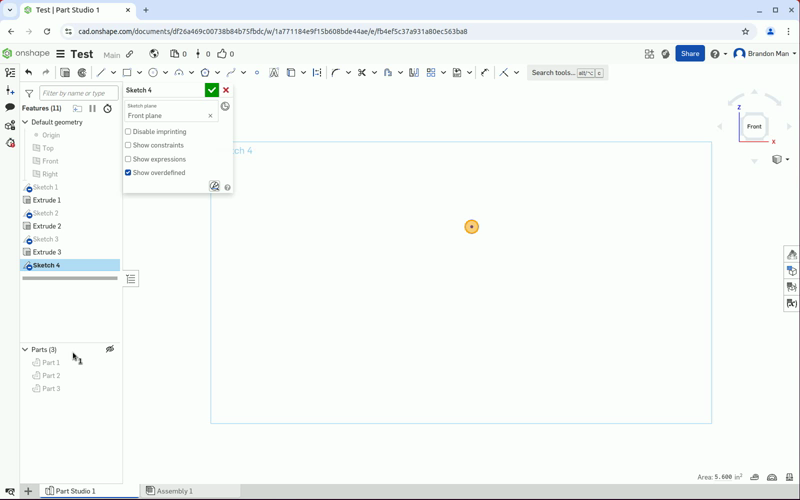
key(shift+y)
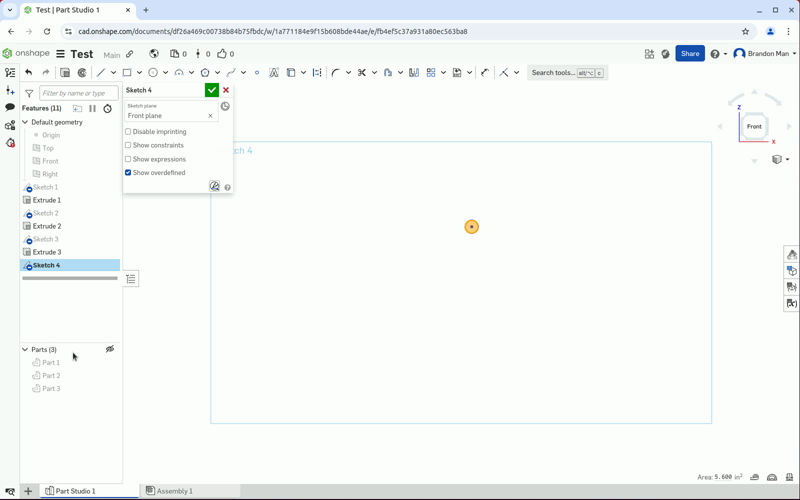
key(shift+e)
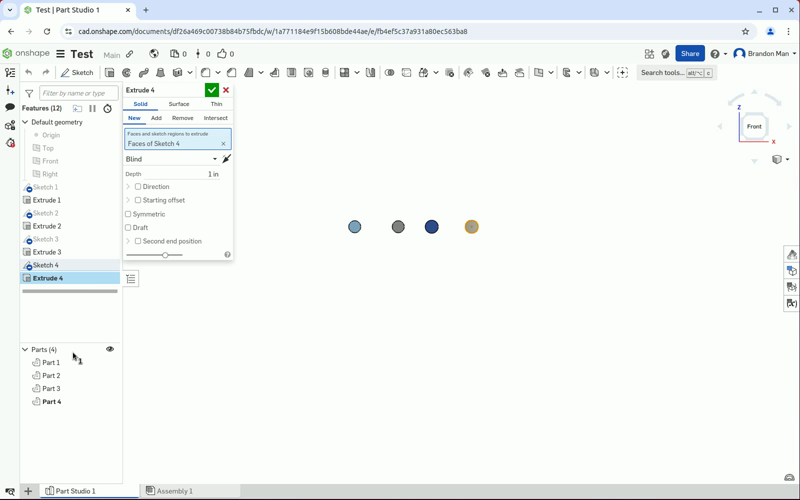
mouse_move(143, 106)
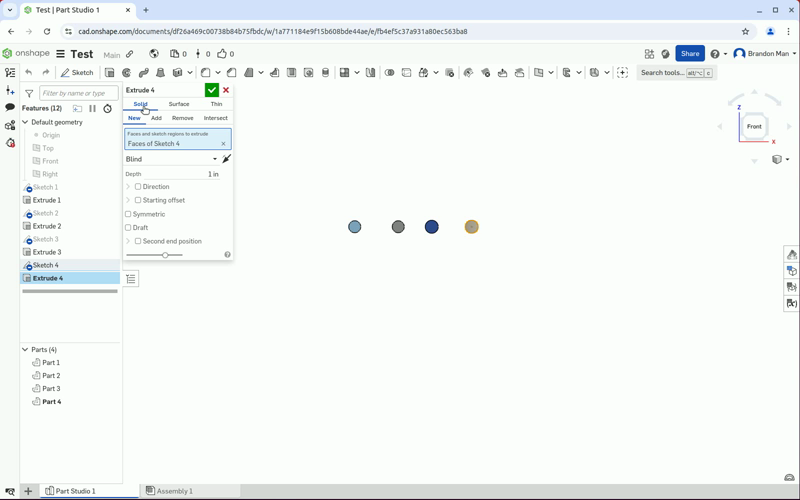
click(143, 106)
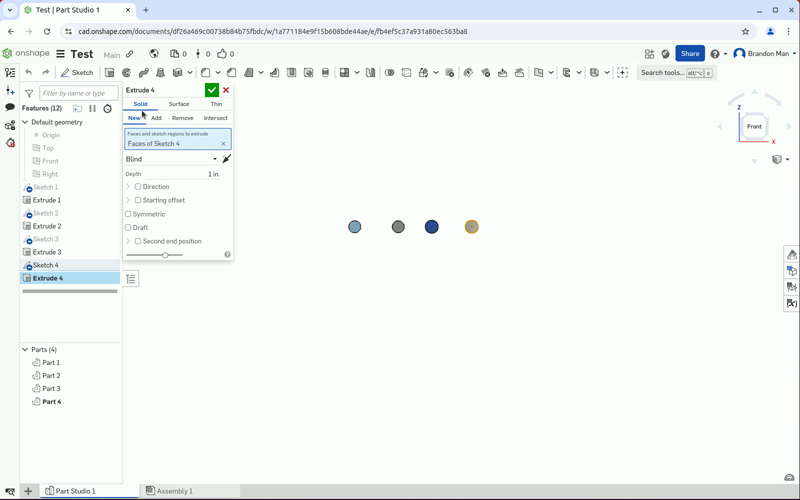
mouse_move(137, 120)
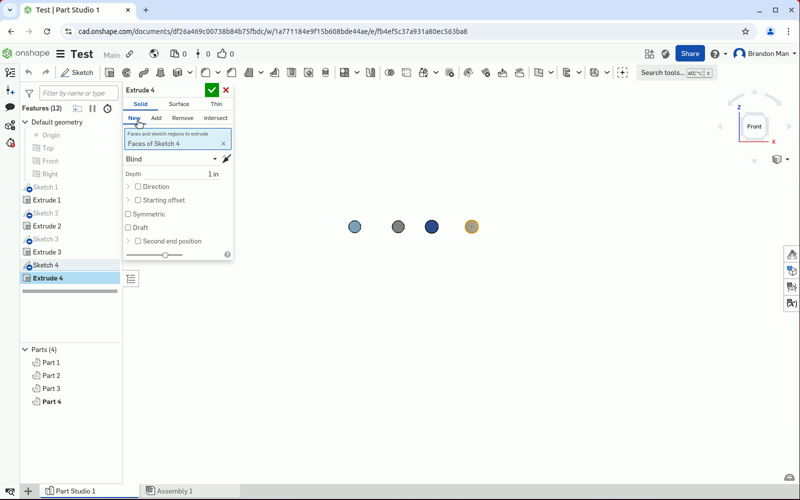
click(137, 120)
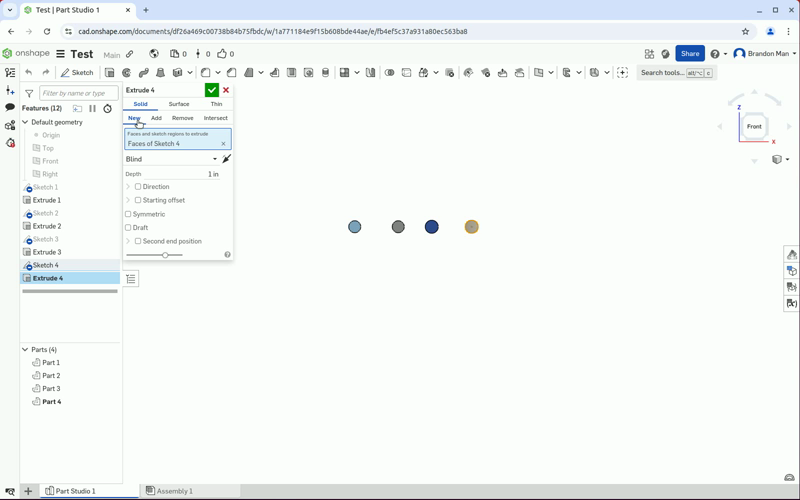
key(tab, 4)
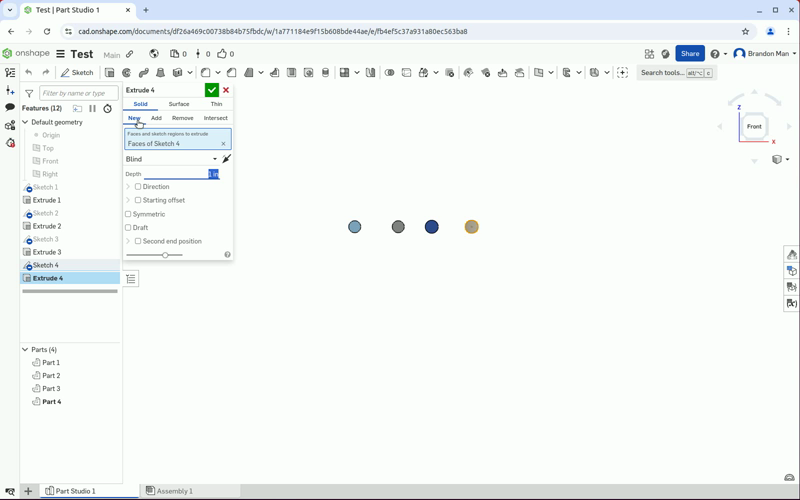
text(7.221)
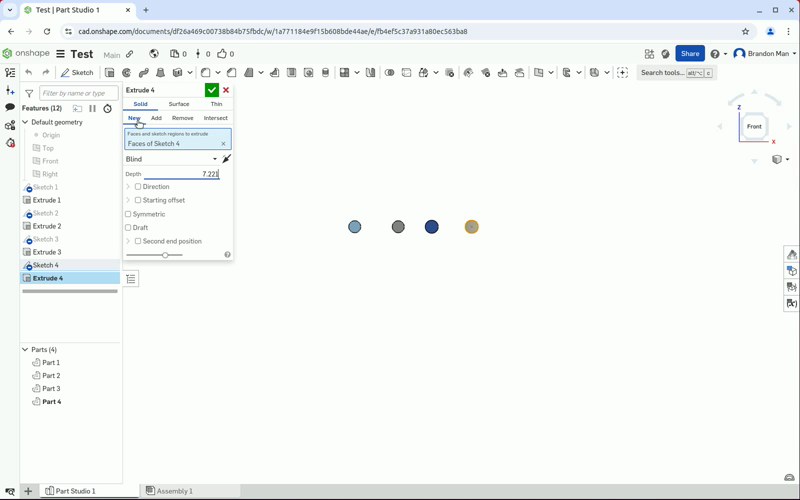
key(enter)
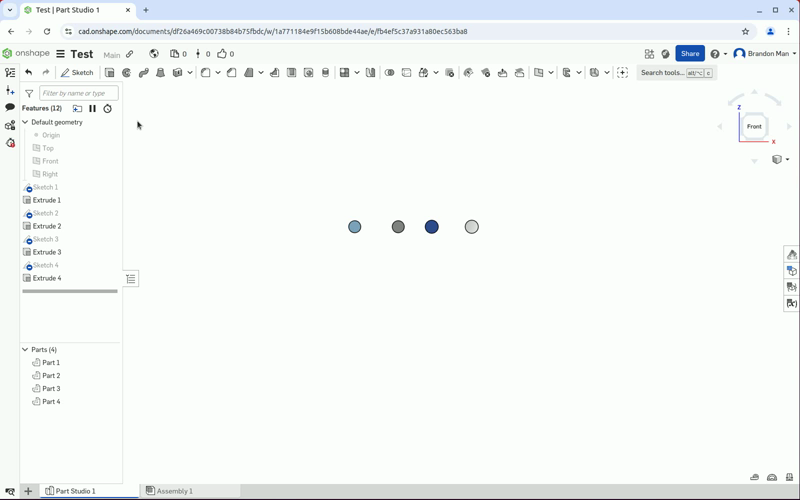
key(shift+h)
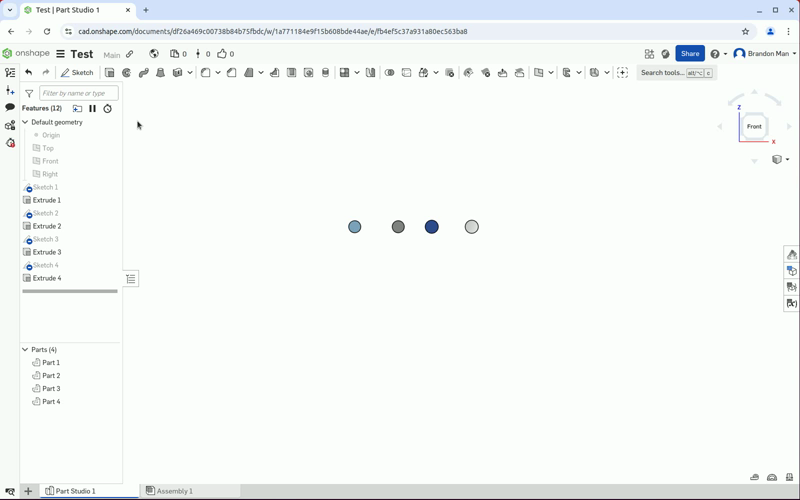
key(shift+h)
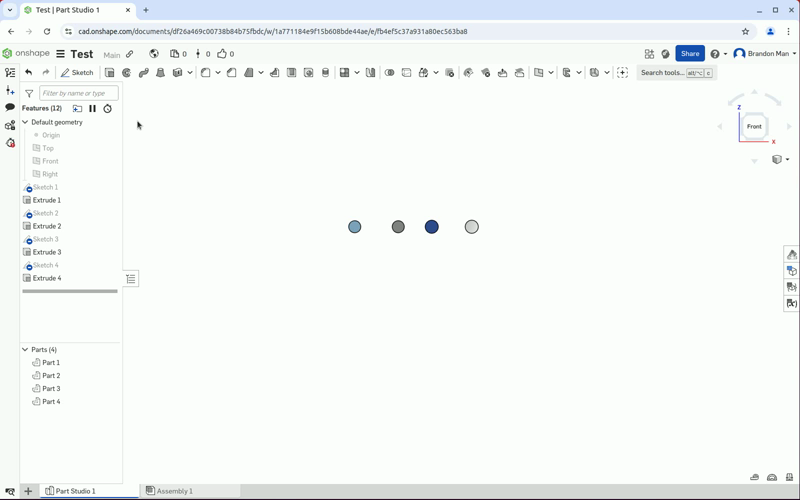
mouse_move(73, 189)
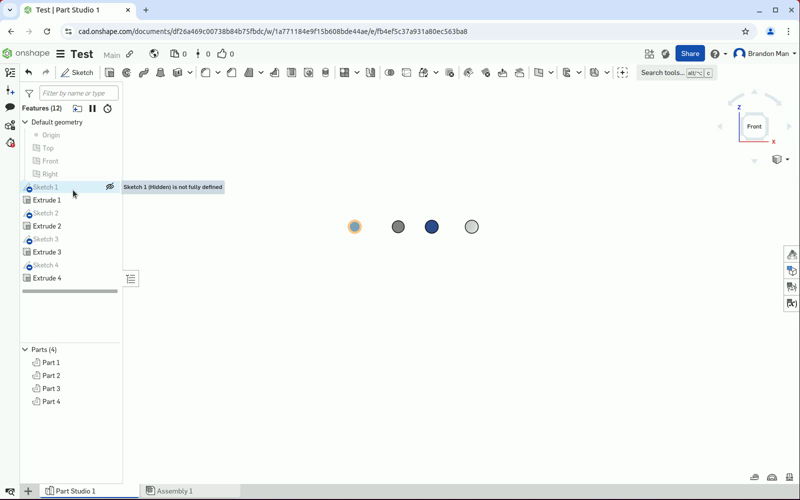
click(73, 189)
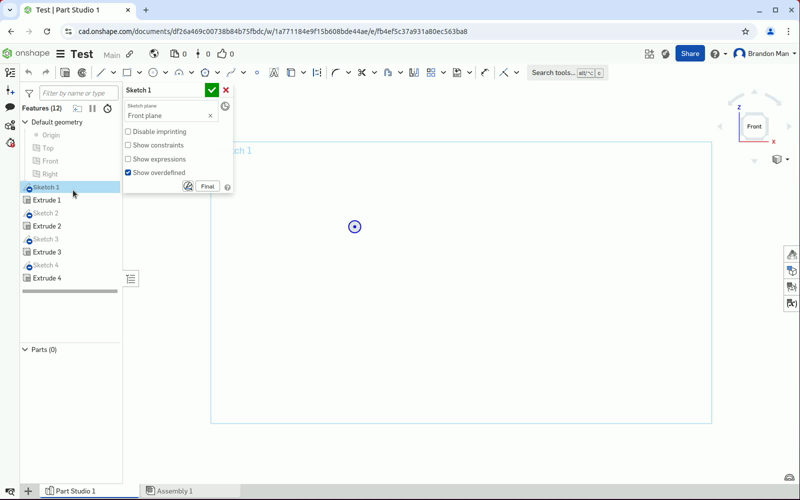
mouse_move(229, 92)
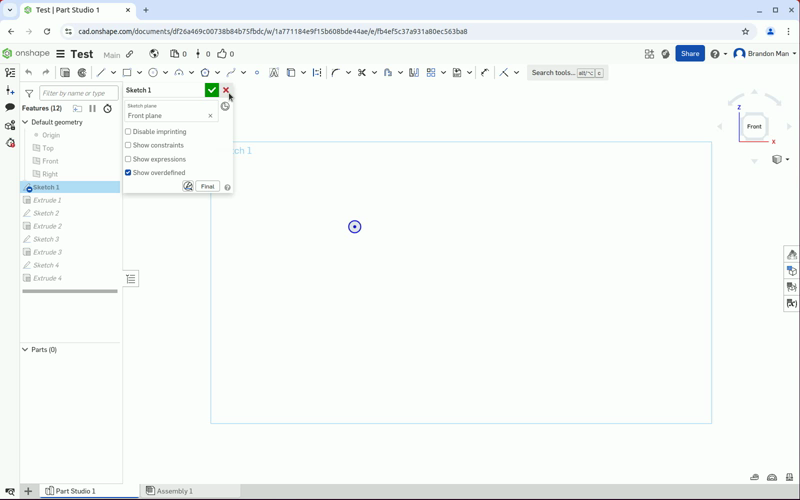
click(229, 92)
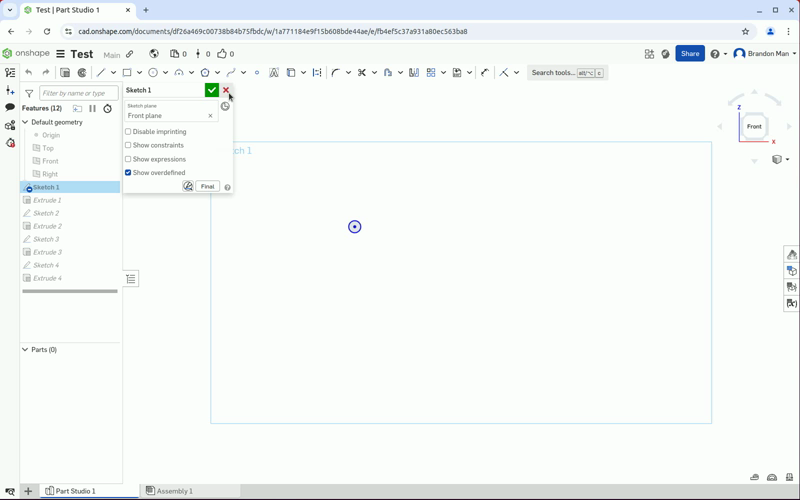
key(shift+s)
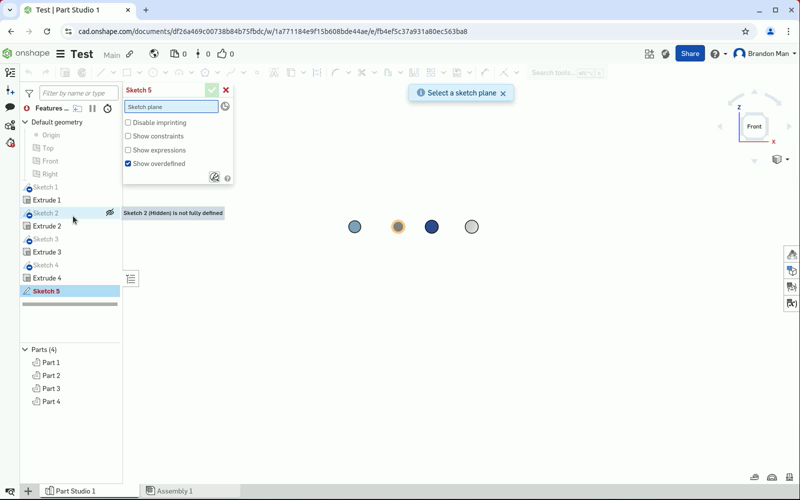
scroll(3)
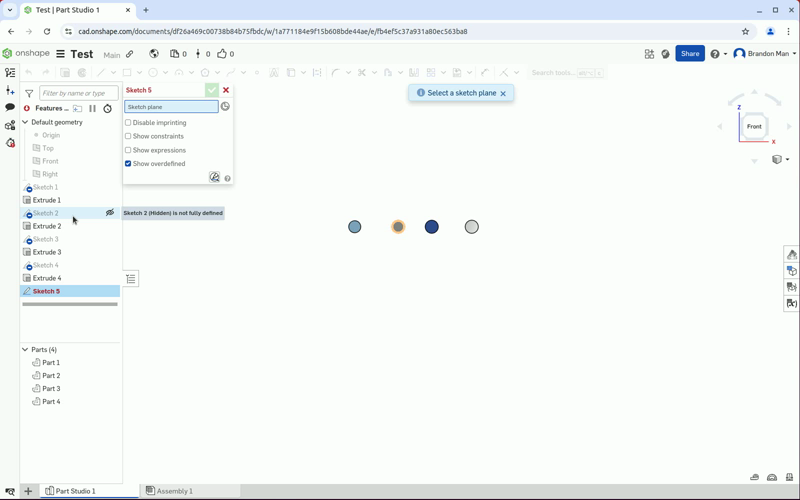
mouse_move(73, 163)
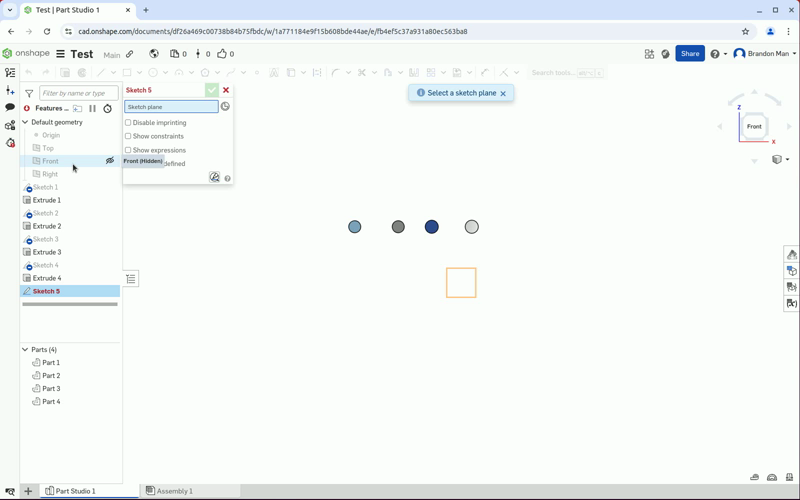
click(73, 163)
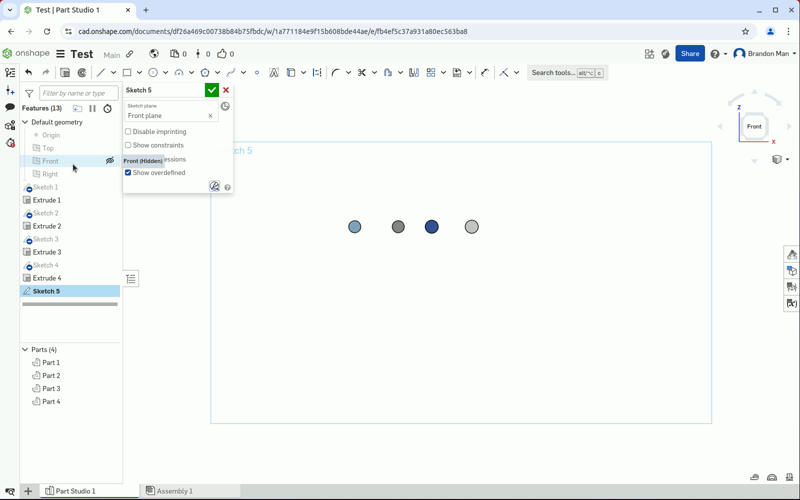
mouse_move(73, 352)
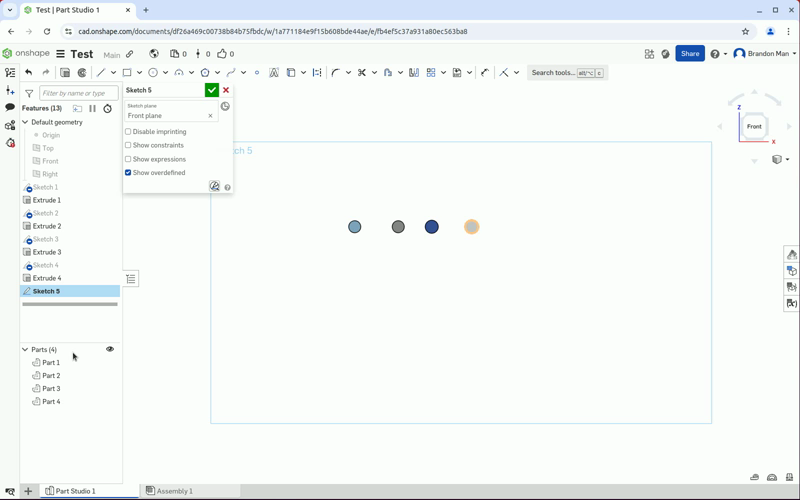
key(y)
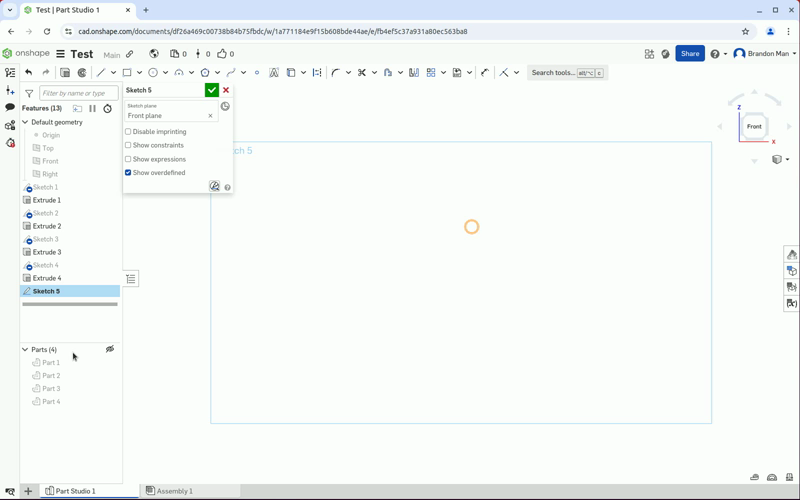
key(c)
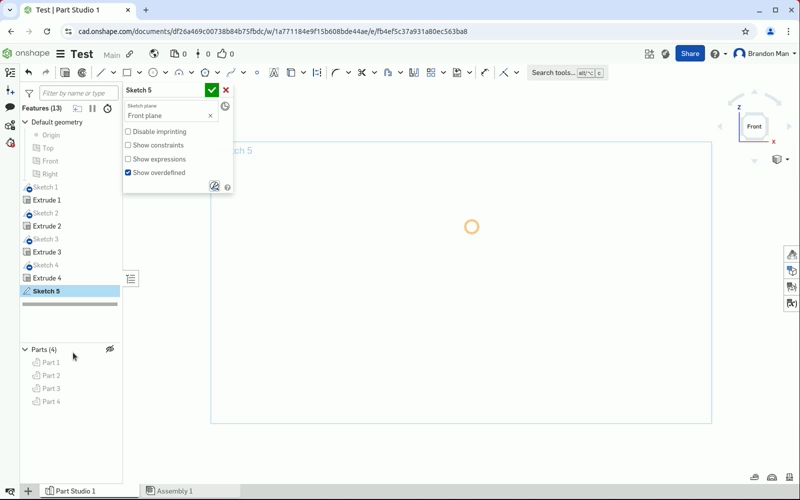
key_down(shift)
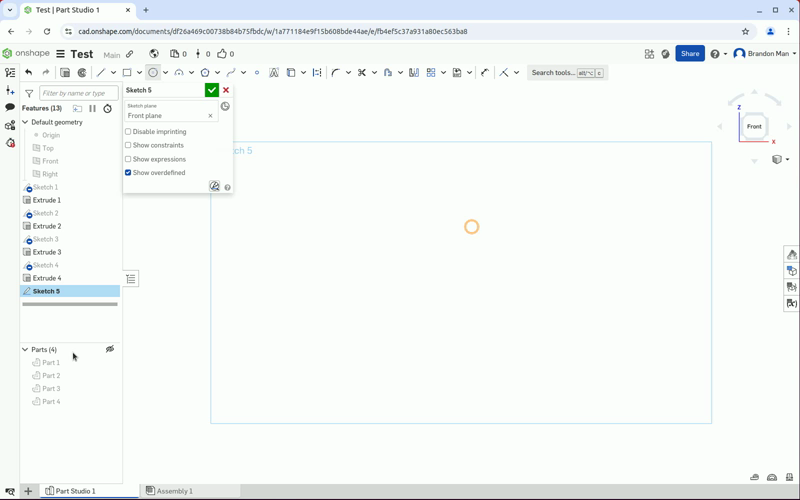
mouse_move(473, 260)
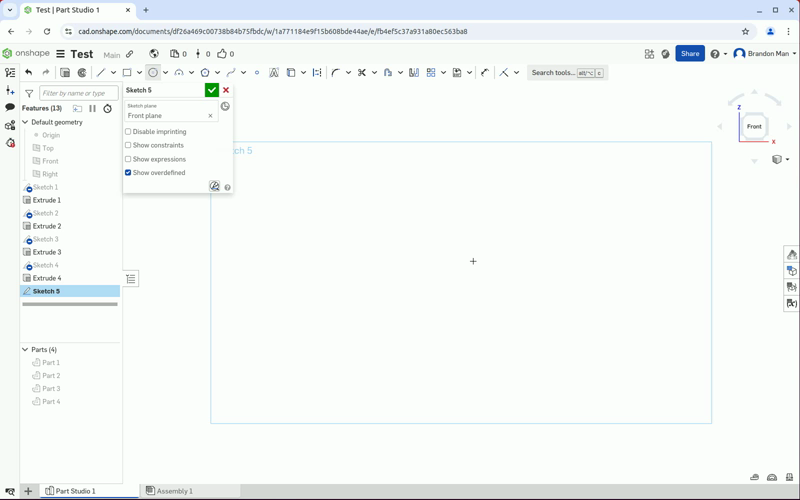
click(473, 260)
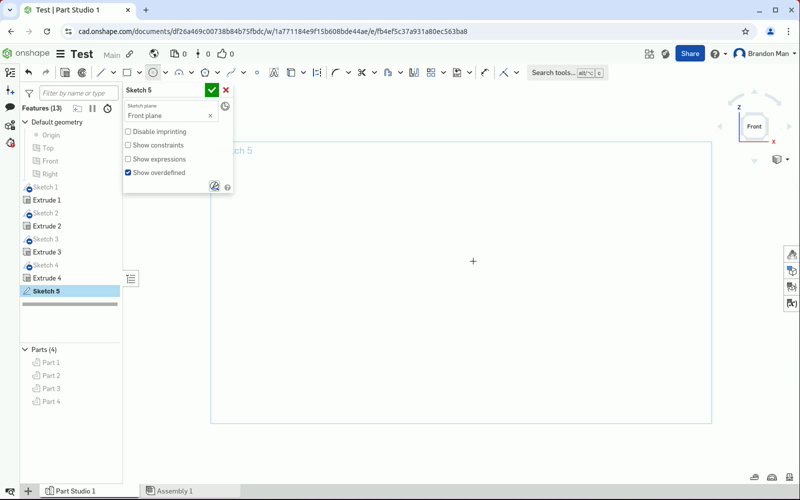
key_up(shift)
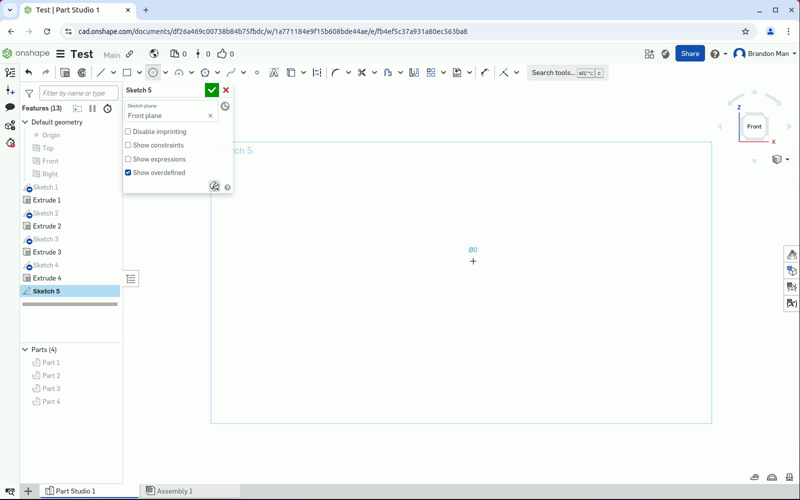
mouse_move(479, 260)
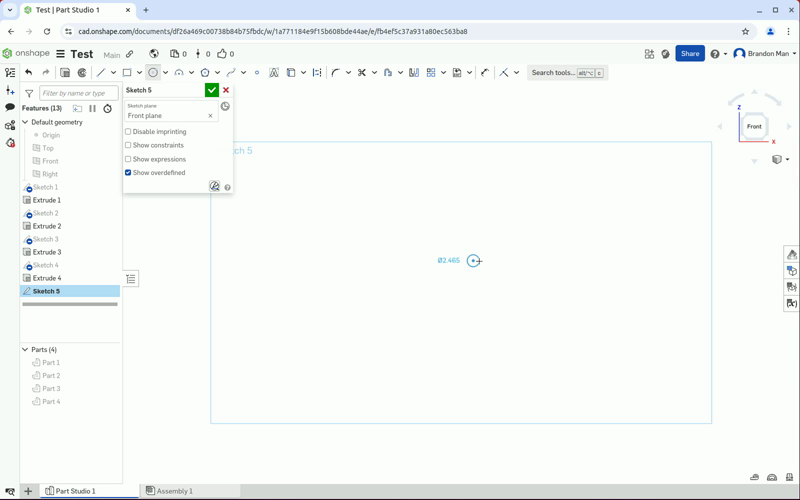
click(479, 260)
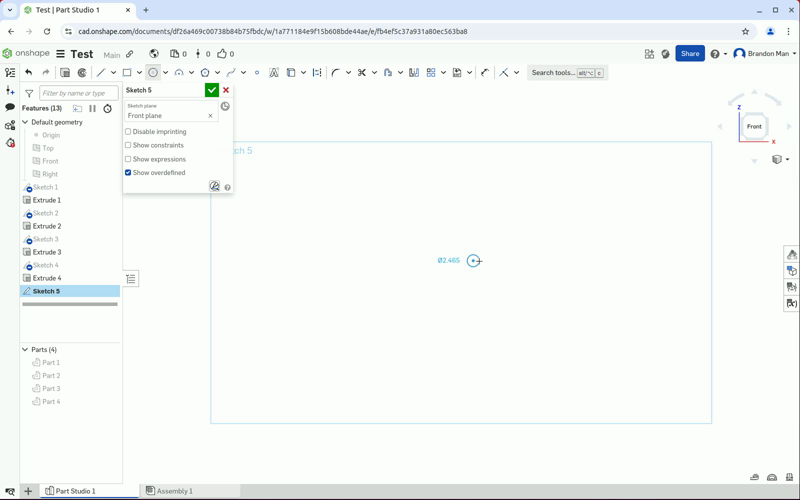
key(esc)
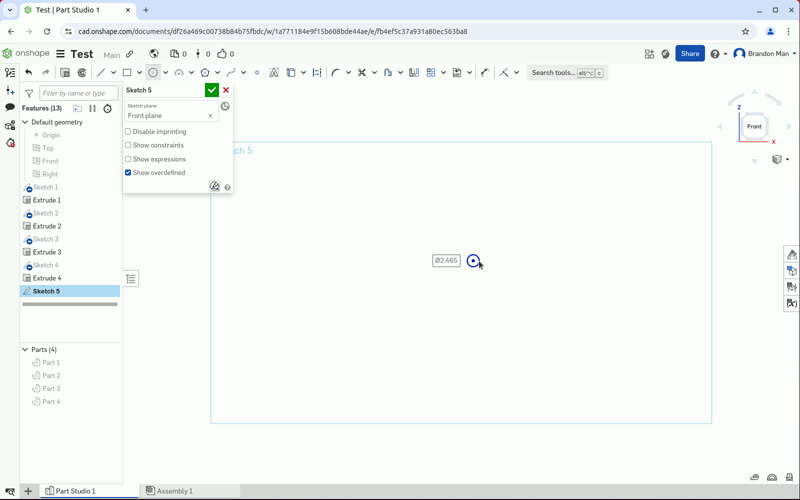
mouse_move(471, 261)
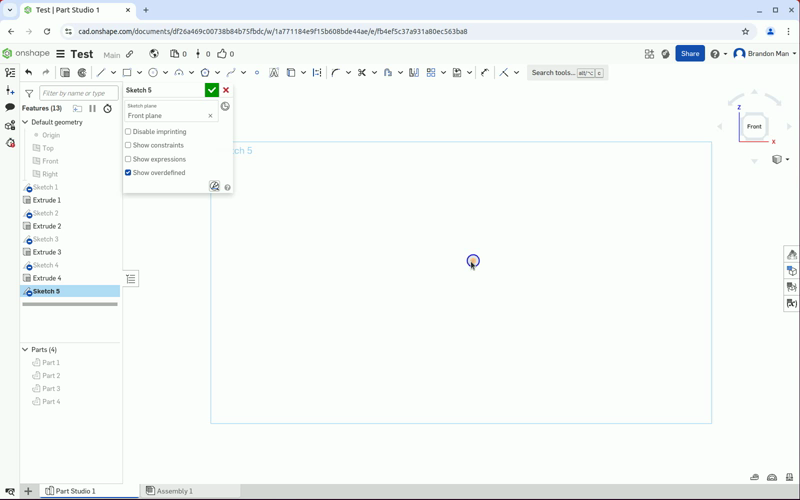
scroll(6)
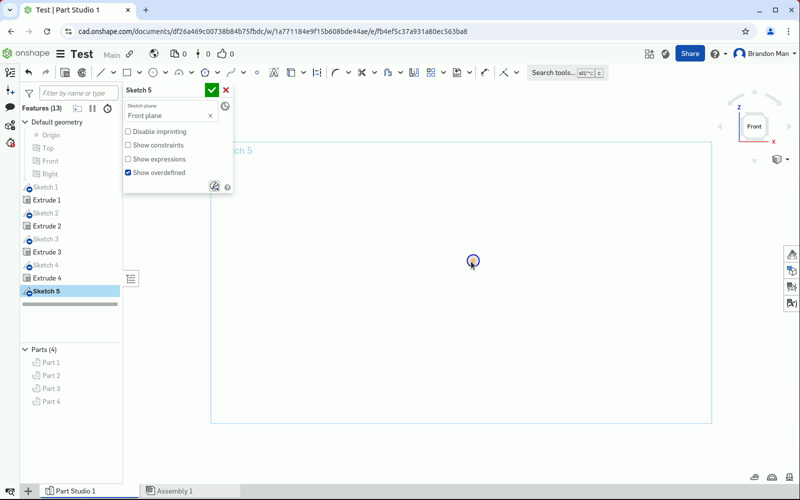
scroll(6)
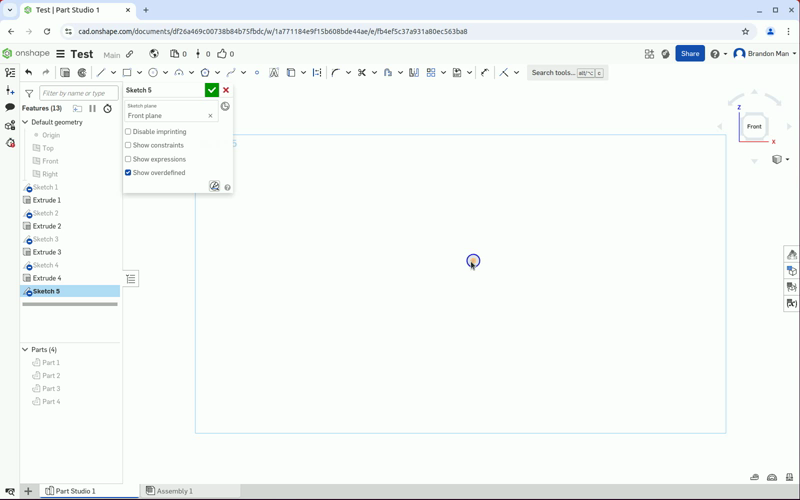
scroll(6)
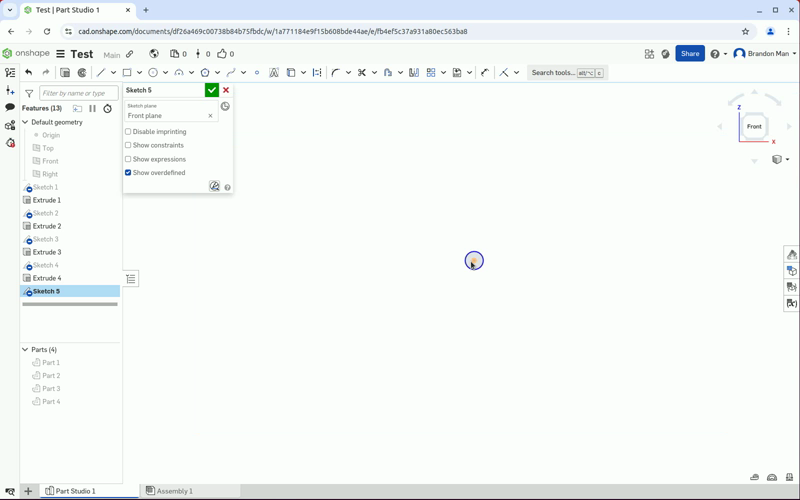
scroll(6)
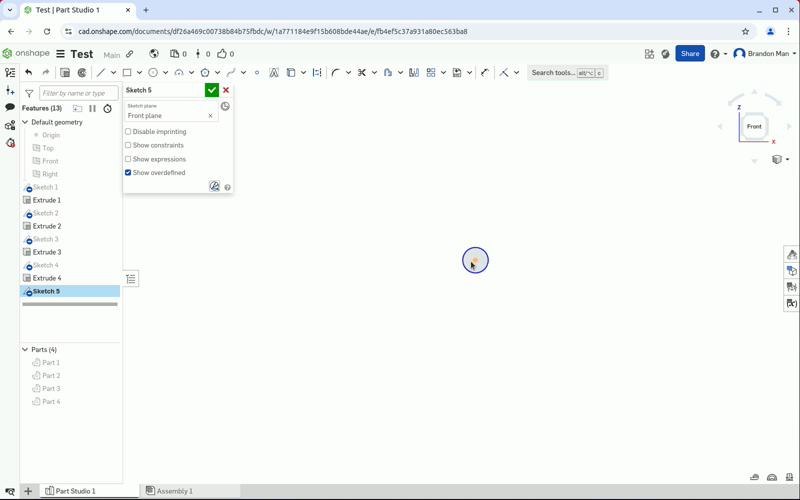
scroll(6)
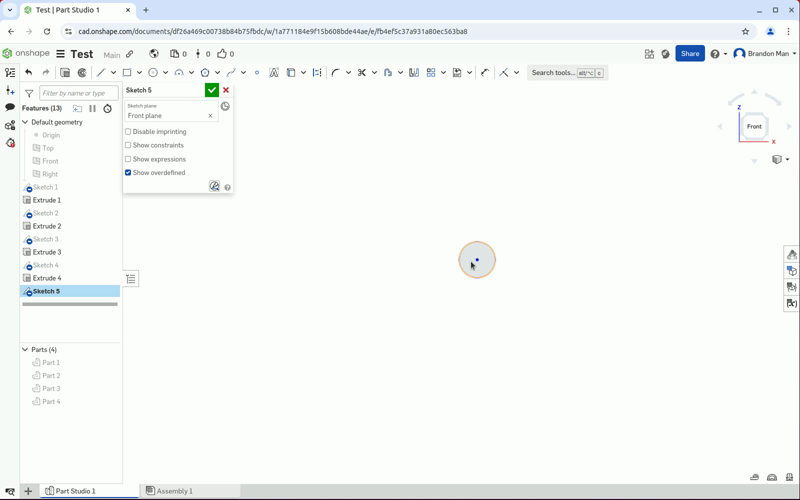
scroll(6)
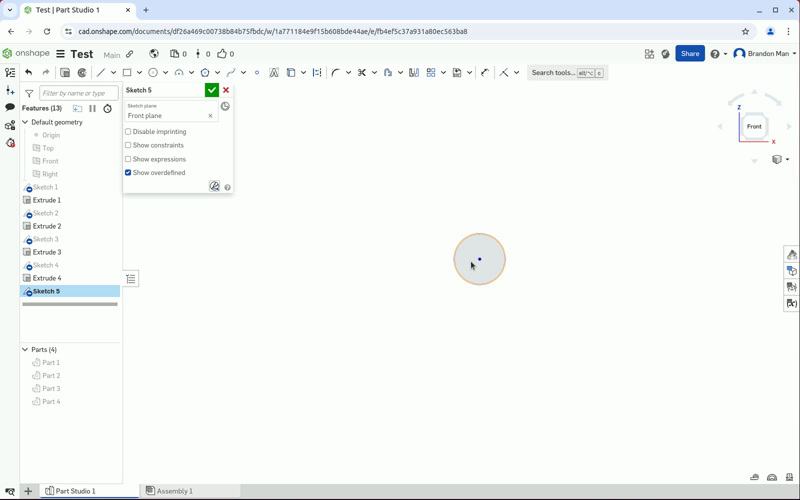
scroll(6)
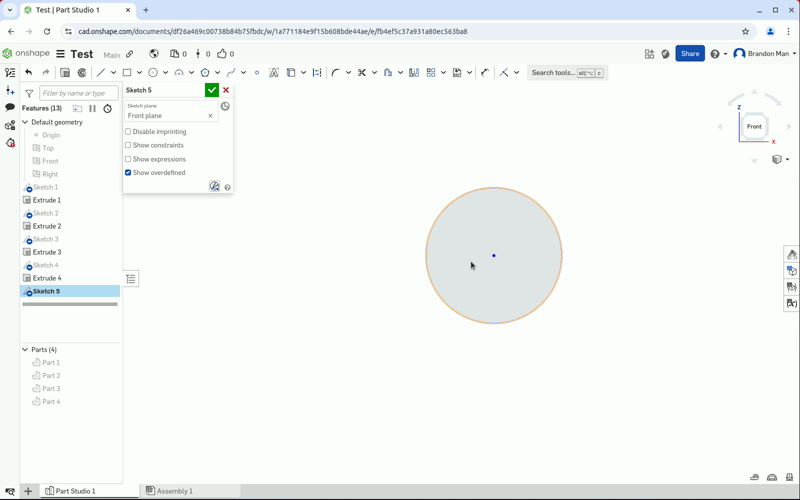
click(471, 261)
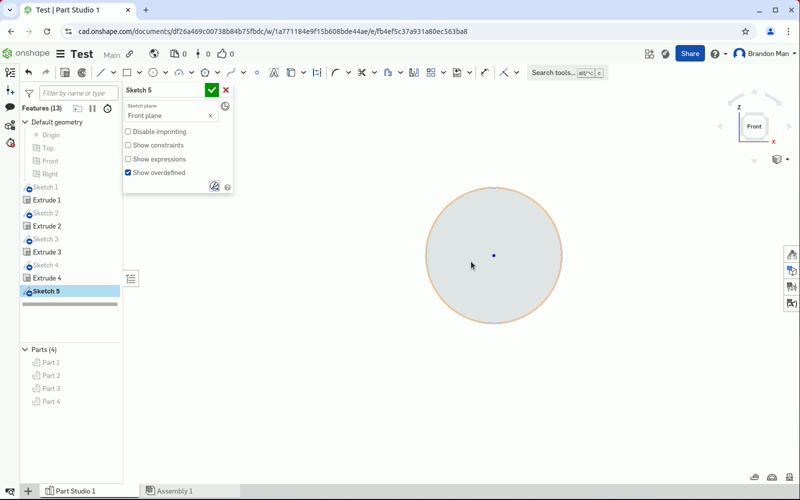
scroll(-6)
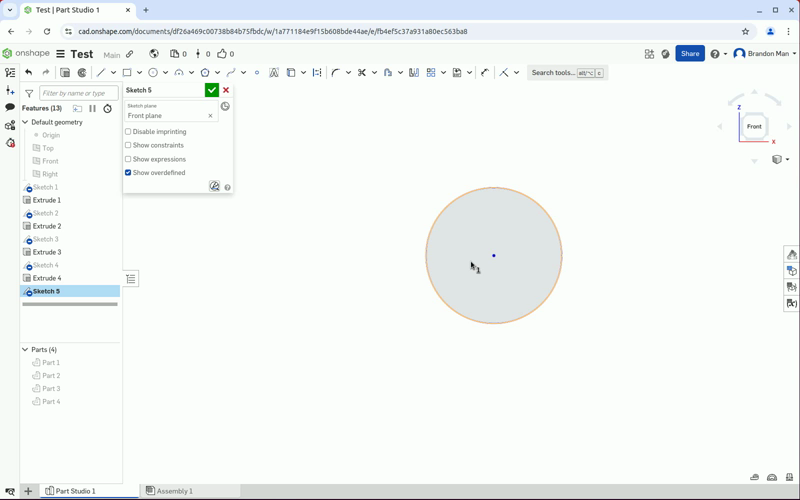
scroll(-6)
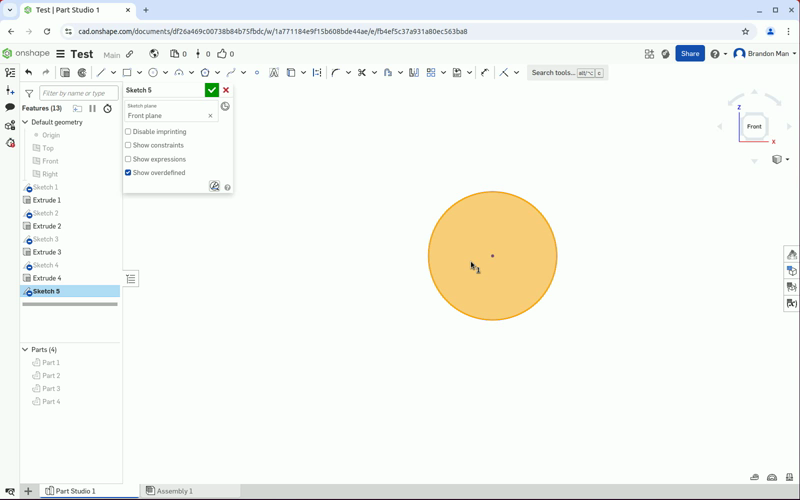
scroll(-6)
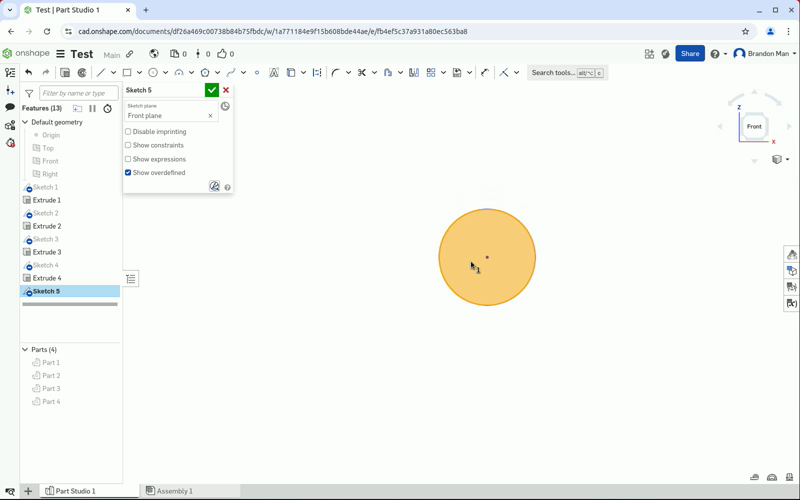
scroll(-6)
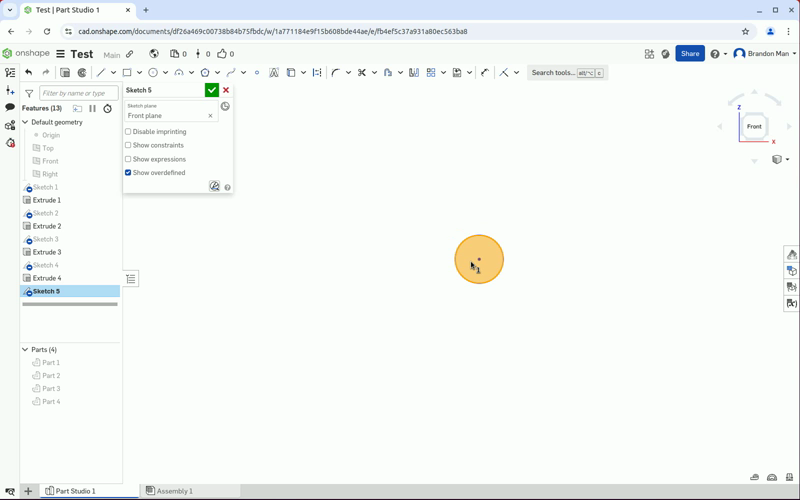
scroll(-6)
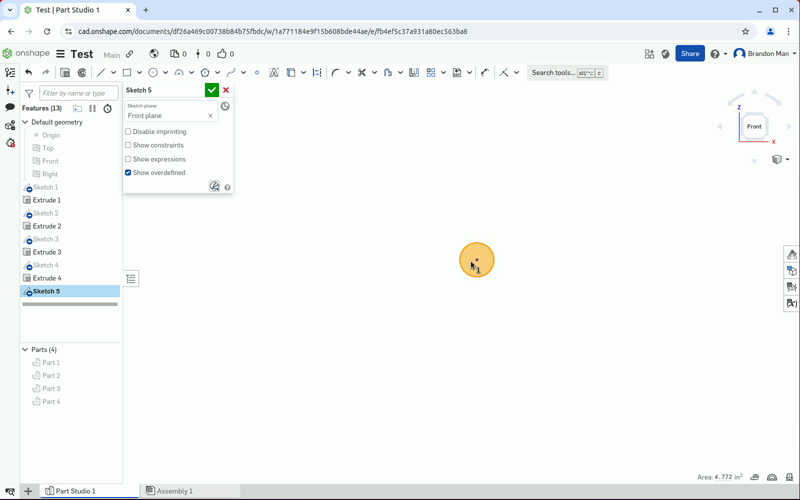
scroll(-6)
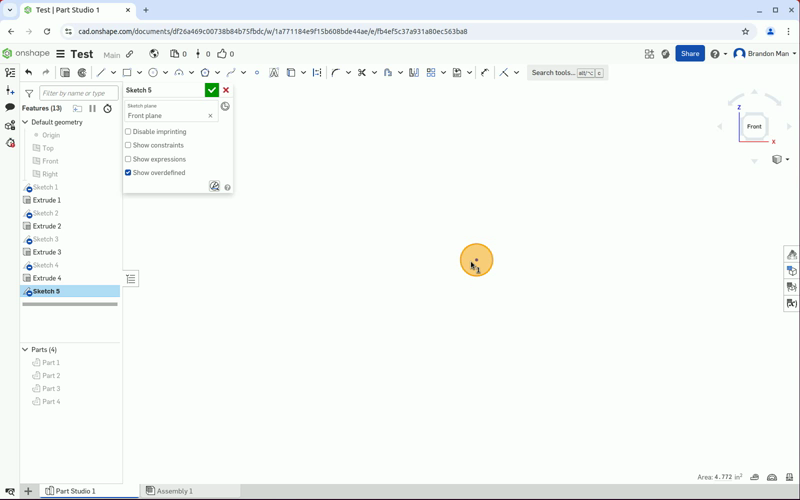
scroll(-6)
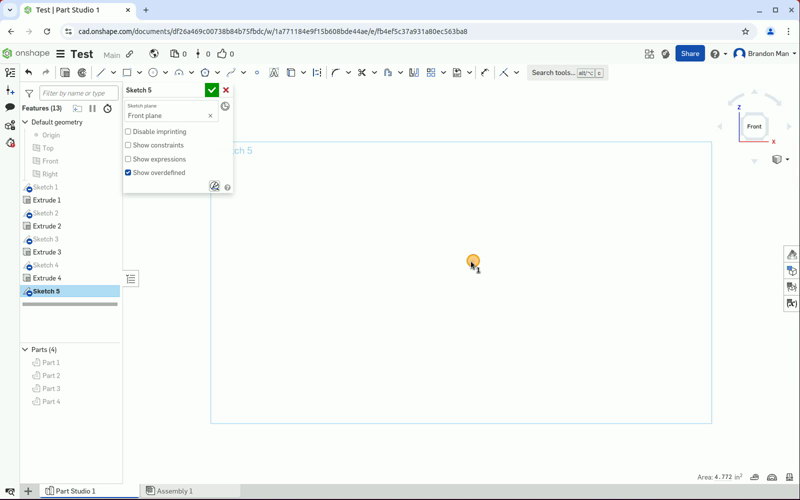
mouse_move(73, 352)
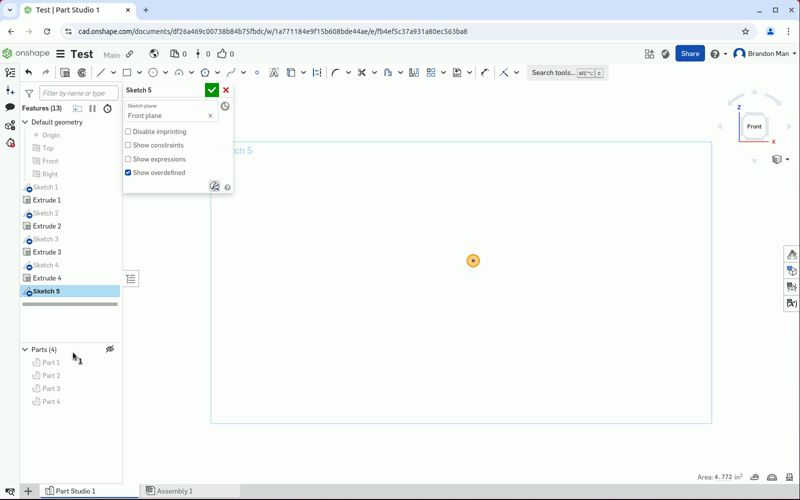
key(shift+y)
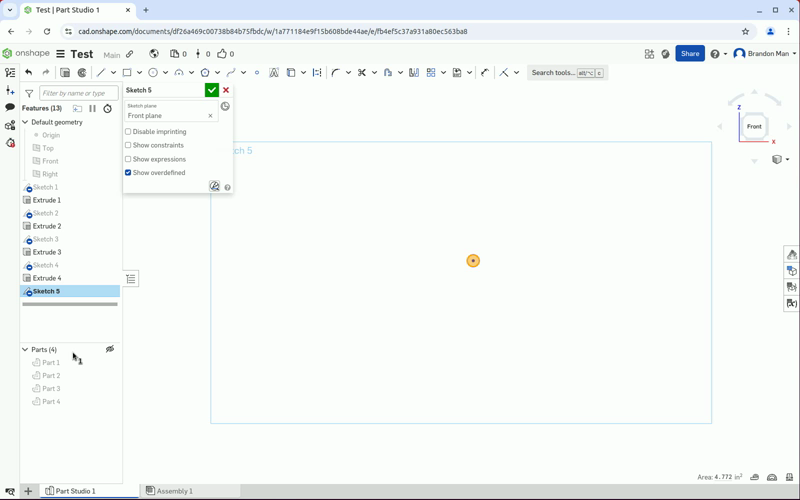
key(shift+e)
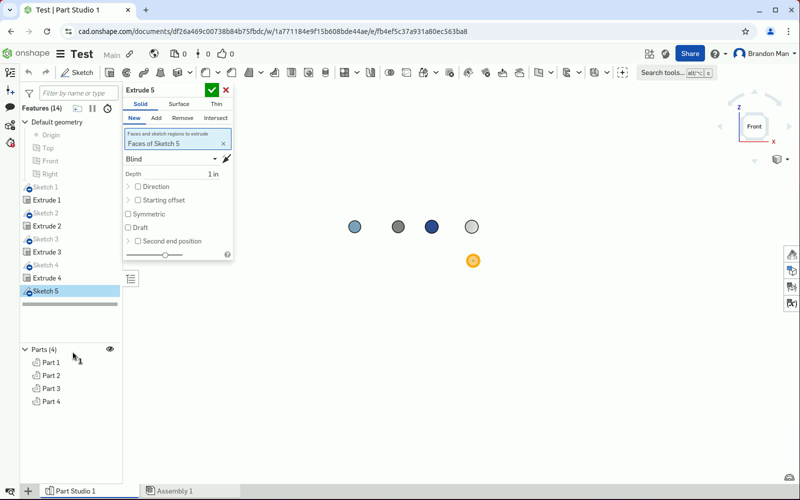
mouse_move(143, 106)
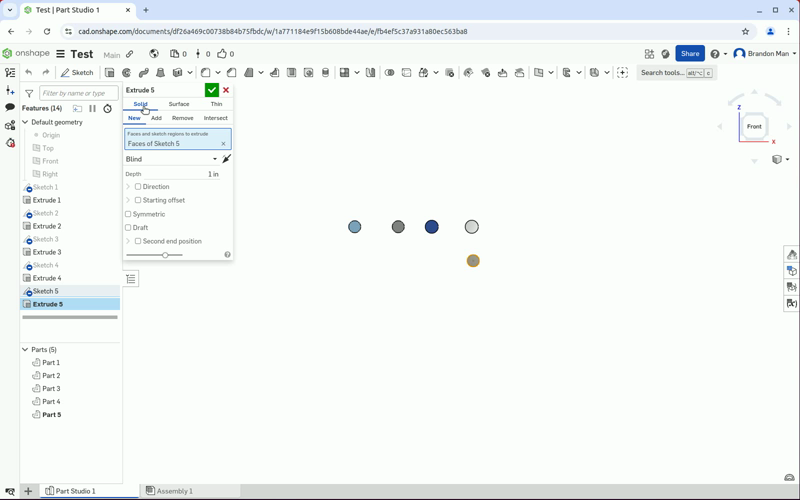
click(143, 106)
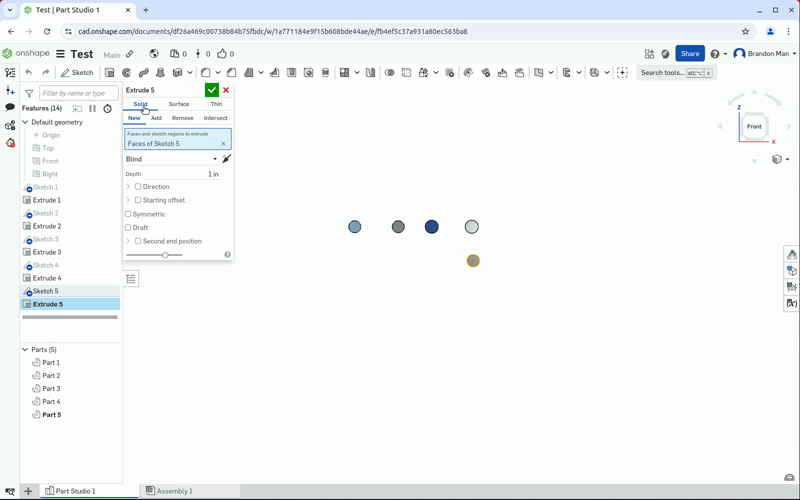
mouse_move(137, 120)
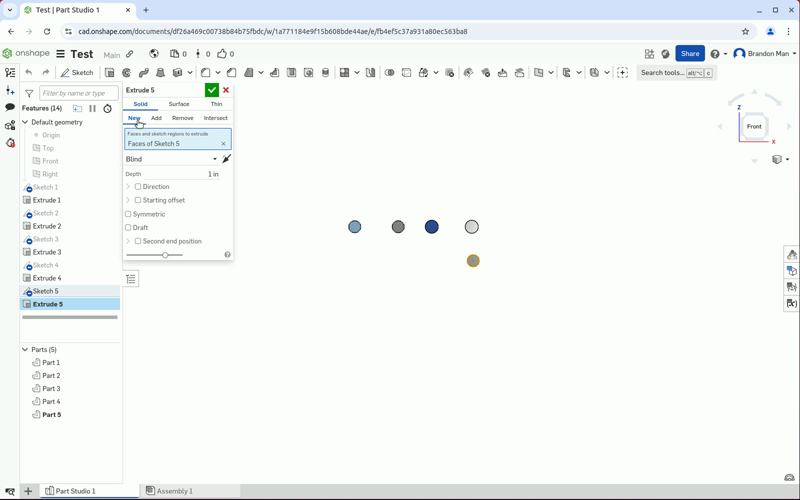
click(137, 120)
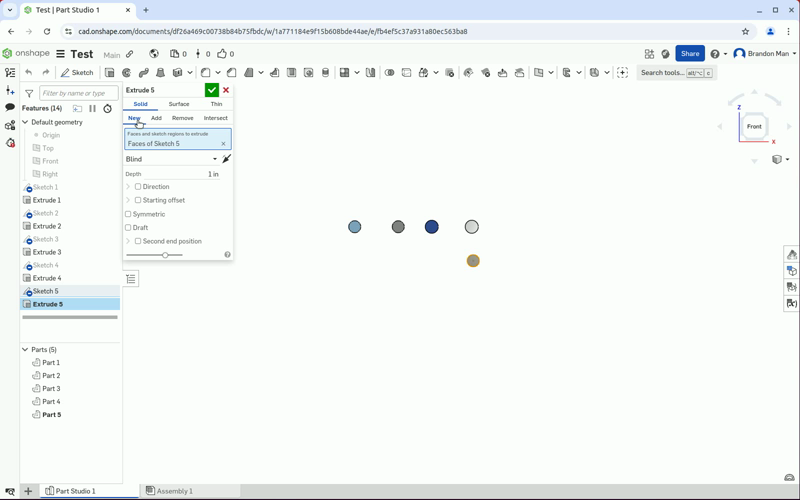
key(tab, 4)
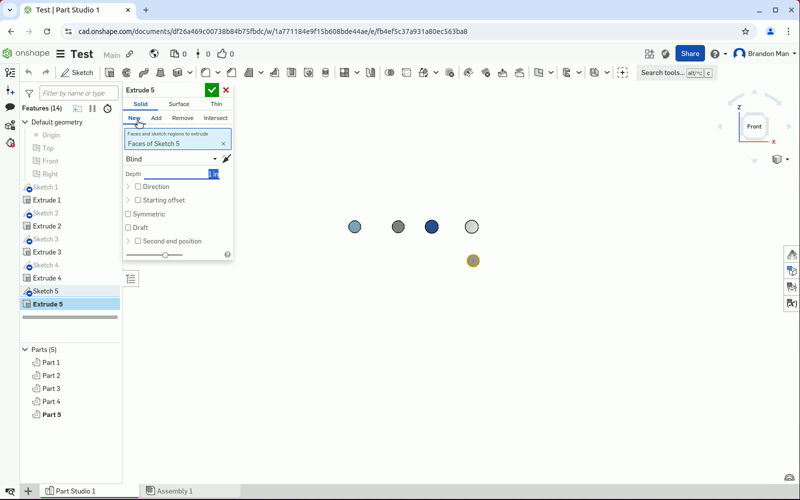
text(7.221)
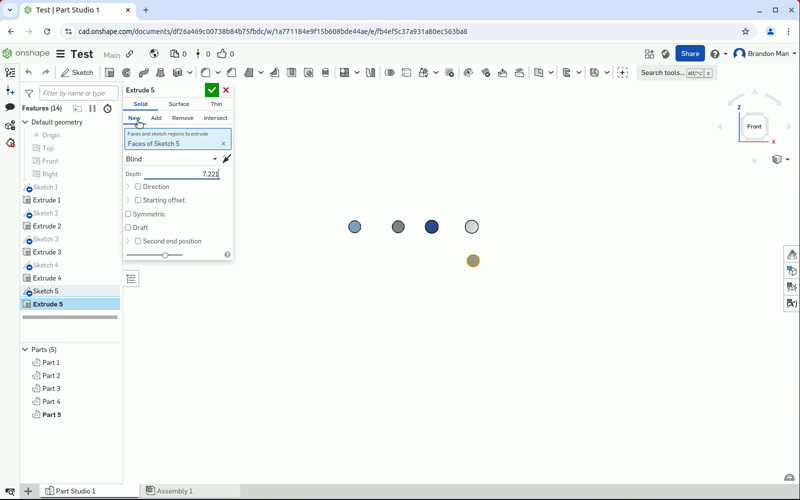
key(enter)
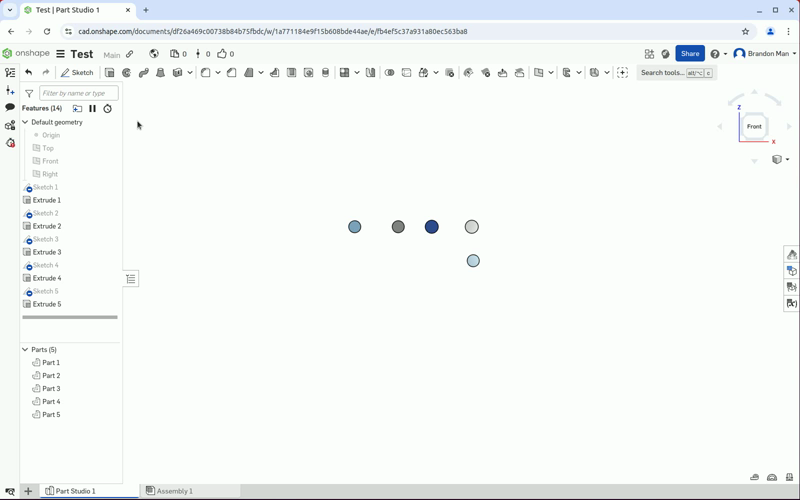
key(shift+h)
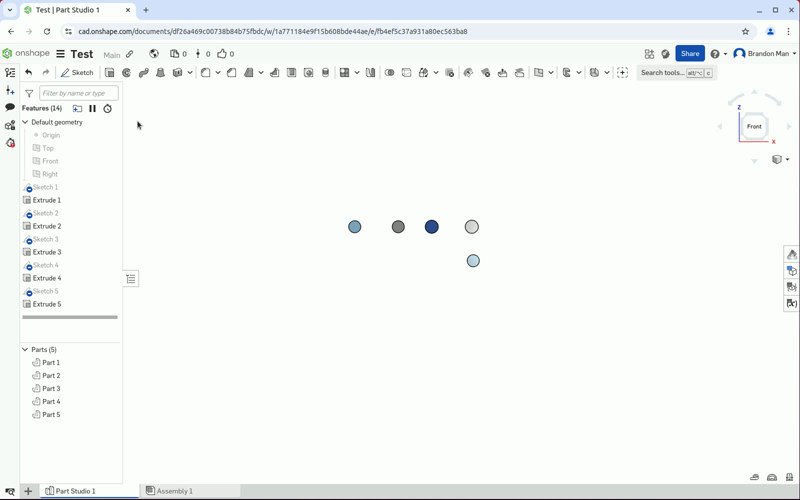
key(shift+h)
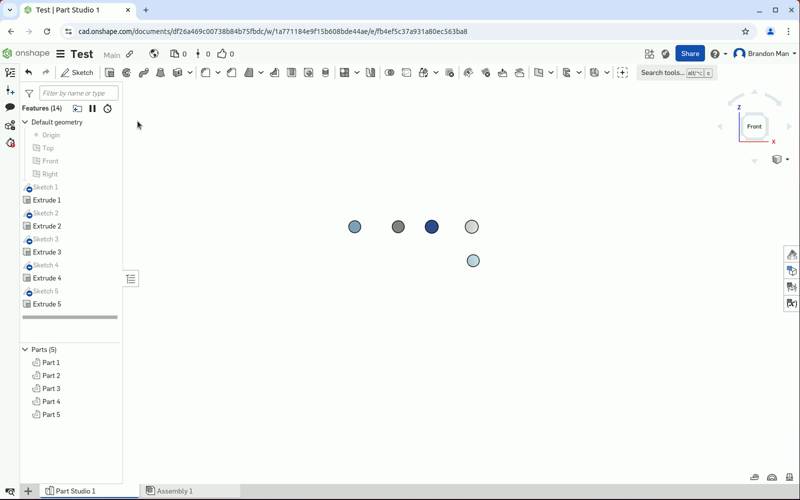
mouse_move(73, 189)
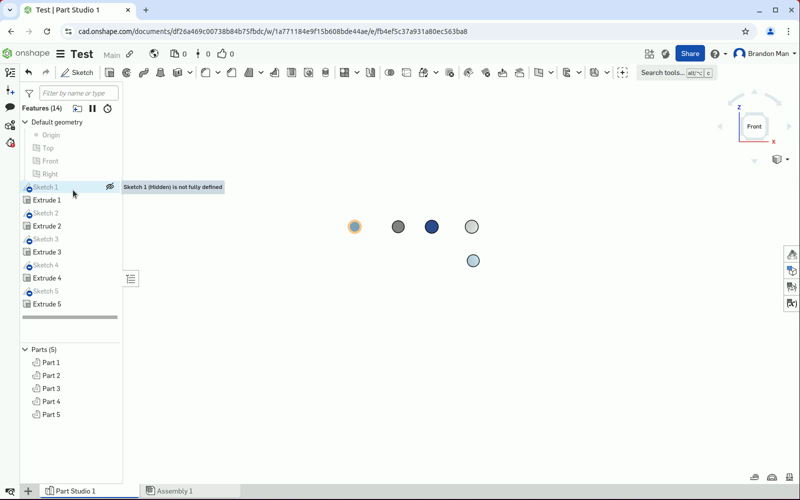
click(73, 189)
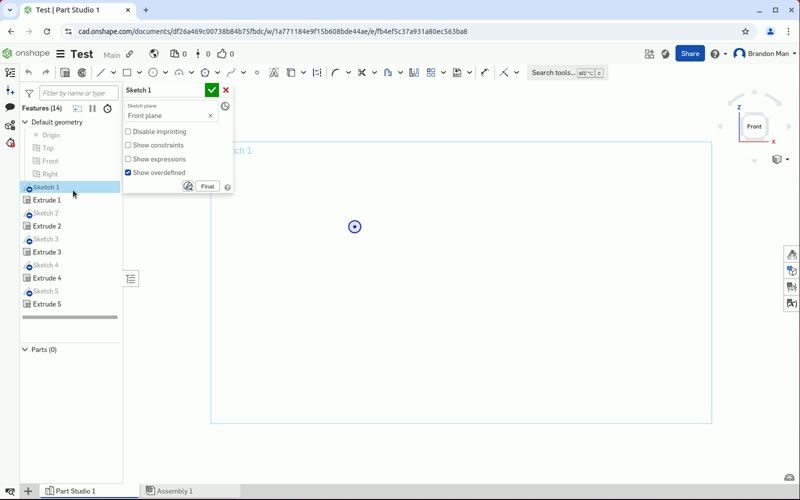
mouse_move(229, 92)
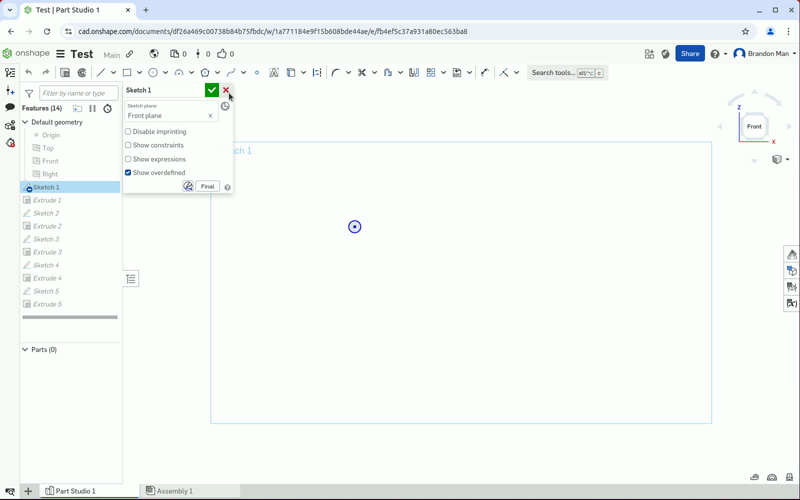
click(229, 92)
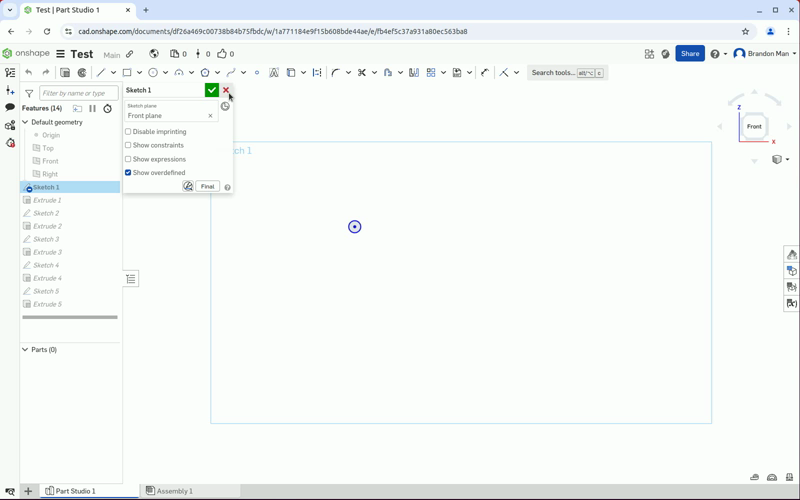
key(shift+s)
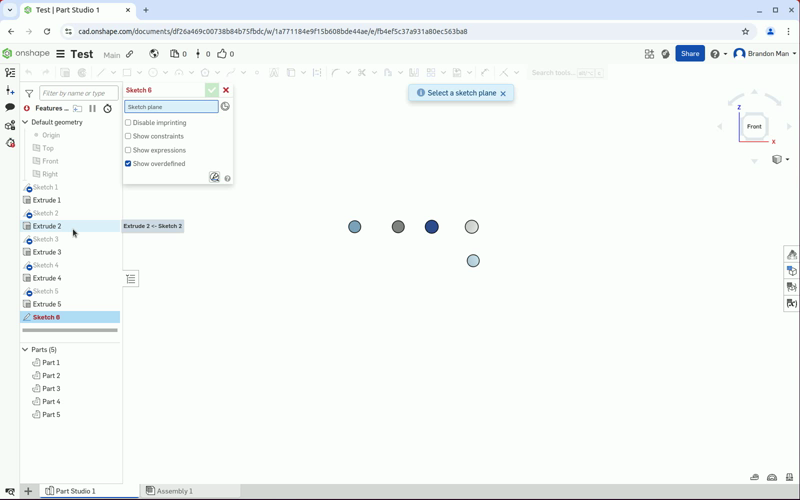
scroll(3)
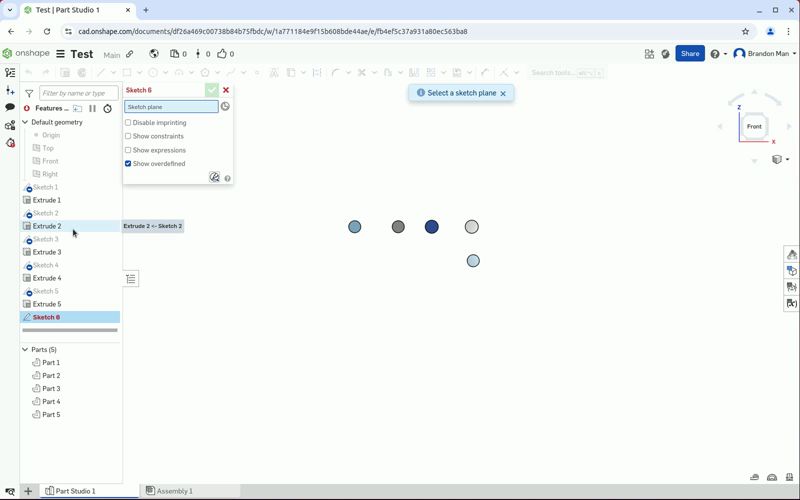
mouse_move(73, 163)
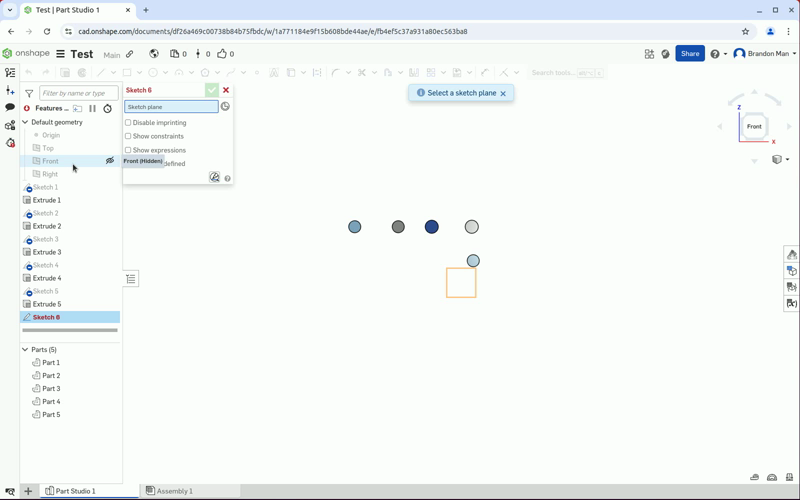
click(73, 163)
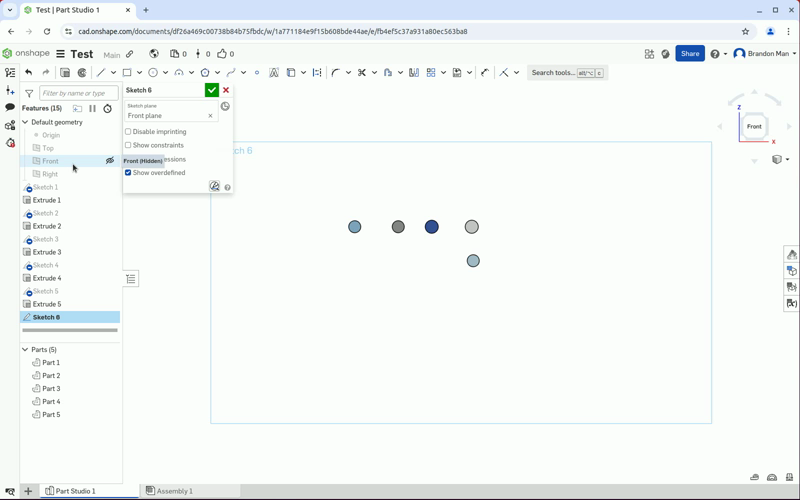
mouse_move(73, 352)
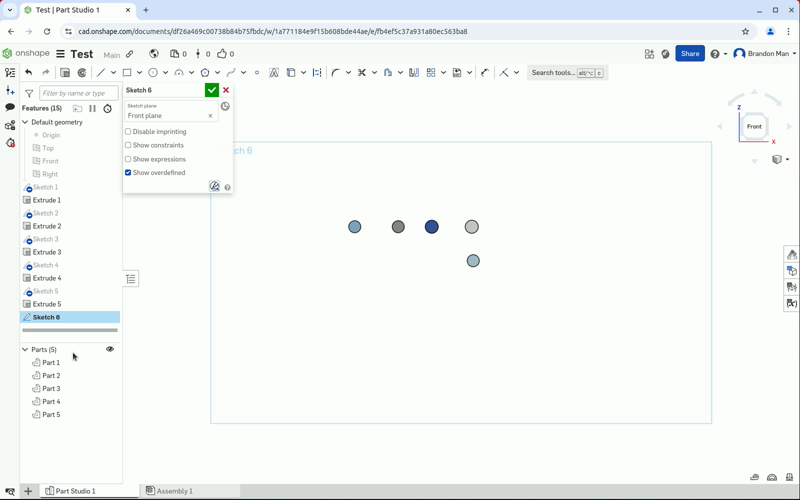
key(y)
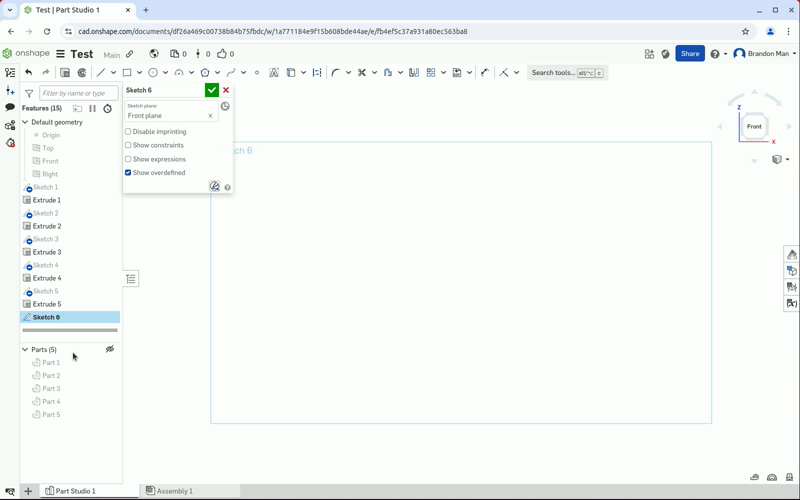
key(c)
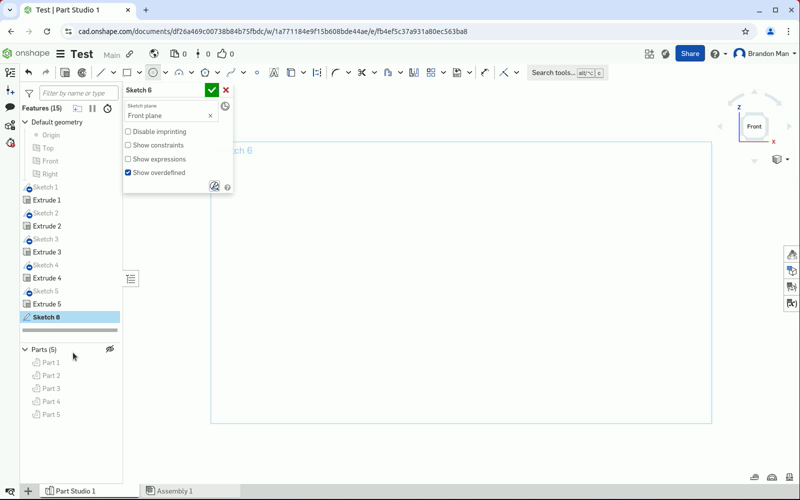
key_down(shift)
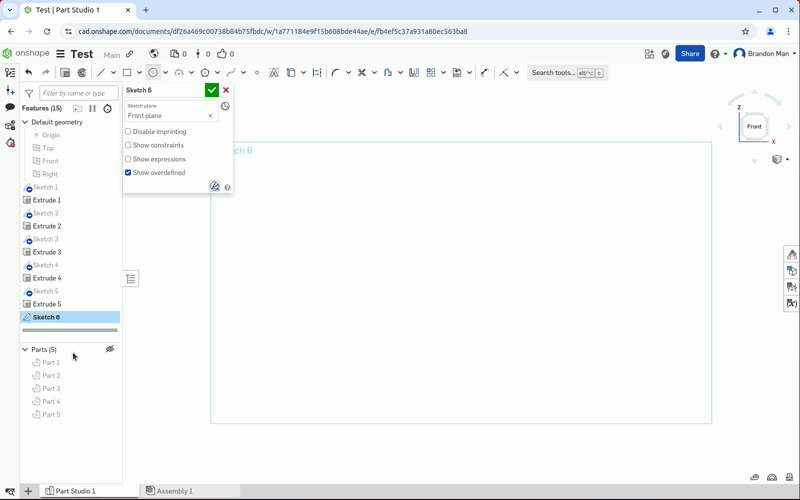
mouse_move(431, 260)
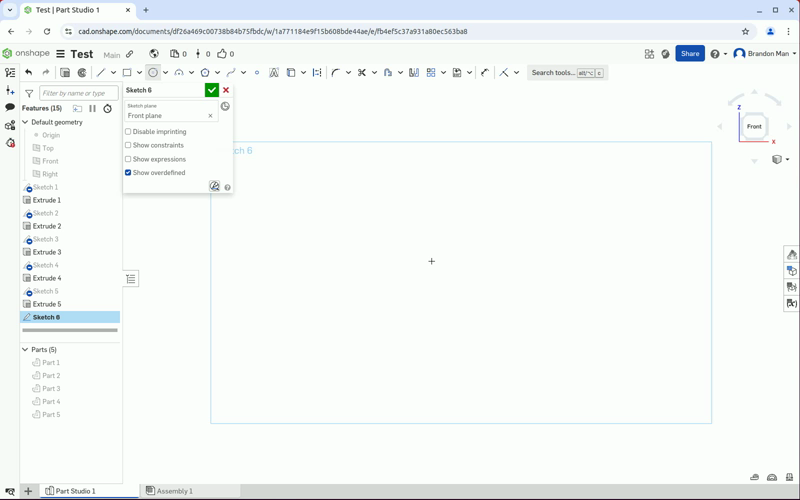
click(431, 260)
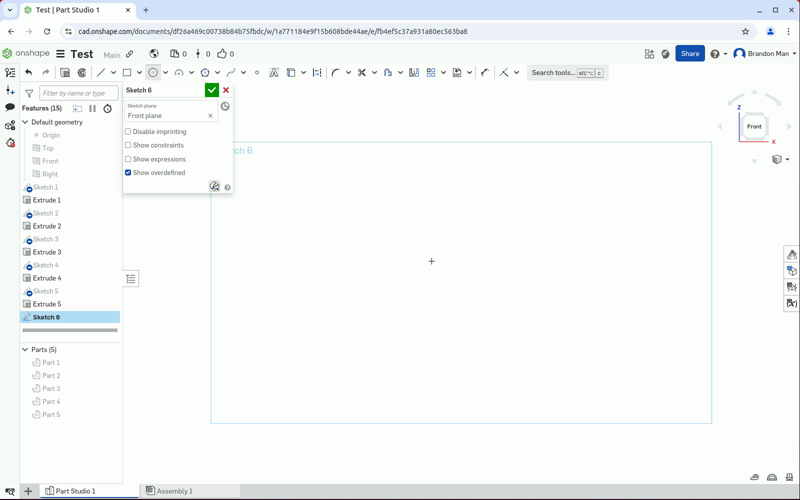
key_up(shift)
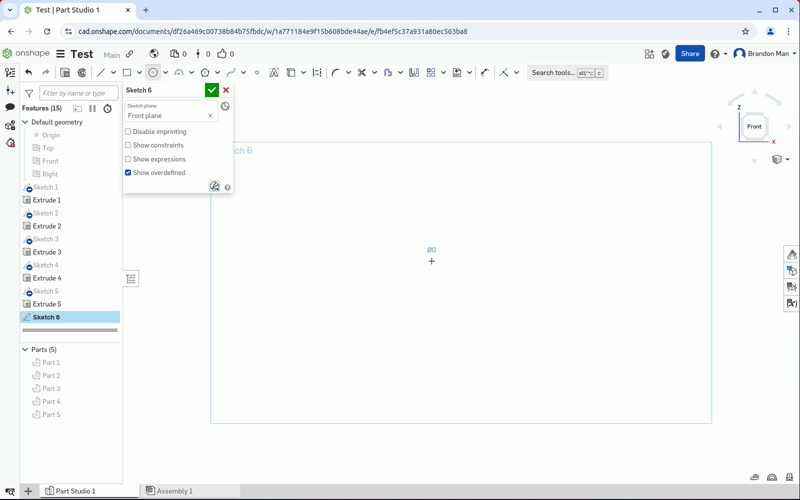
mouse_move(438, 260)
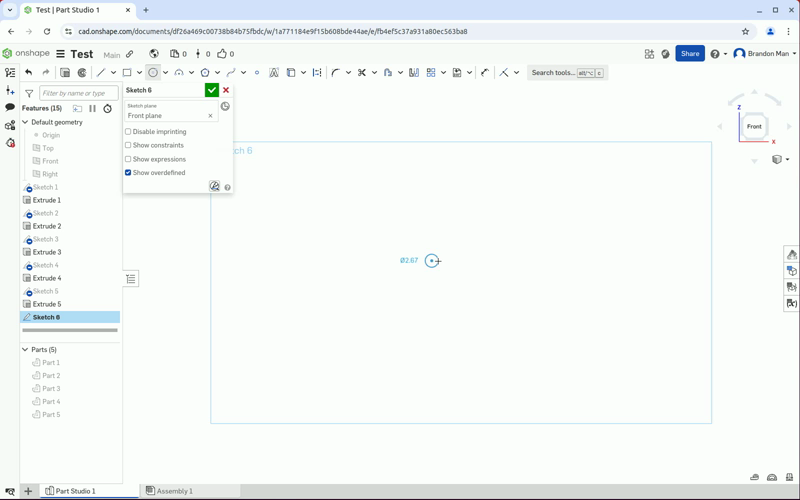
click(438, 260)
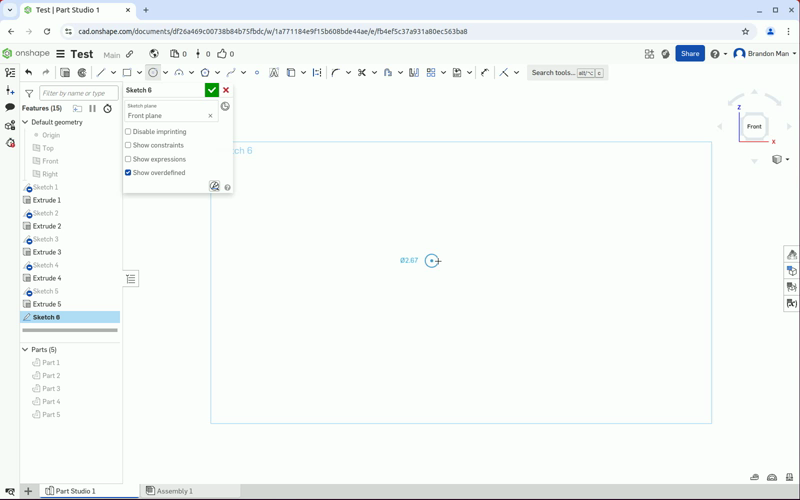
key(esc)
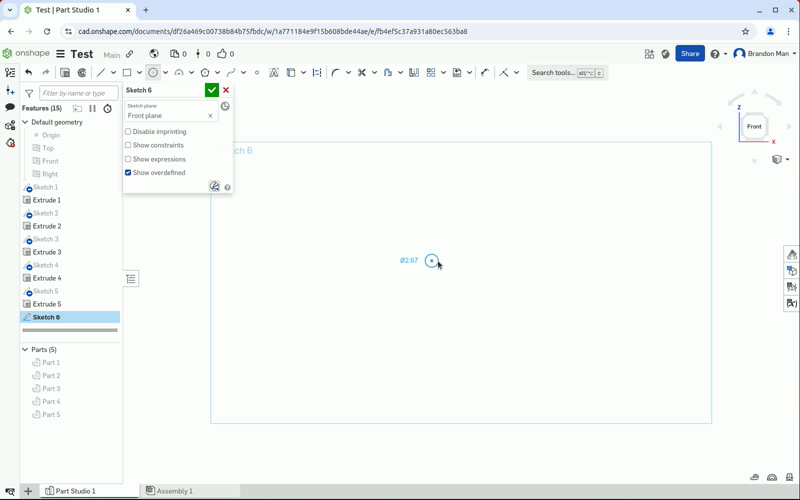
mouse_move(431, 257)
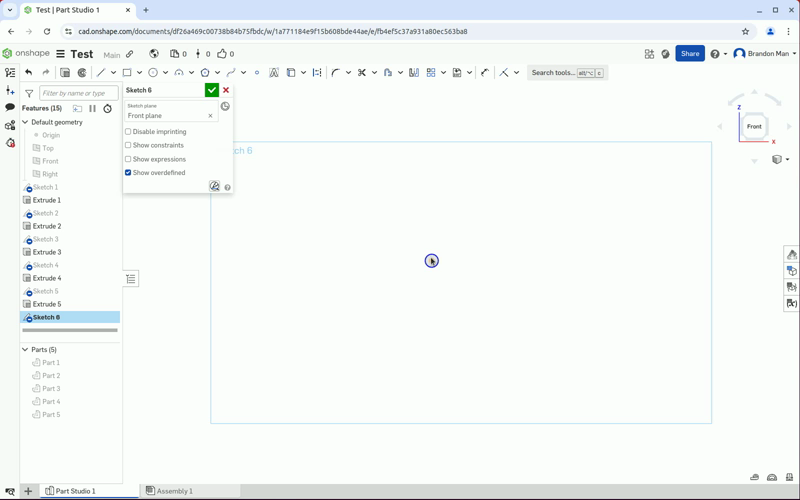
scroll(6)
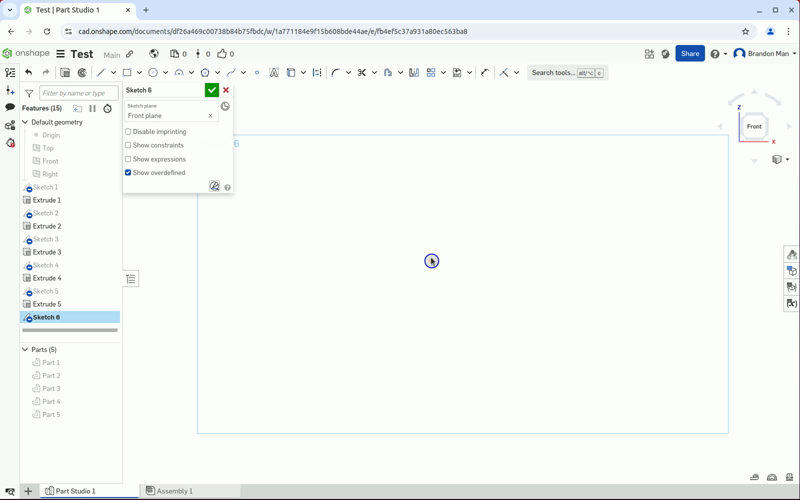
scroll(6)
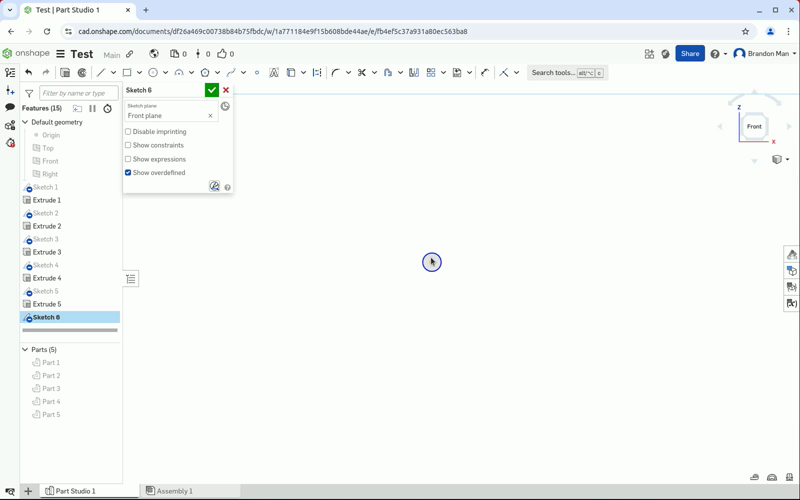
scroll(6)
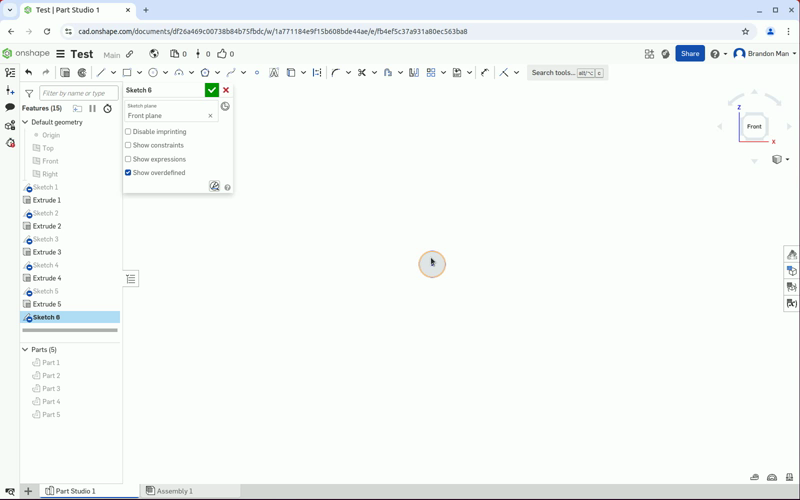
scroll(6)
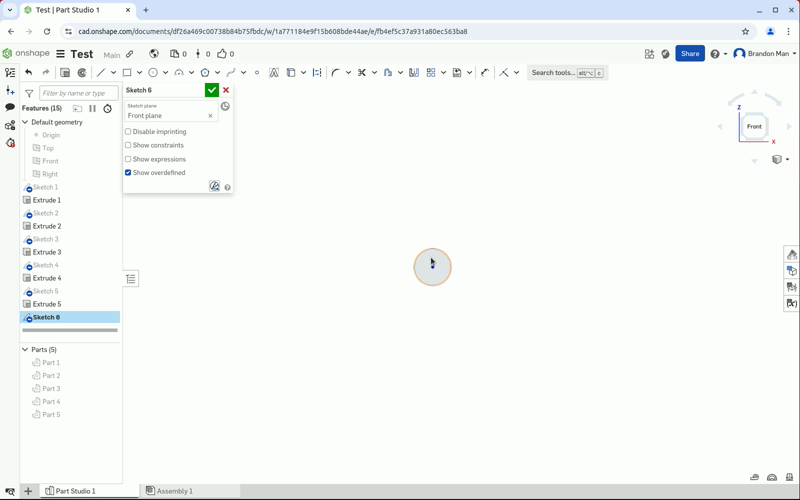
scroll(6)
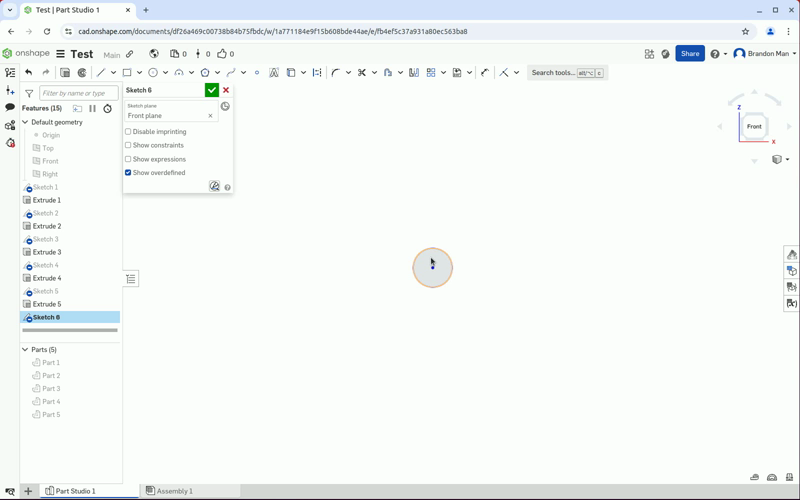
scroll(6)
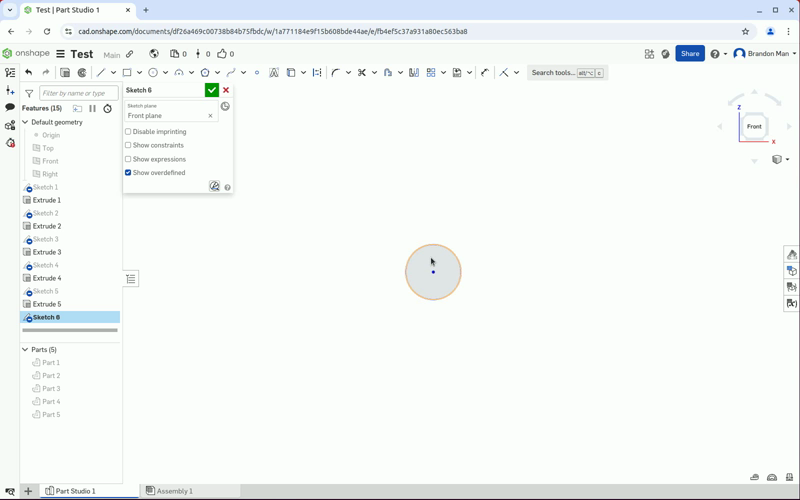
scroll(6)
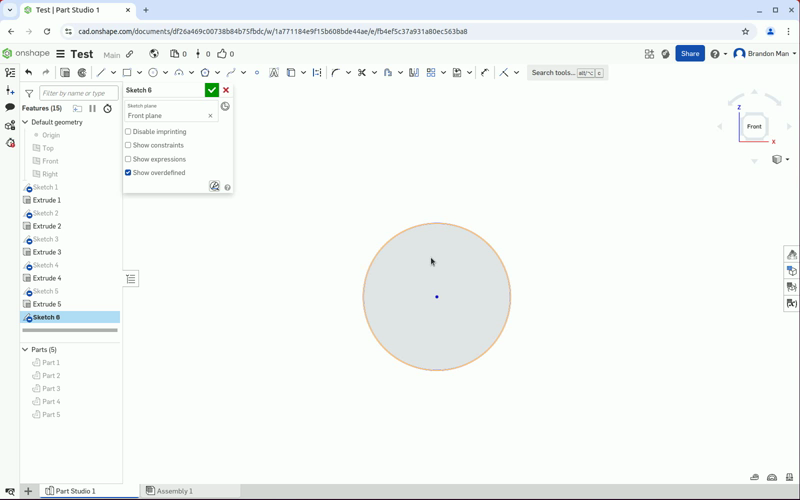
click(431, 257)
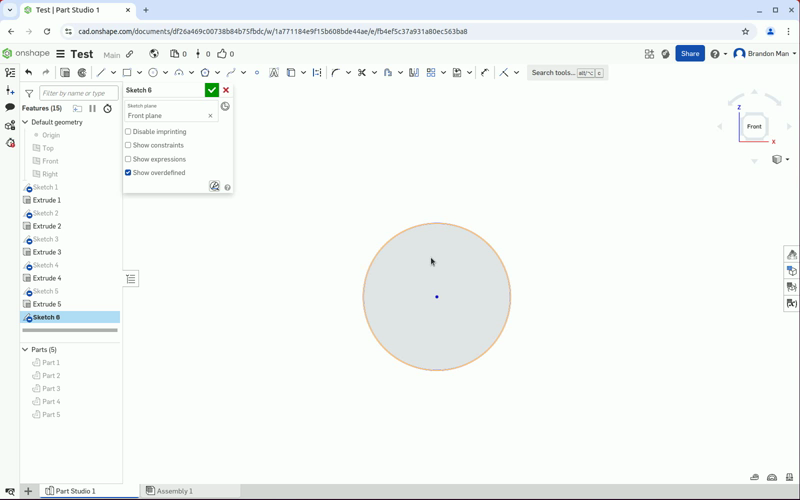
scroll(-6)
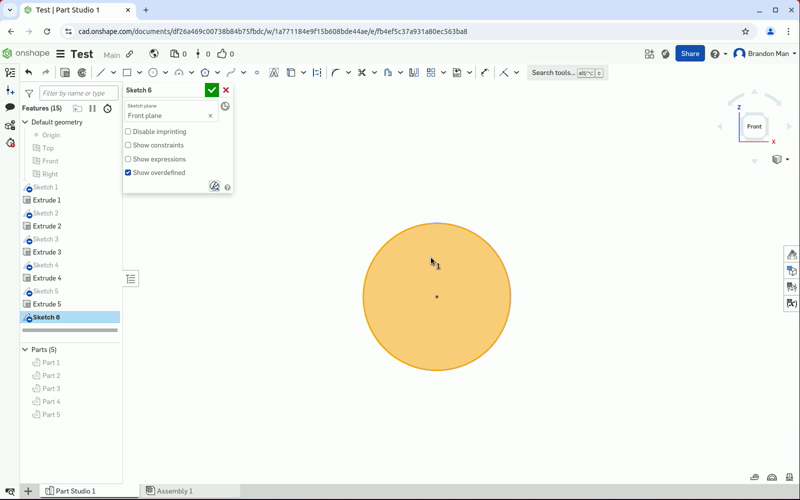
scroll(-6)
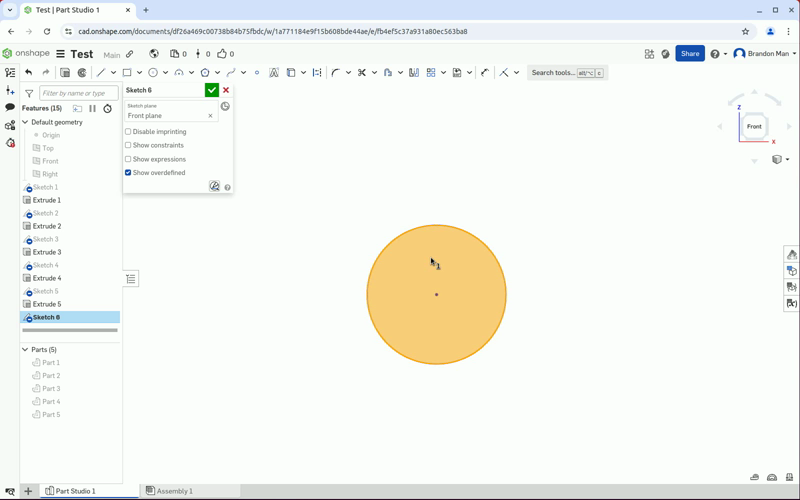
scroll(-6)
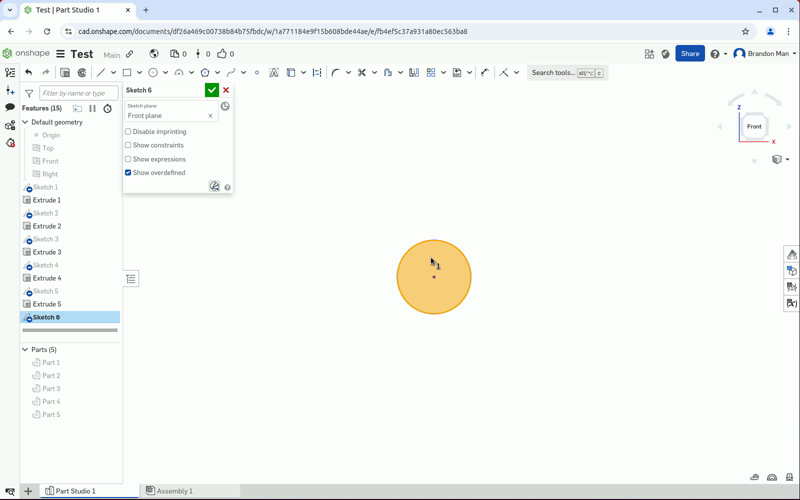
scroll(-6)
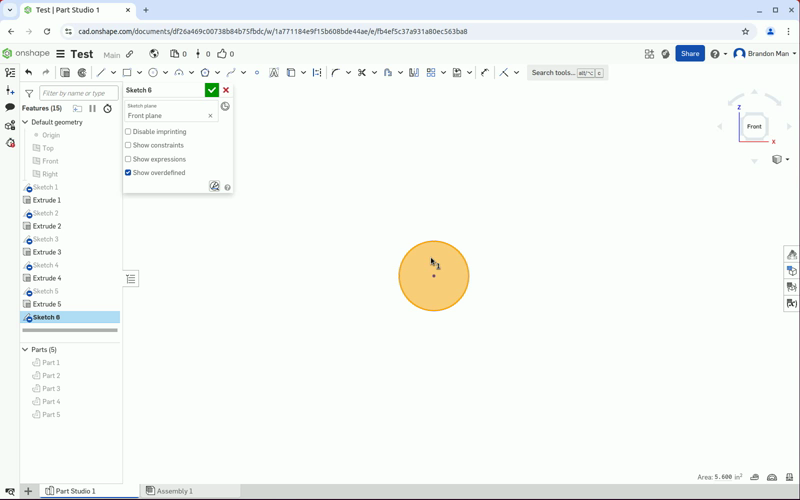
scroll(-6)
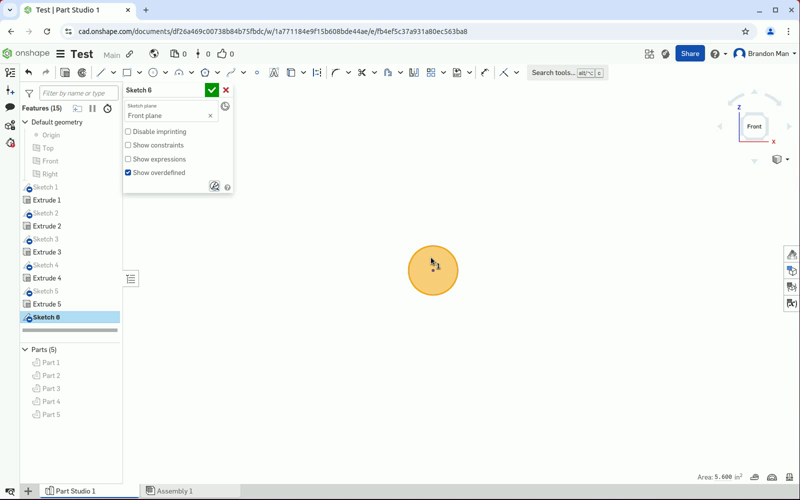
scroll(-6)
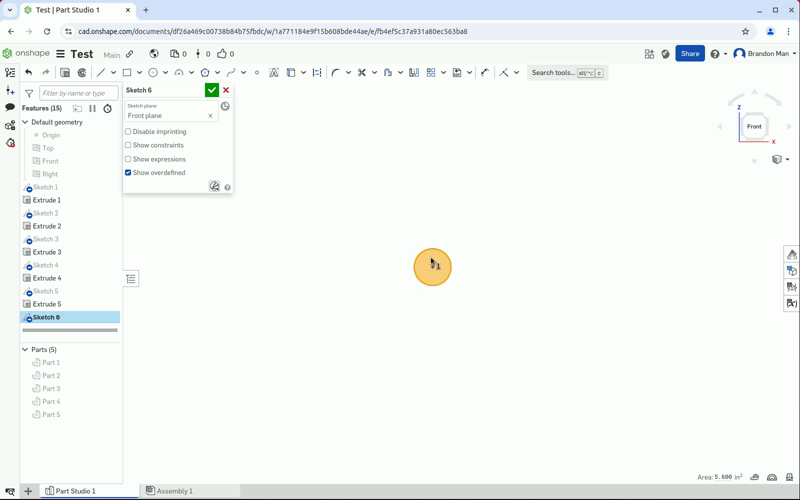
scroll(-6)
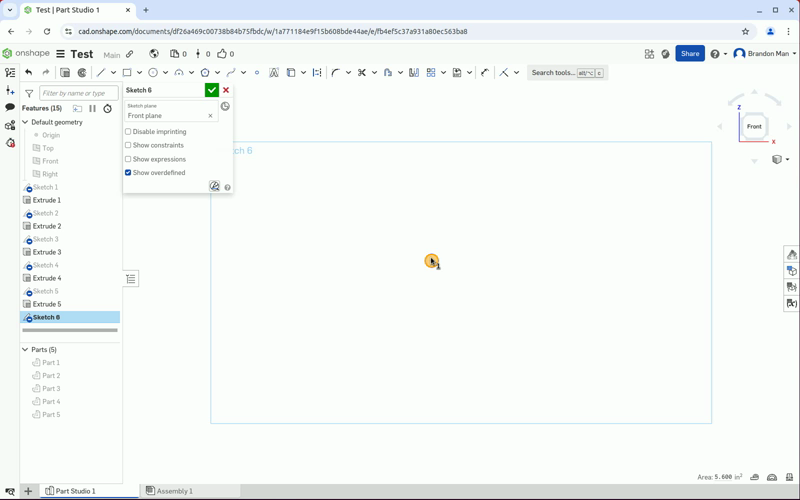
mouse_move(73, 352)
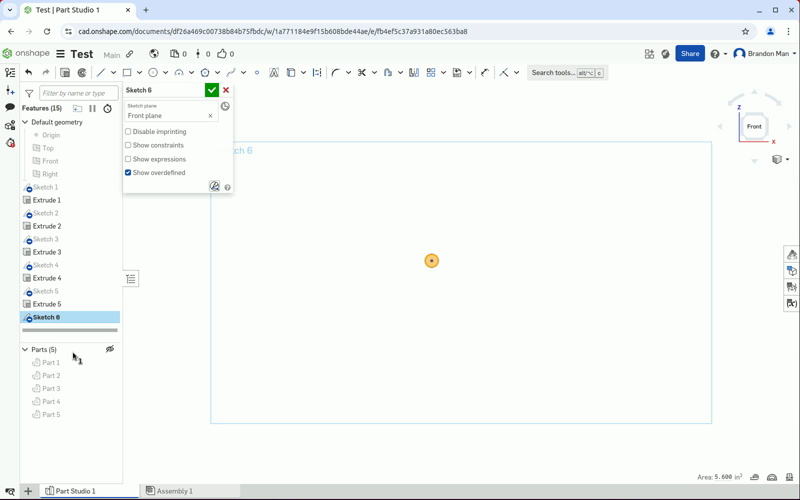
key(shift+y)
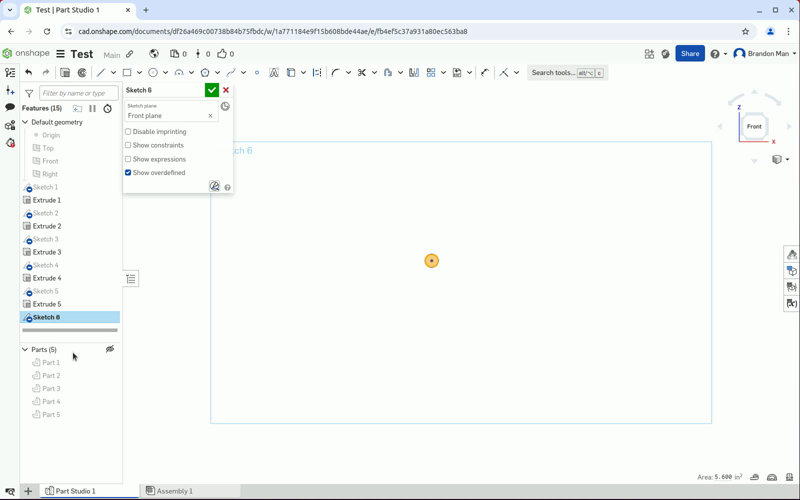
key(shift+e)
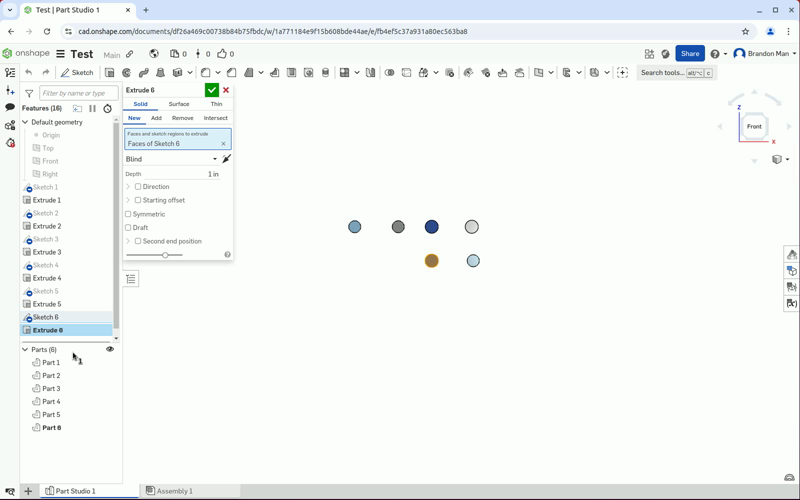
mouse_move(143, 106)
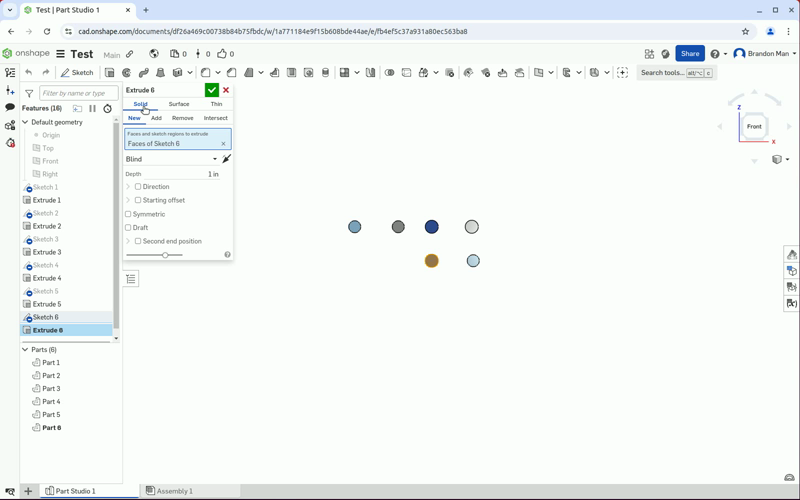
click(143, 106)
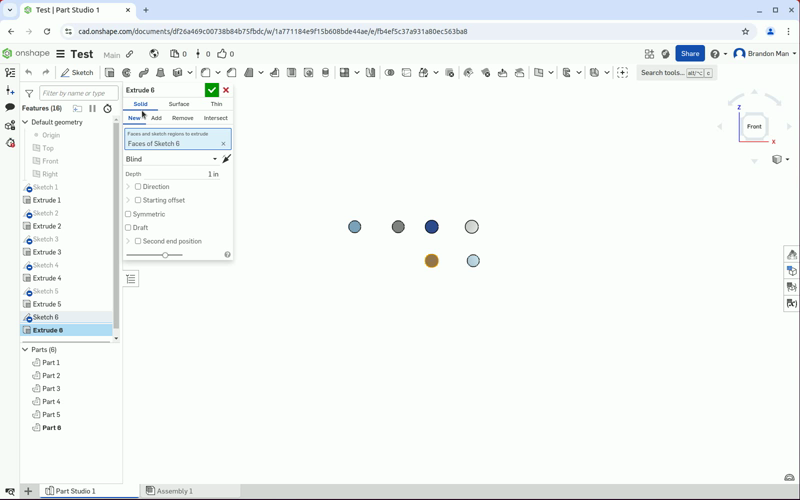
mouse_move(137, 120)
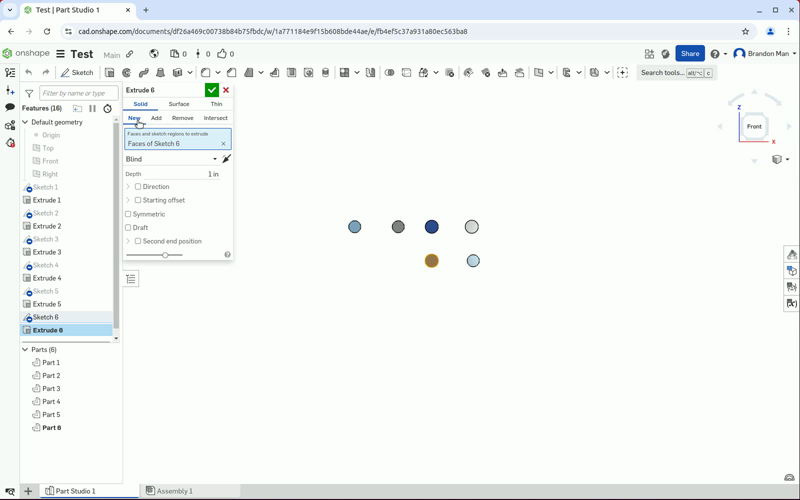
click(137, 120)
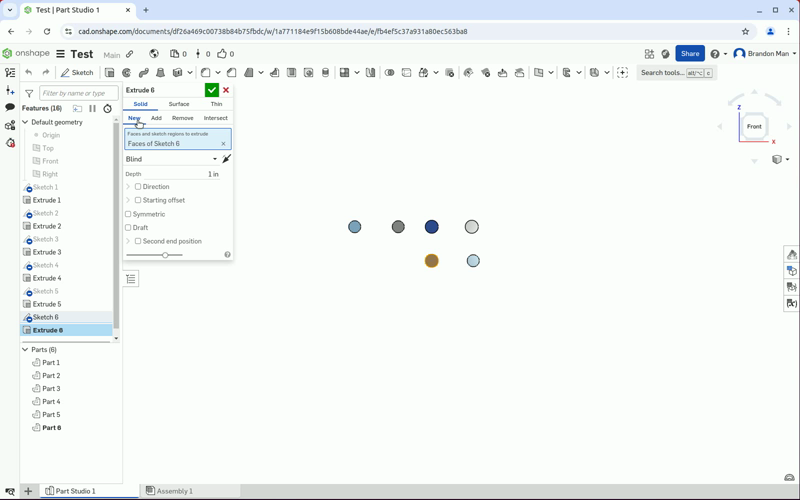
key(tab, 4)
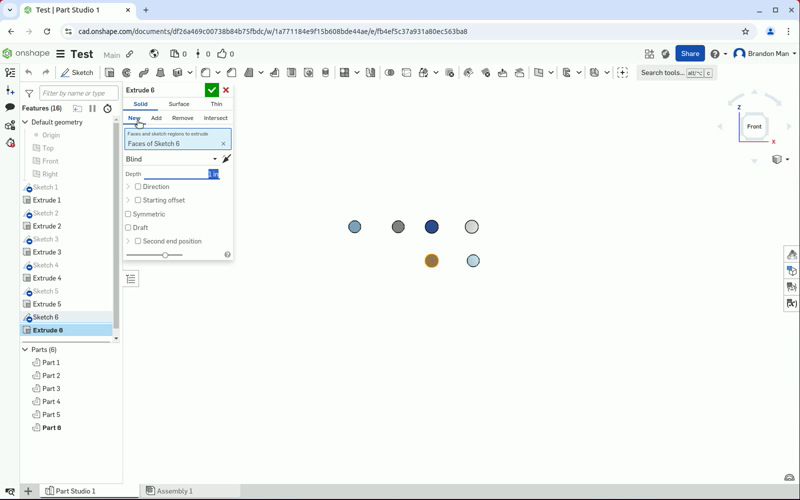
text(7.221)
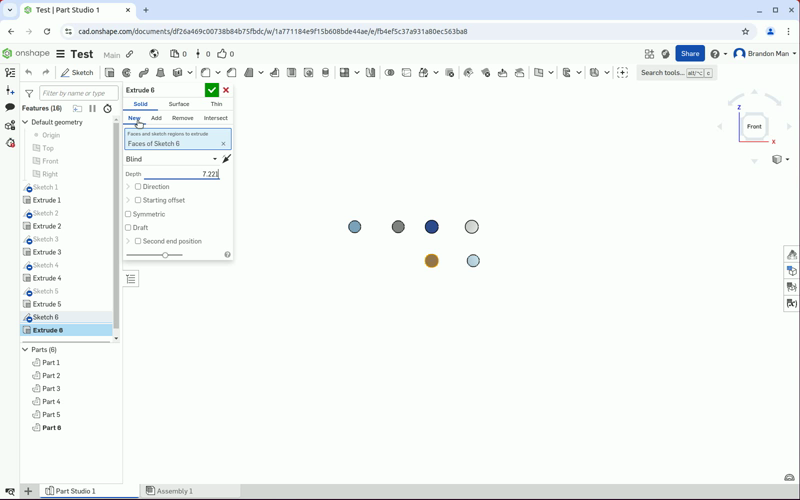
key(enter)
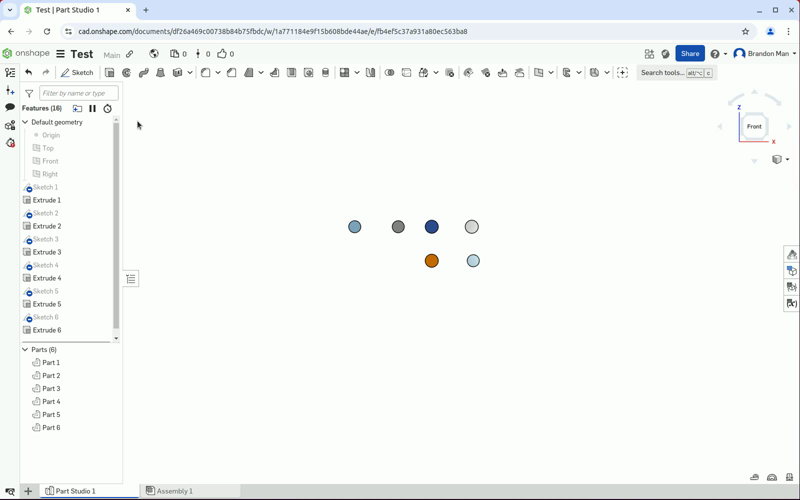
key(shift+h)
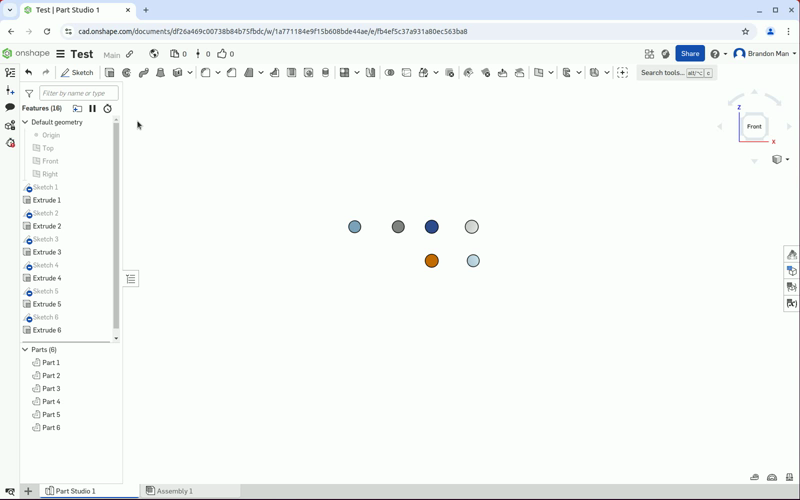
key(shift+h)
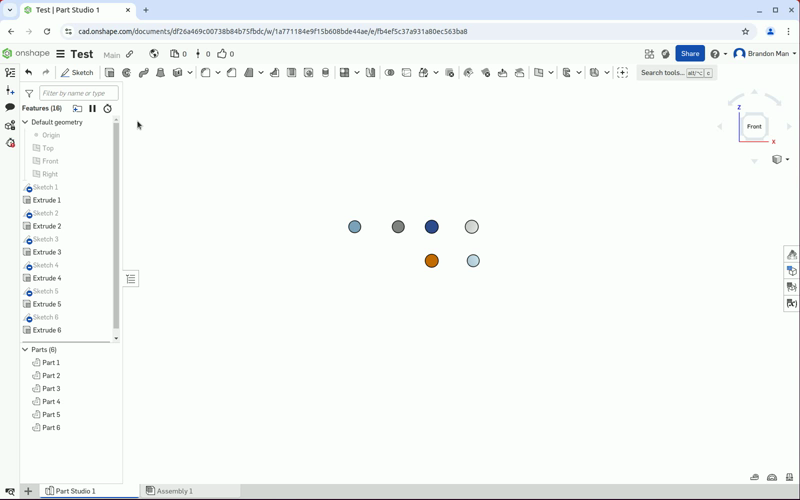
mouse_move(69, 189)
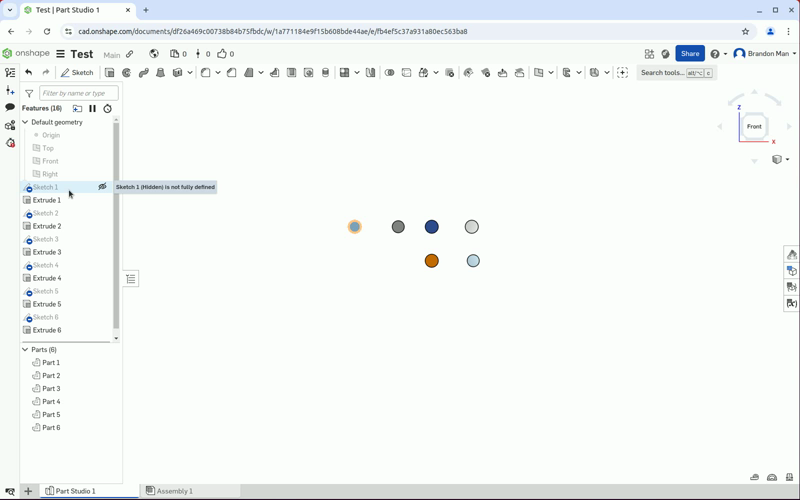
click(69, 189)
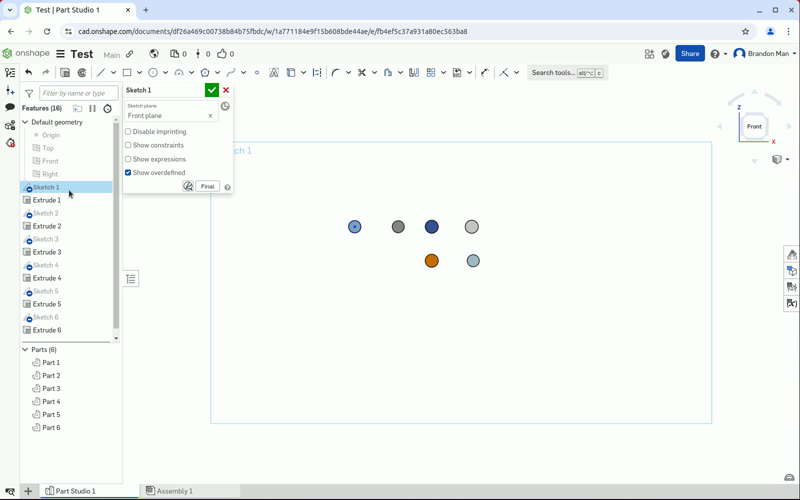
mouse_move(229, 92)
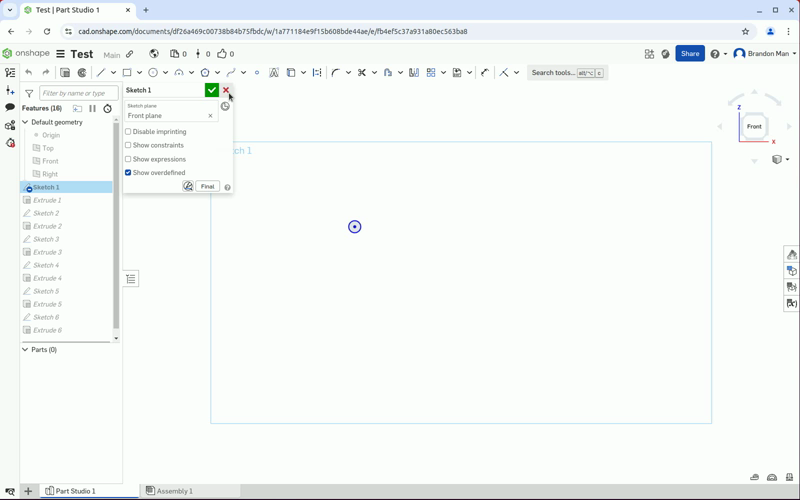
click(229, 92)
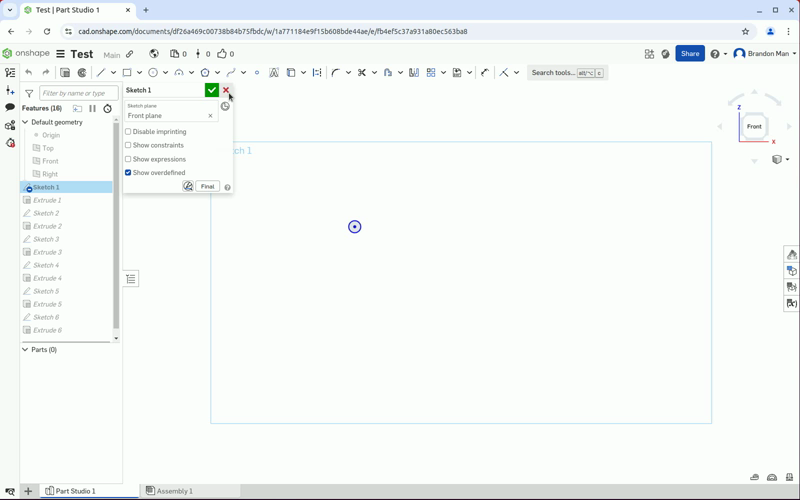
key(shift+s)
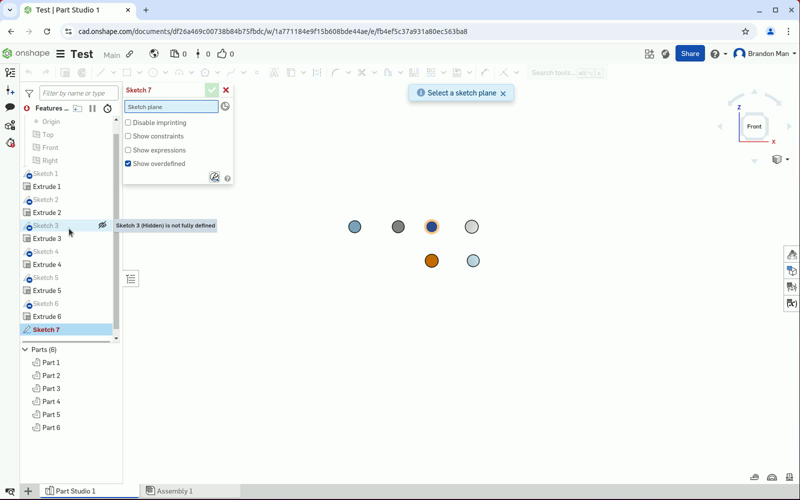
scroll(3)
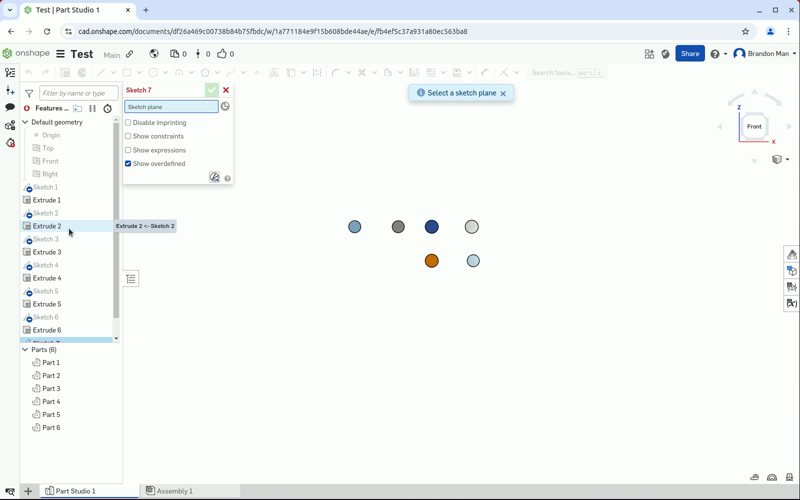
mouse_move(69, 163)
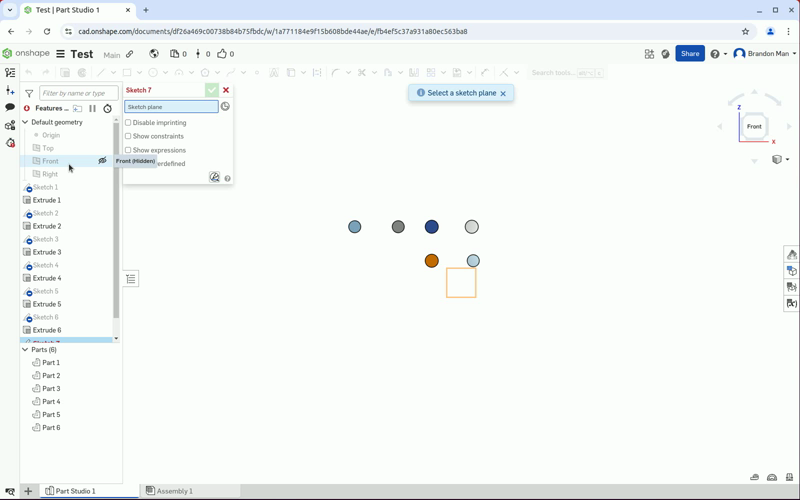
click(69, 163)
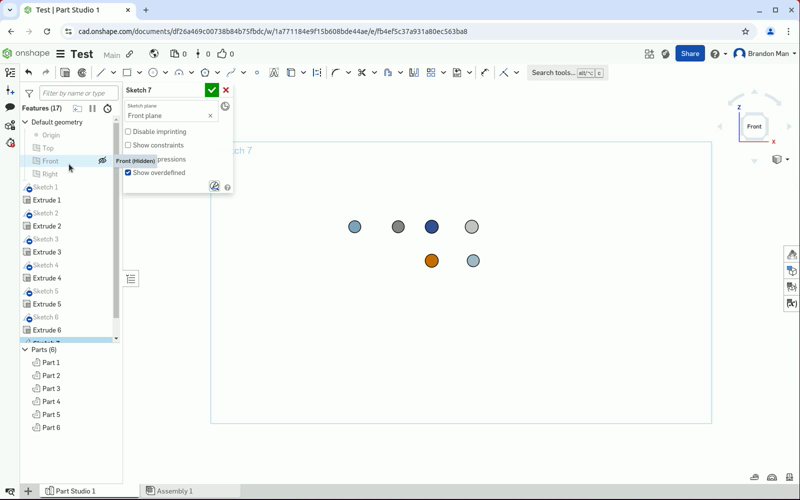
mouse_move(73, 352)
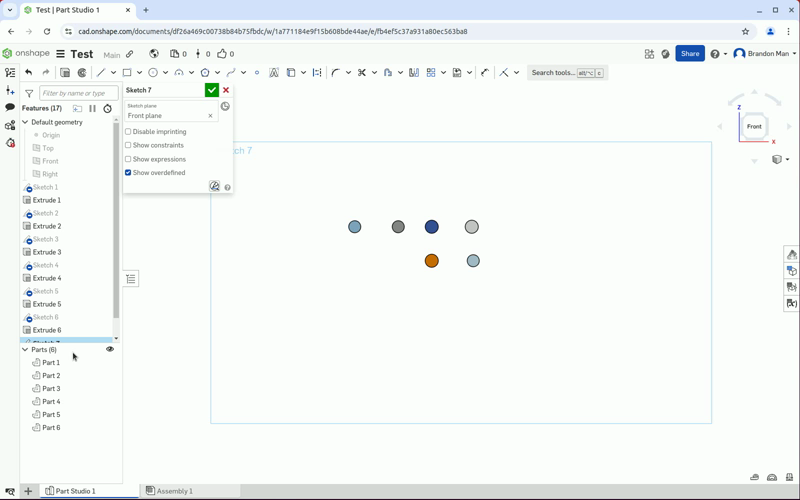
key(y)
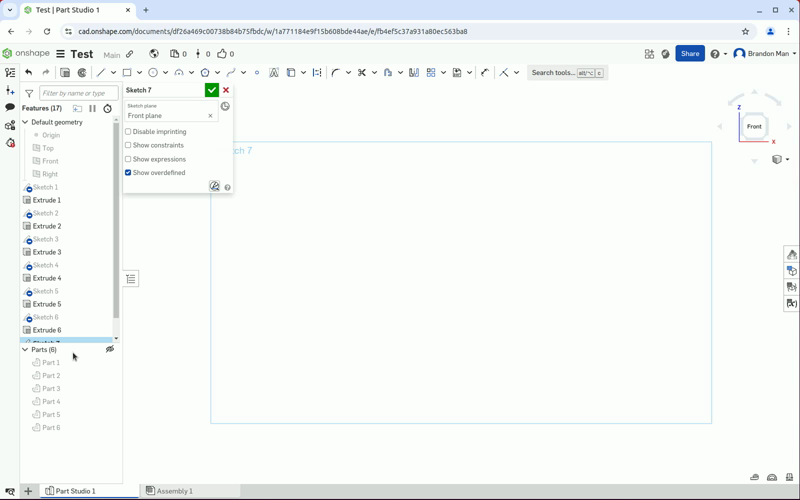
key(c)
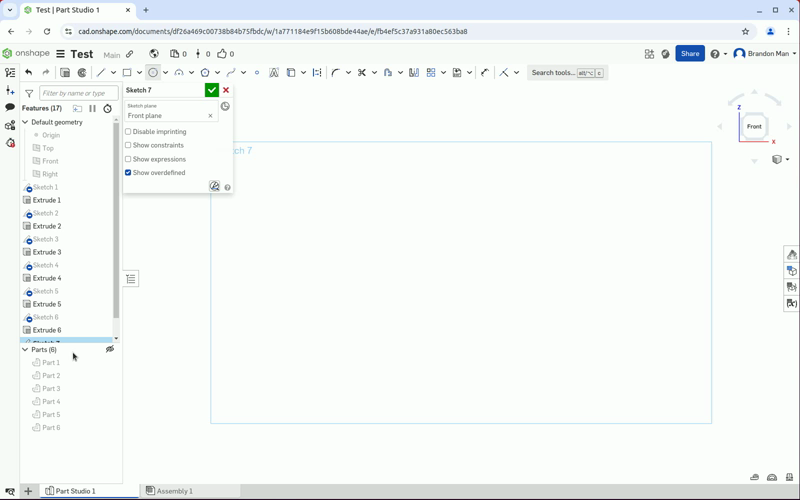
key_down(shift)
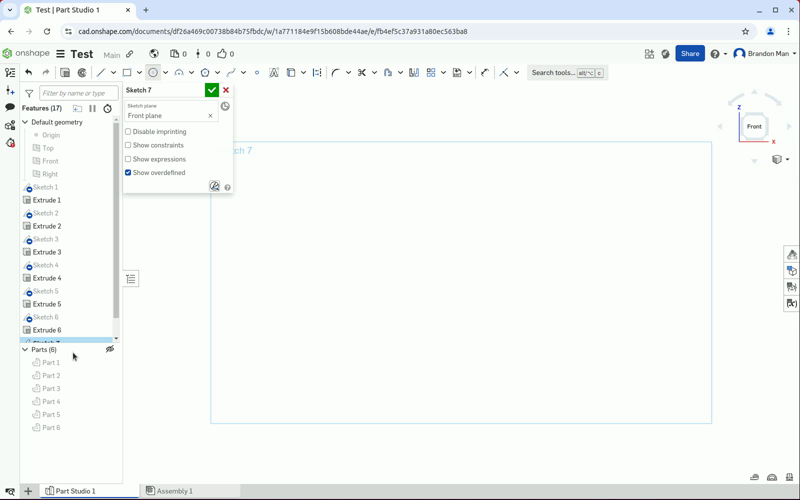
mouse_move(396, 260)
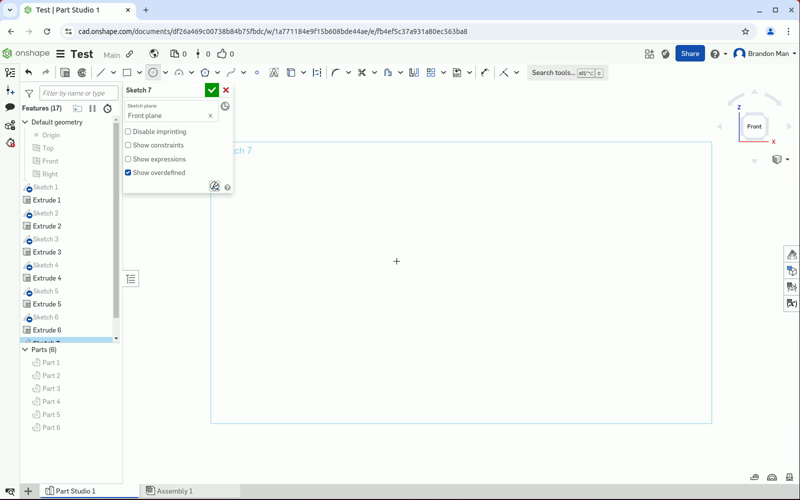
click(396, 260)
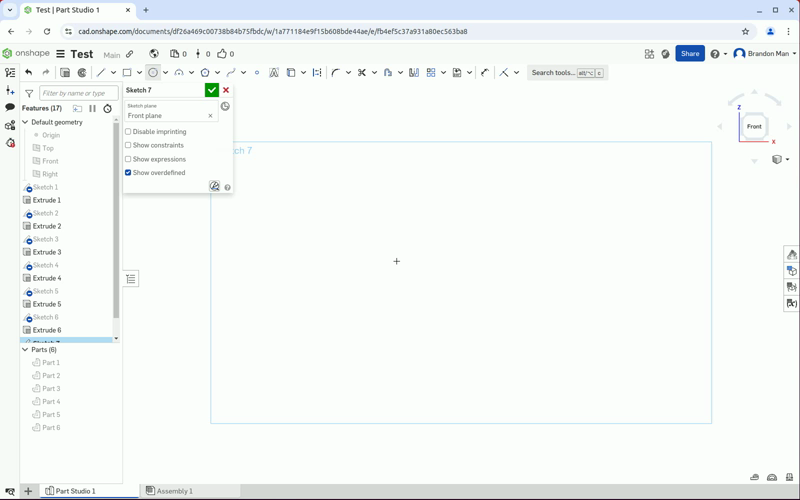
key_up(shift)
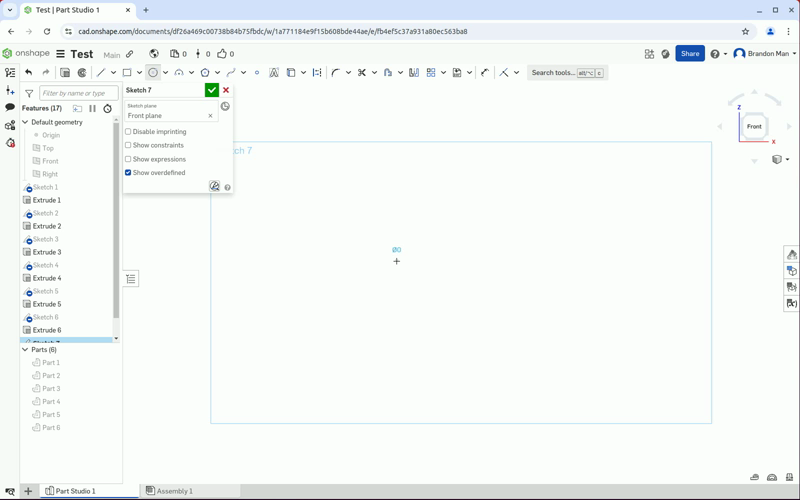
mouse_move(403, 260)
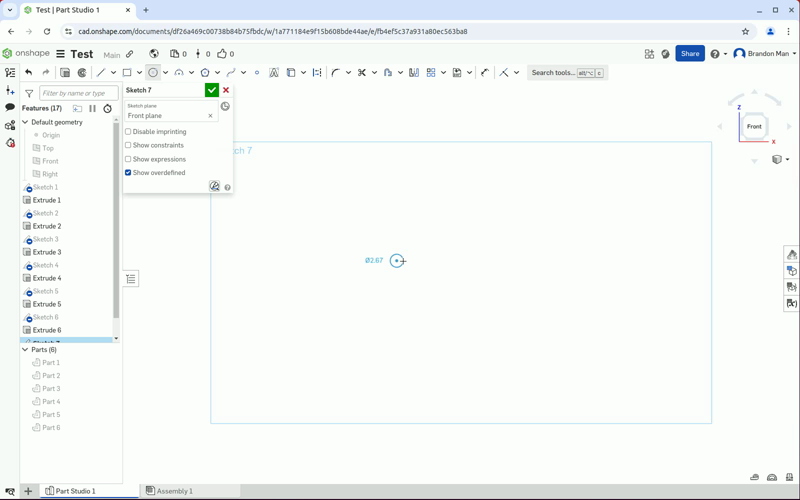
click(403, 260)
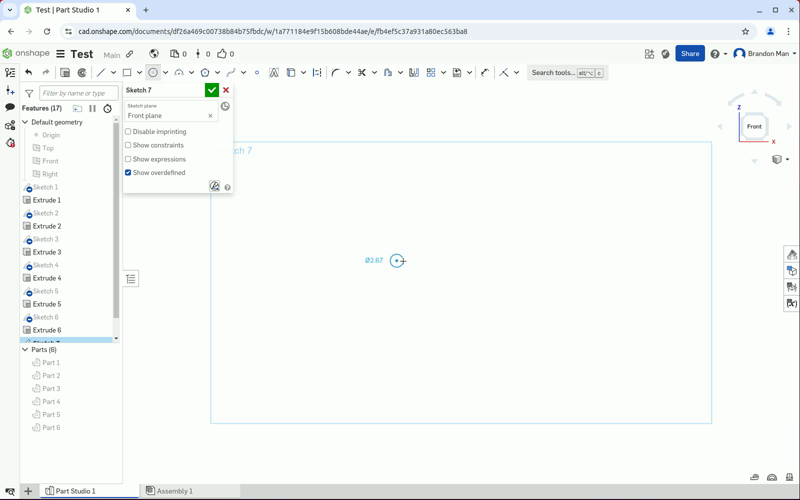
key(esc)
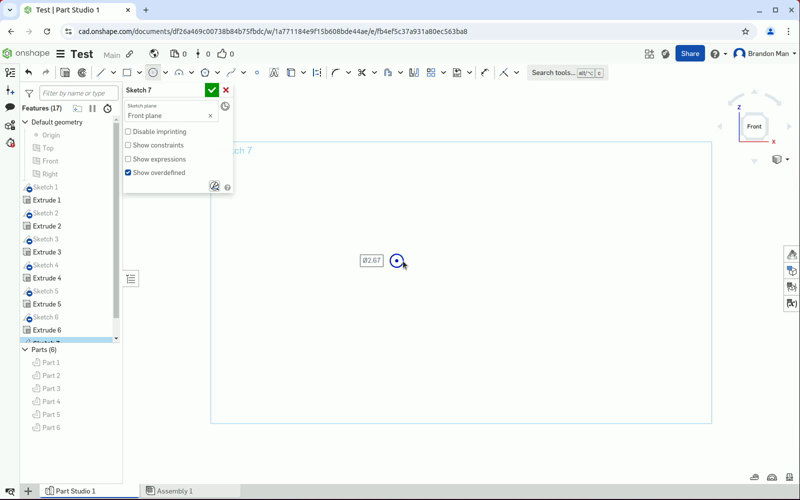
mouse_move(393, 263)
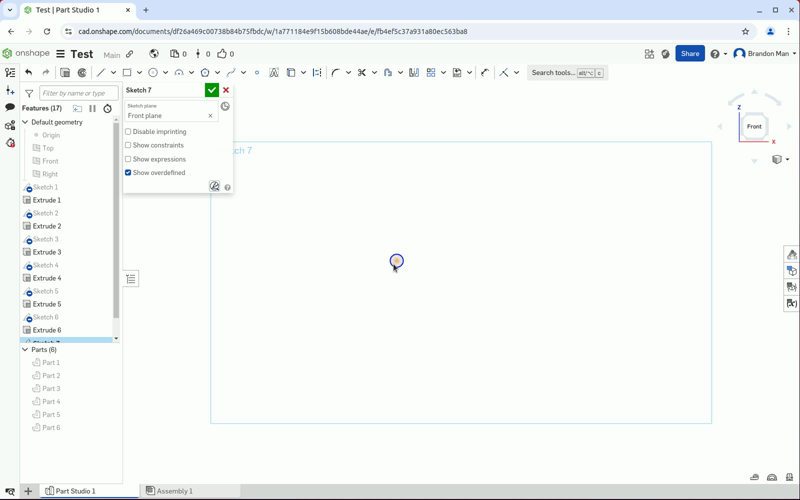
scroll(6)
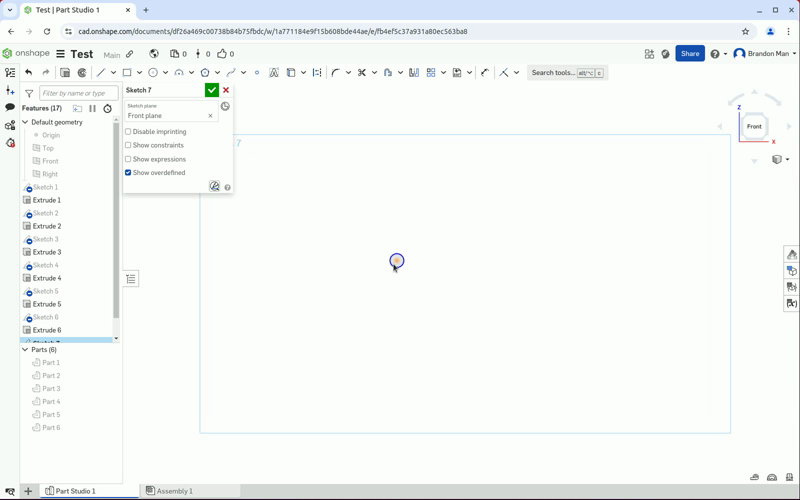
scroll(6)
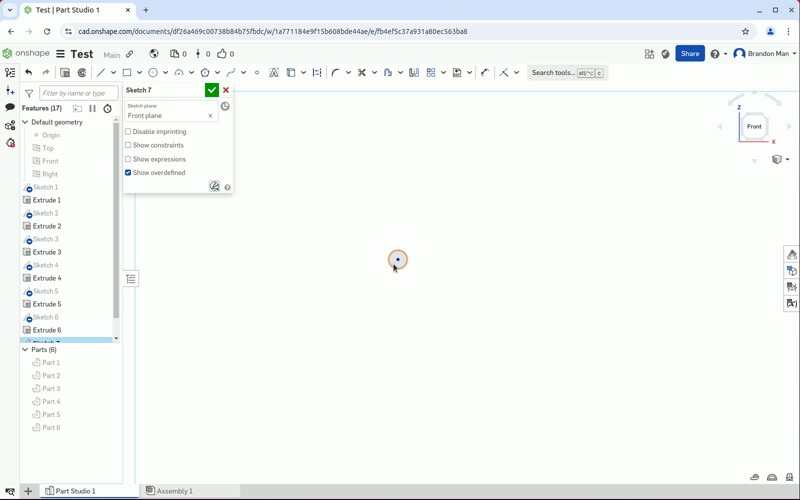
scroll(6)
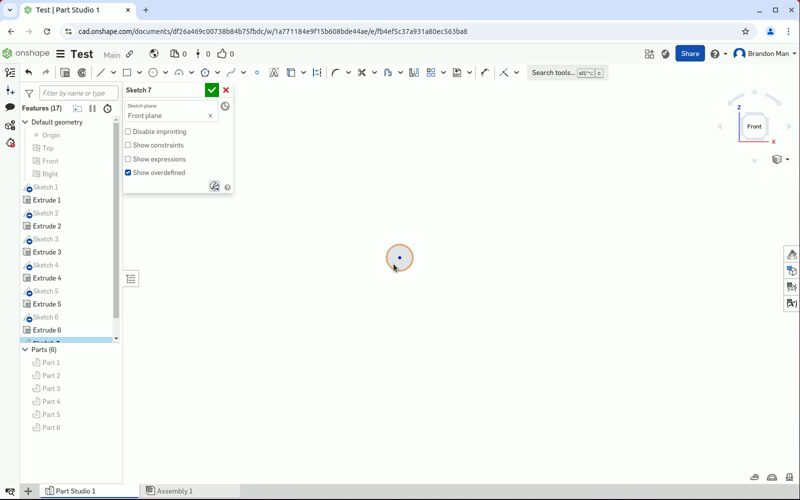
scroll(6)
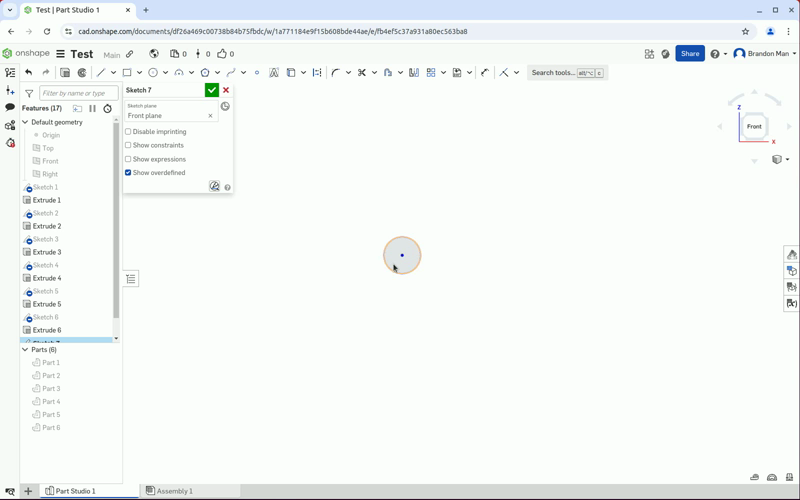
scroll(6)
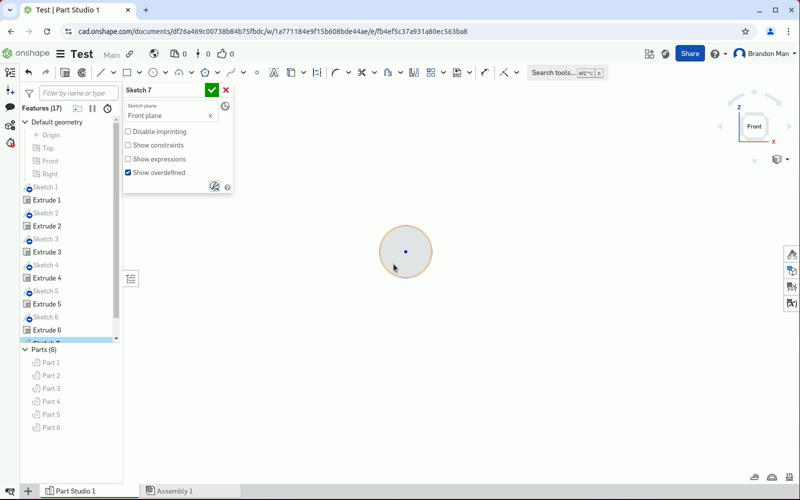
scroll(6)
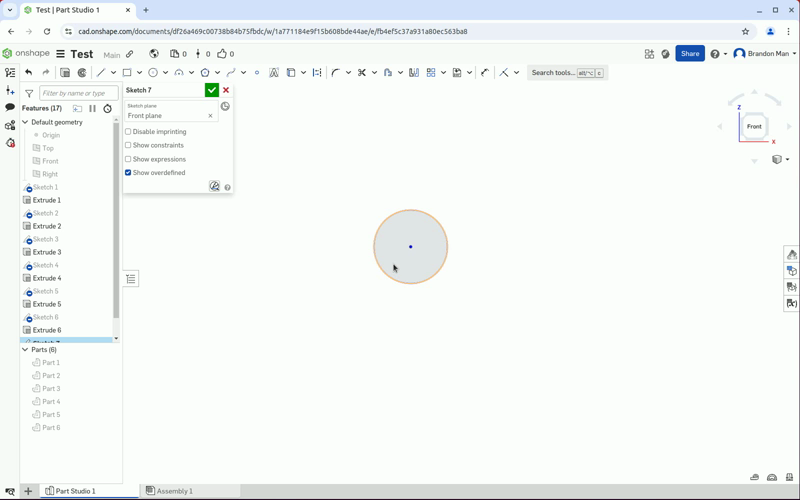
scroll(6)
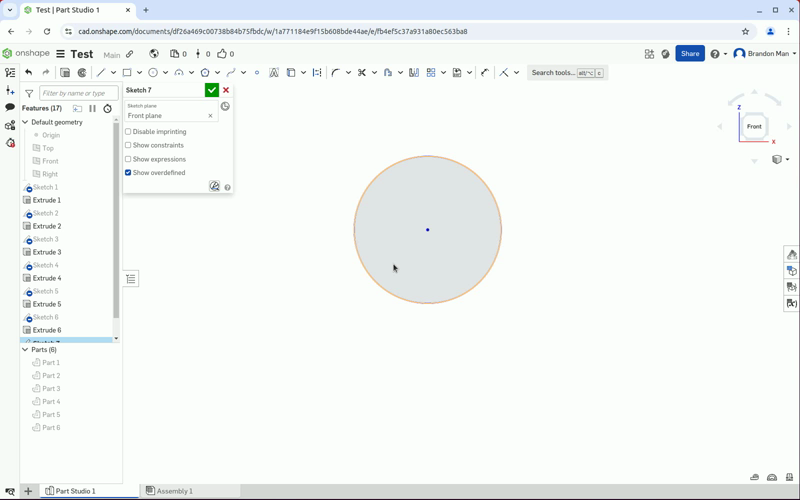
click(393, 263)
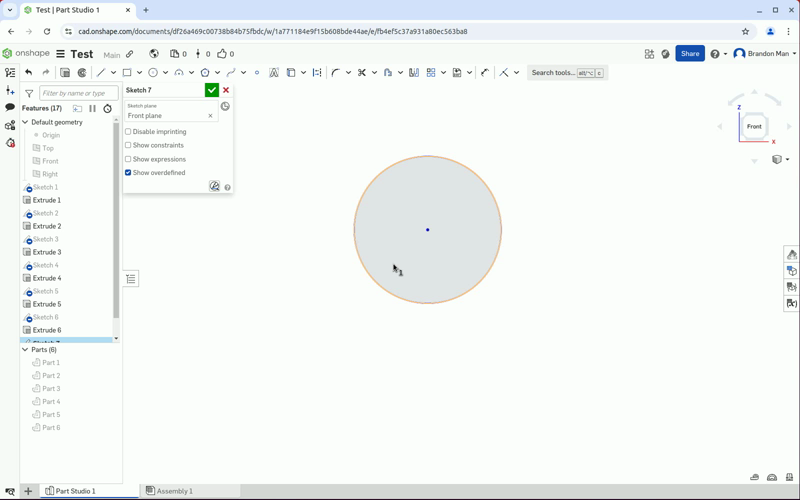
scroll(-6)
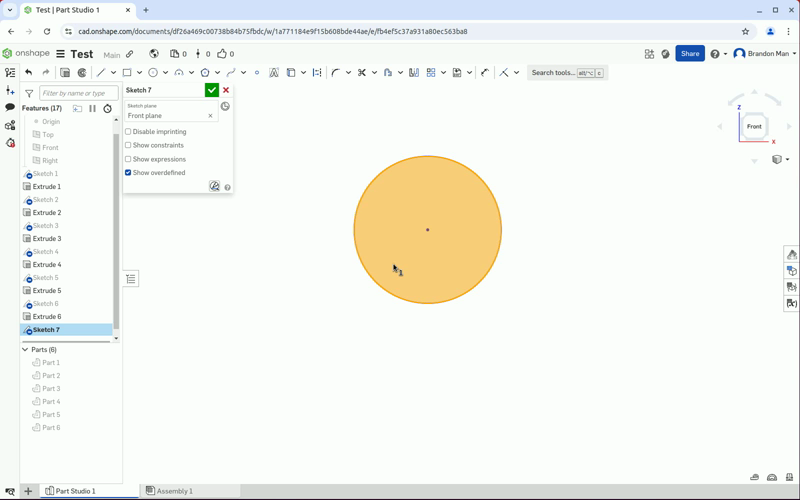
scroll(-6)
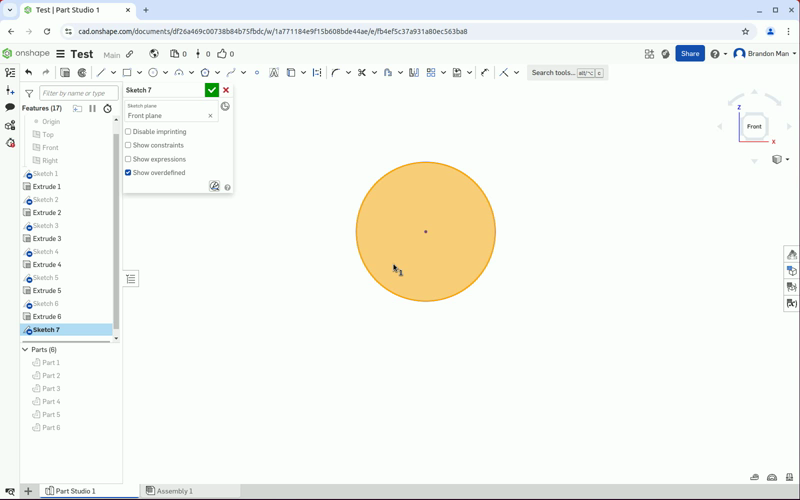
scroll(-6)
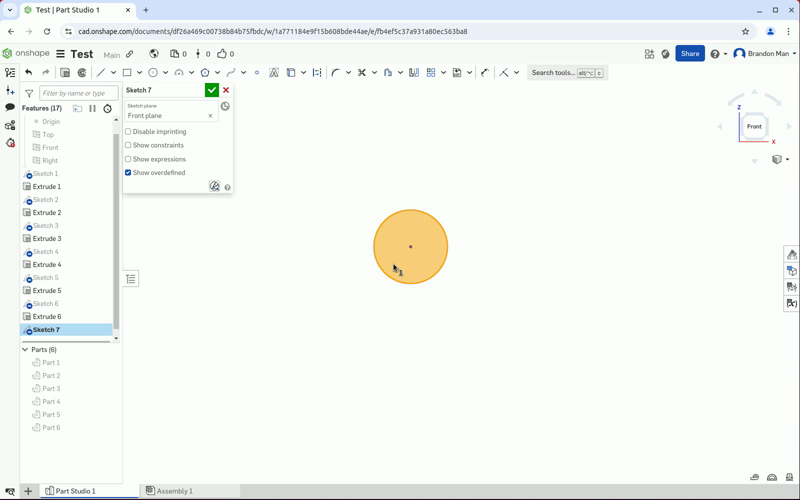
scroll(-6)
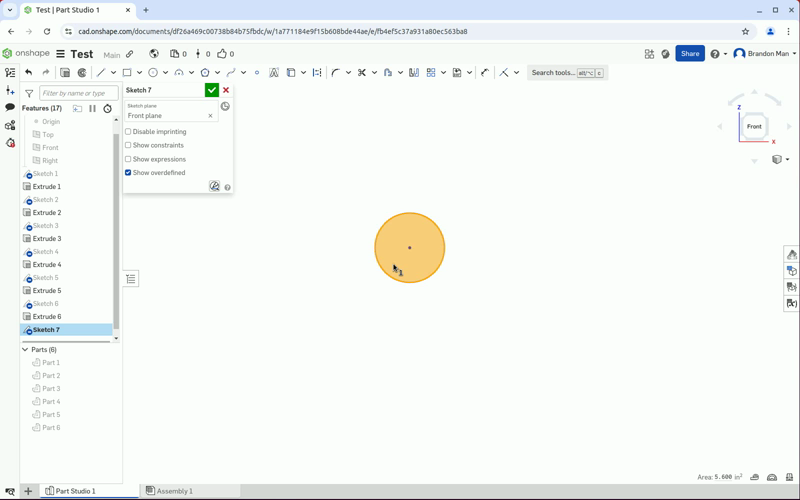
scroll(-6)
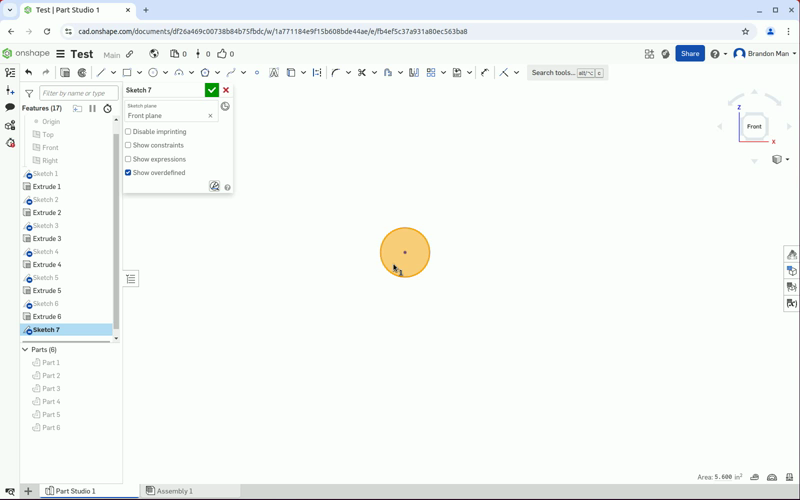
scroll(-6)
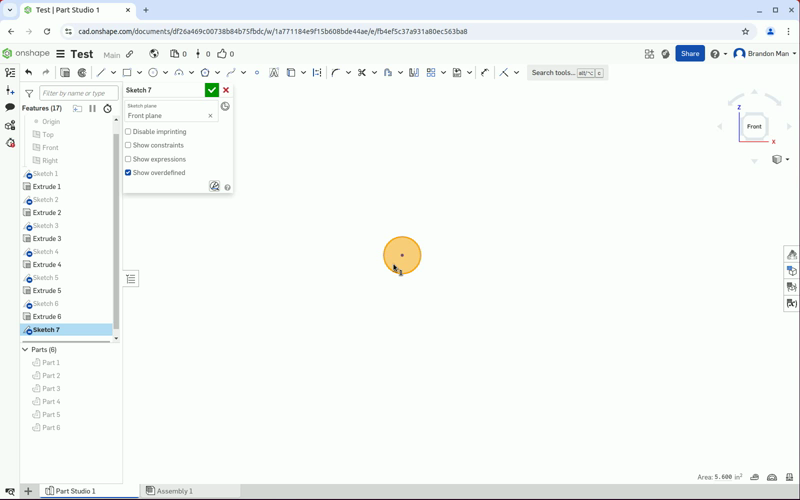
scroll(-6)
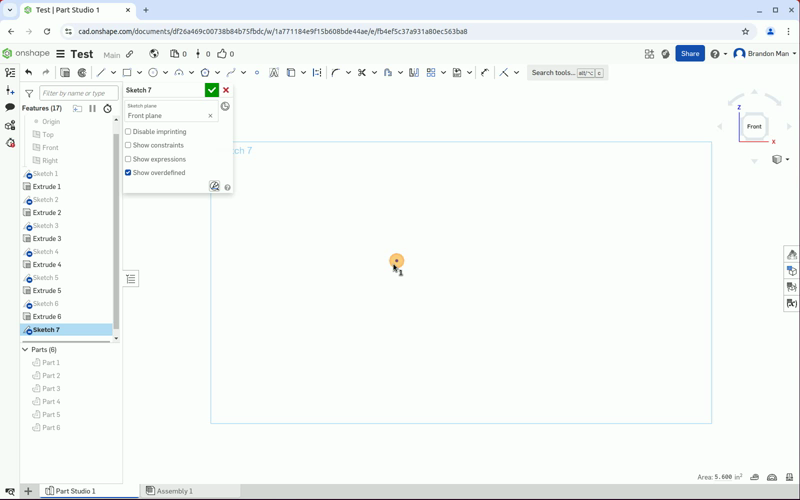
mouse_move(73, 352)
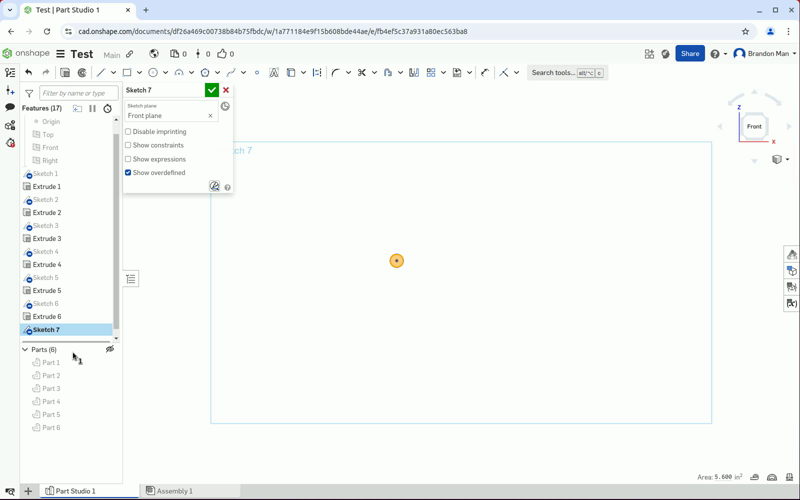
key(shift+y)
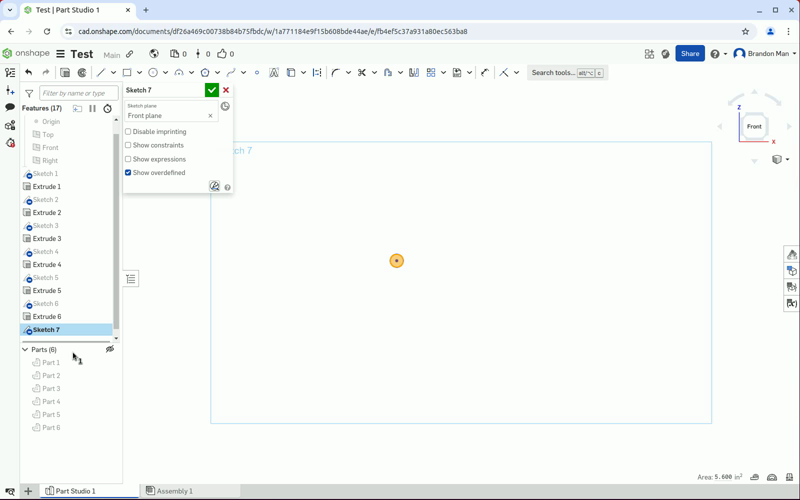
key(shift+e)
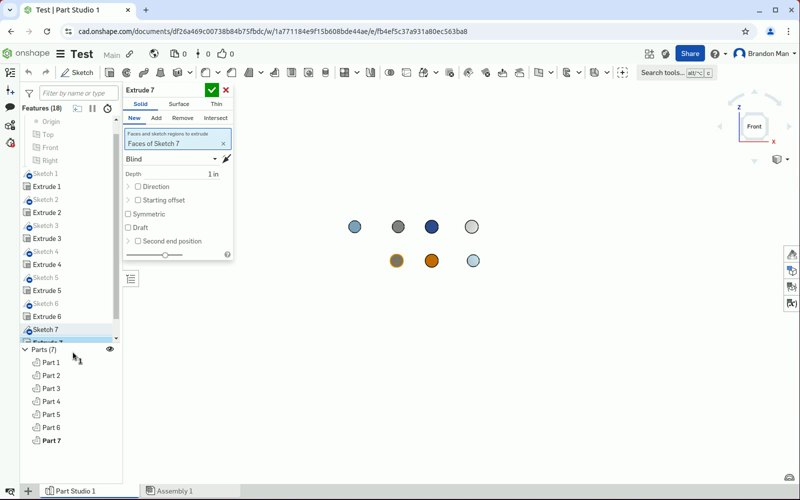
mouse_move(143, 106)
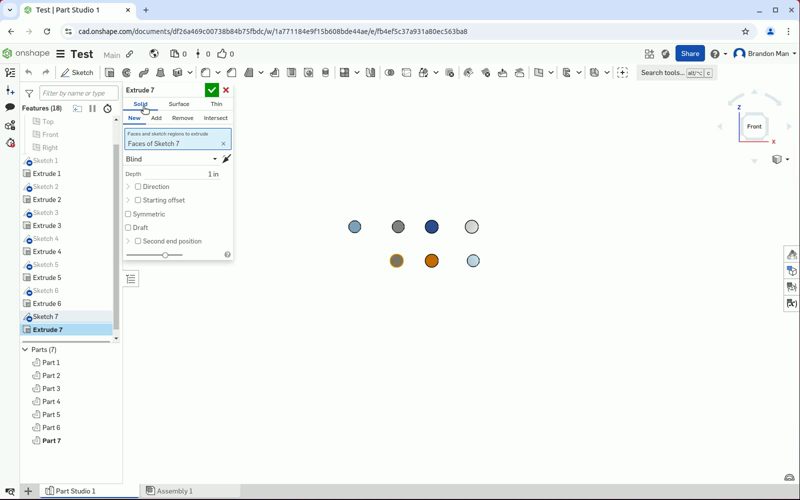
click(143, 106)
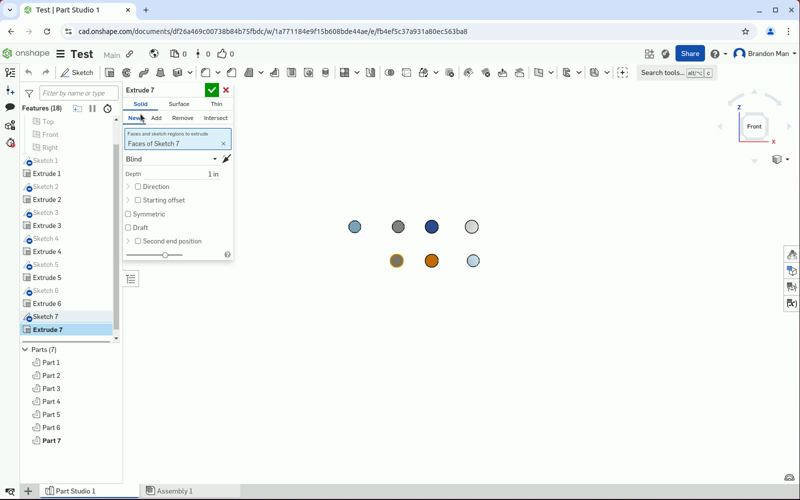
mouse_move(137, 120)
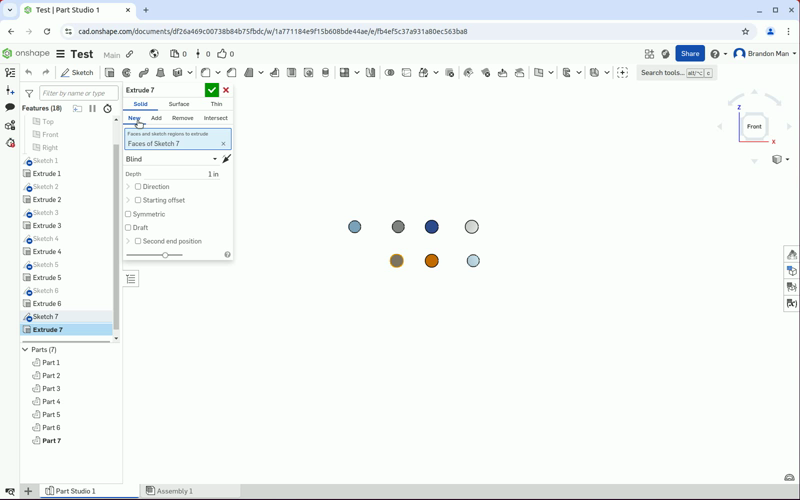
click(137, 120)
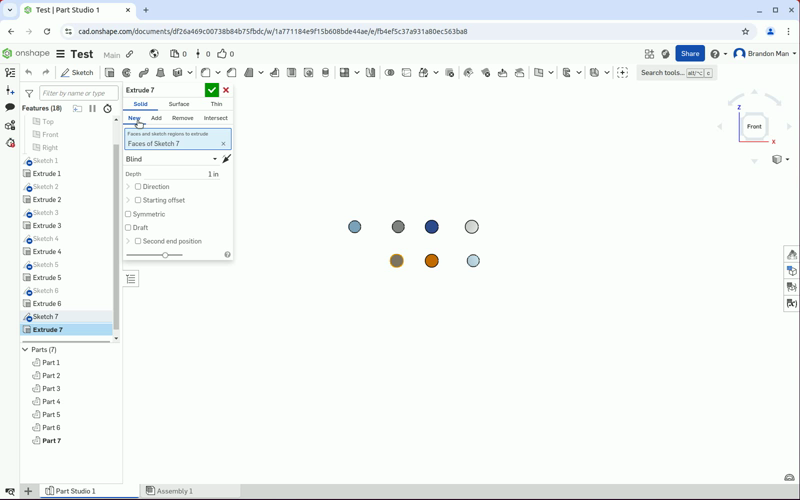
key(tab, 4)
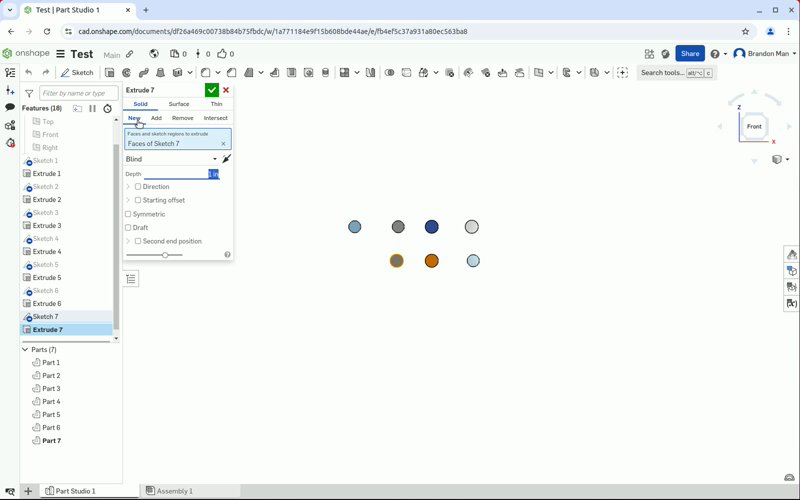
text(7.221)
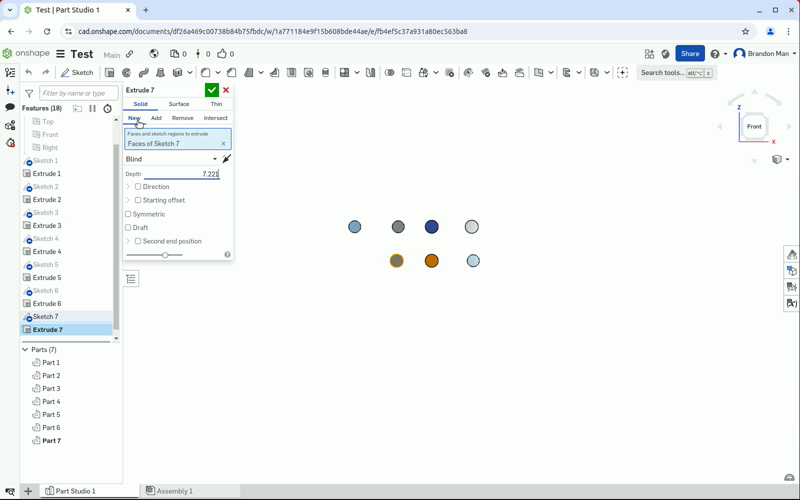
key(enter)
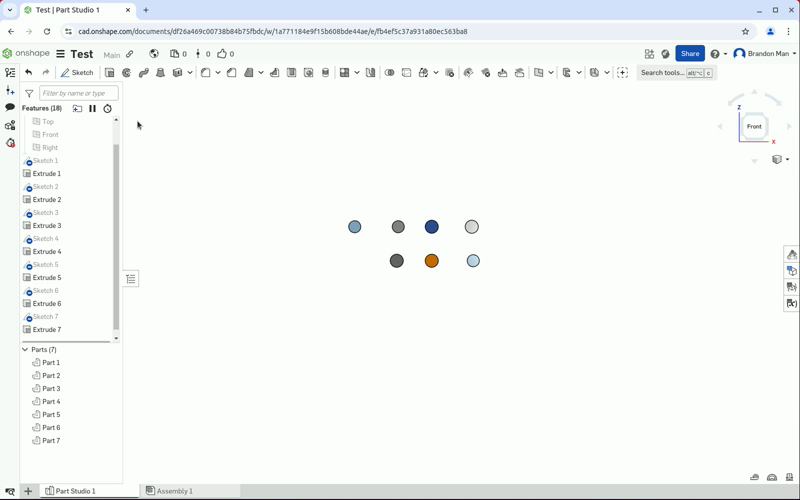
key(shift+h)
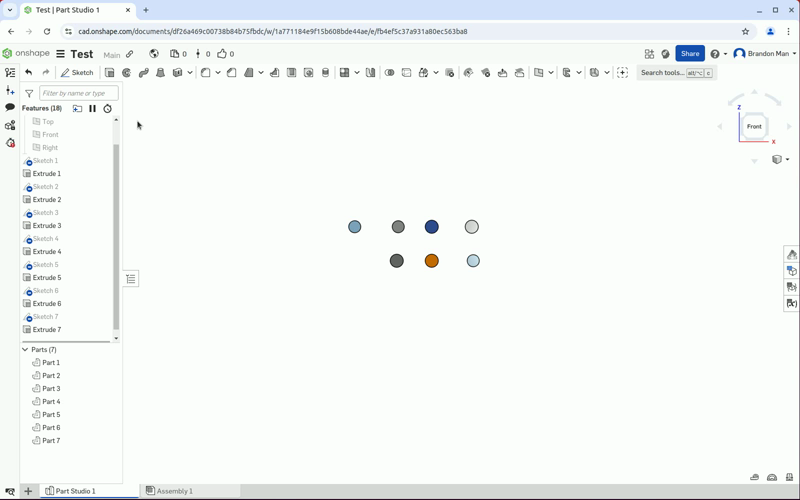
key(shift+h)
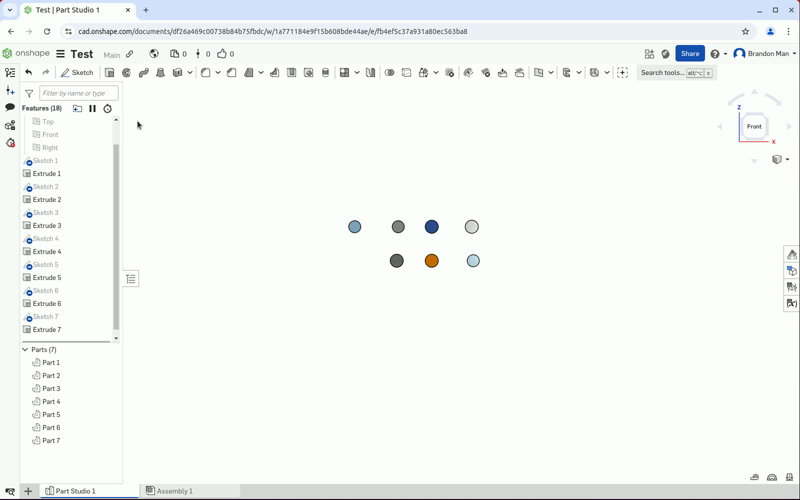
mouse_move(69, 163)
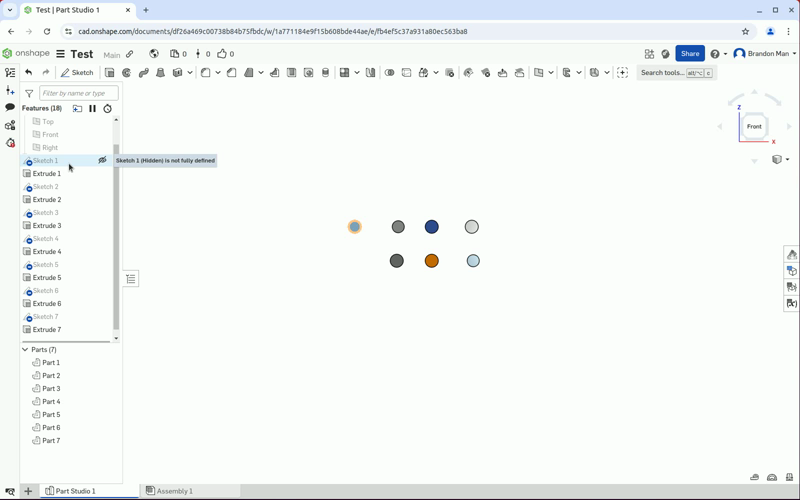
click(69, 163)
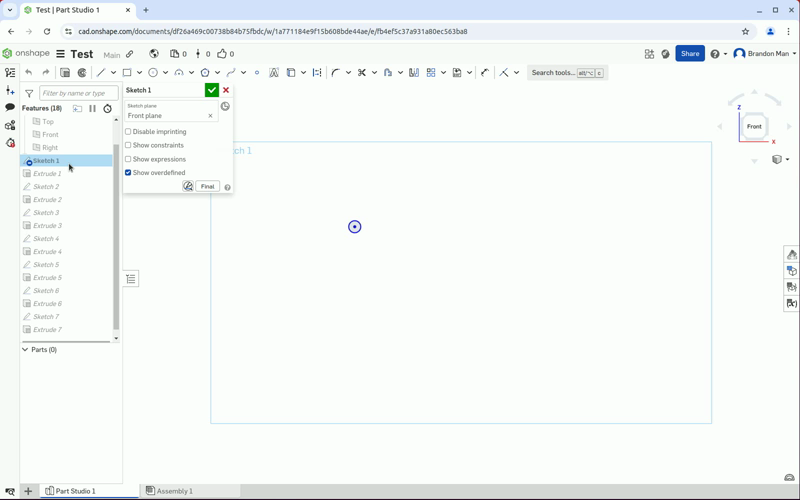
mouse_move(229, 92)
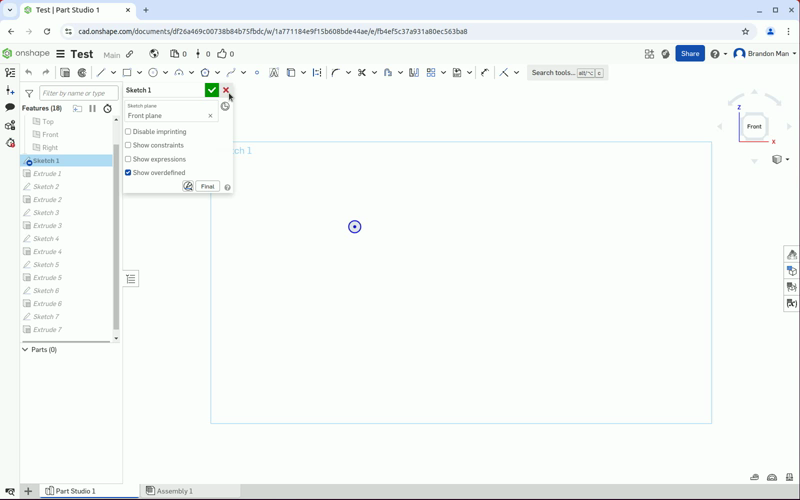
click(229, 92)
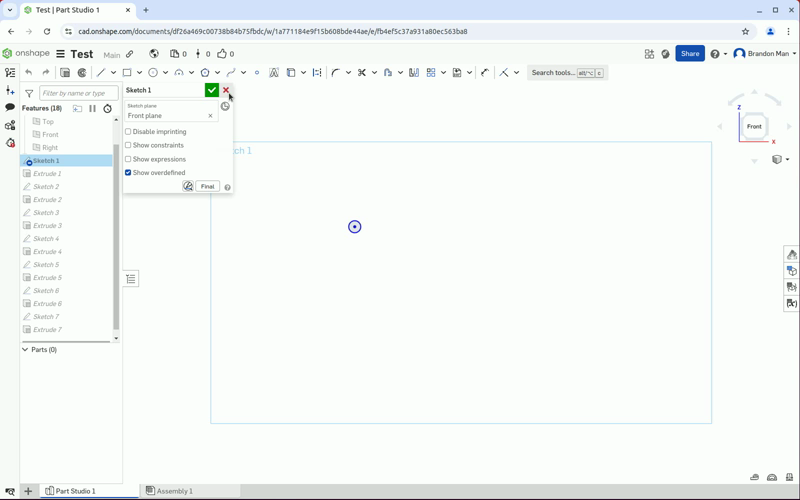
key(shift+s)
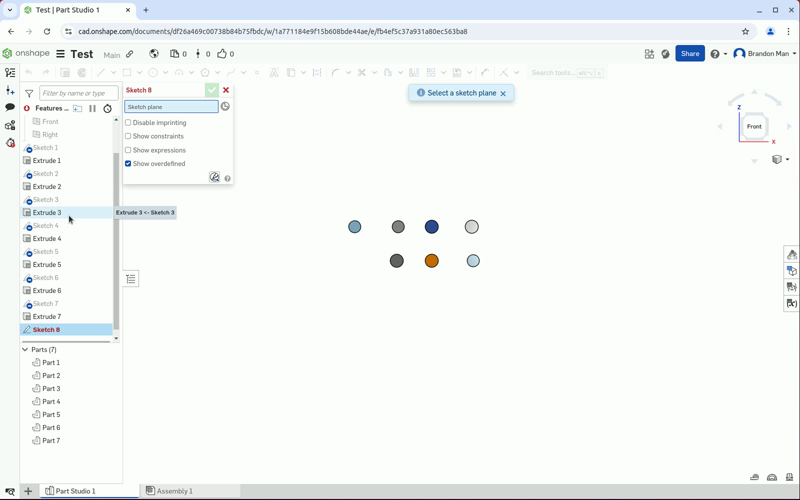
scroll(3)
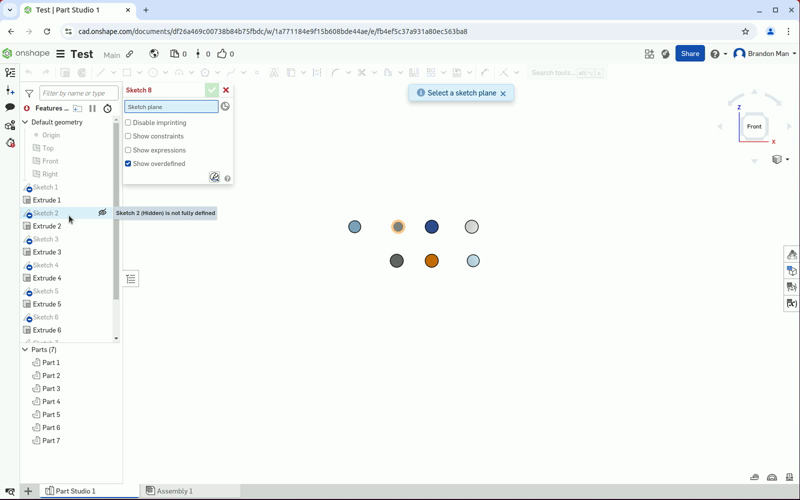
mouse_move(69, 163)
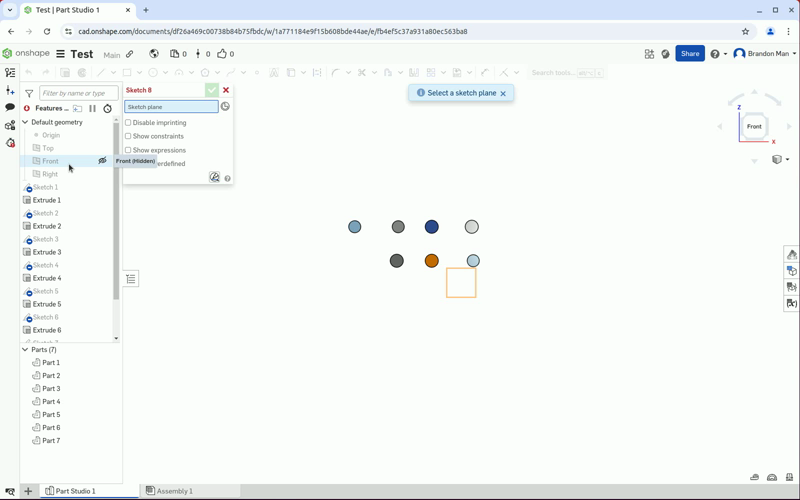
click(69, 163)
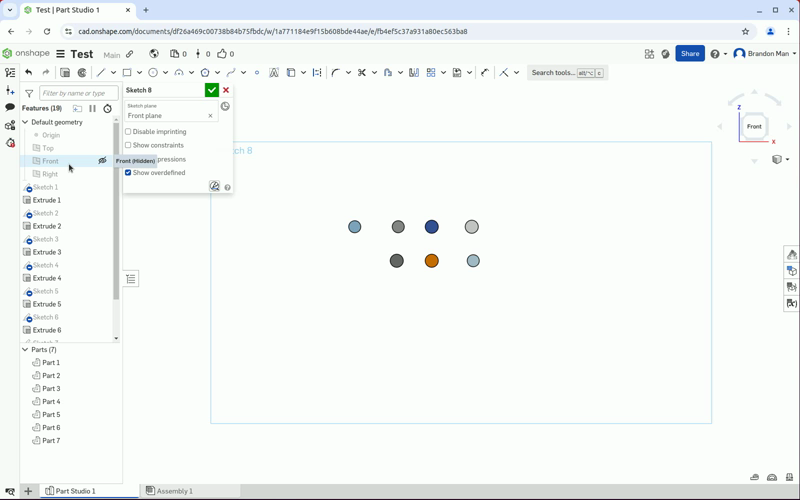
mouse_move(73, 352)
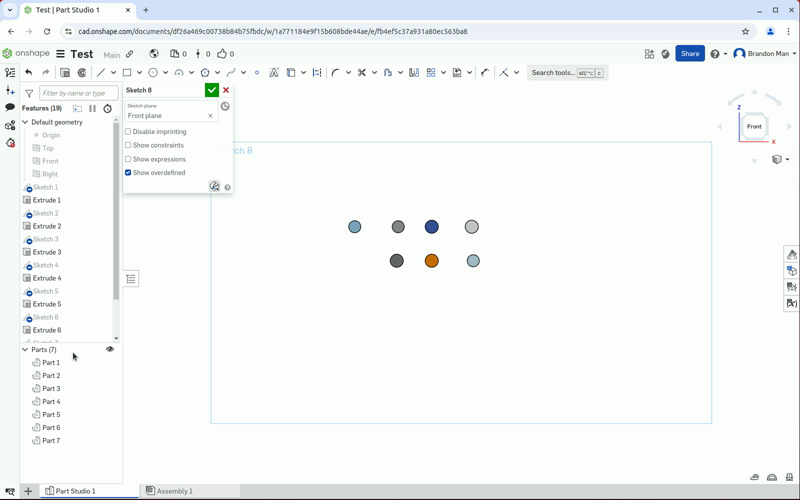
key(y)
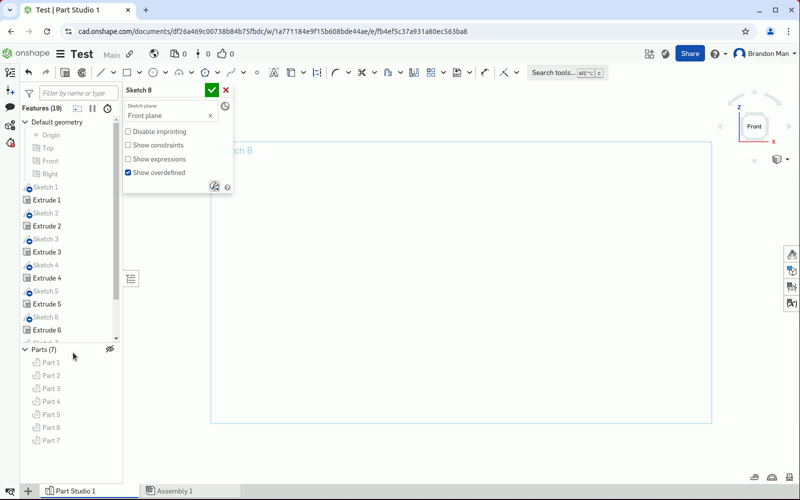
key(c)
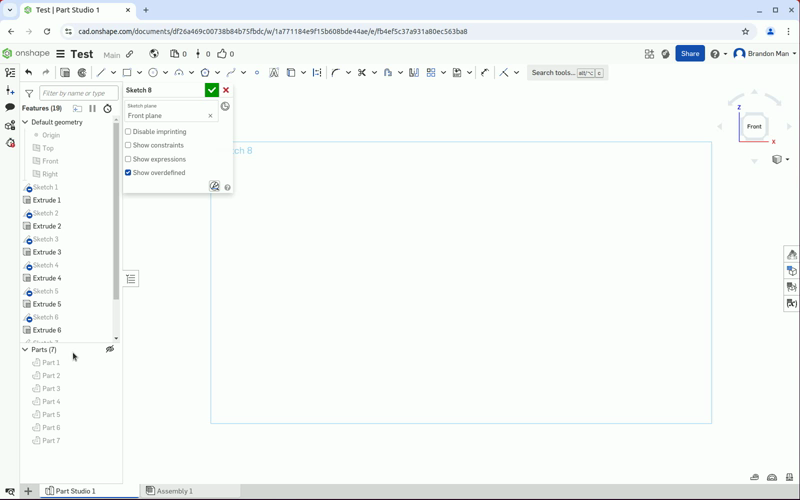
key_down(shift)
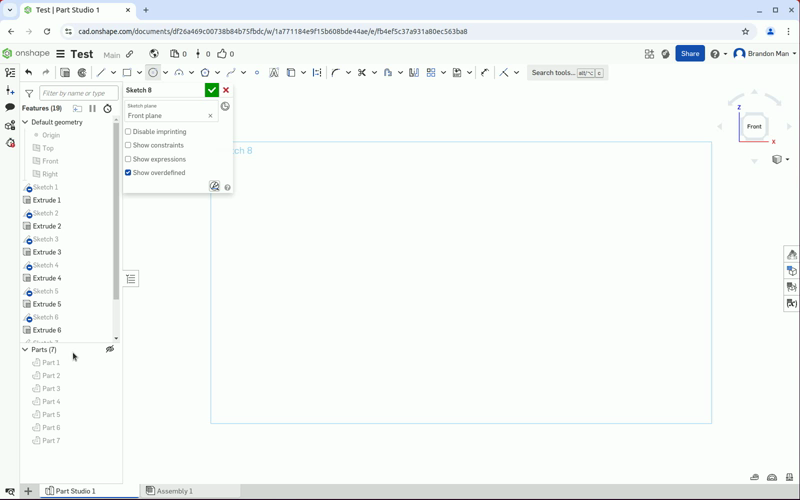
mouse_move(354, 260)
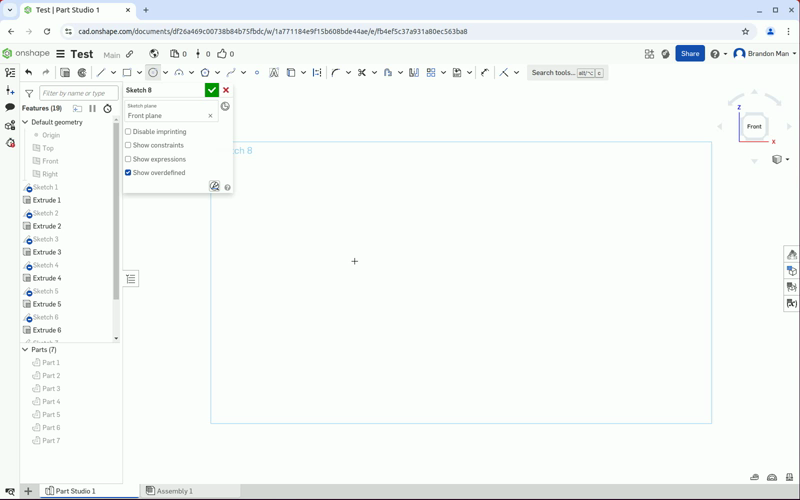
click(354, 260)
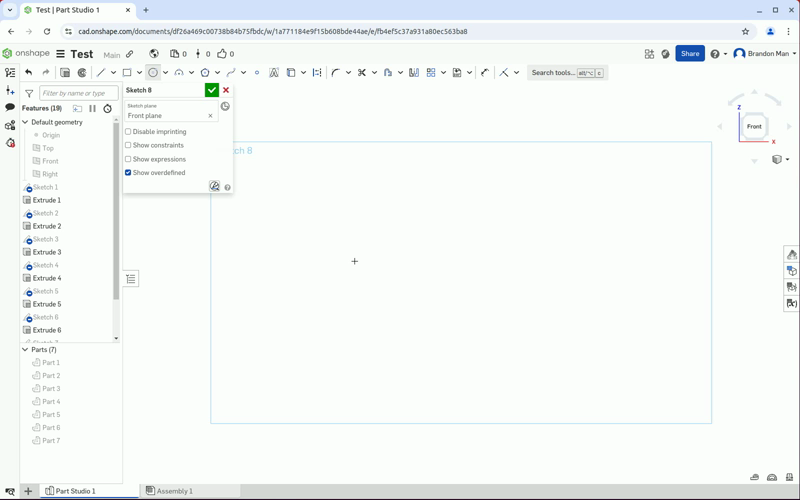
key_up(shift)
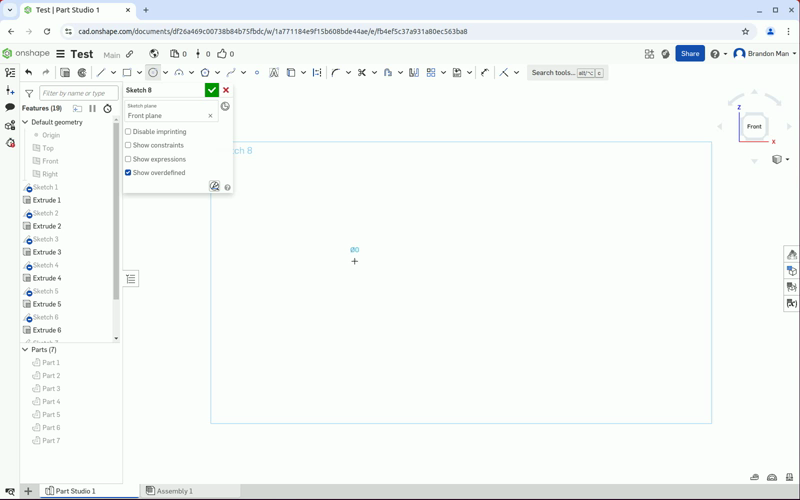
mouse_move(360, 260)
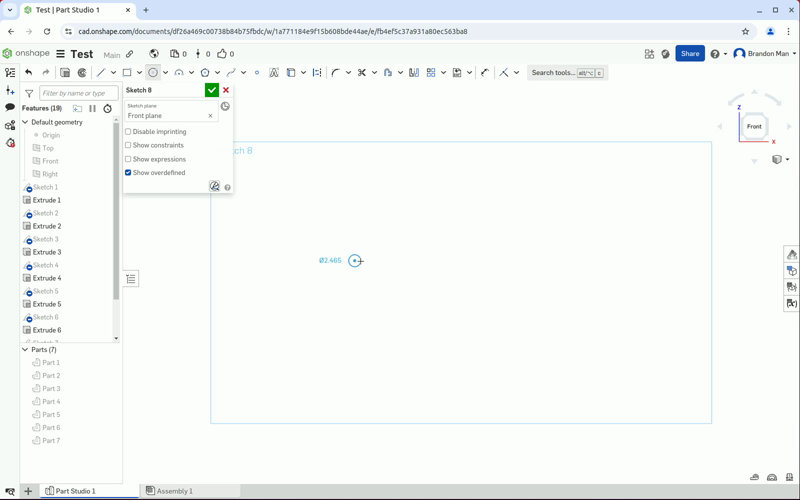
click(360, 260)
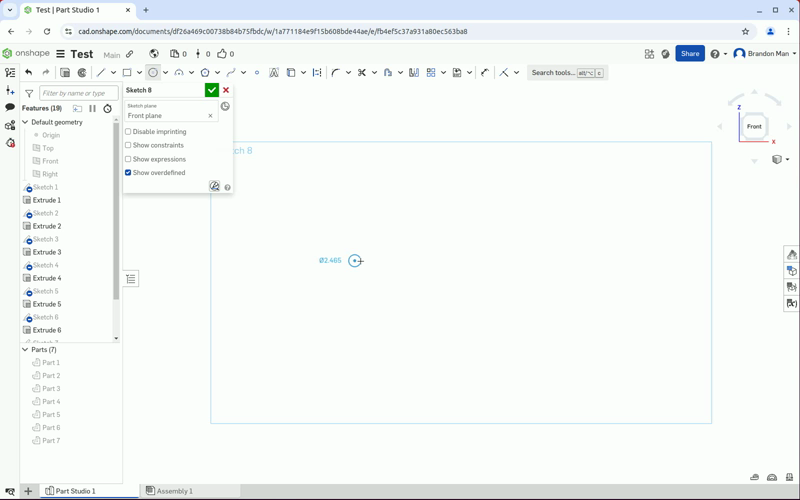
key(esc)
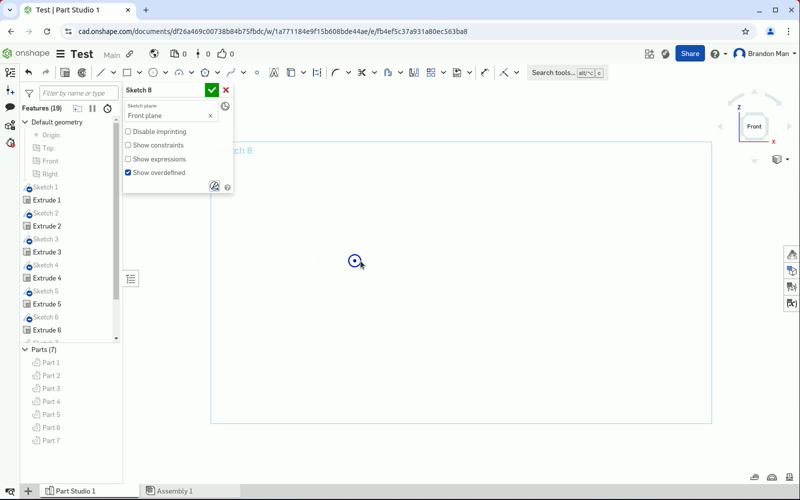
mouse_move(356, 265)
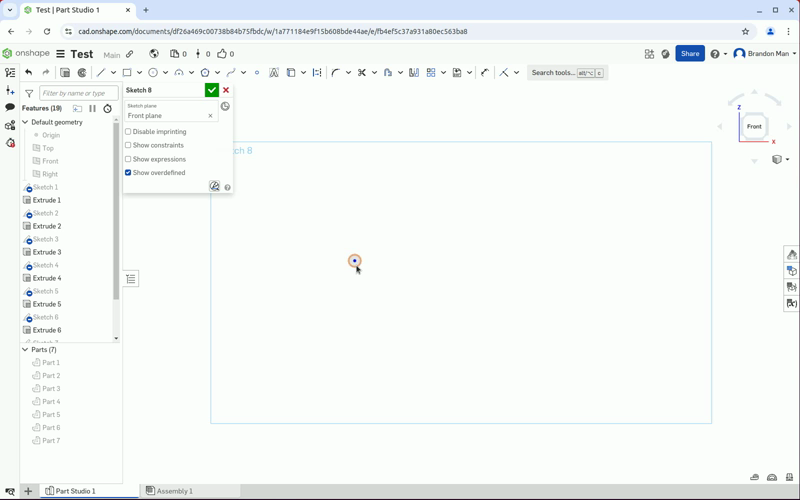
scroll(6)
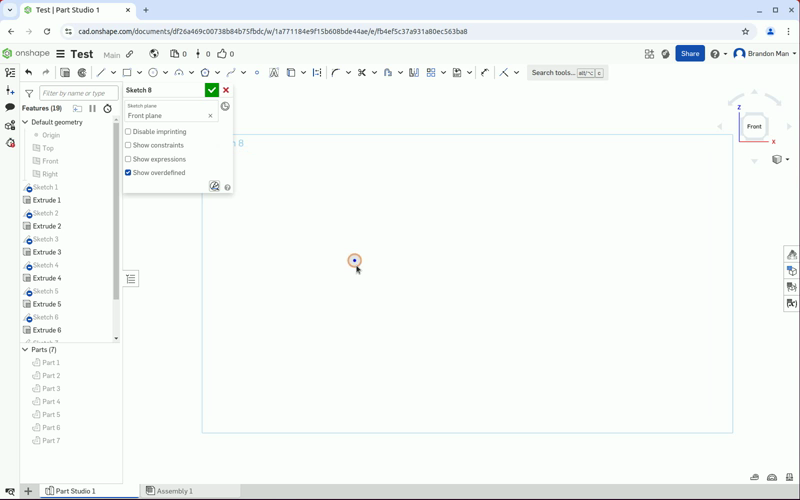
scroll(6)
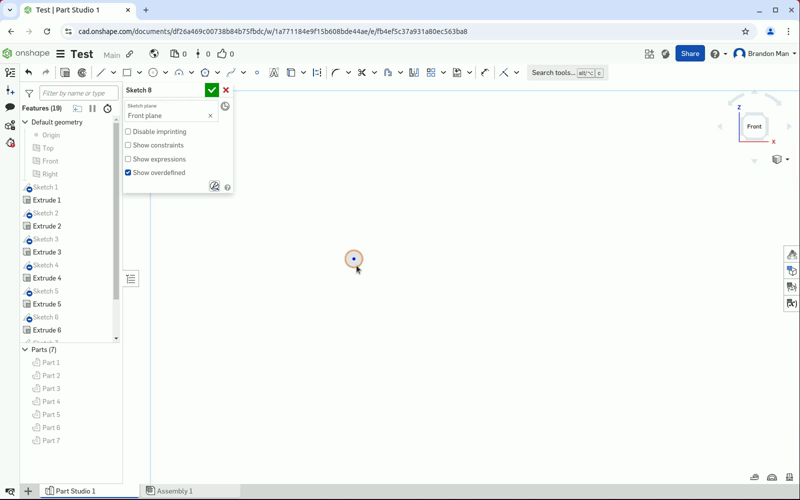
scroll(6)
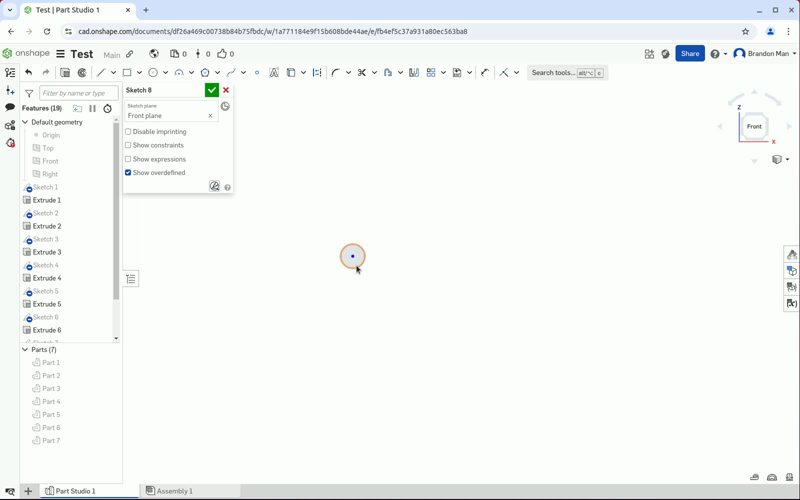
scroll(6)
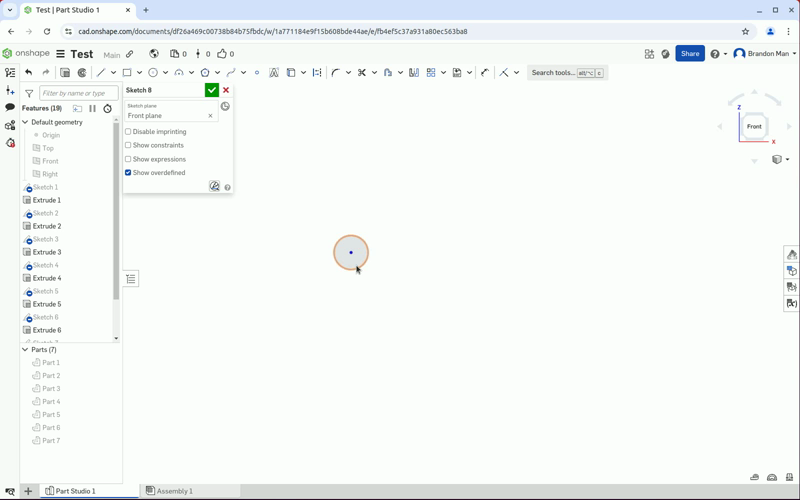
scroll(6)
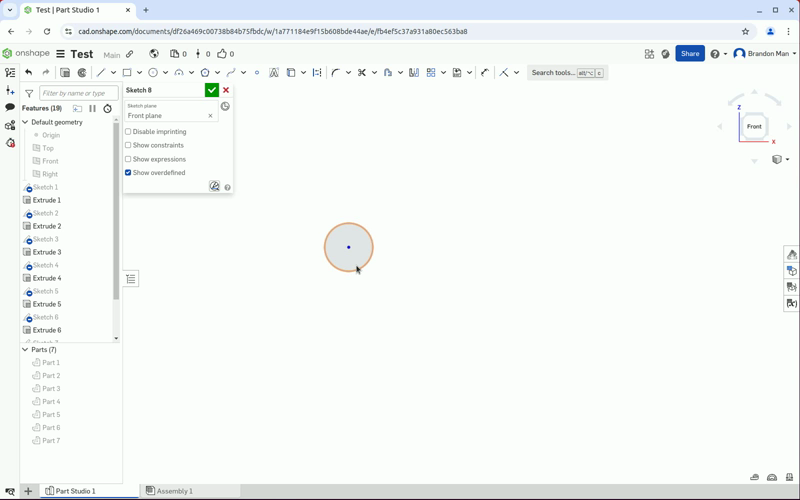
scroll(6)
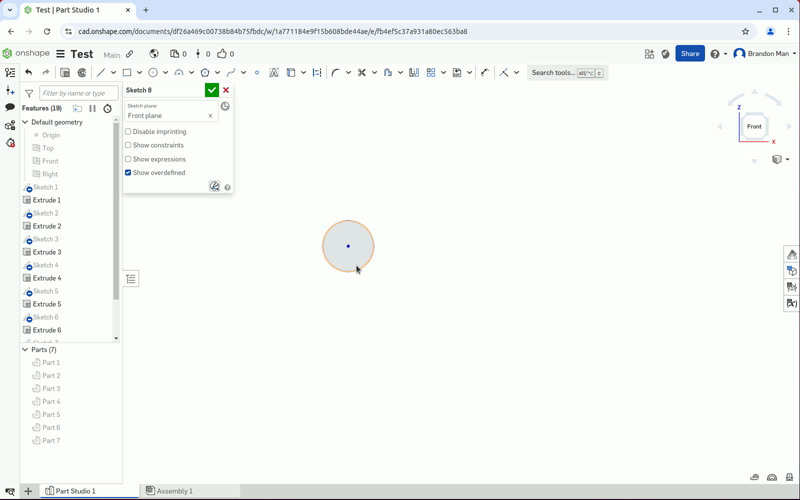
scroll(6)
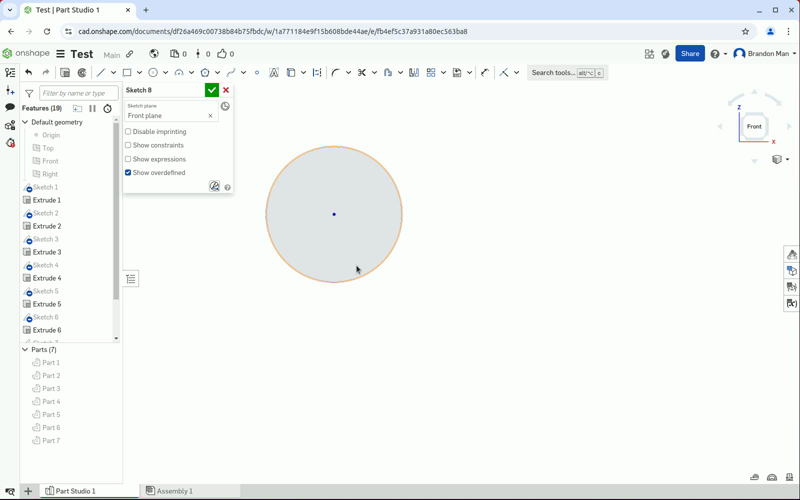
click(356, 265)
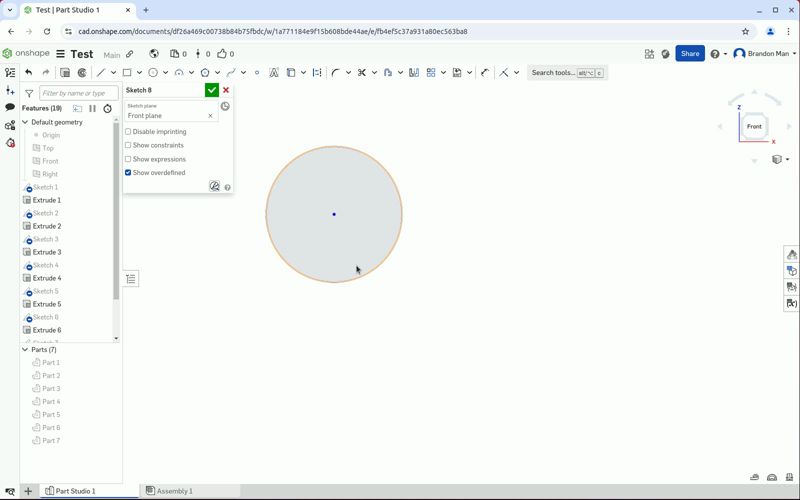
scroll(-6)
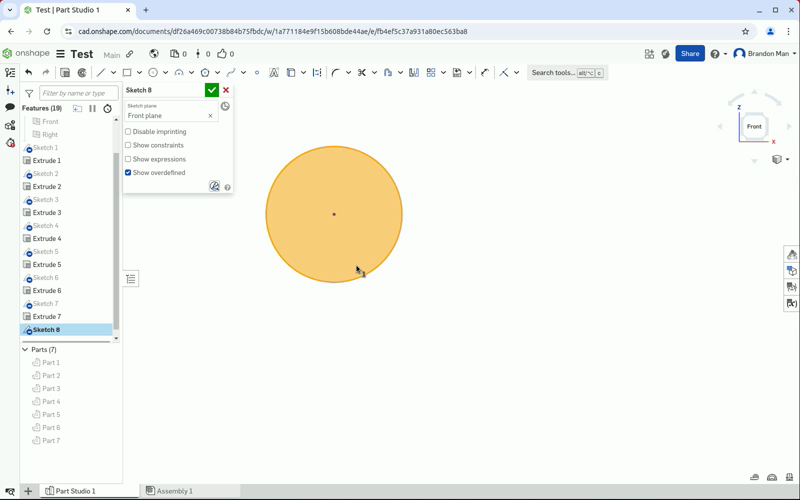
scroll(-6)
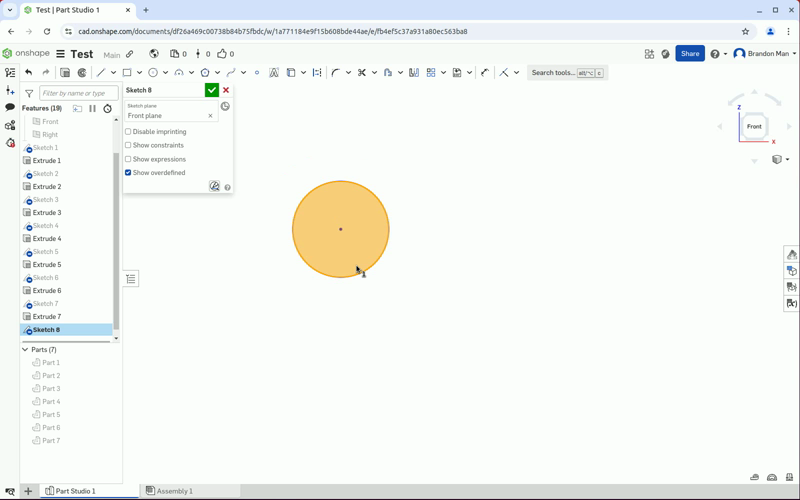
scroll(-6)
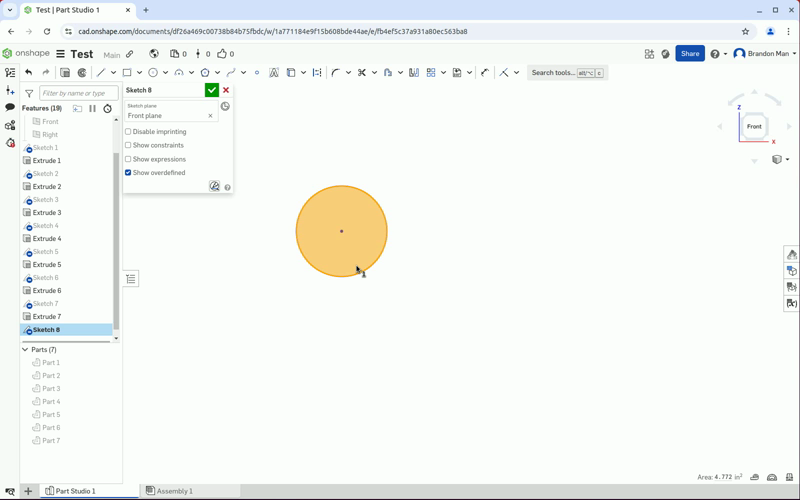
scroll(-6)
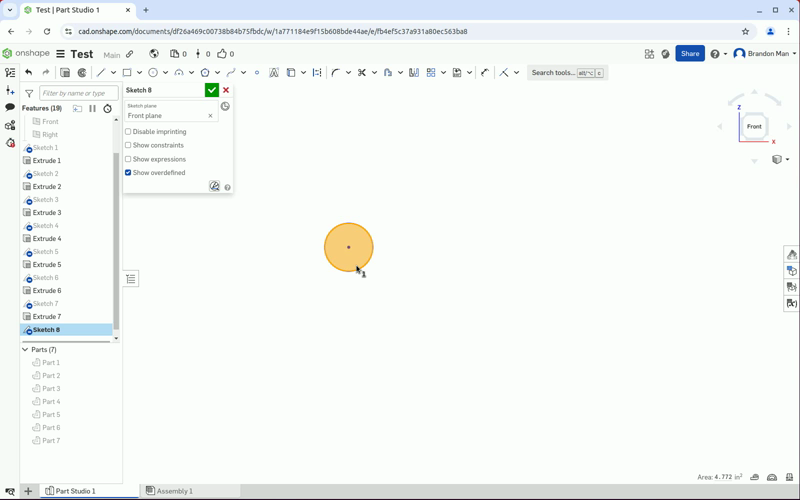
scroll(-6)
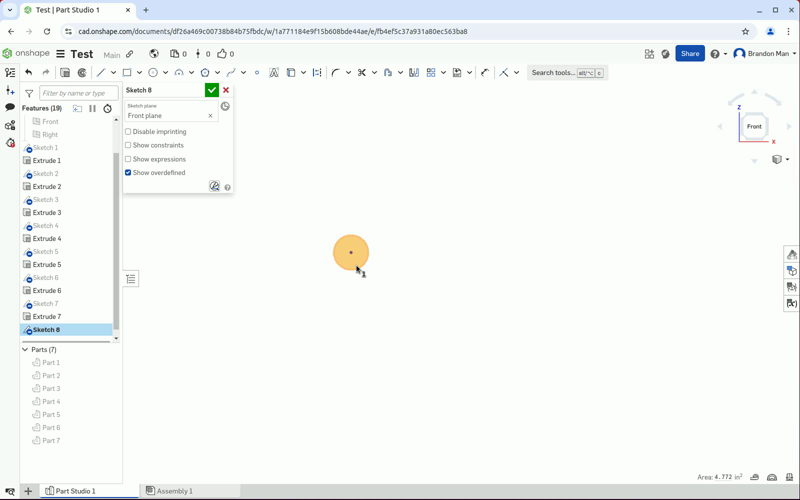
scroll(-6)
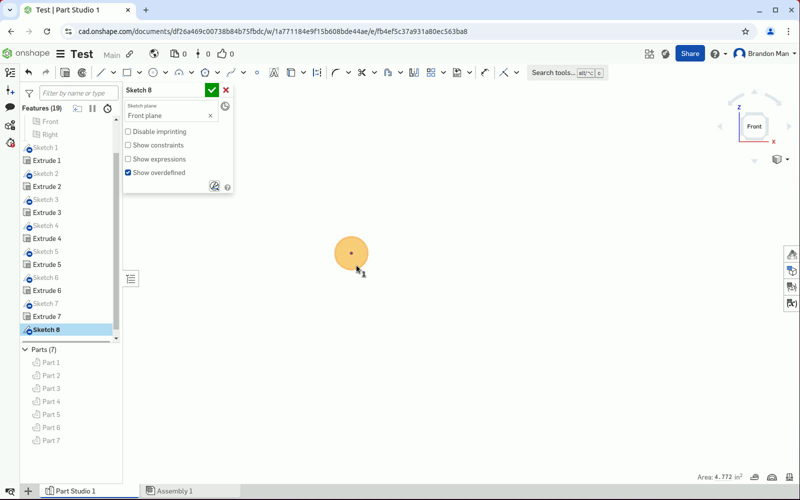
scroll(-6)
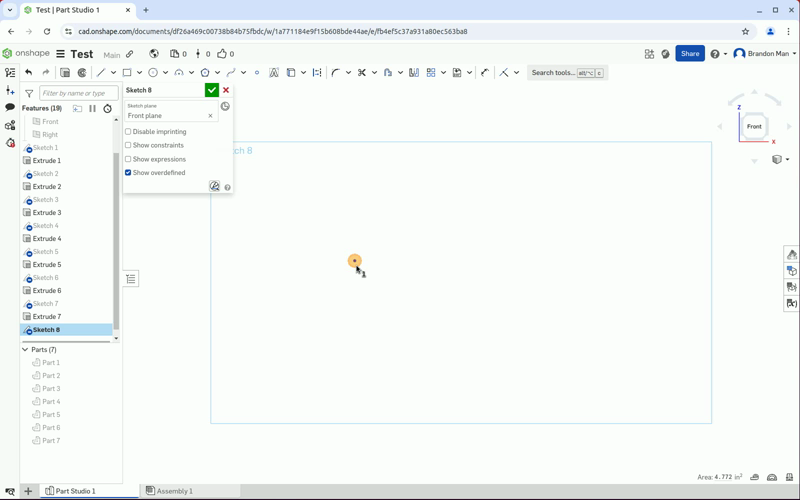
mouse_move(73, 352)
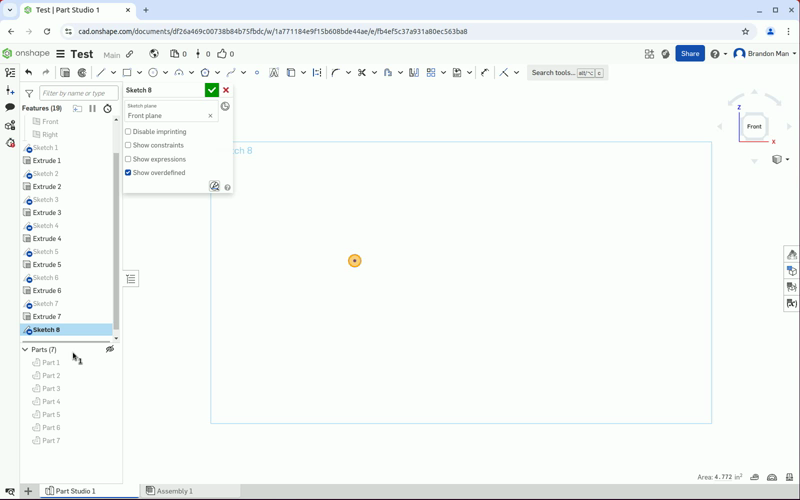
key(shift+y)
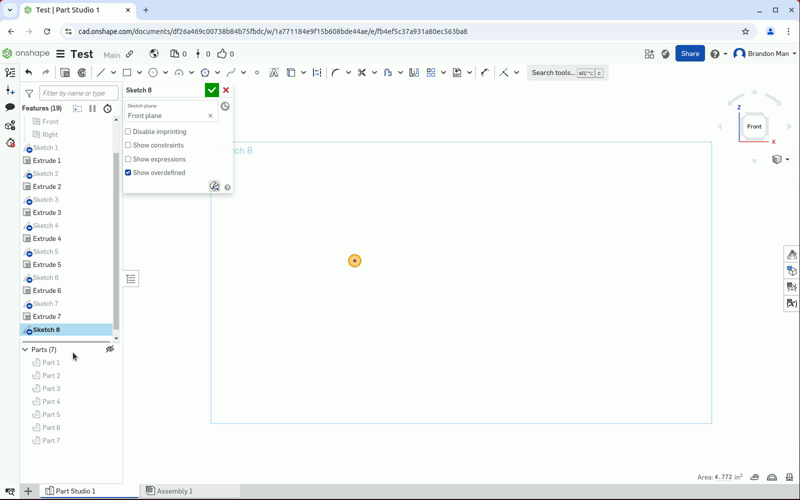
key(shift+e)
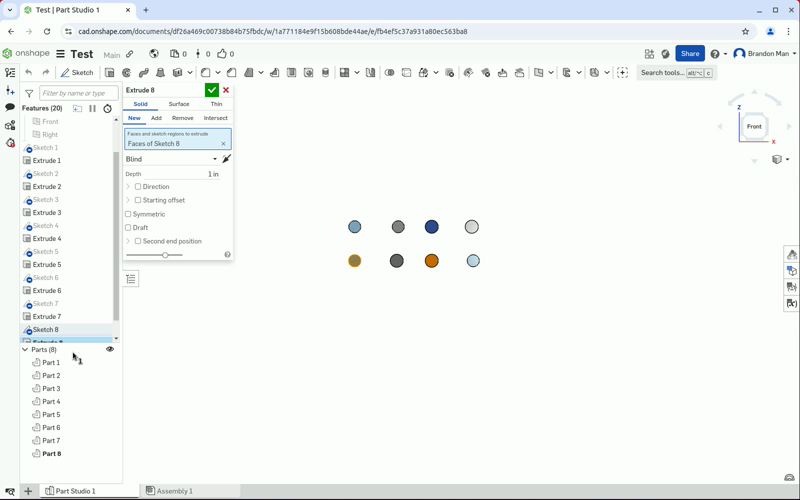
mouse_move(143, 106)
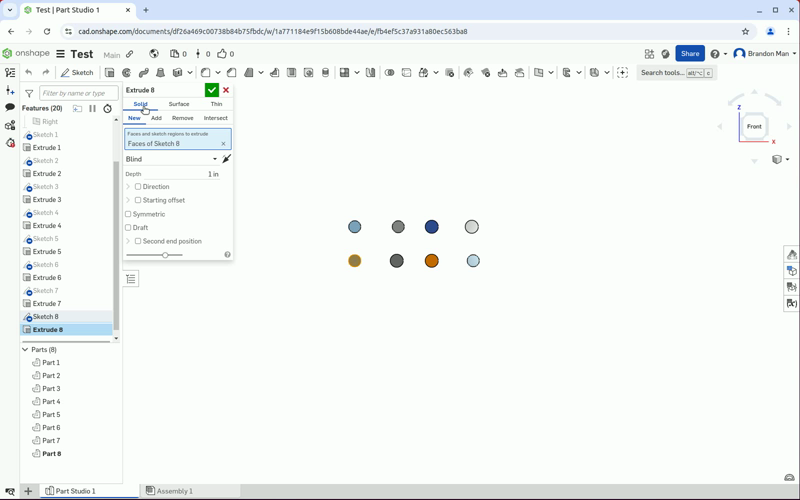
click(143, 106)
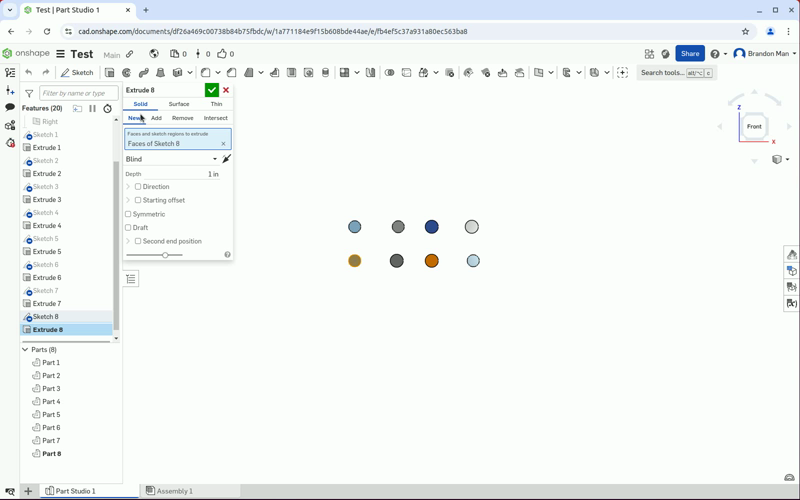
mouse_move(137, 120)
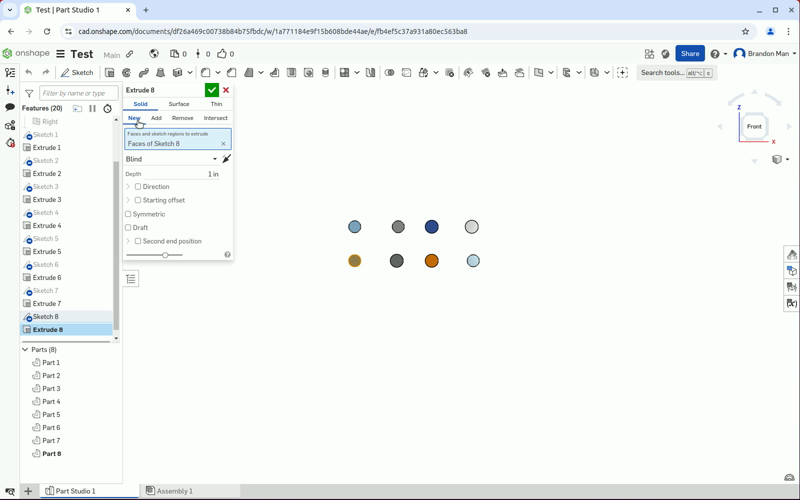
click(137, 120)
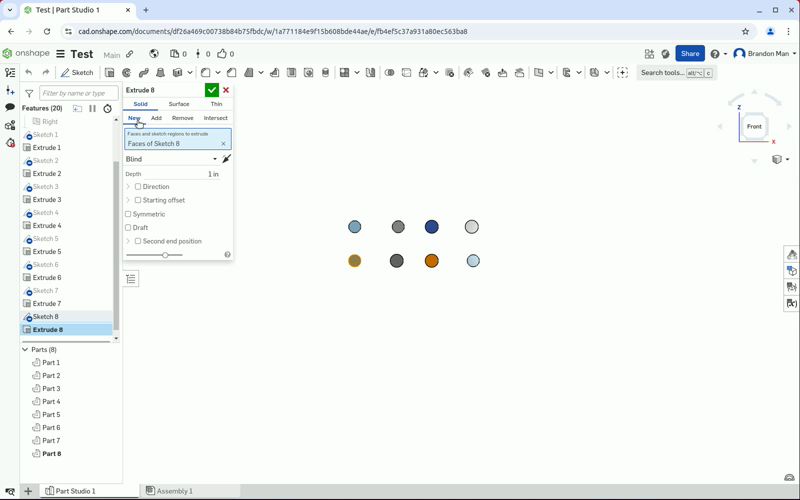
key(tab, 4)
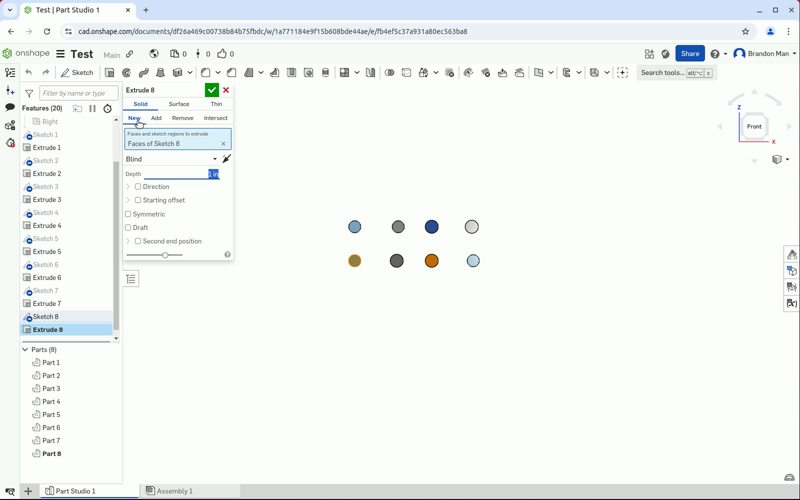
text(7.221)
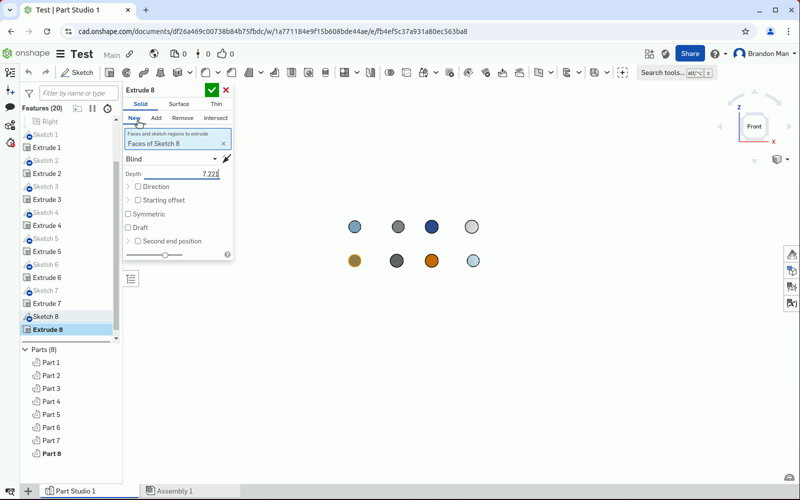
key(enter)
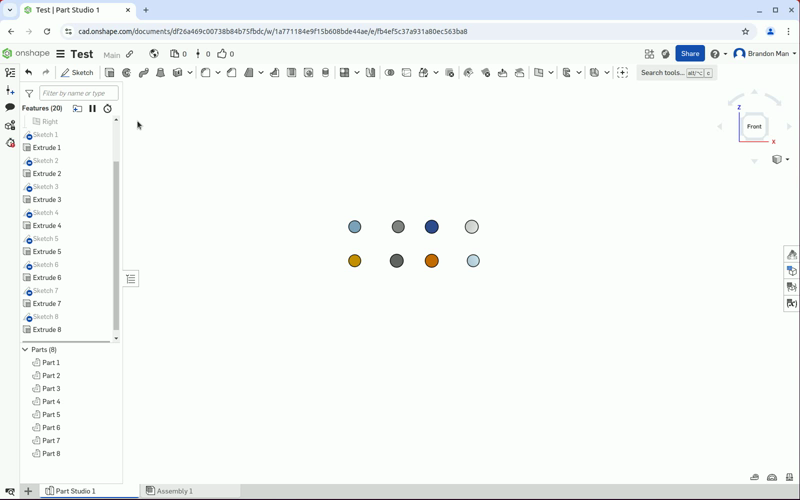
key(shift+h)
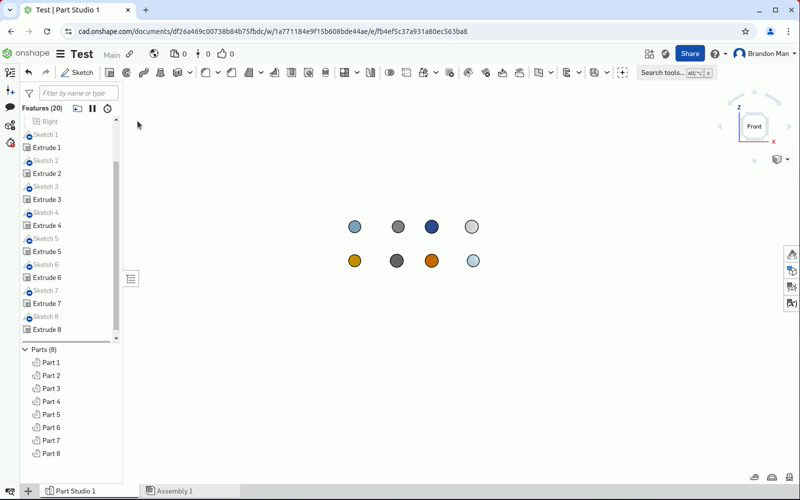
key(shift+h)
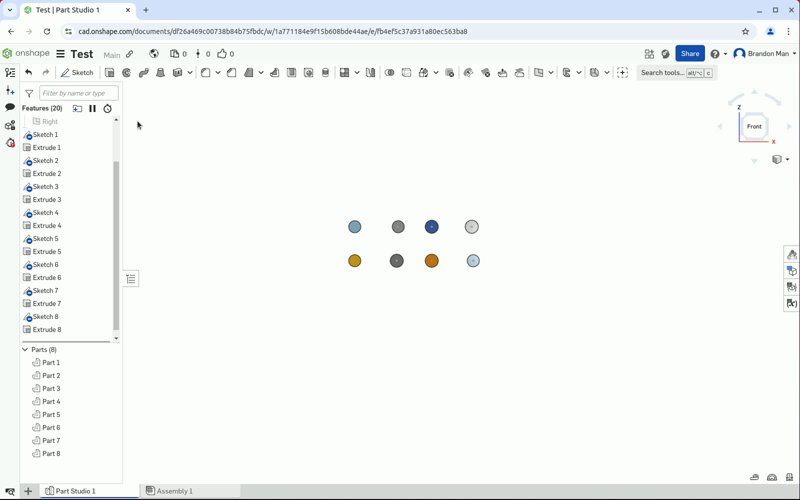
key(shift+7)
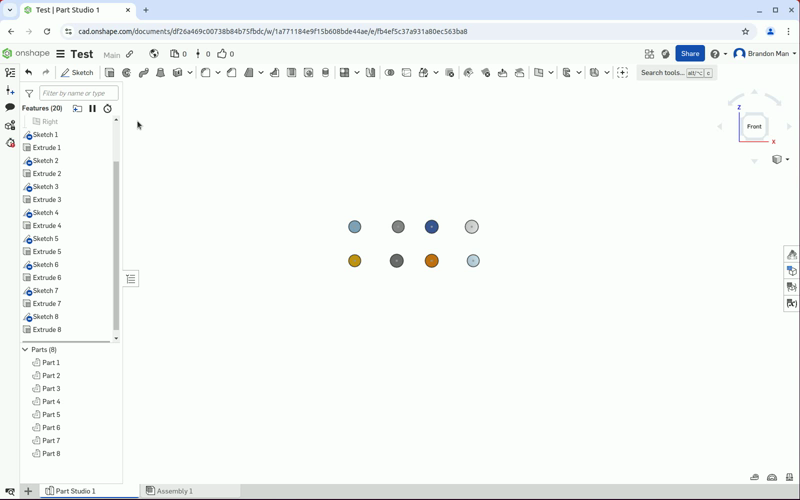
key(left, 2)
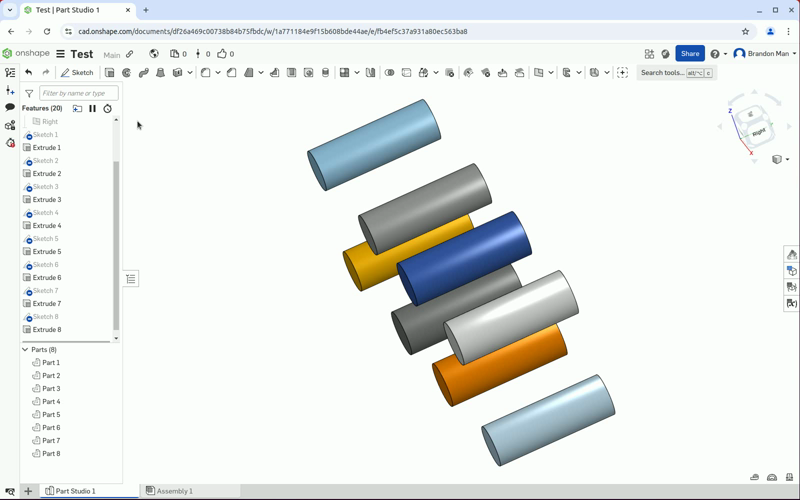
key(down, 2)
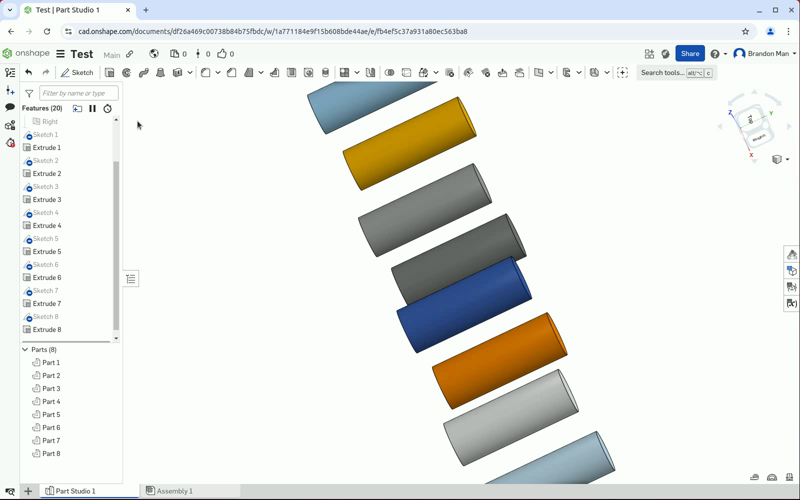
key(up, 2)
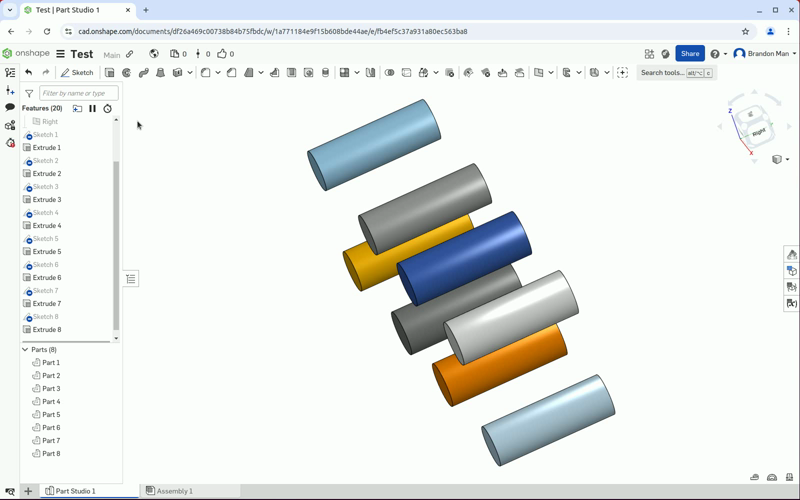
key(right, 2)
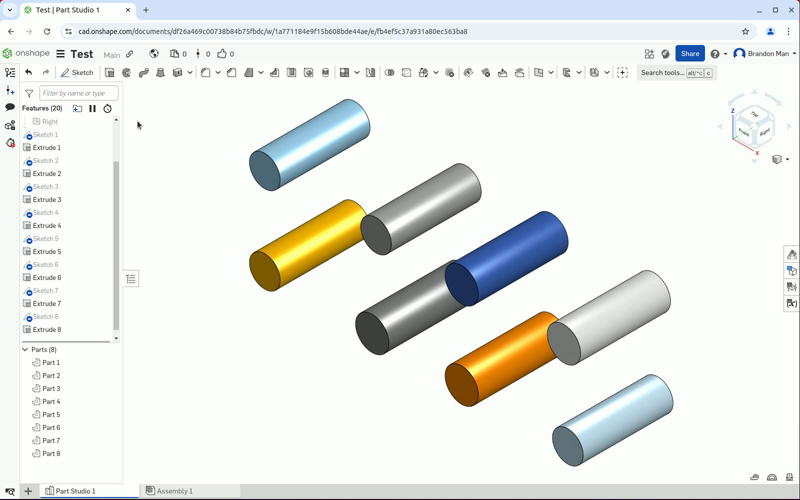
mouse_move(69, 137)
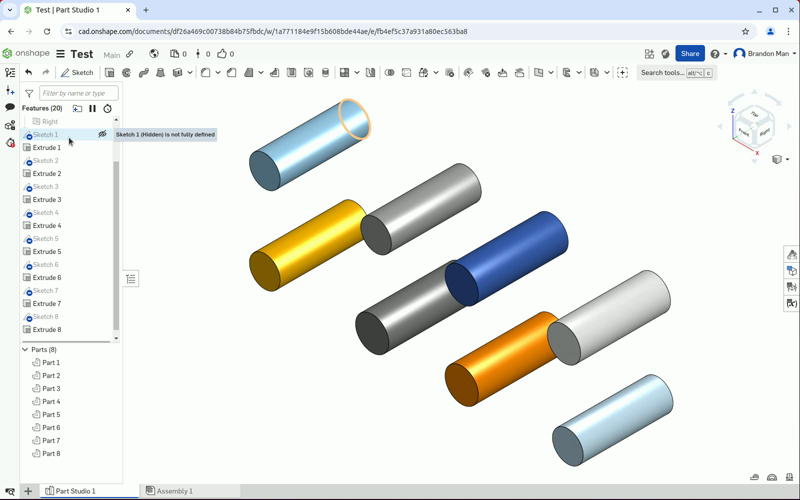
click(69, 137)